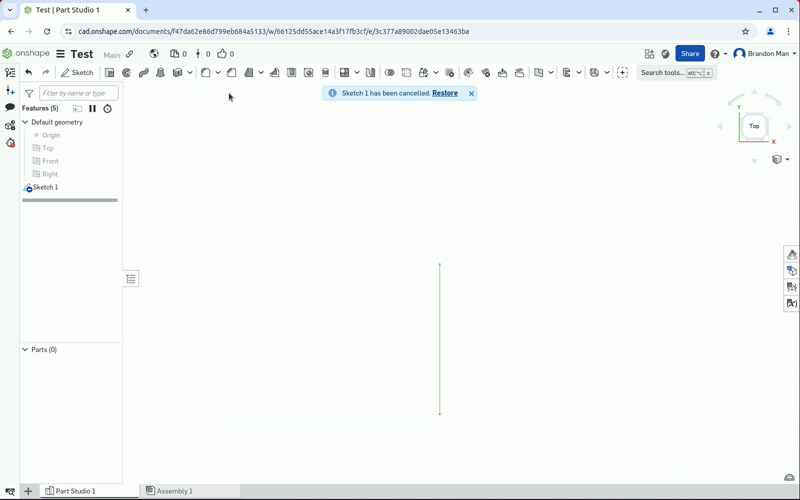
key(shift+h)
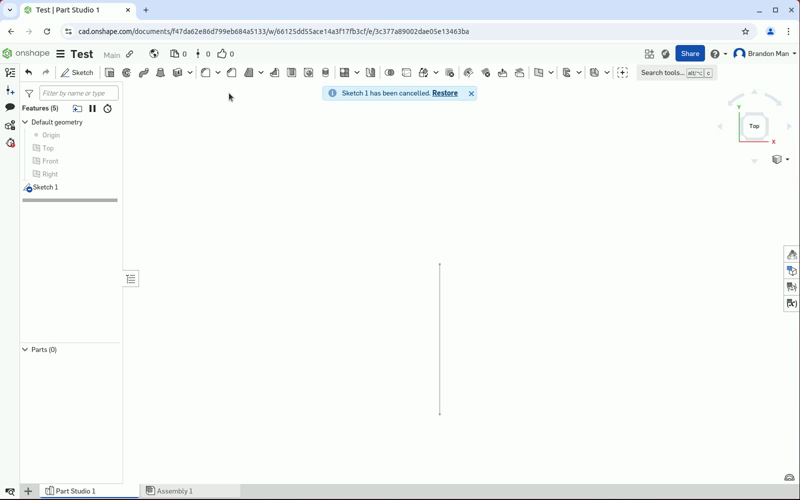
key(shift+s)
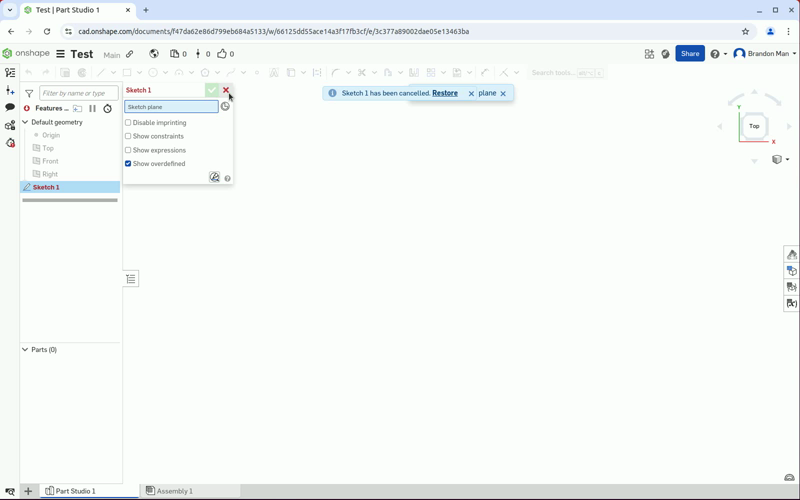
mouse_move(73, 150)
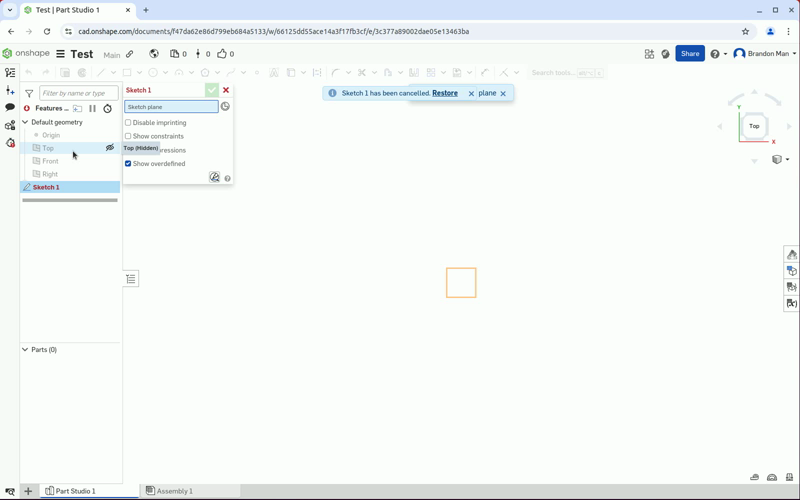
click(73, 150)
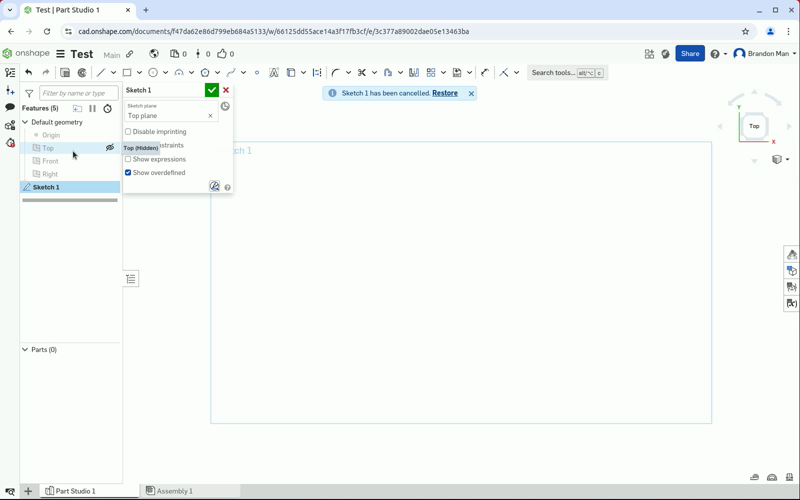
mouse_move(73, 352)
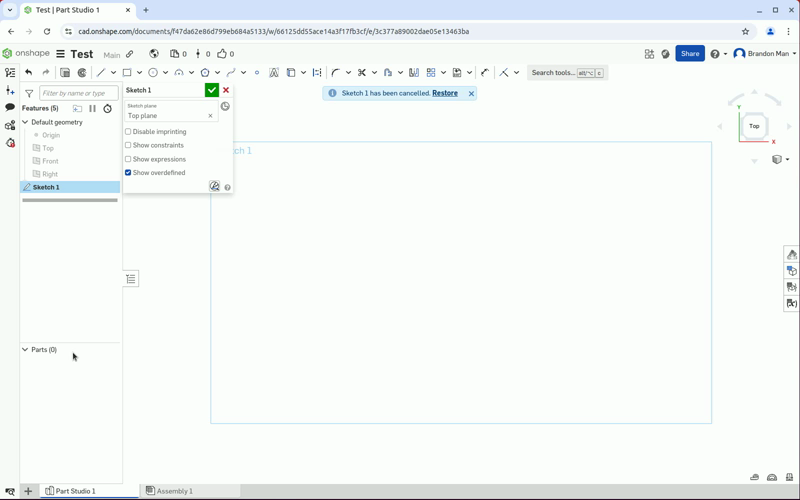
key(y)
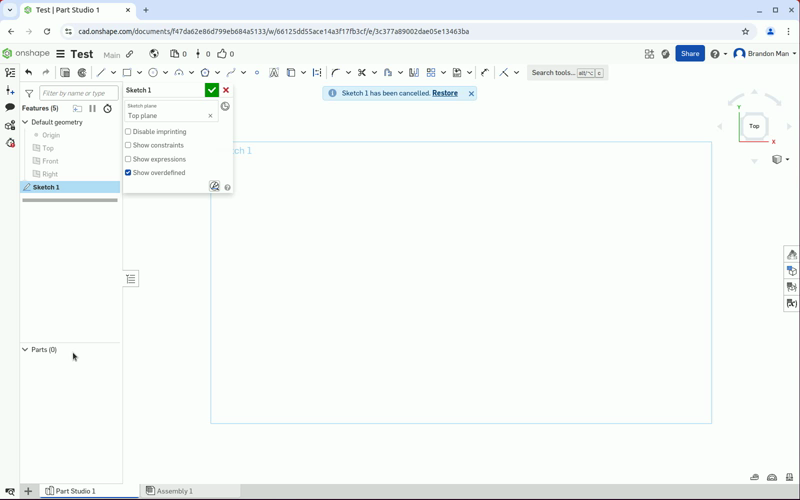
key(a)
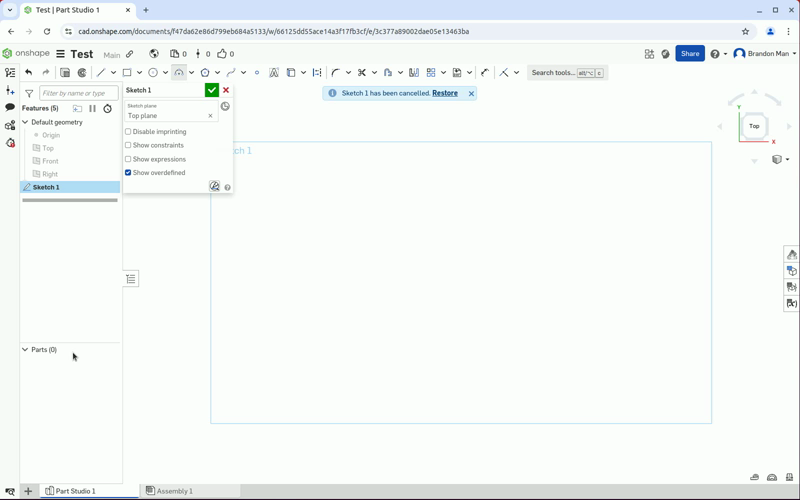
key_down(shift)
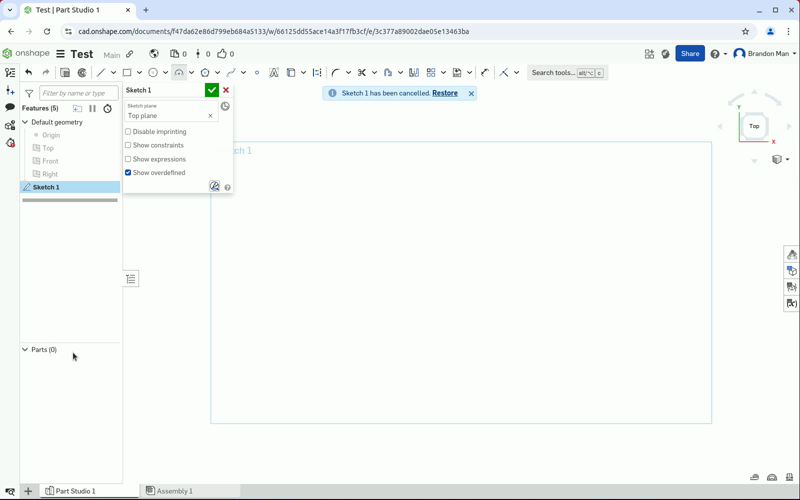
mouse_move(348, 330)
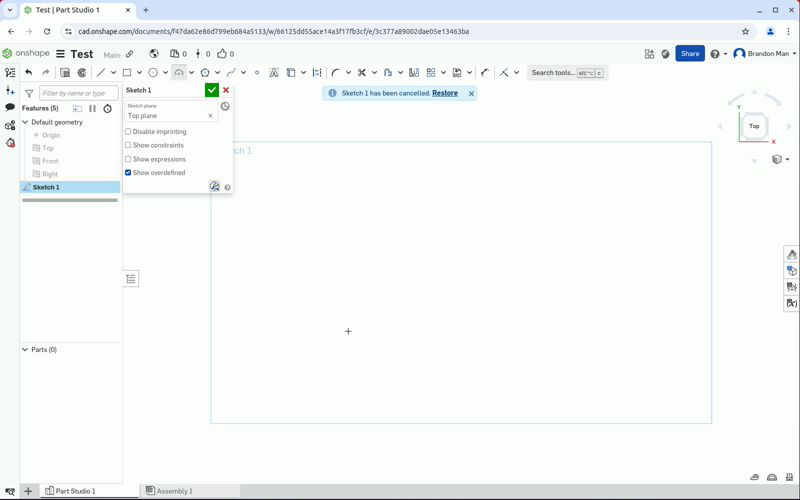
click(348, 330)
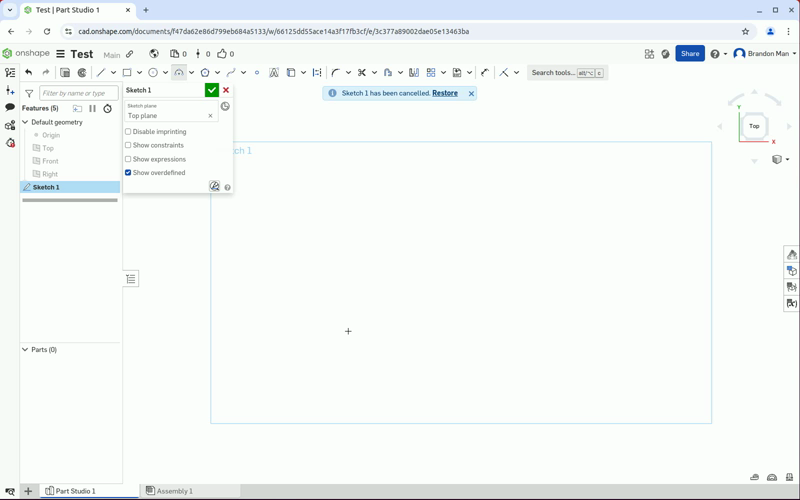
key_up(shift)
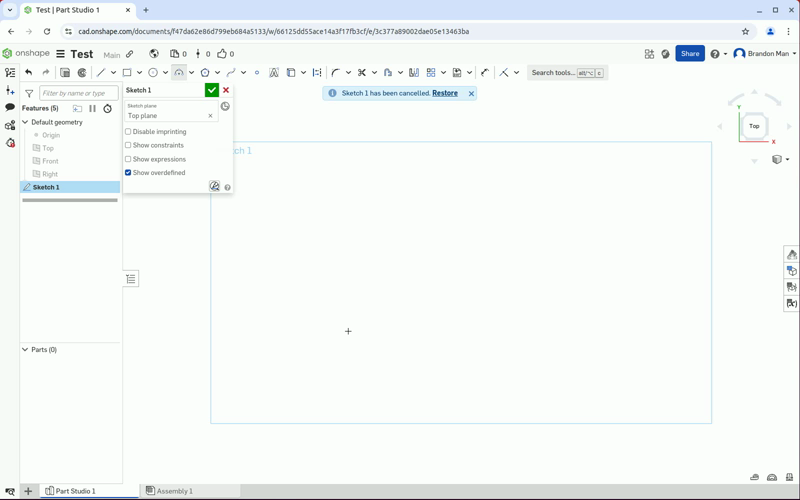
key_down(shift)
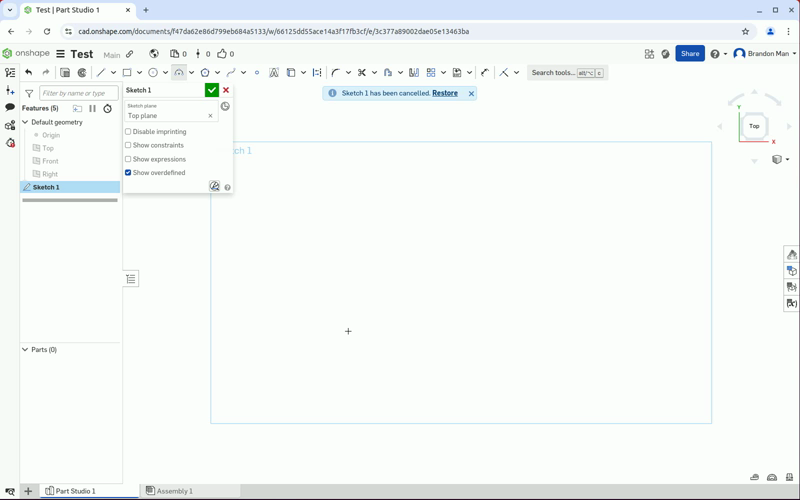
mouse_move(354, 336)
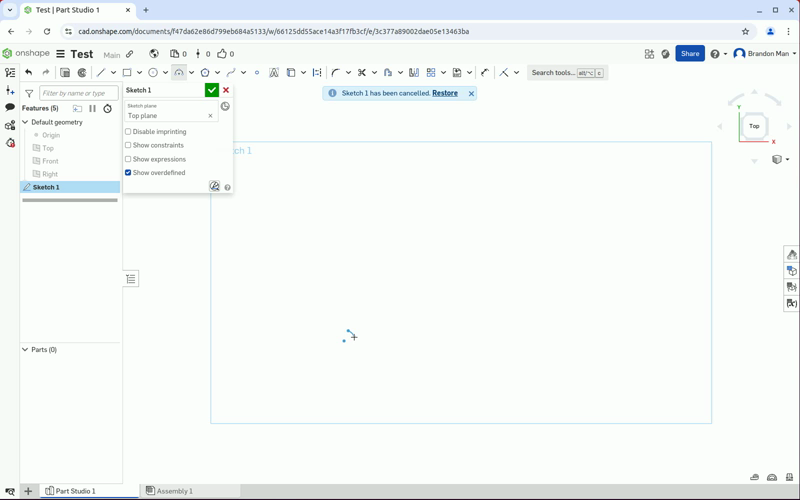
click(354, 336)
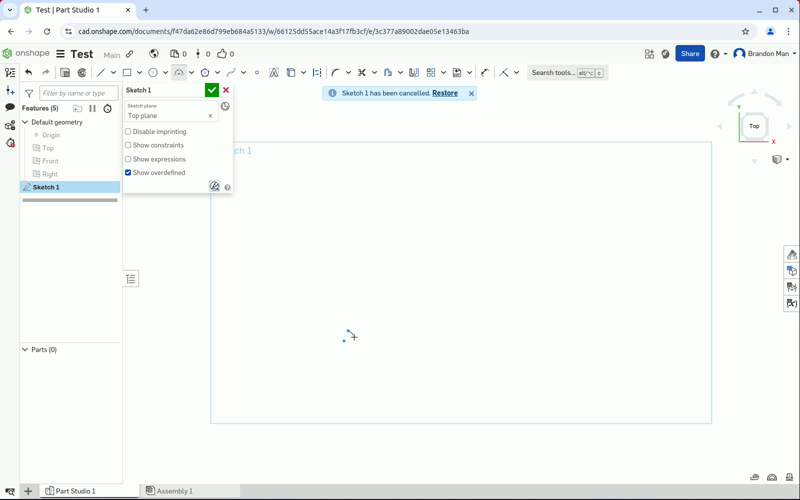
mouse_move(350, 335)
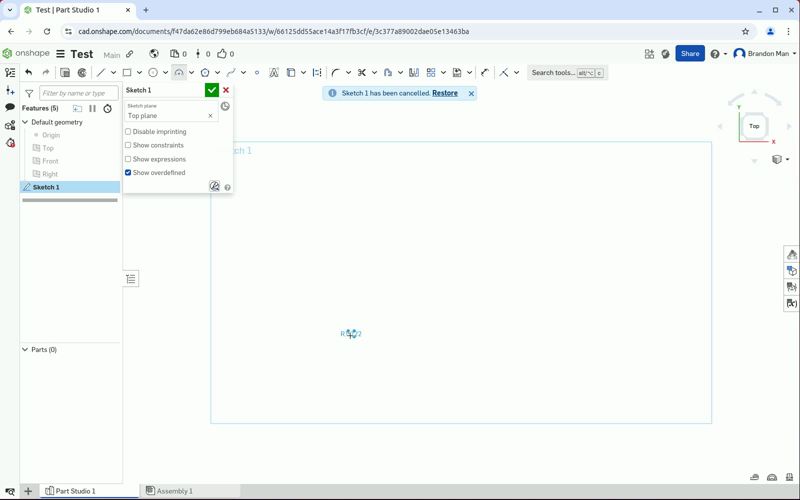
click(350, 335)
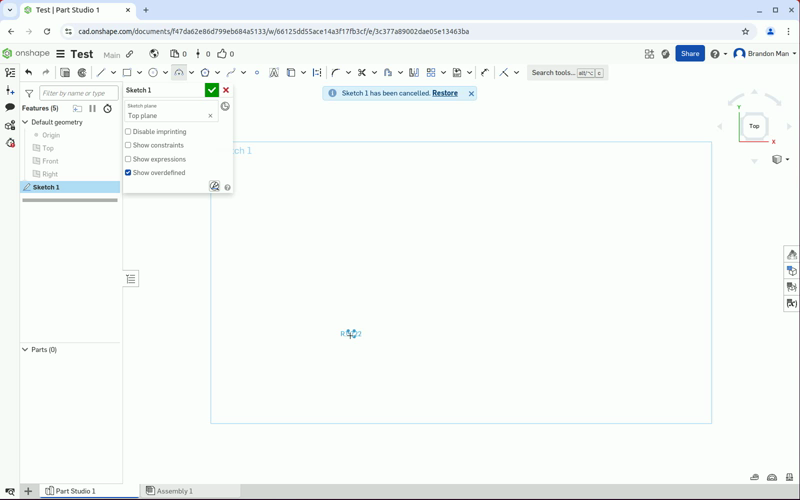
key_up(shift)
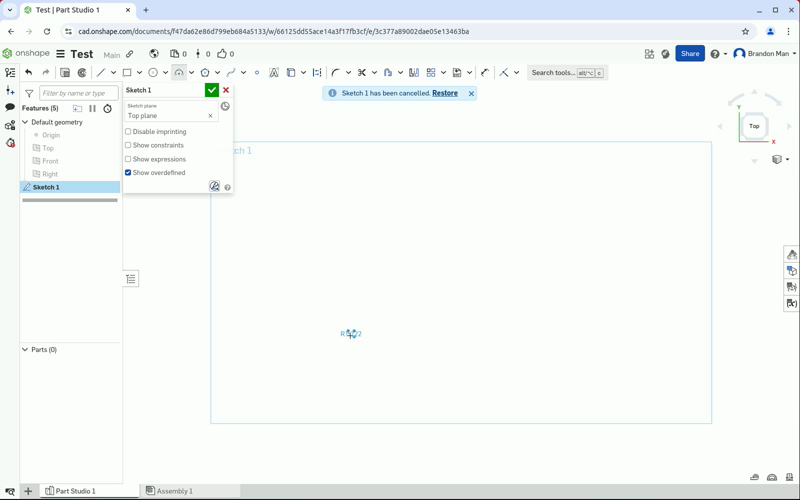
key(esc)
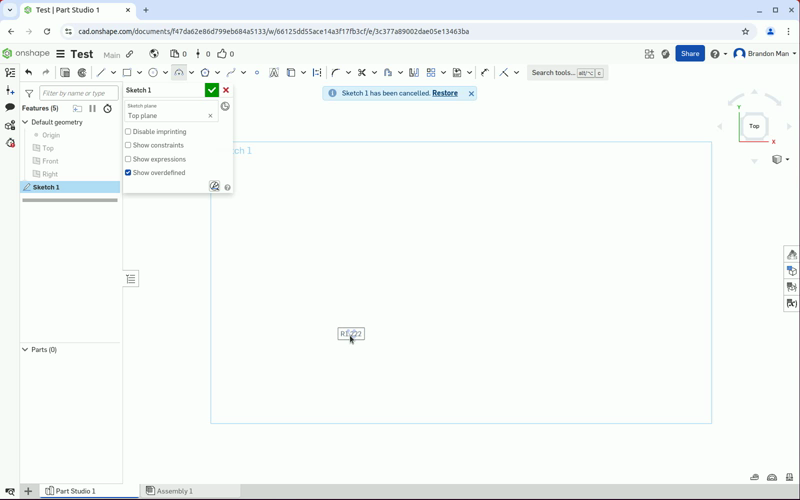
key(l)
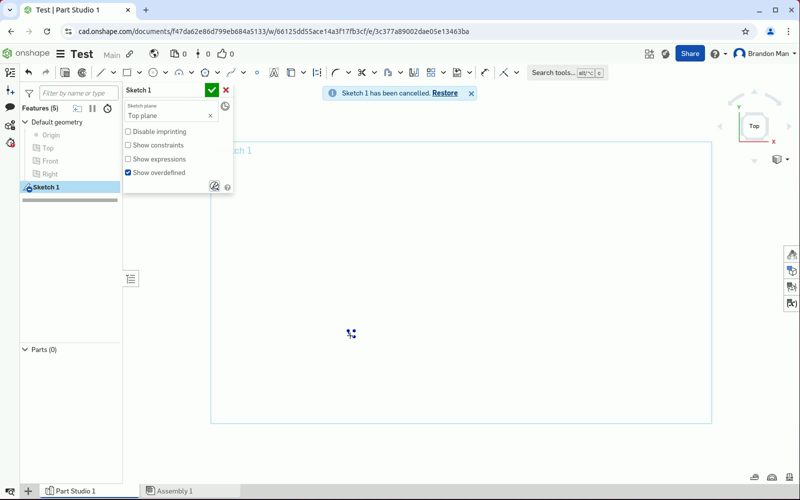
mouse_move(354, 336)
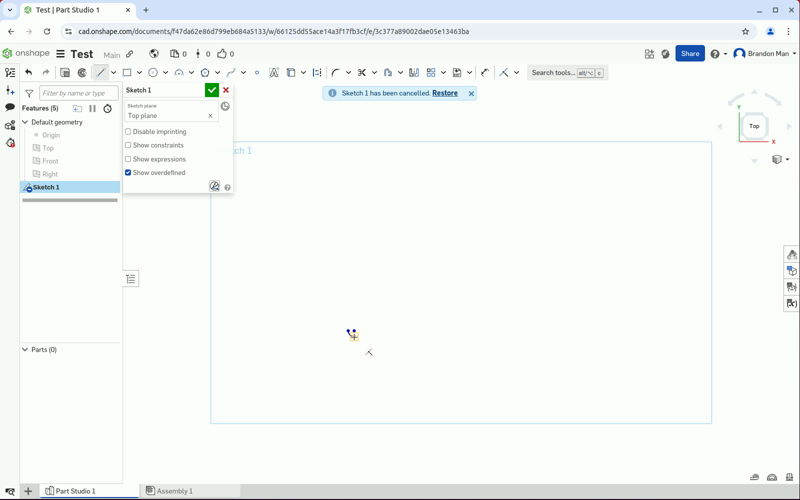
click(354, 336)
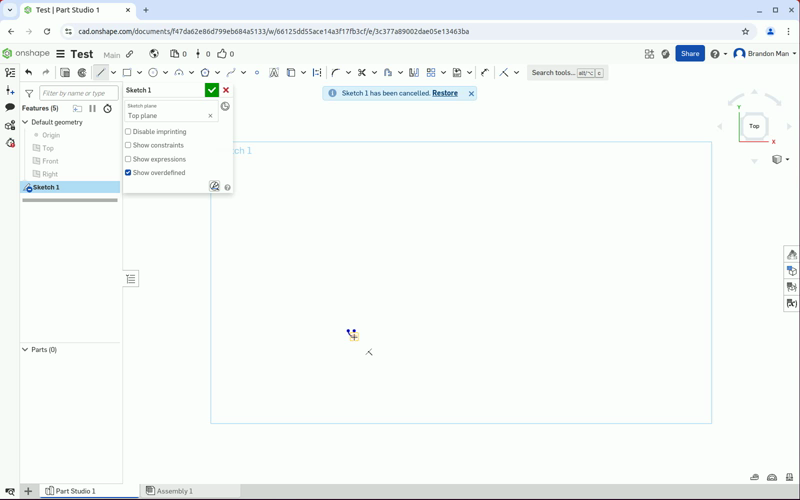
key_down(shift)
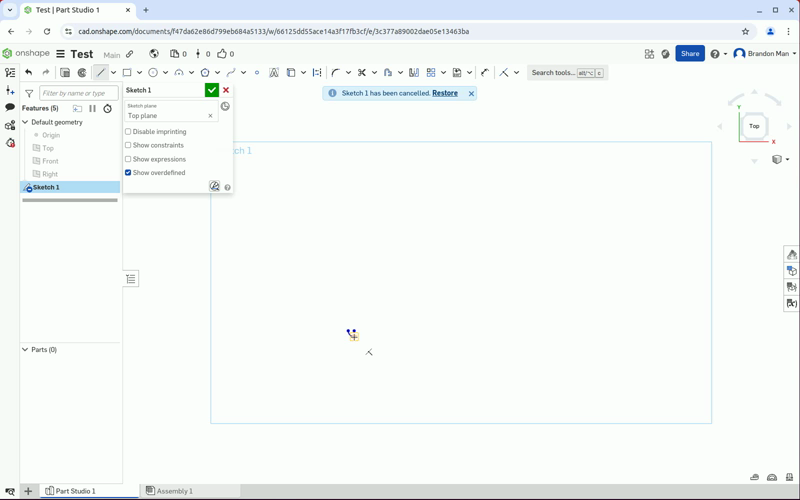
mouse_move(384, 336)
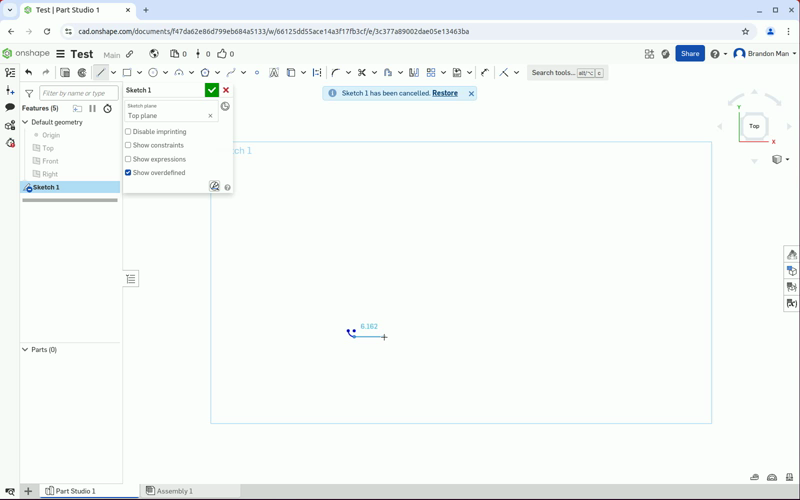
mouse_move(359, 336)
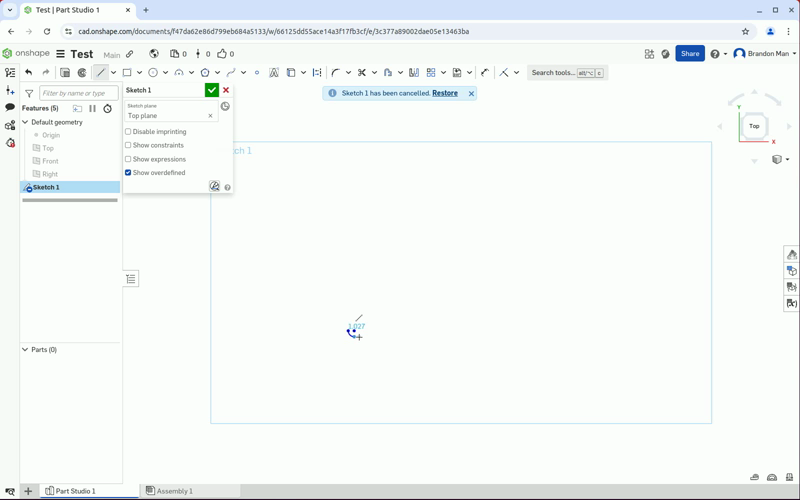
scroll(6)
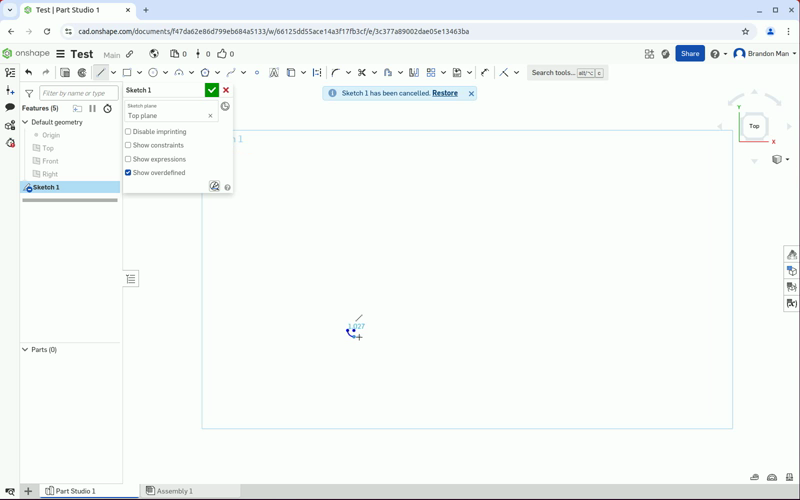
scroll(6)
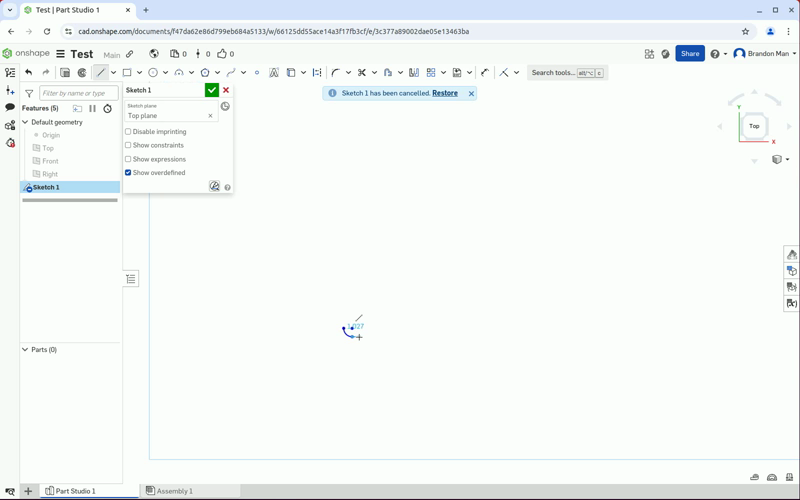
scroll(6)
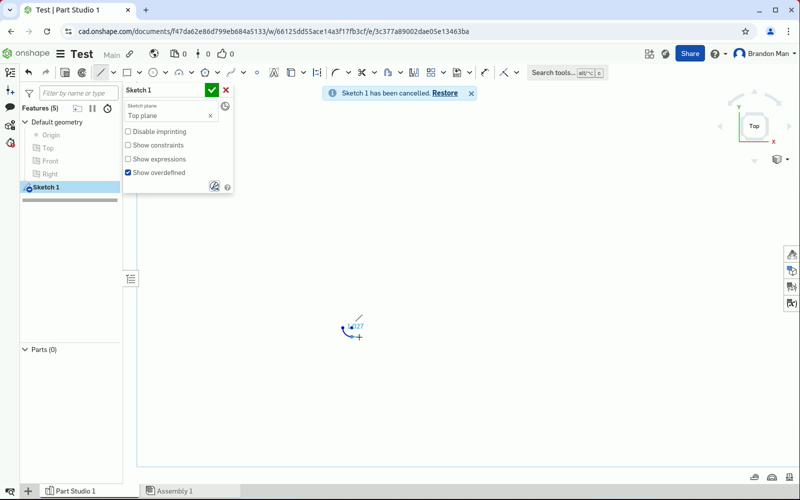
scroll(6)
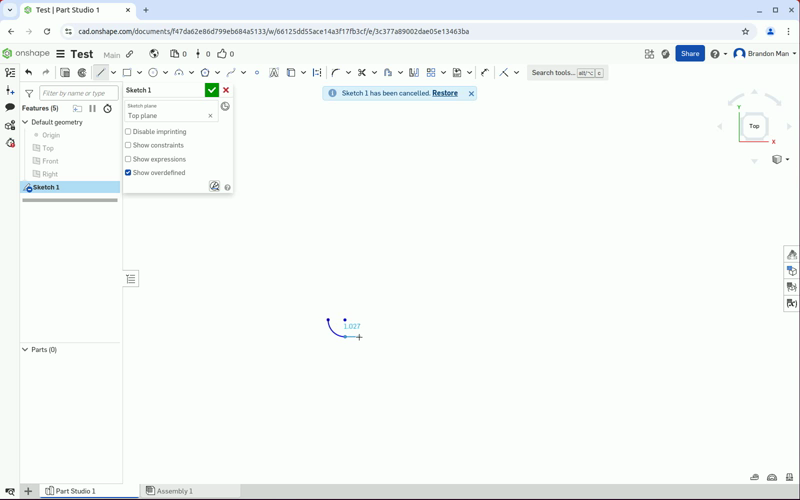
scroll(6)
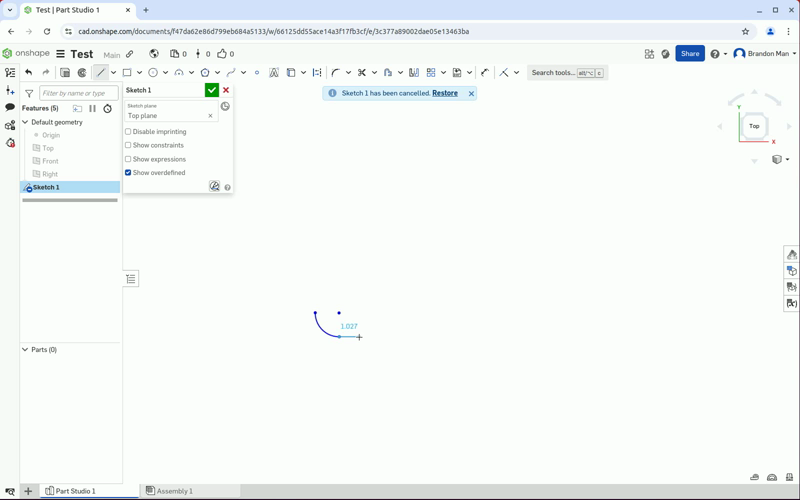
scroll(6)
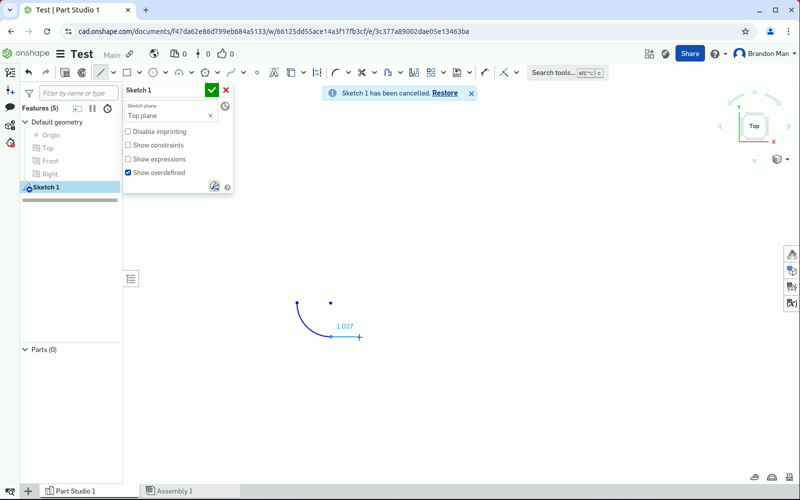
scroll(6)
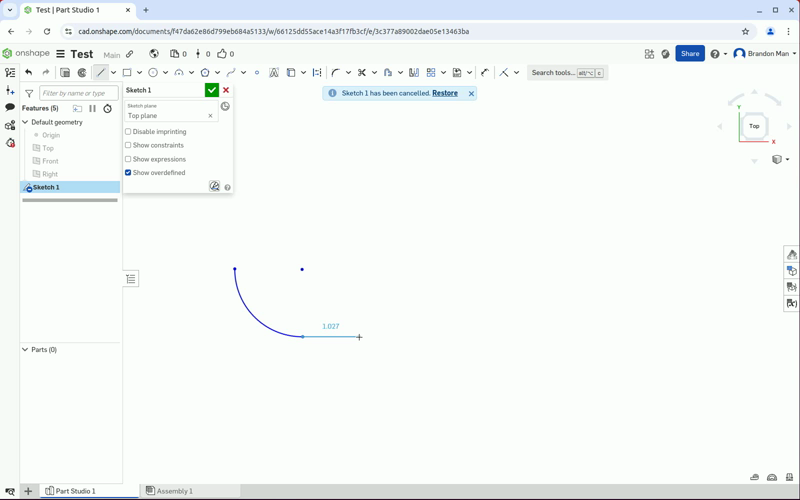
click(359, 336)
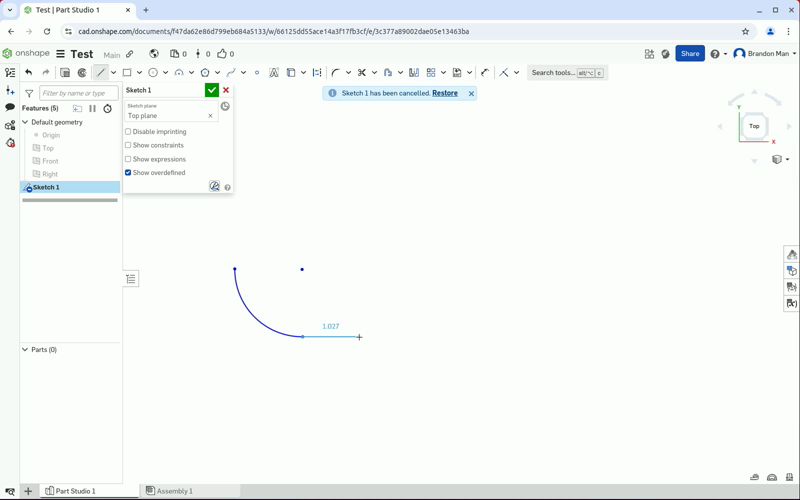
scroll(-6)
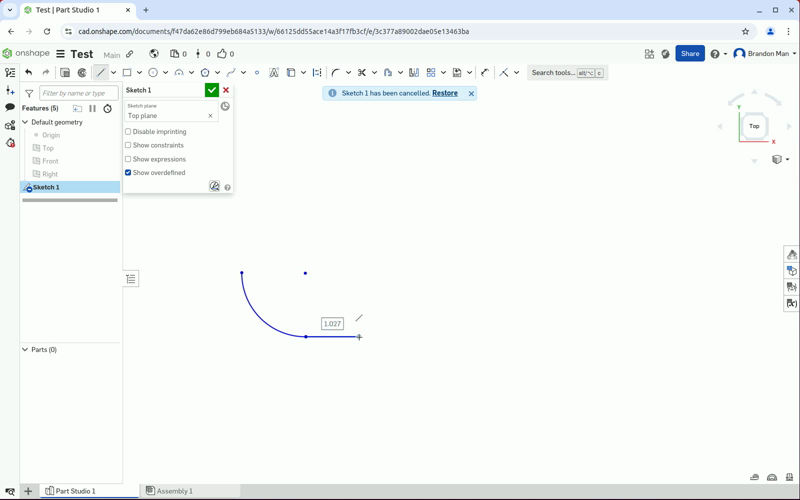
scroll(-6)
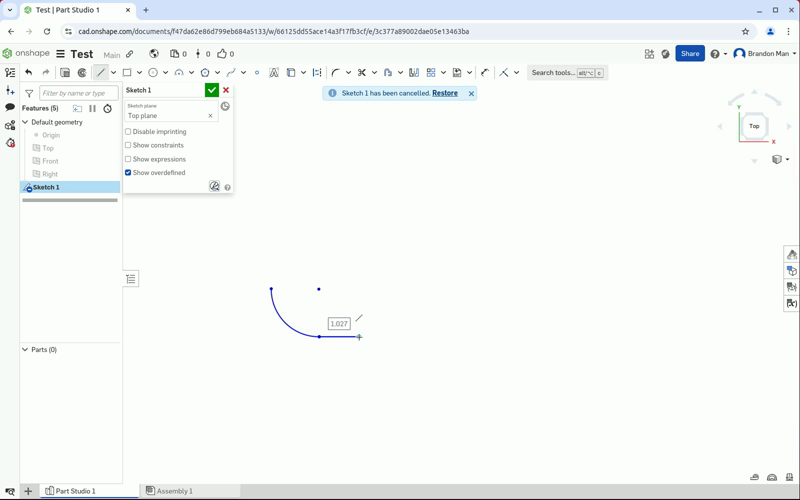
scroll(-6)
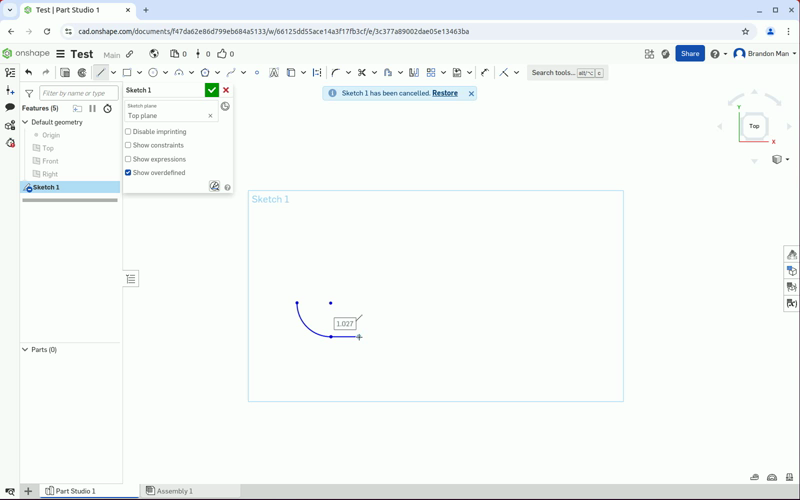
scroll(-6)
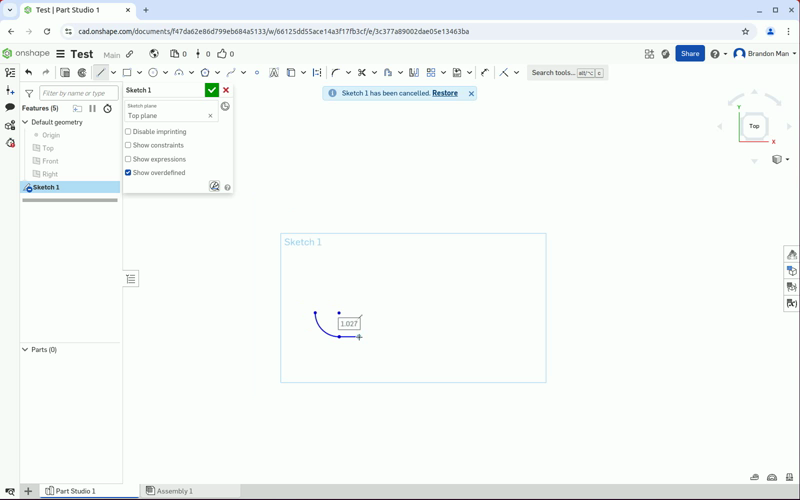
scroll(-6)
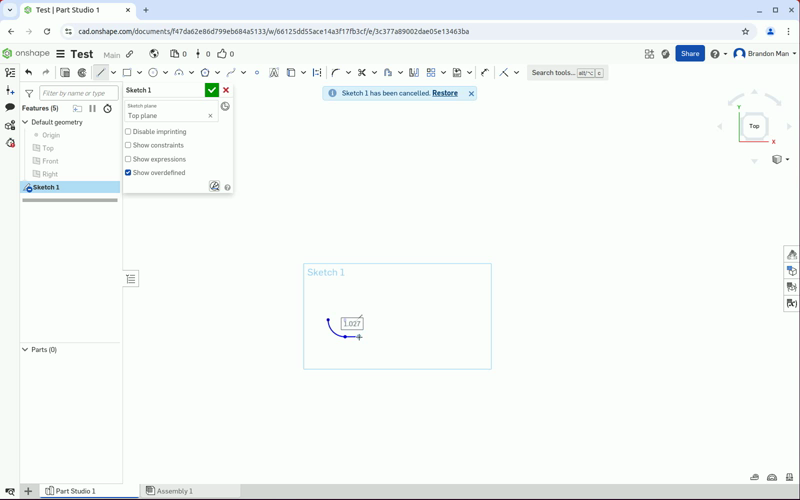
scroll(-6)
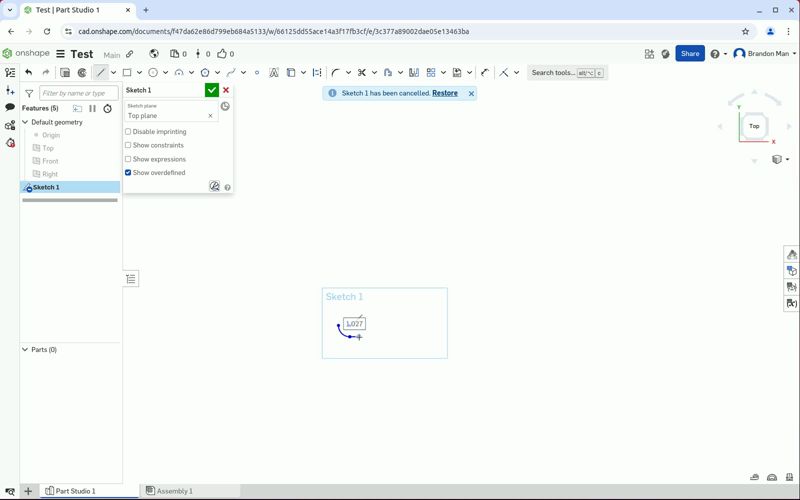
scroll(-6)
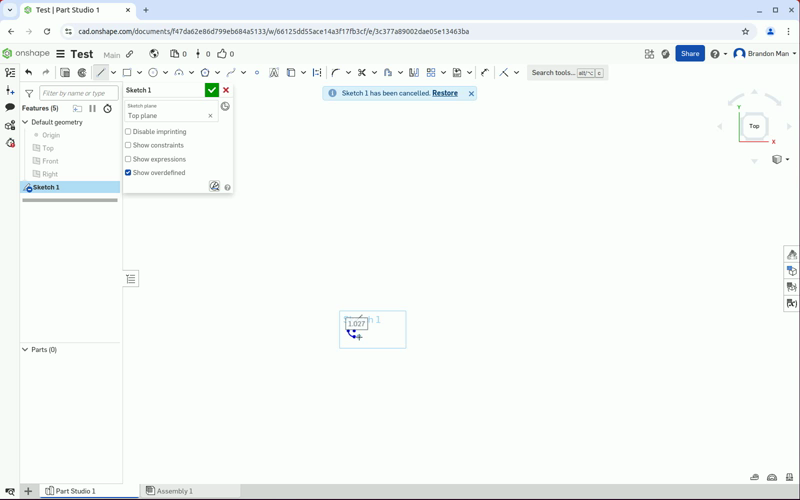
key_up(shift)
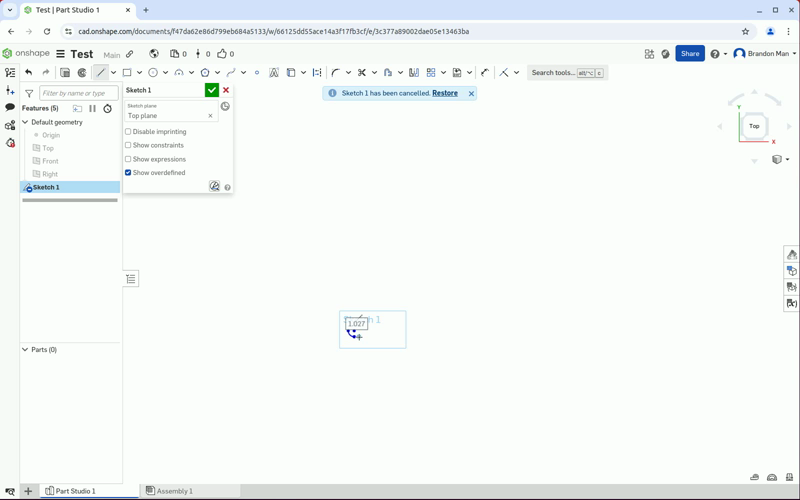
key_down(shift)
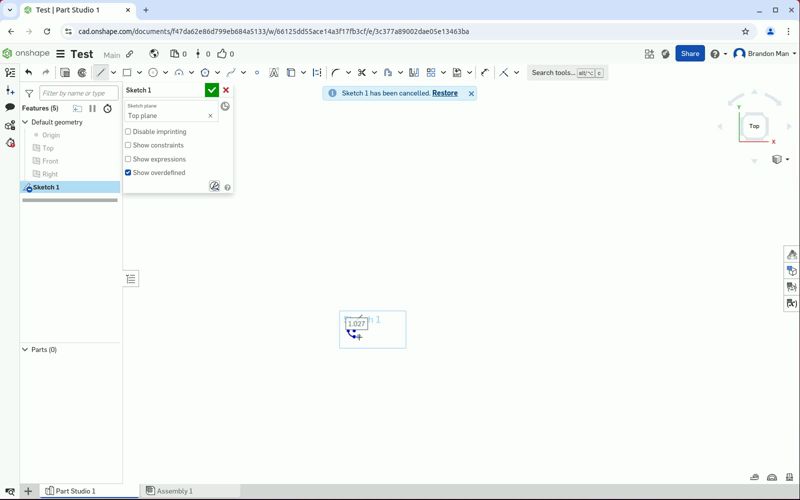
mouse_move(460, 336)
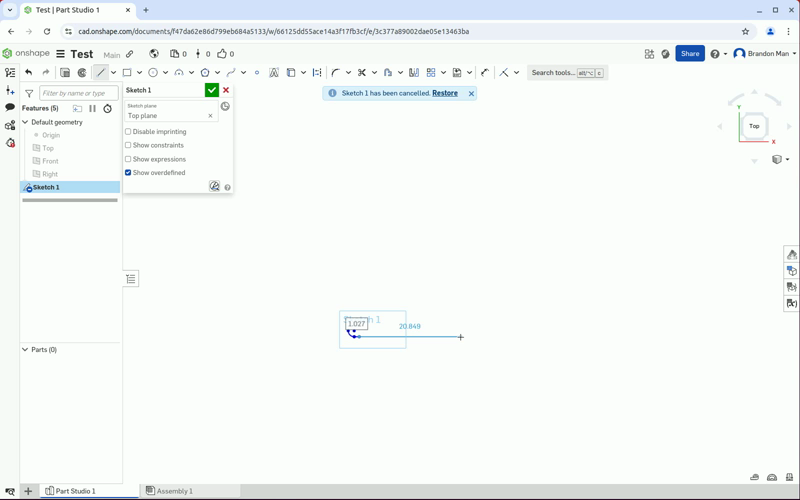
click(460, 336)
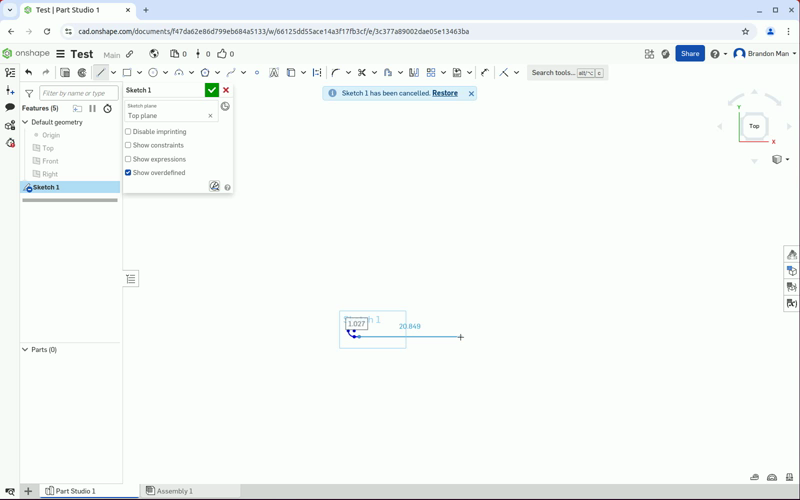
key_up(shift)
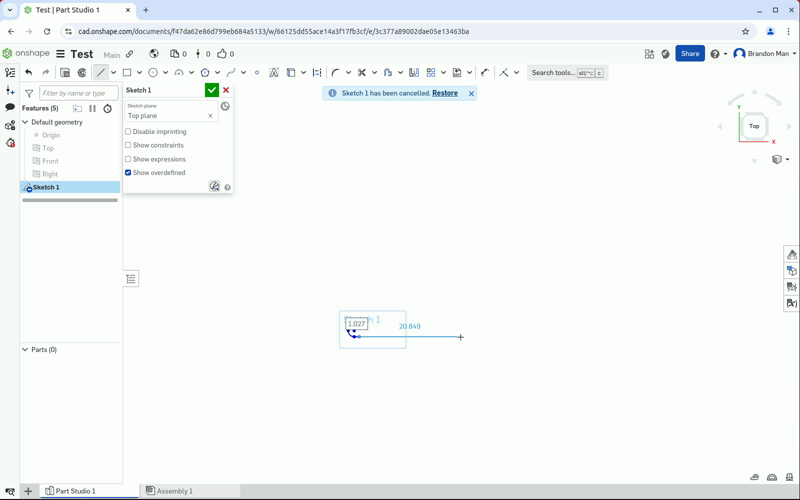
key_down(shift)
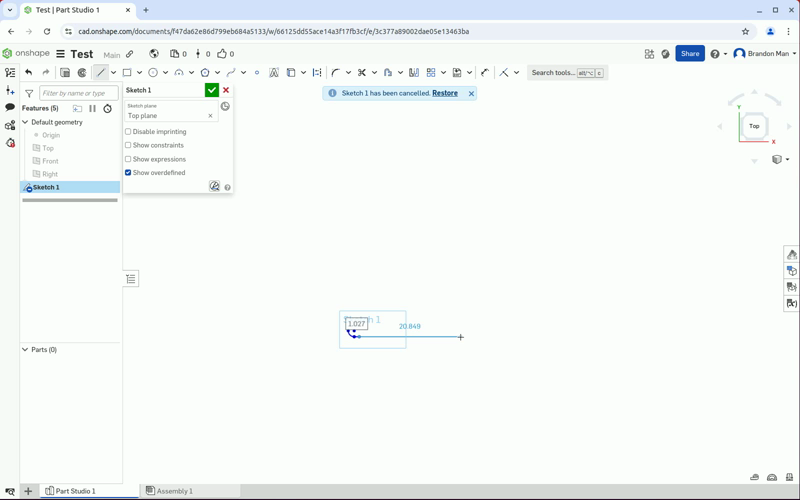
mouse_move(490, 336)
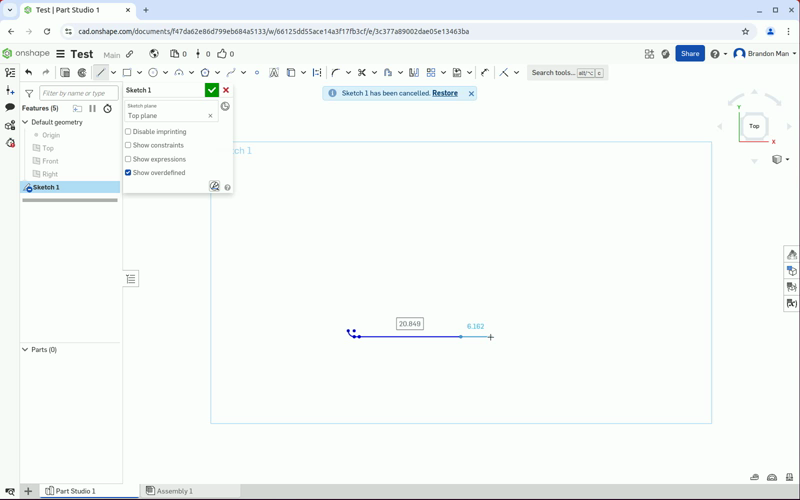
mouse_move(460, 282)
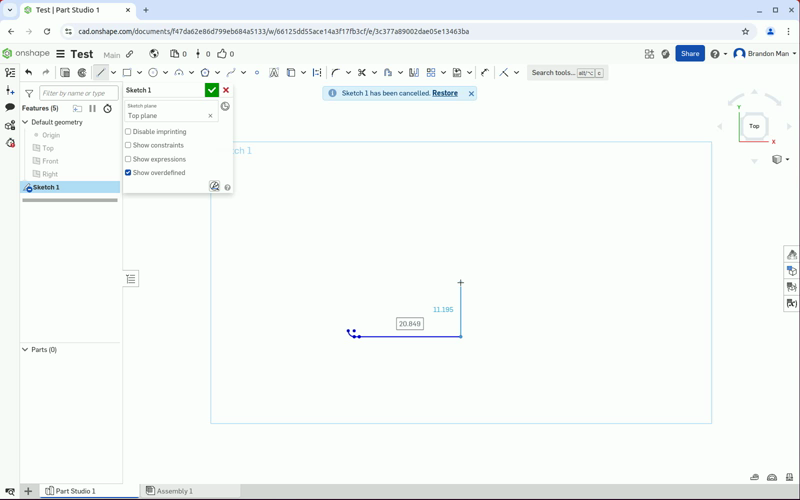
click(460, 282)
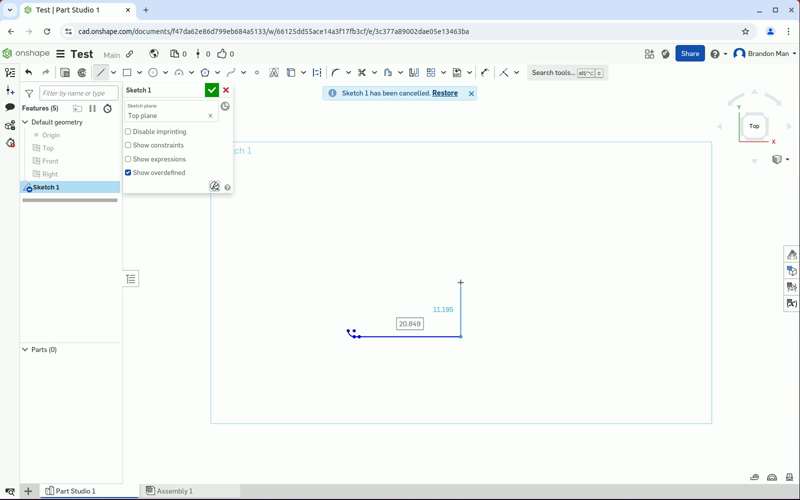
key_up(shift)
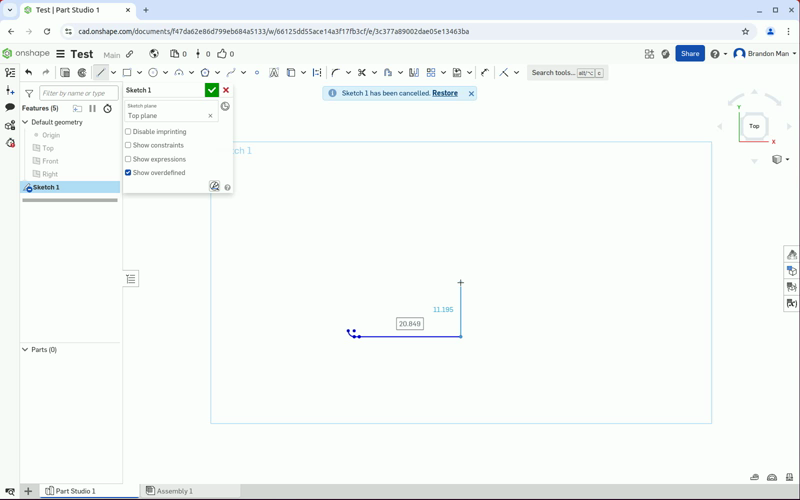
key_down(shift)
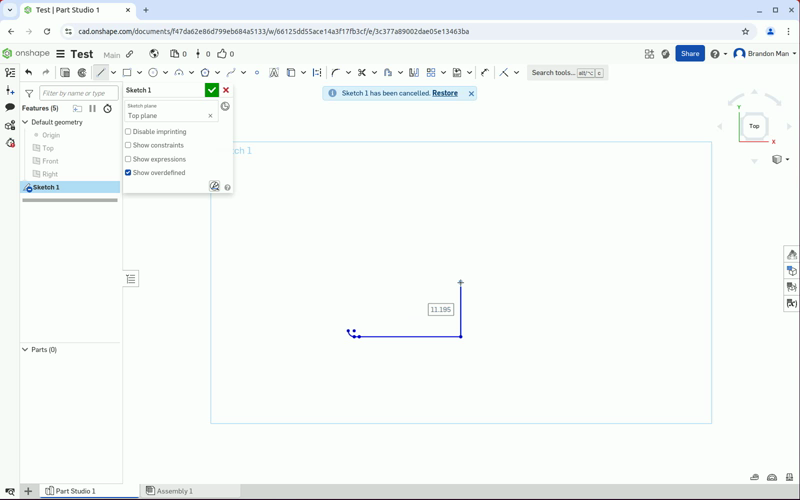
mouse_move(348, 282)
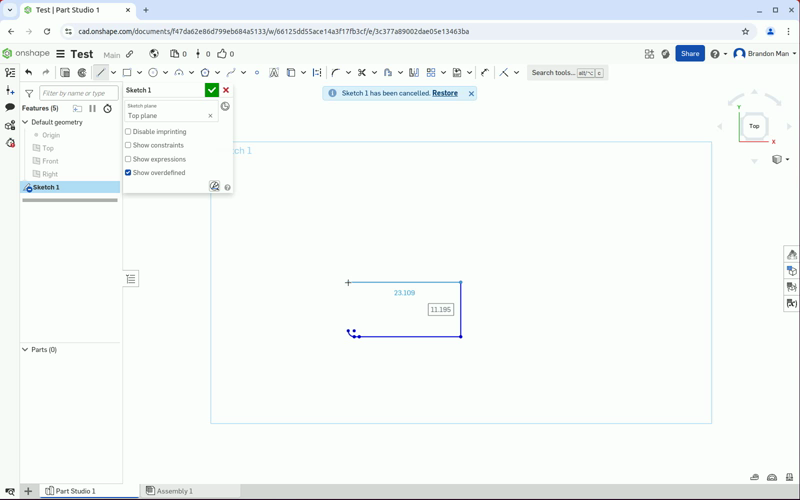
click(348, 282)
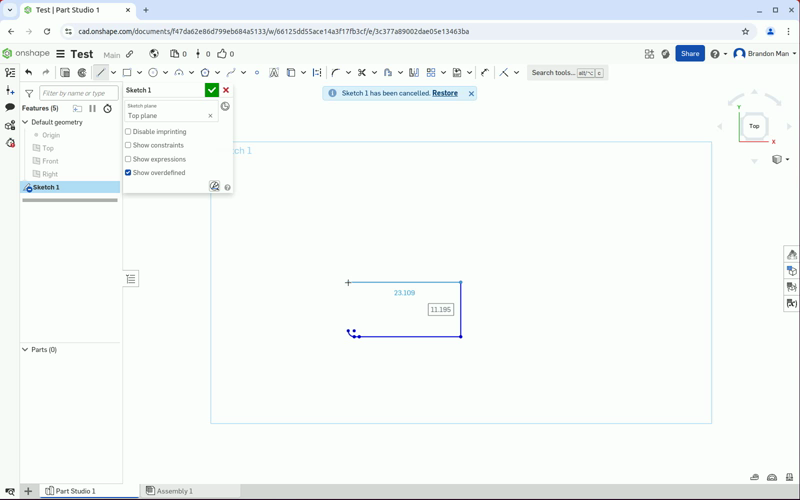
key_up(shift)
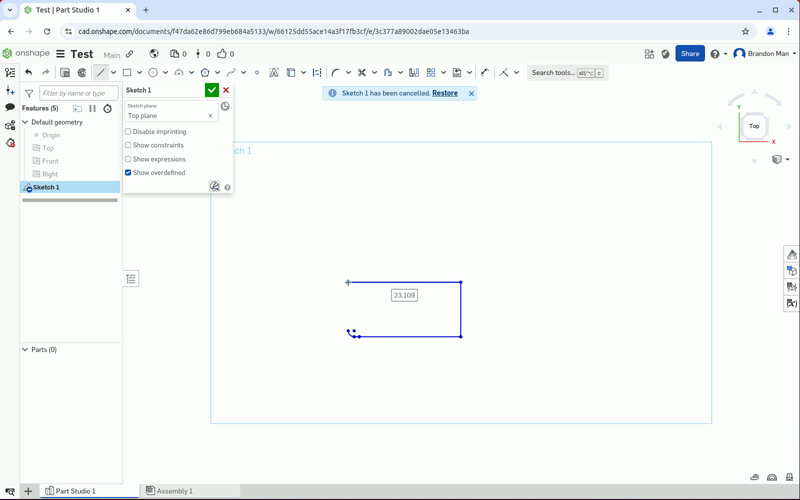
key_down(shift)
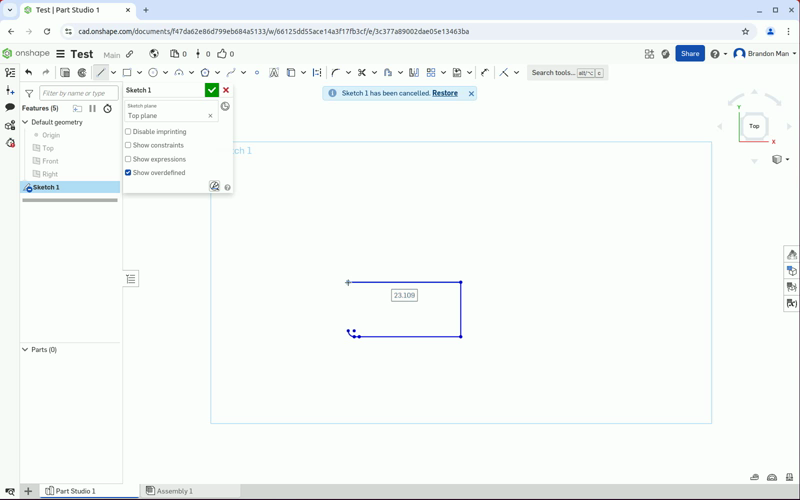
mouse_move(378, 282)
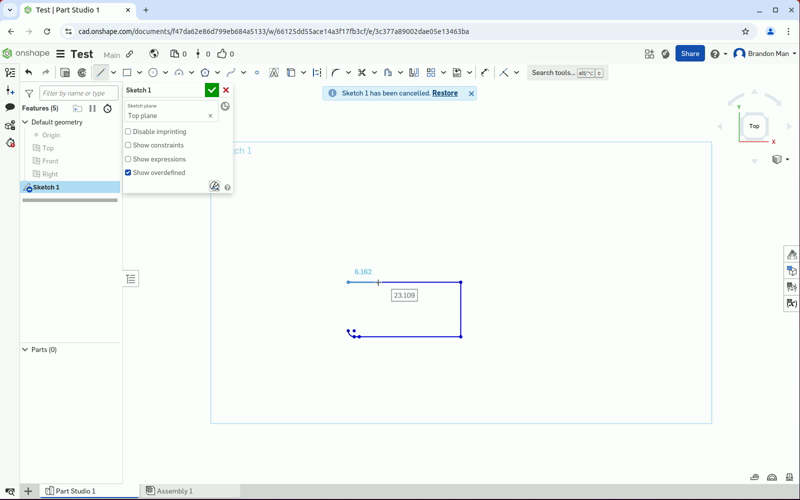
mouse_move(348, 324)
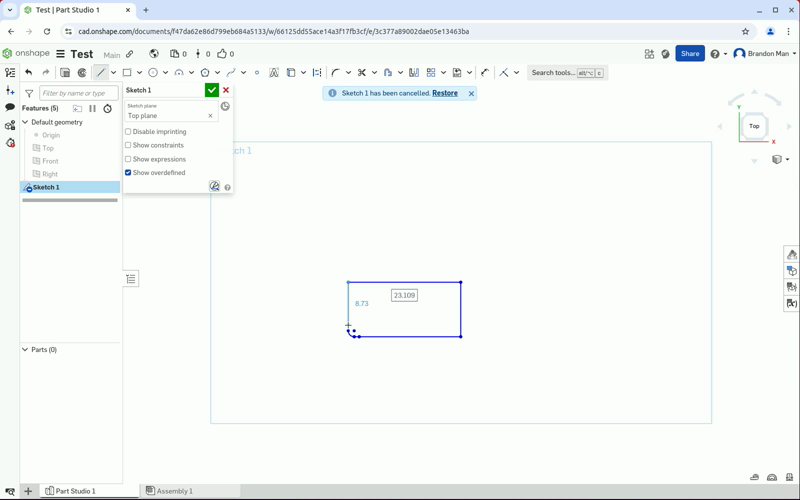
click(348, 324)
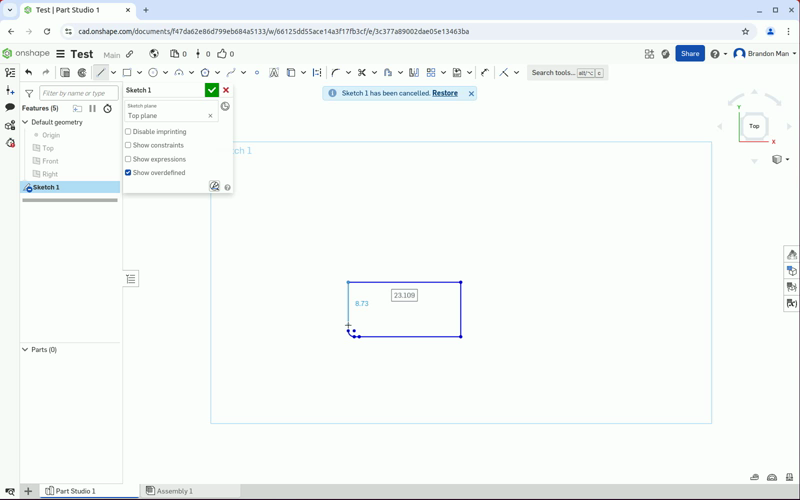
key_up(shift)
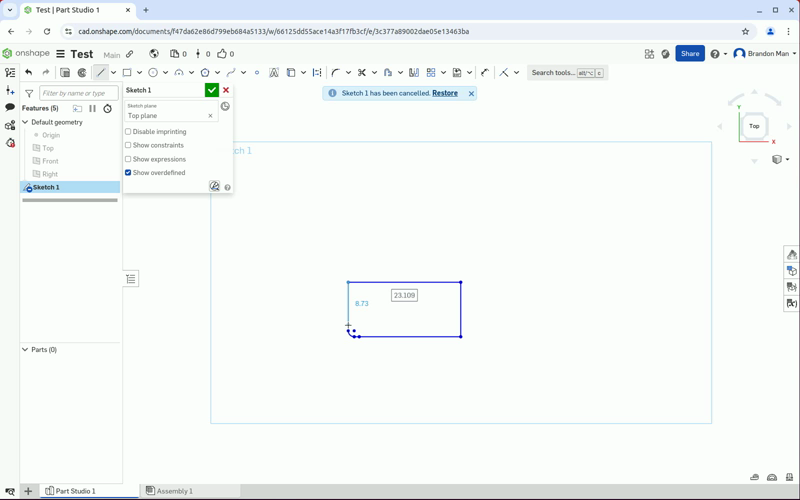
mouse_move(378, 324)
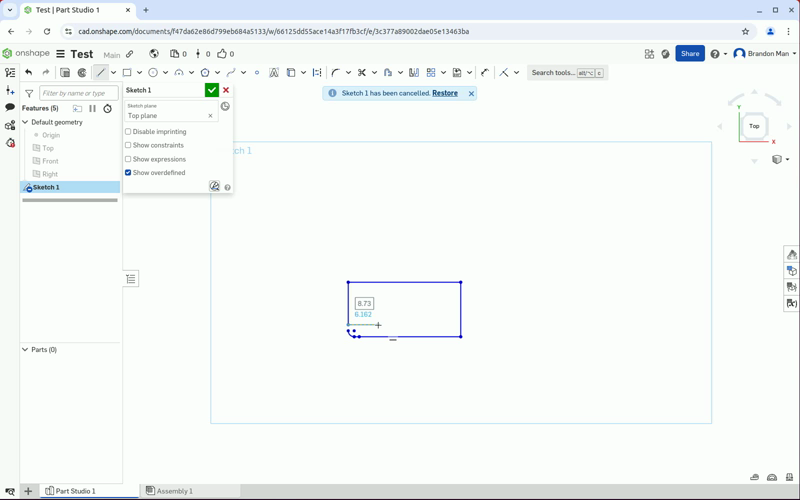
key_down(shift)
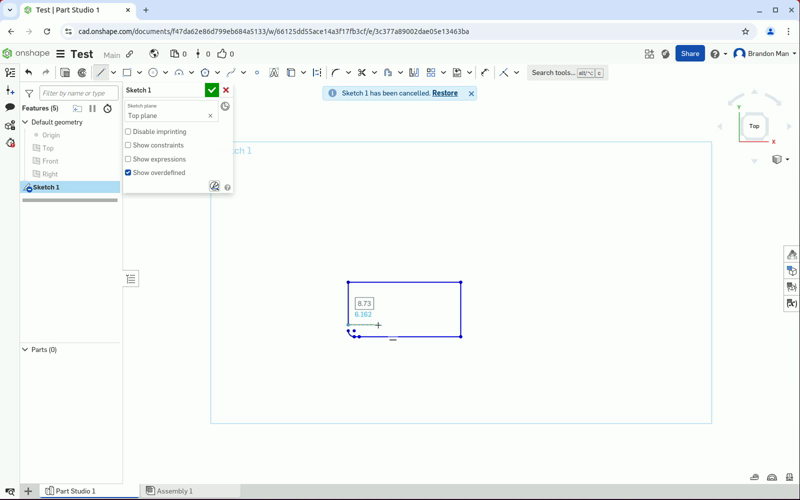
mouse_move(348, 330)
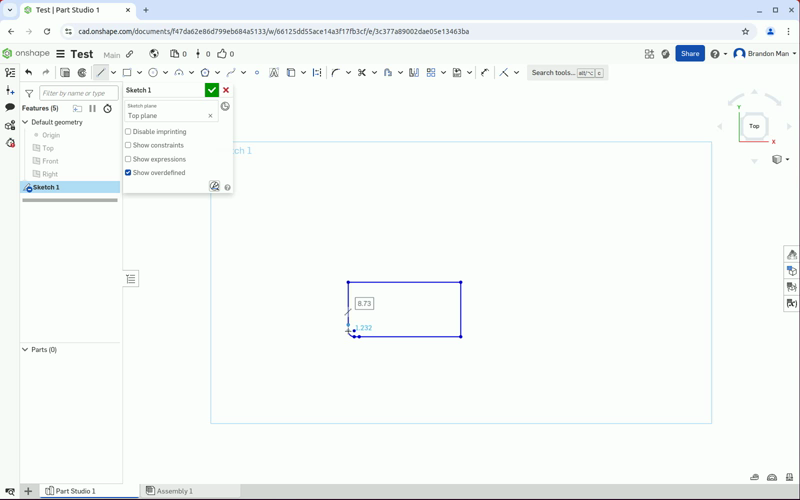
scroll(6)
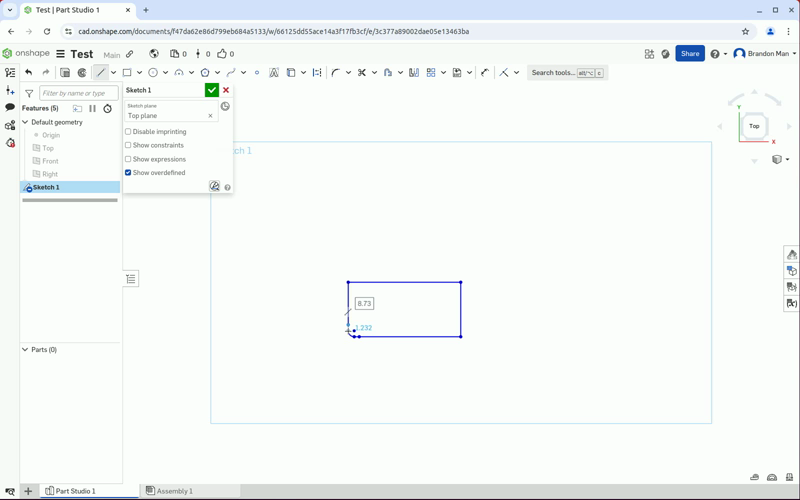
scroll(6)
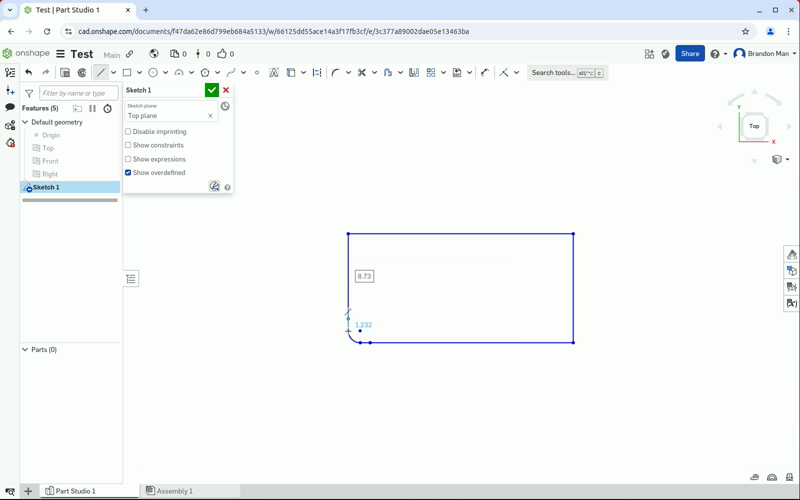
scroll(6)
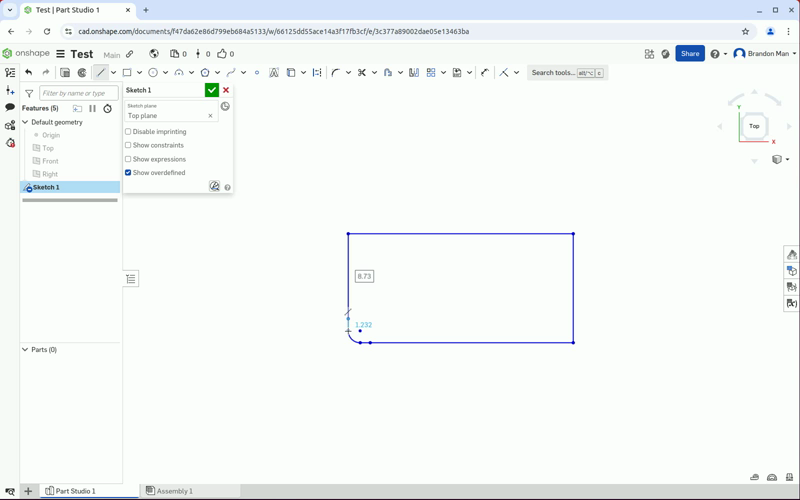
scroll(6)
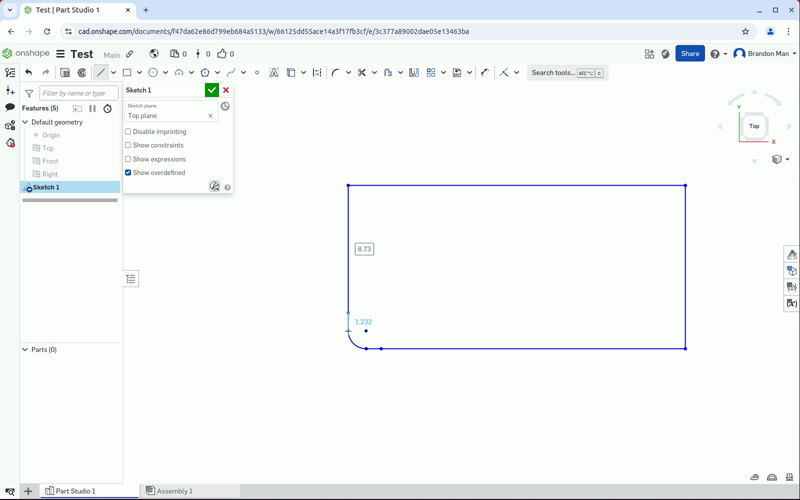
scroll(6)
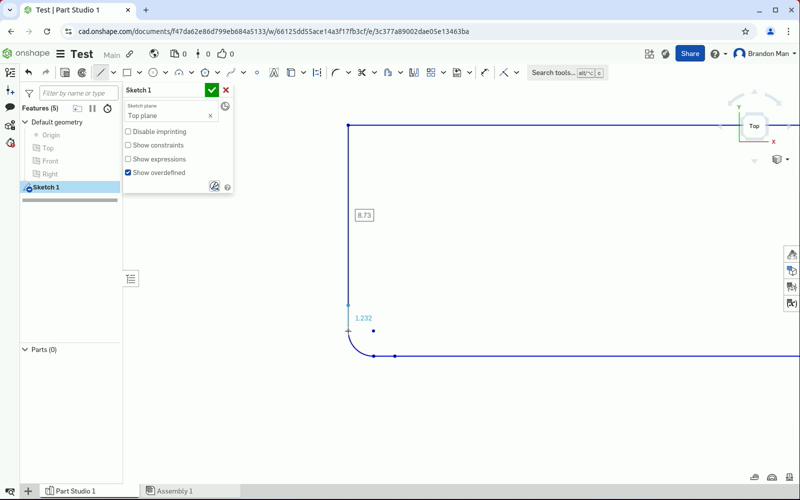
scroll(6)
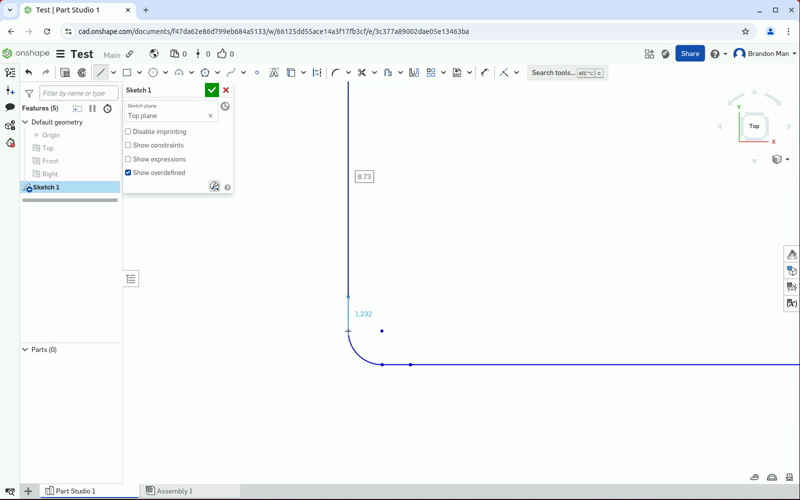
scroll(6)
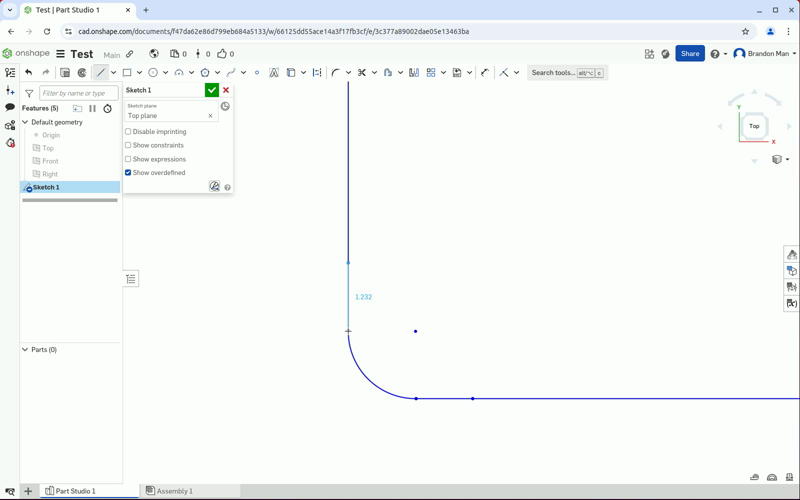
key_up(shift)
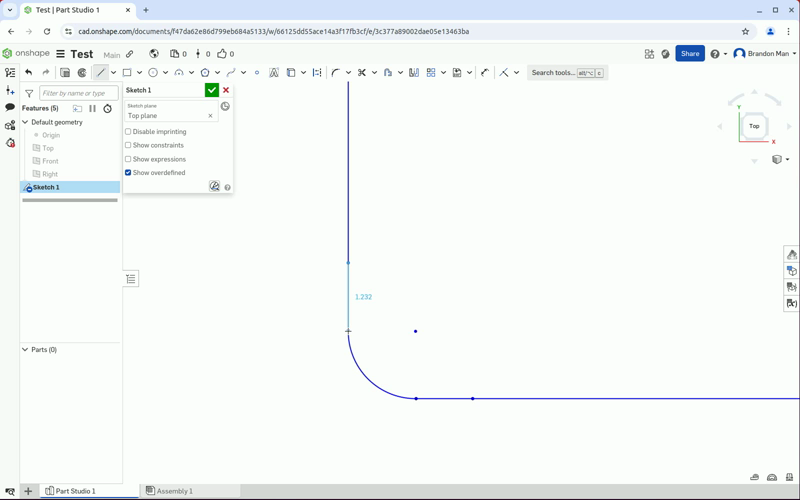
click(348, 330)
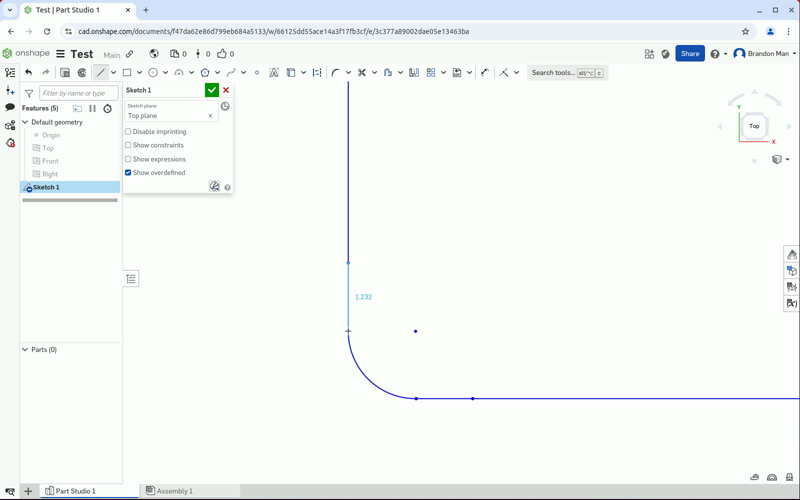
scroll(-6)
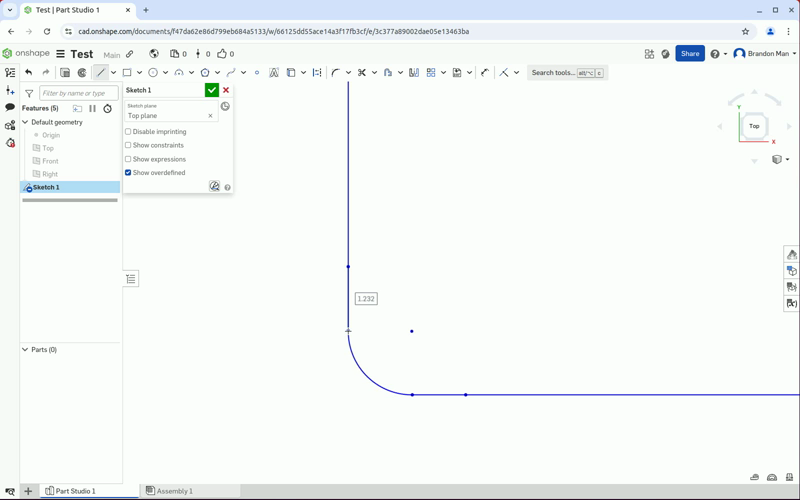
scroll(-6)
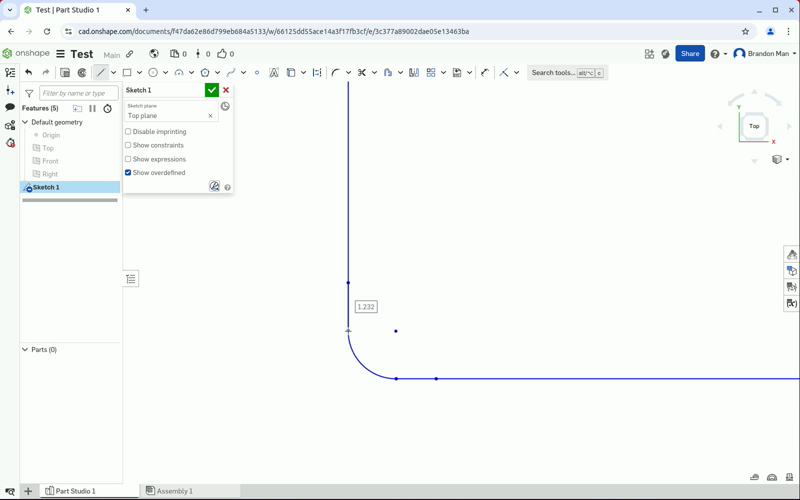
scroll(-6)
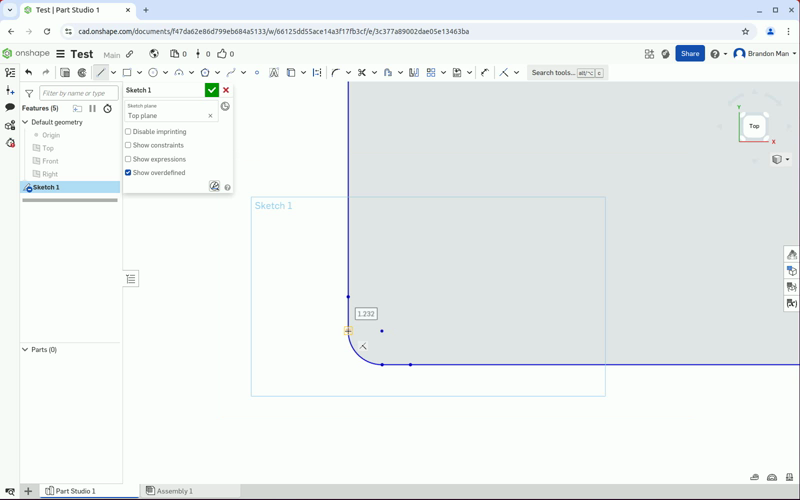
scroll(-6)
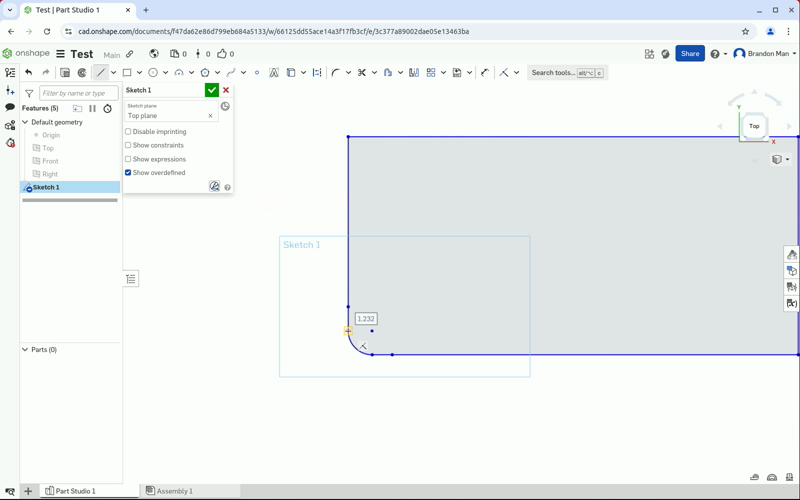
scroll(-6)
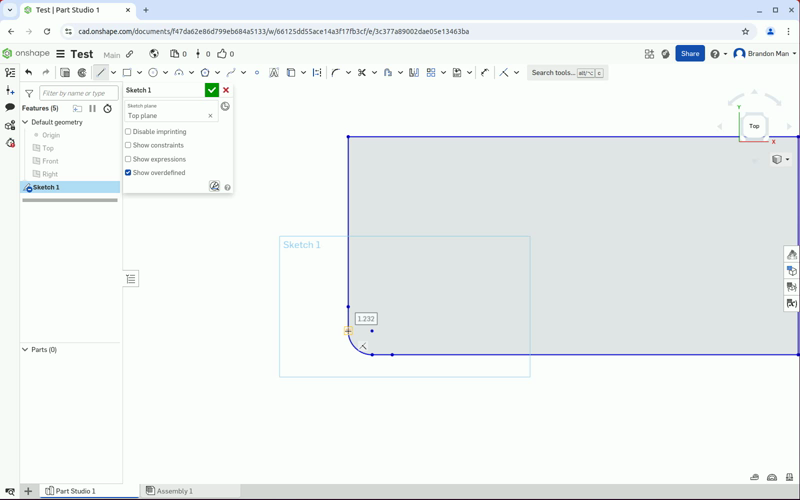
scroll(-6)
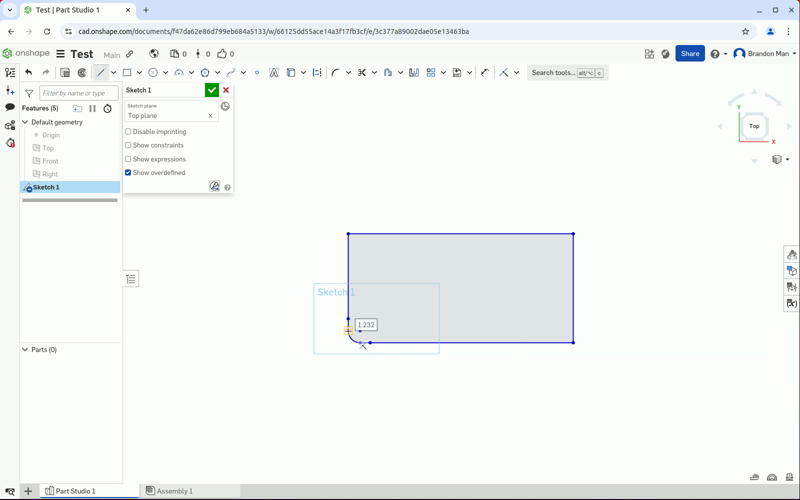
scroll(-6)
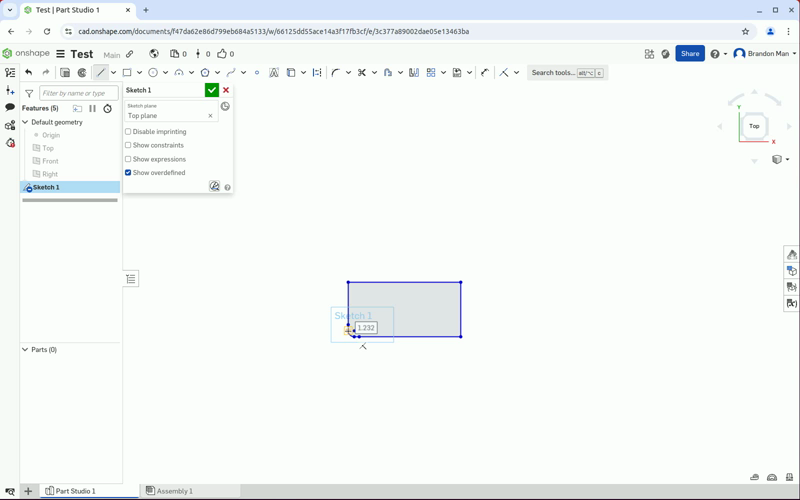
key(esc)
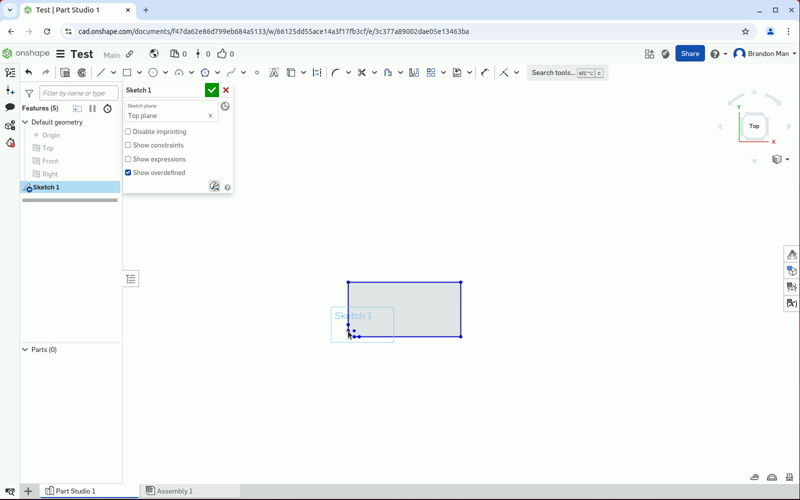
mouse_move(401, 302)
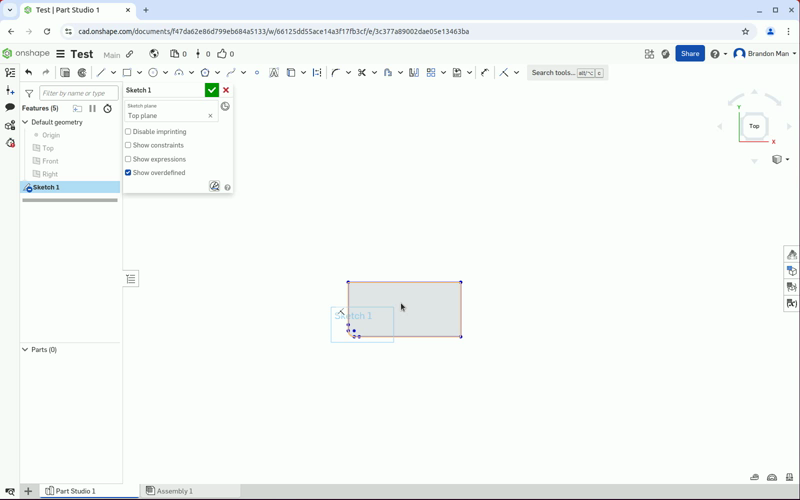
click(401, 302)
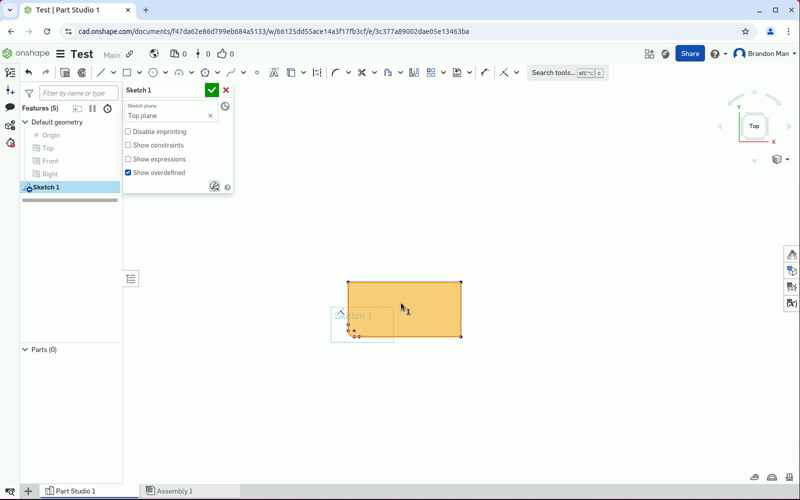
mouse_move(73, 352)
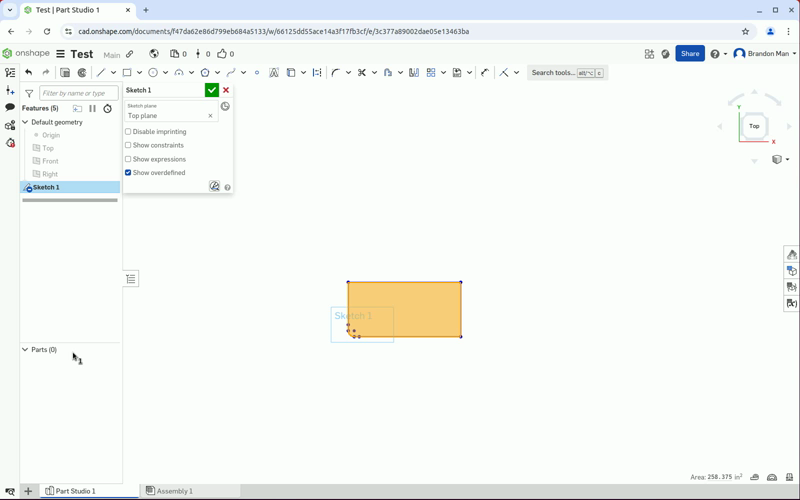
key(shift+y)
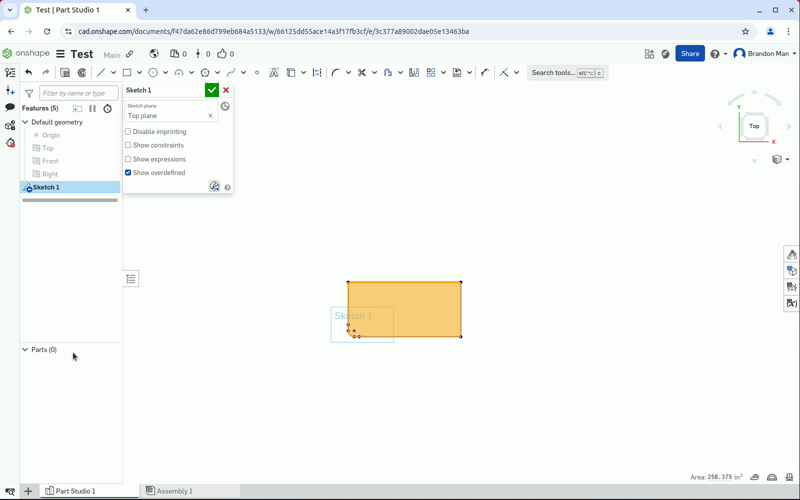
key(shift+e)
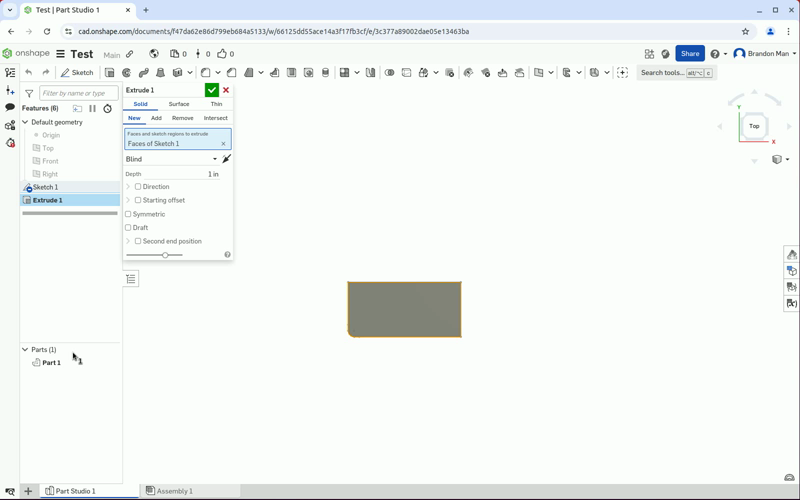
mouse_move(143, 106)
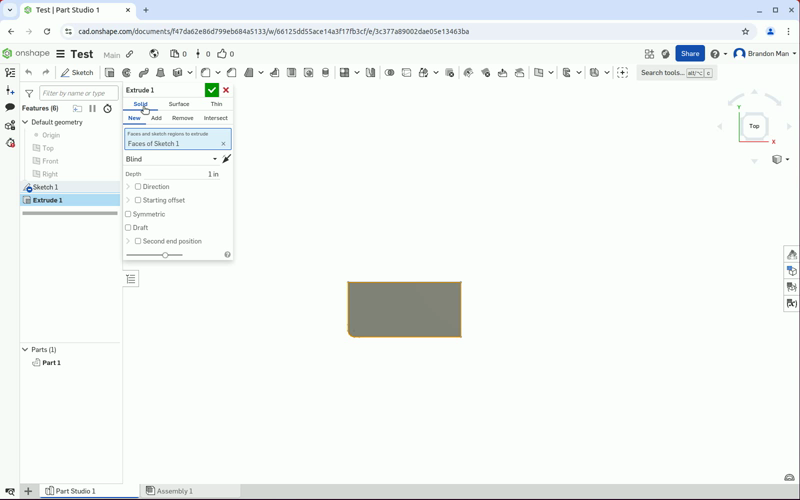
click(143, 106)
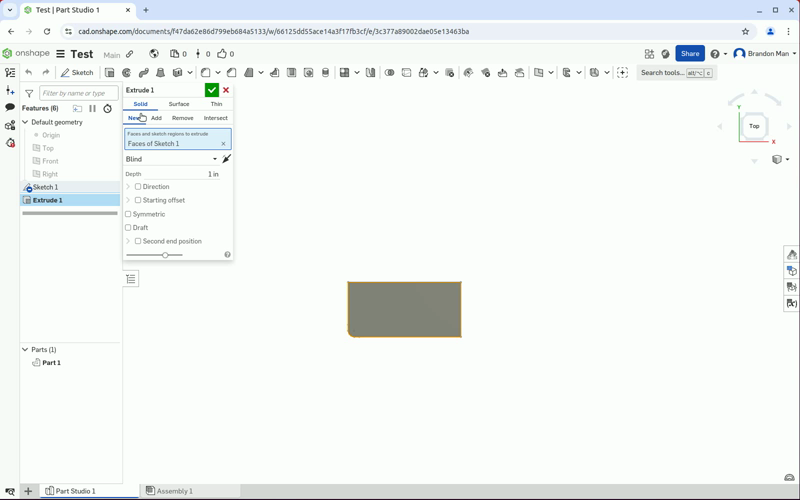
mouse_move(137, 120)
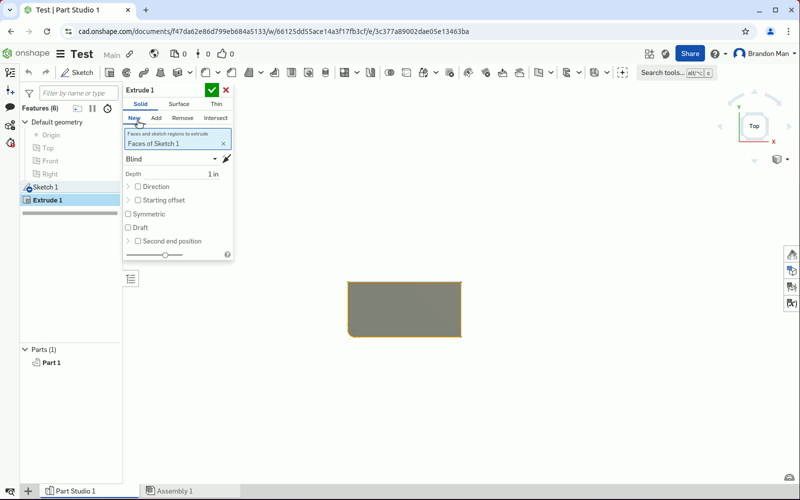
click(137, 120)
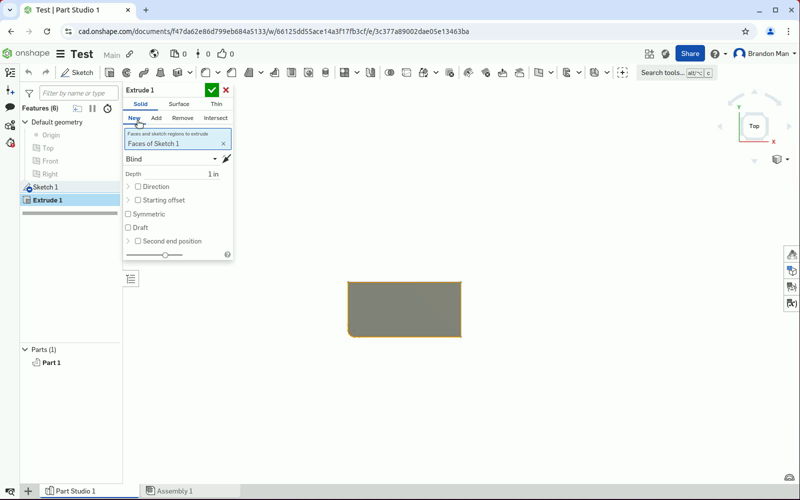
key(tab, 4)
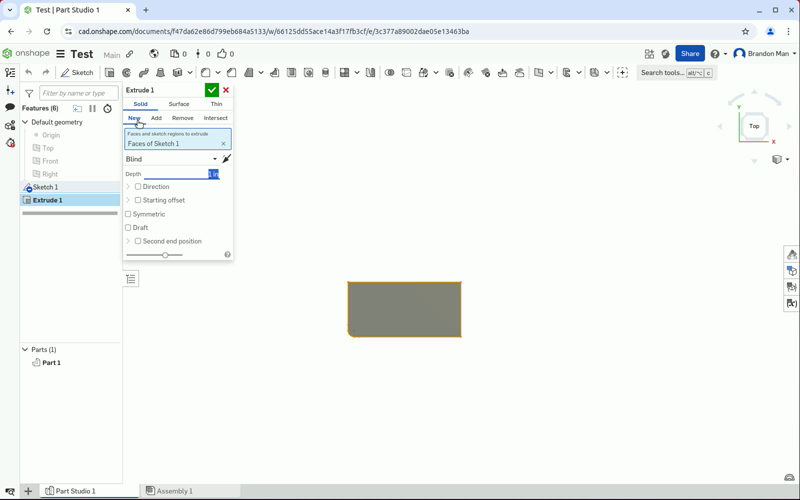
text(1.685)
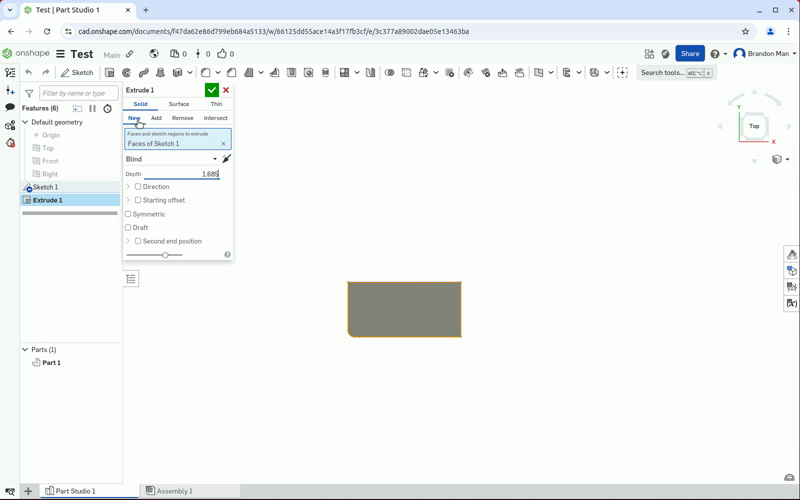
key(enter)
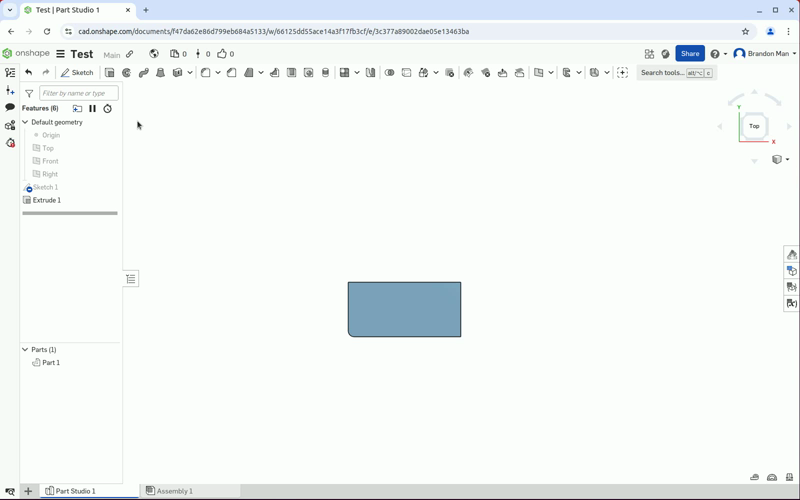
key(shift+h)
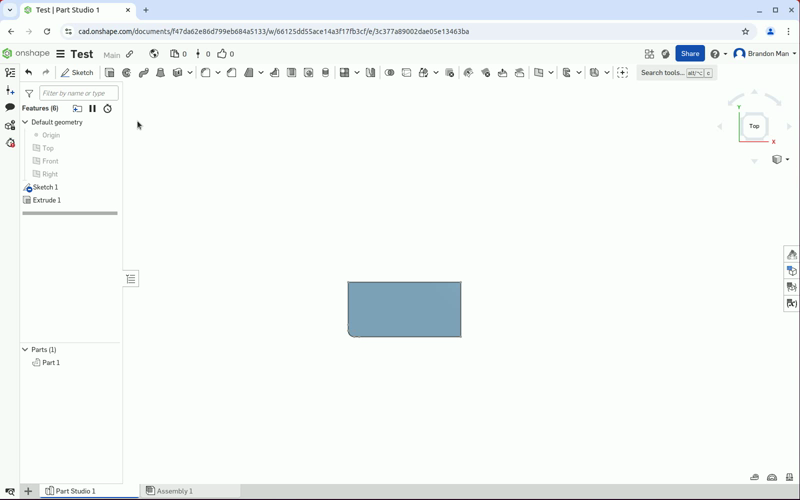
key(shift+h)
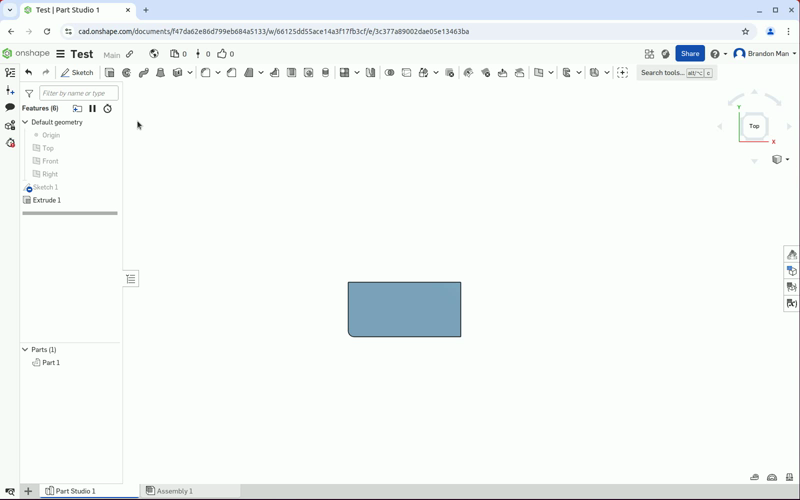
mouse_move(73, 189)
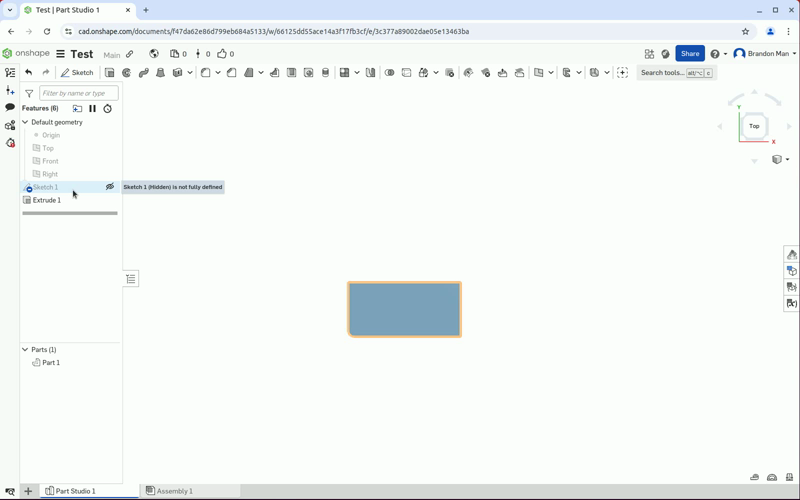
click(73, 189)
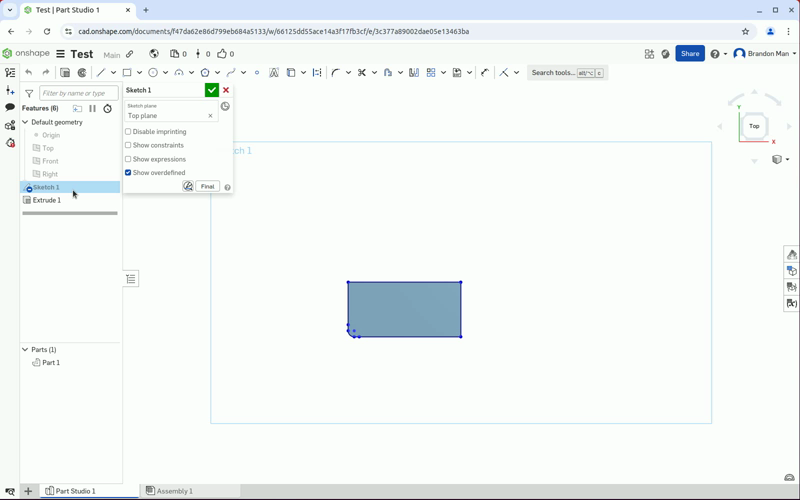
mouse_move(229, 92)
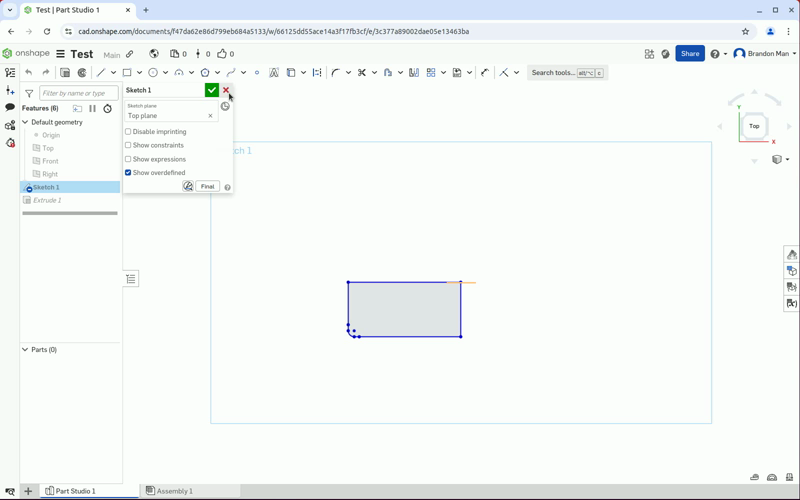
click(229, 92)
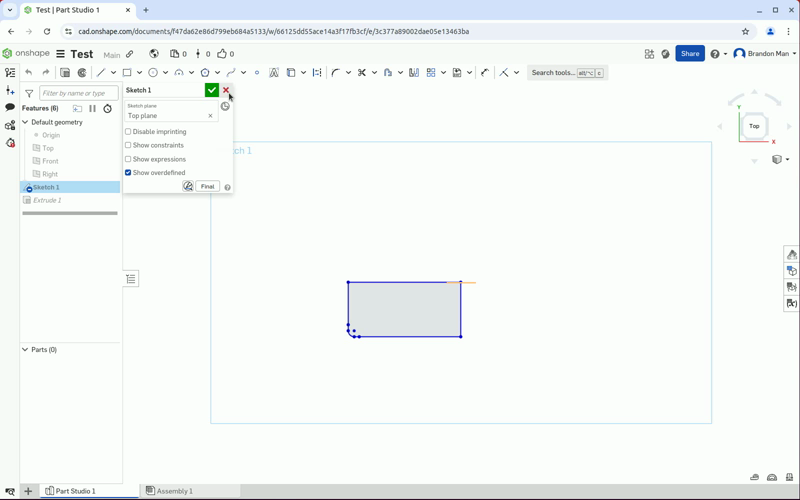
key(shift+s)
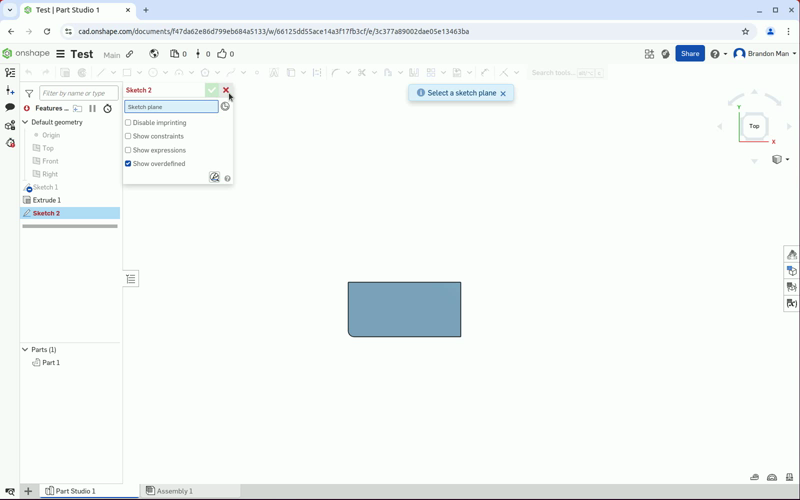
mouse_move(73, 150)
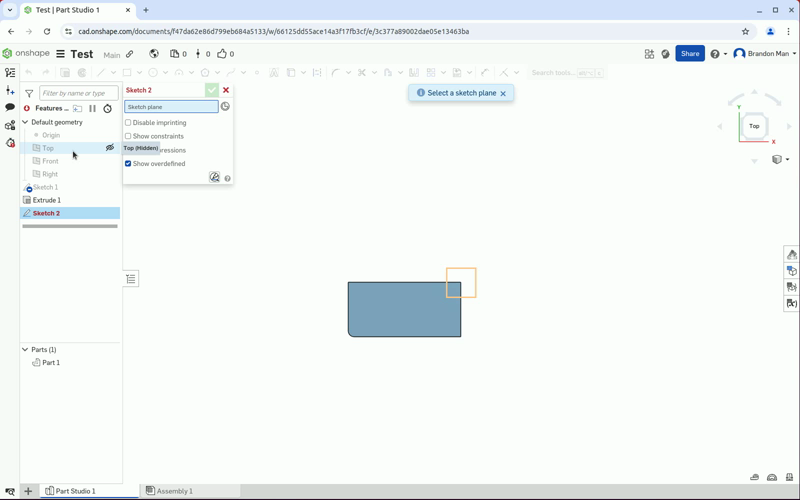
click(73, 150)
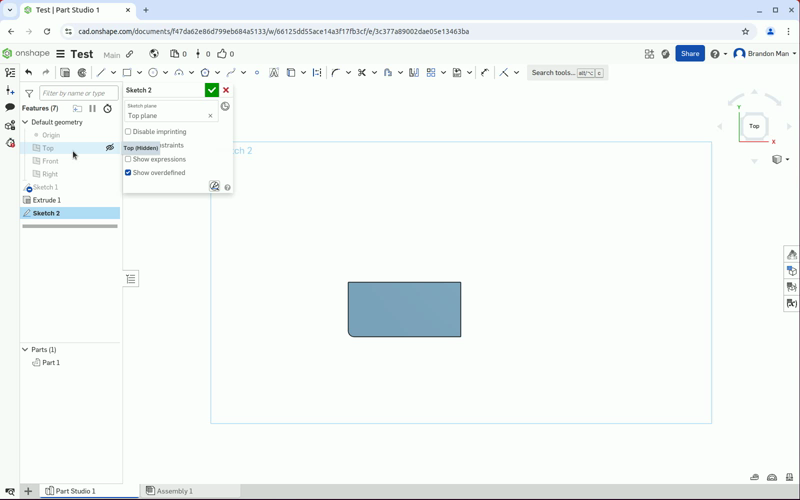
mouse_move(73, 352)
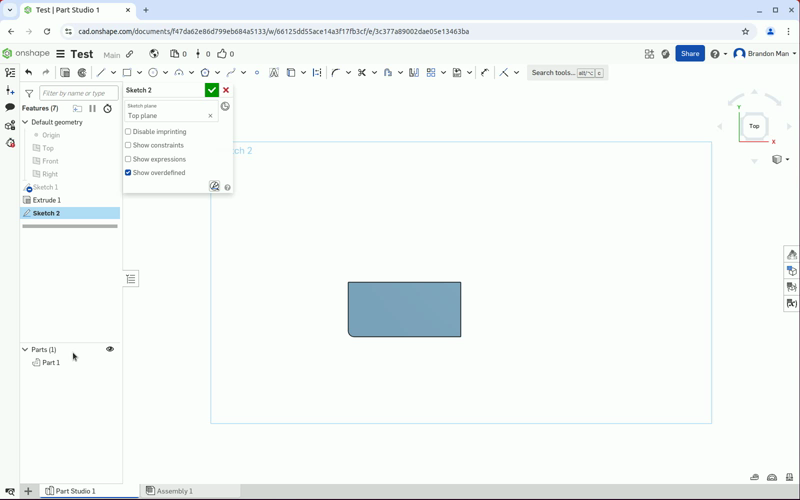
key(y)
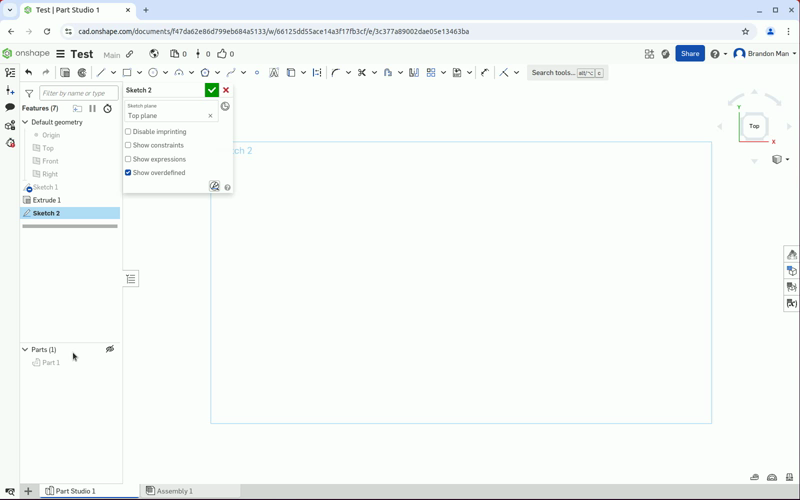
key(l)
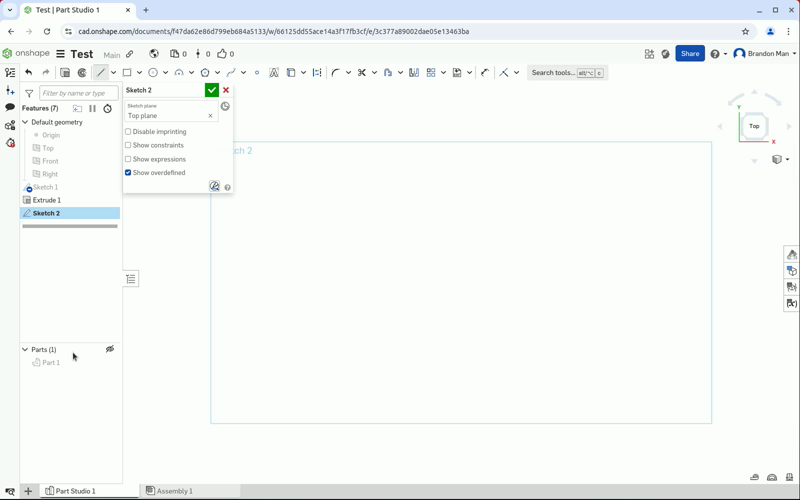
key_down(shift)
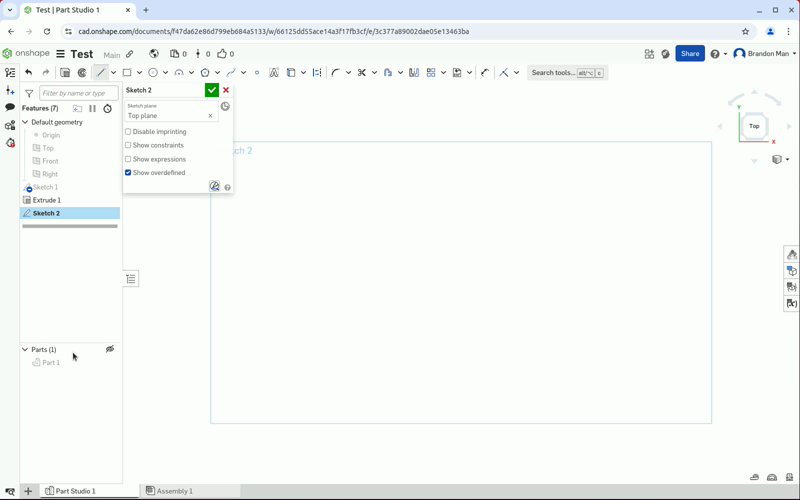
mouse_move(460, 336)
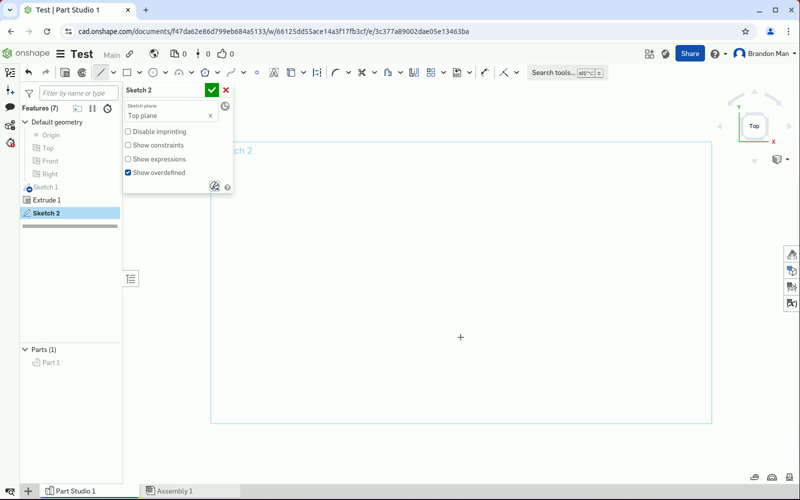
click(460, 336)
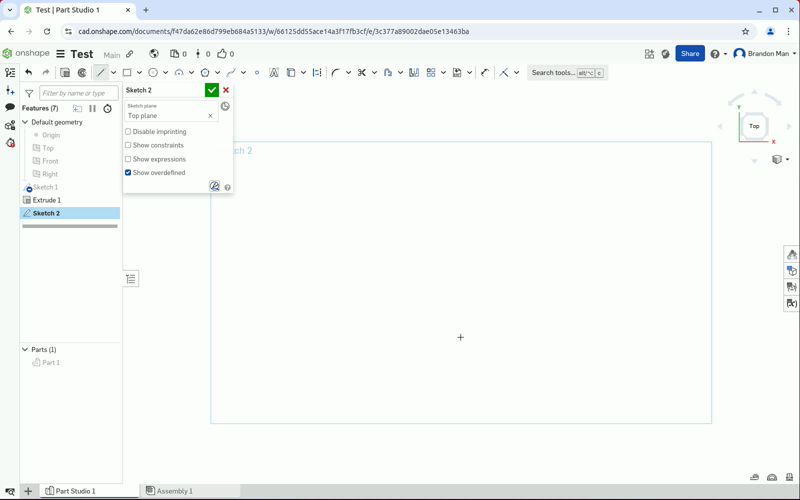
key_up(shift)
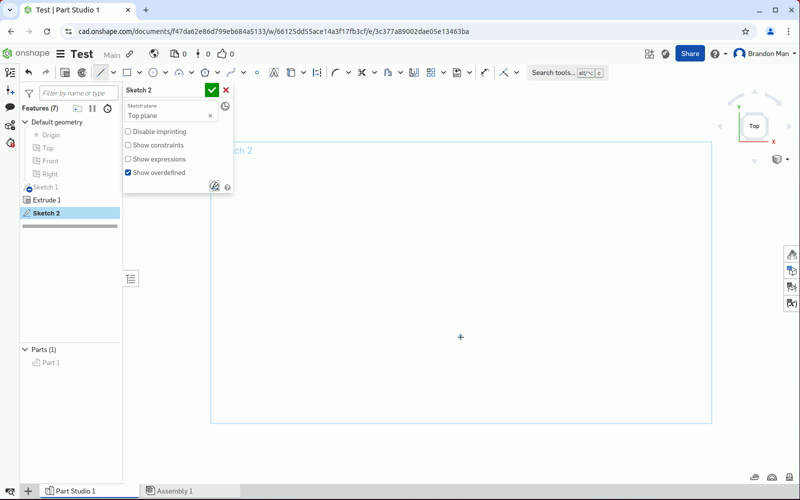
key_down(shift)
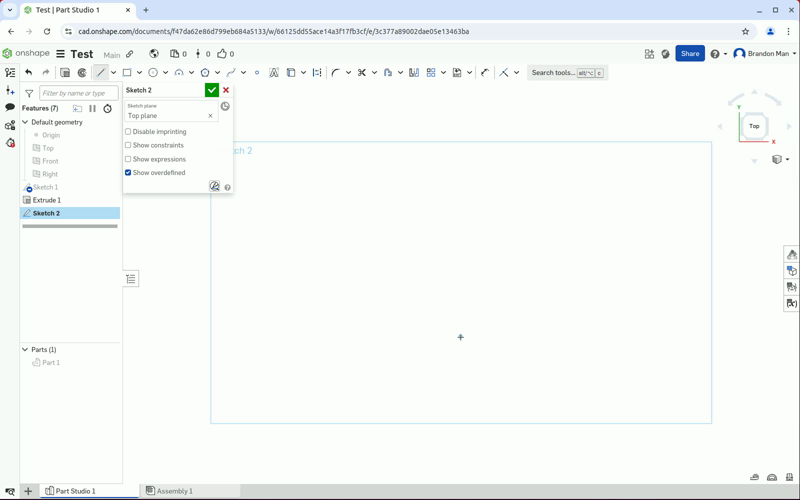
mouse_move(562, 336)
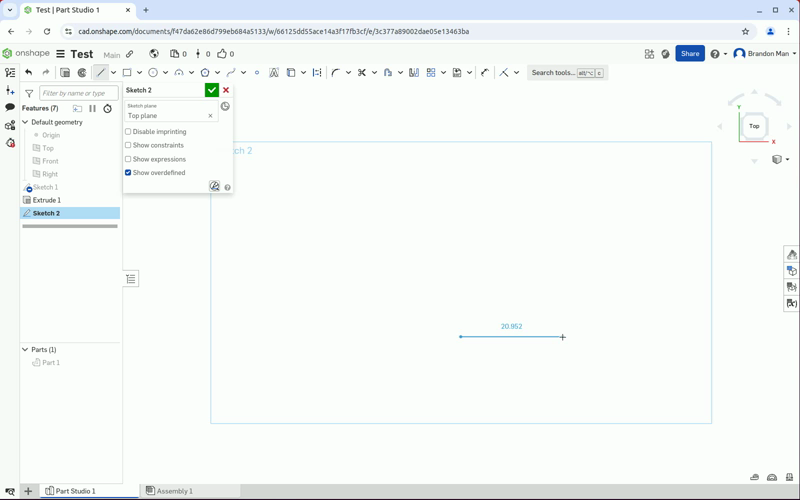
click(562, 336)
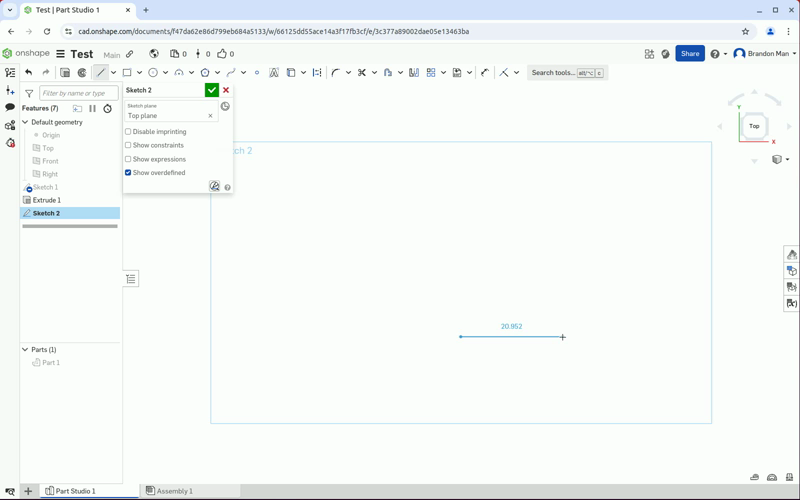
key_up(shift)
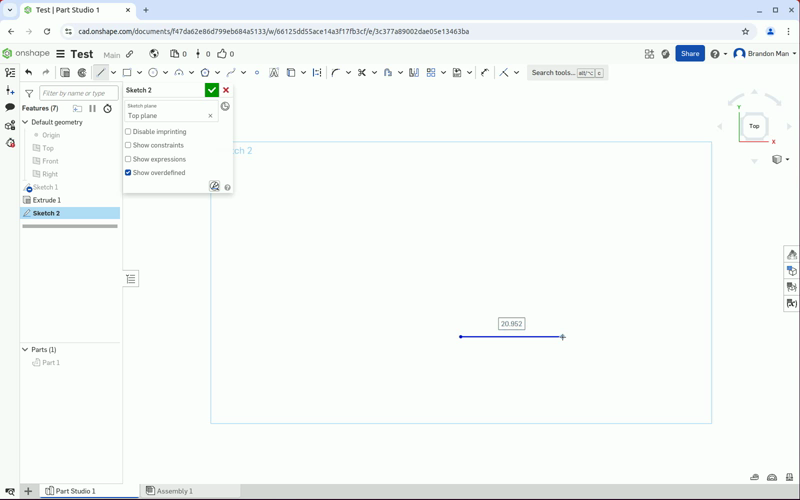
key_down(shift)
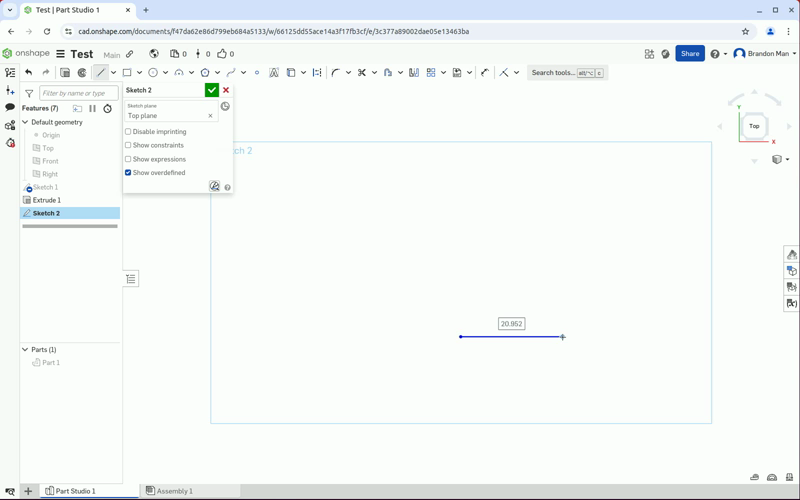
mouse_move(589, 336)
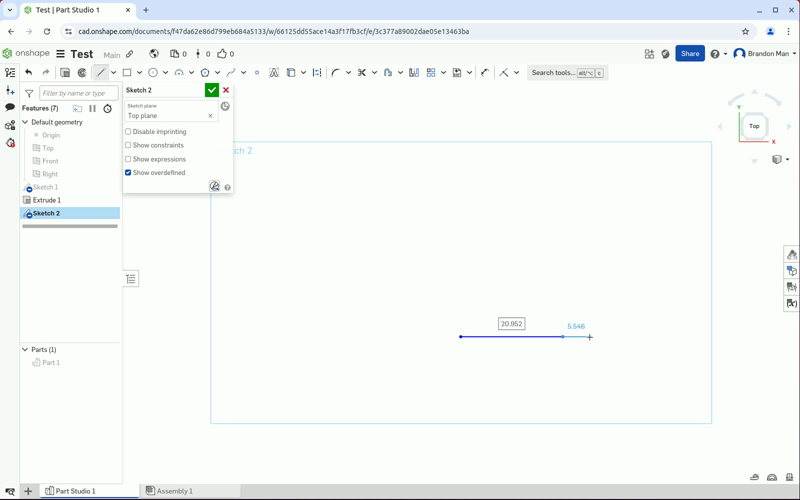
mouse_move(567, 336)
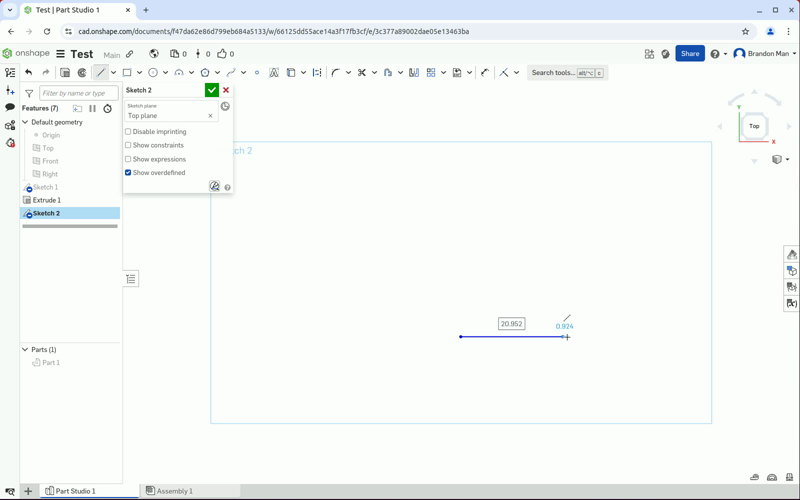
scroll(6)
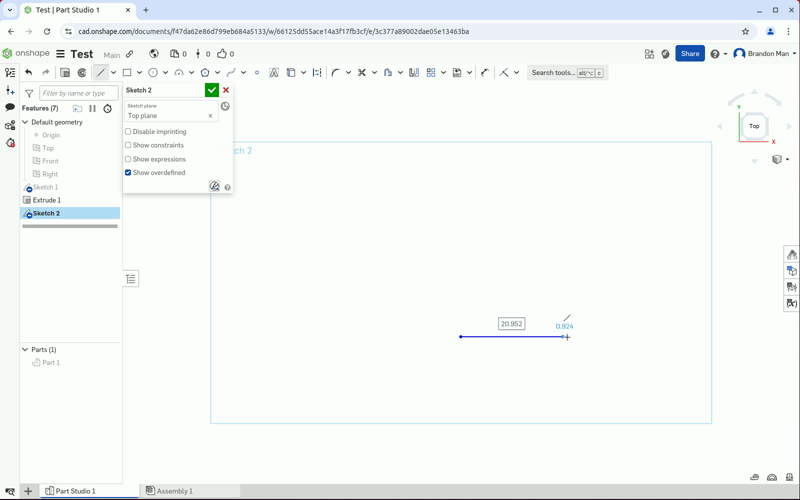
scroll(6)
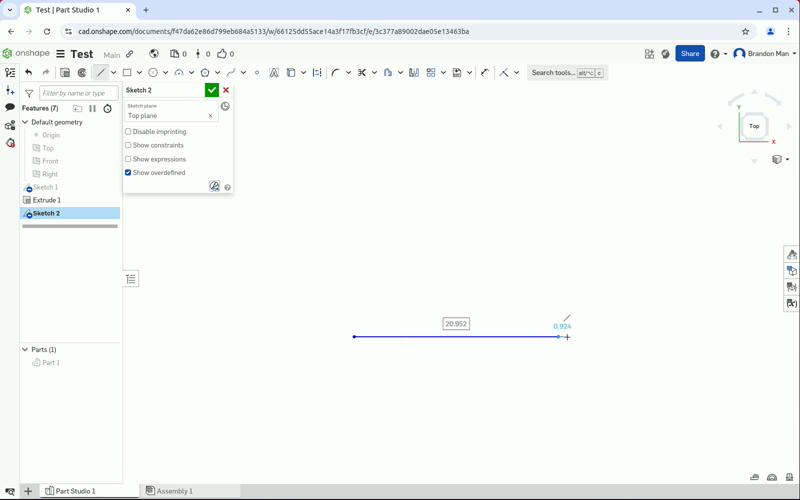
scroll(6)
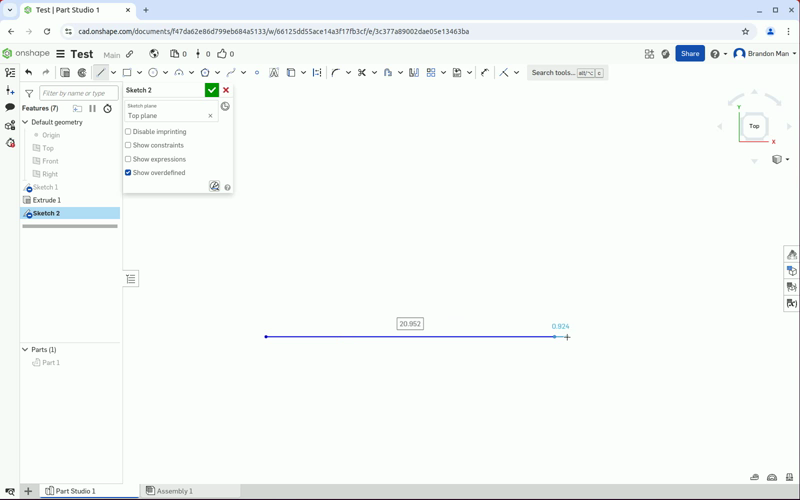
scroll(6)
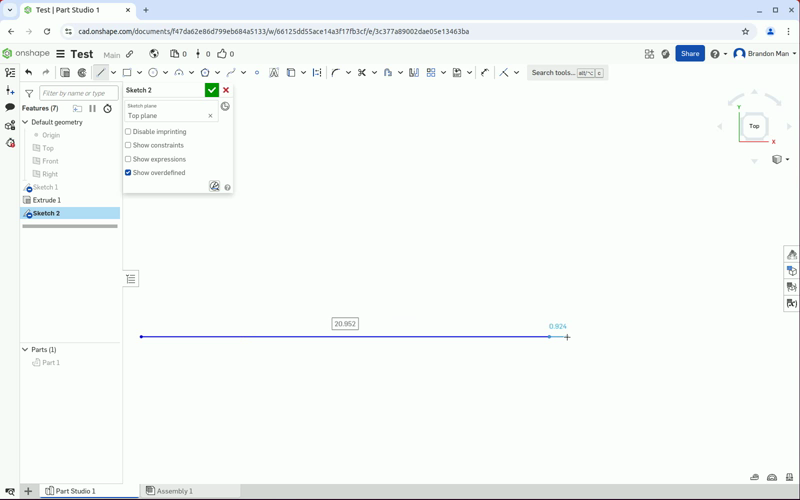
scroll(6)
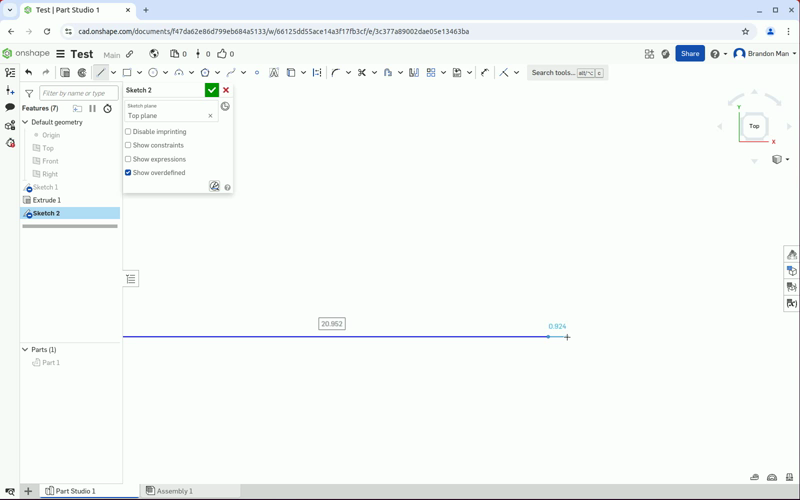
scroll(6)
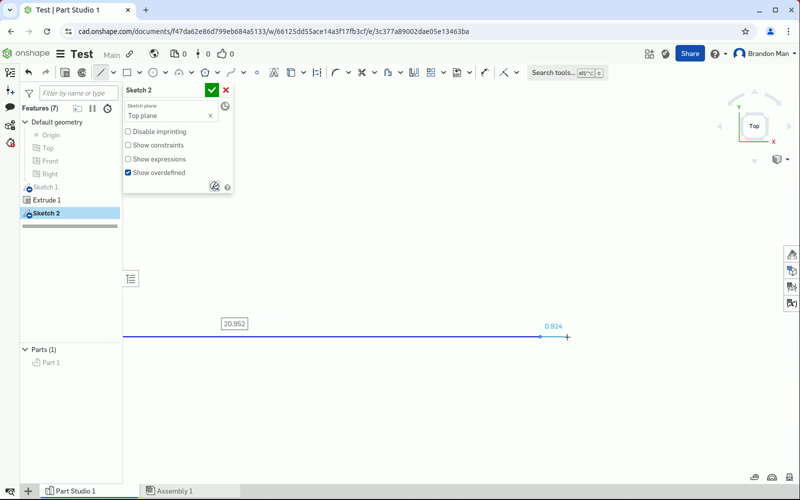
scroll(6)
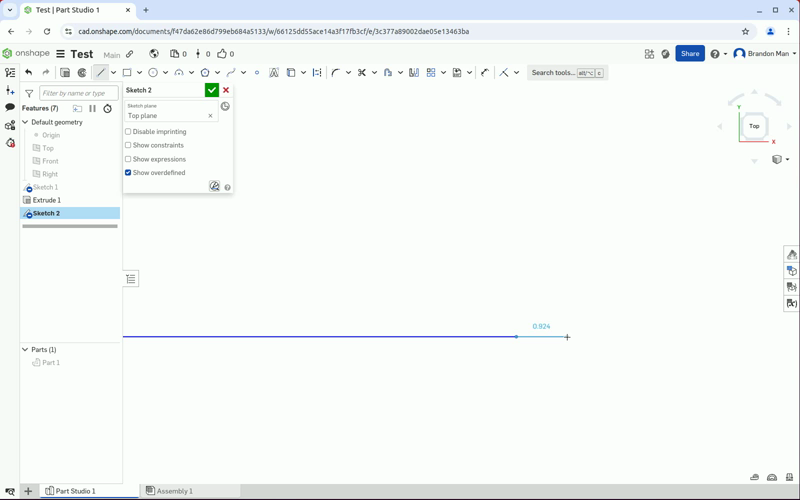
click(567, 336)
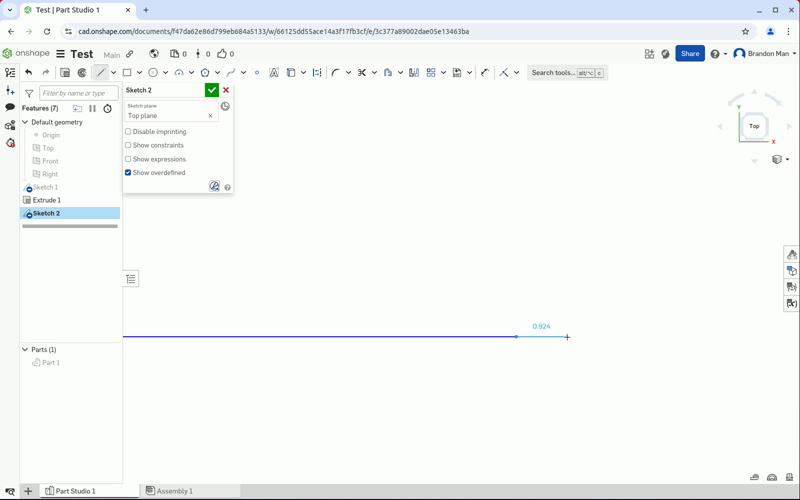
scroll(-6)
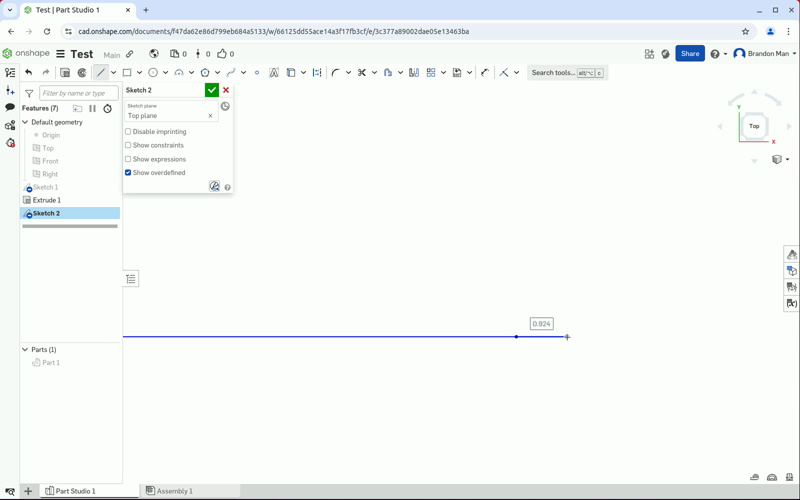
scroll(-6)
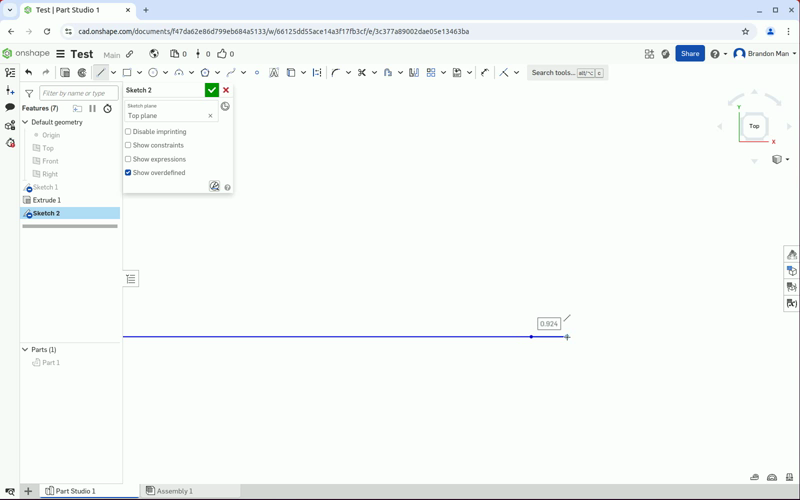
scroll(-6)
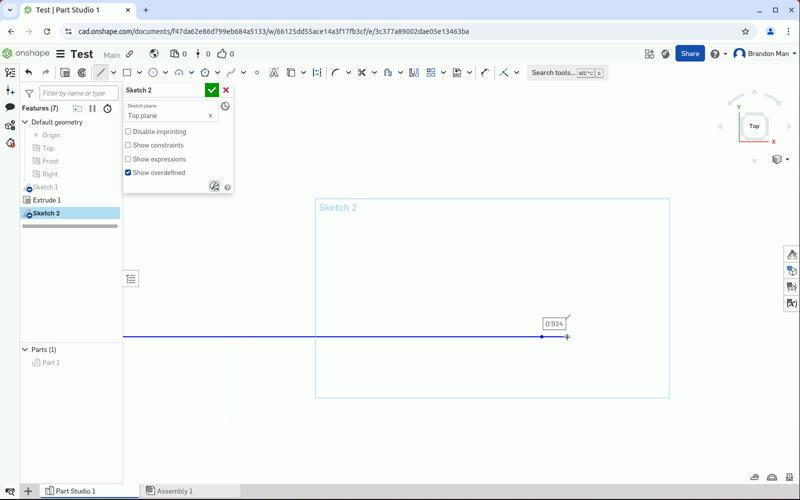
scroll(-6)
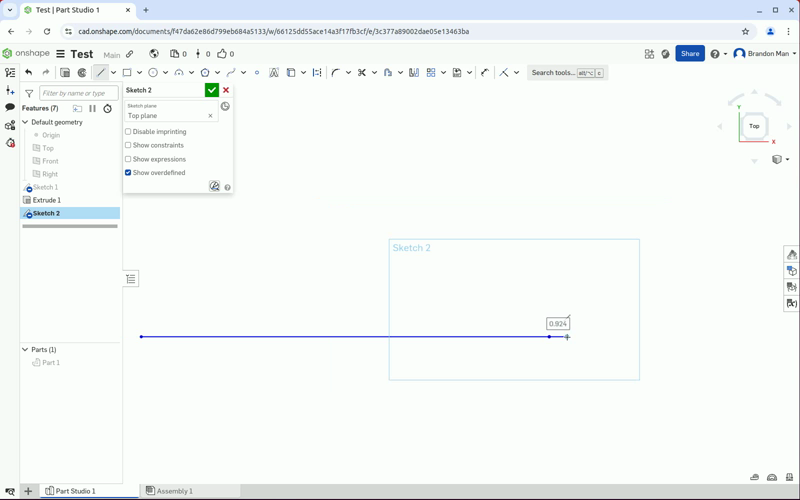
scroll(-6)
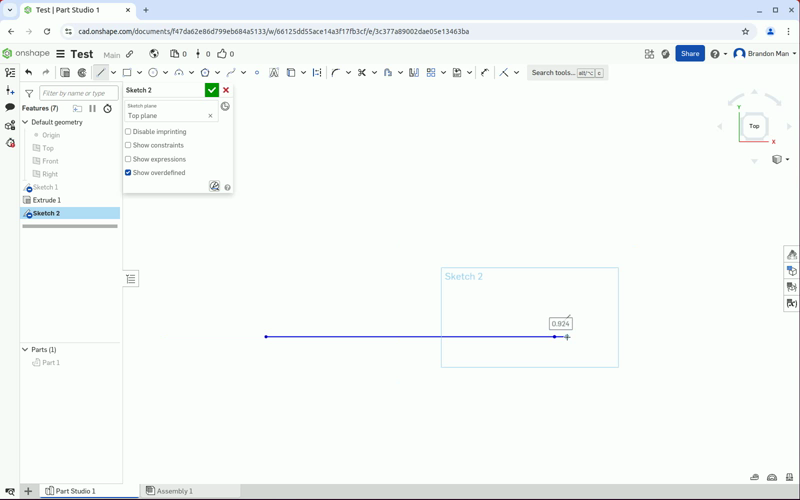
scroll(-6)
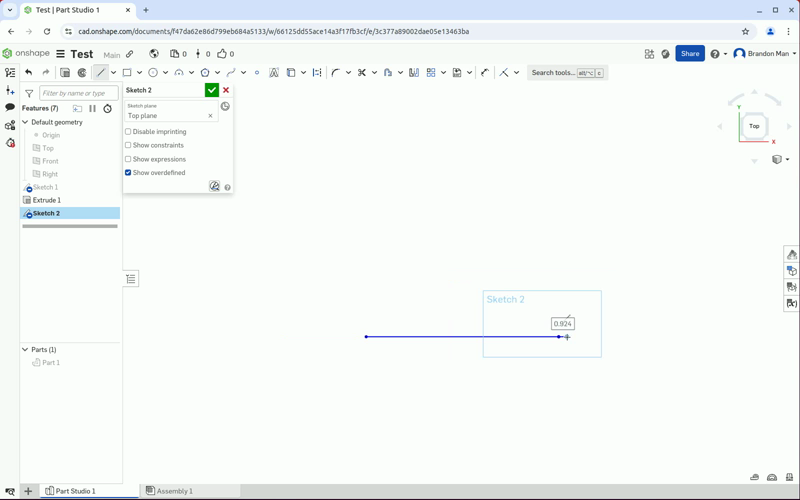
scroll(-6)
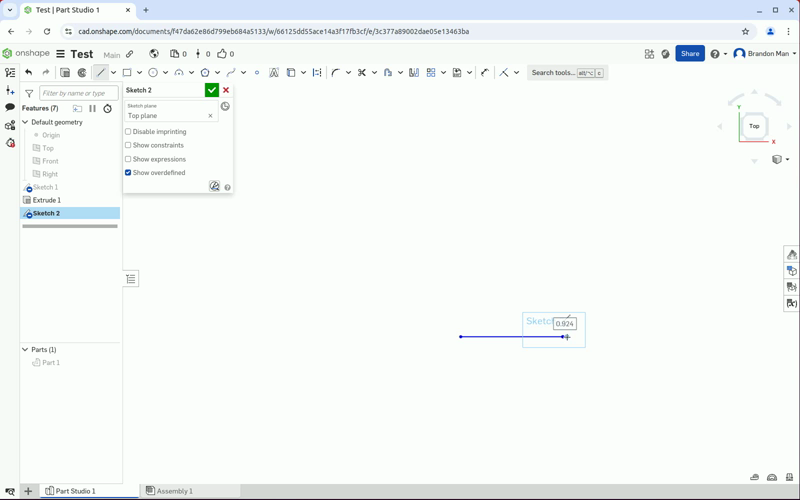
key_up(shift)
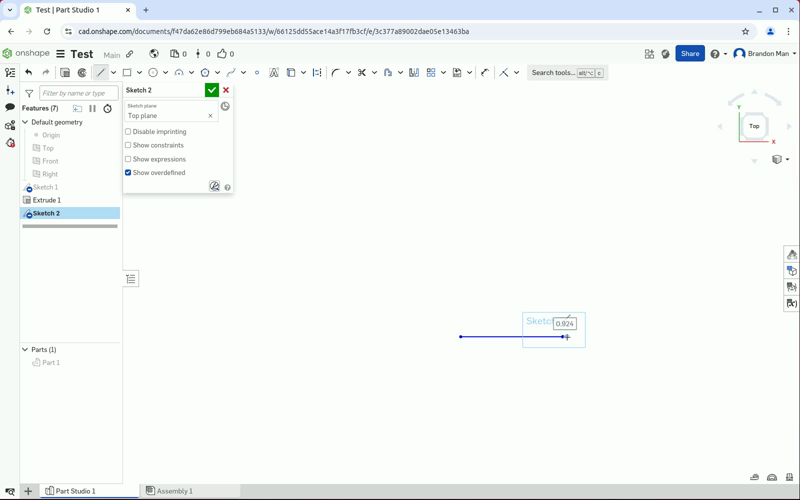
key(esc)
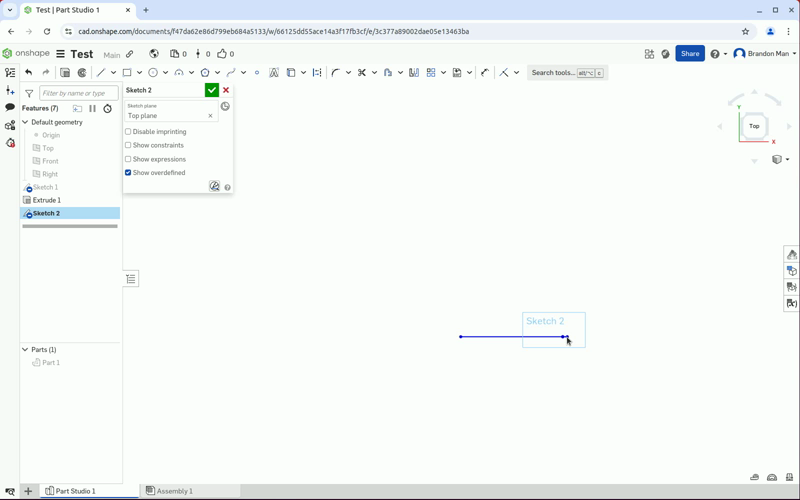
key(a)
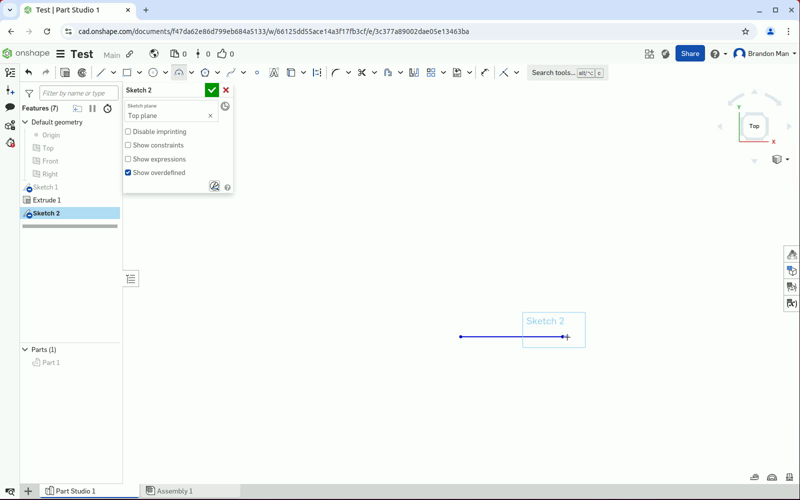
mouse_move(567, 336)
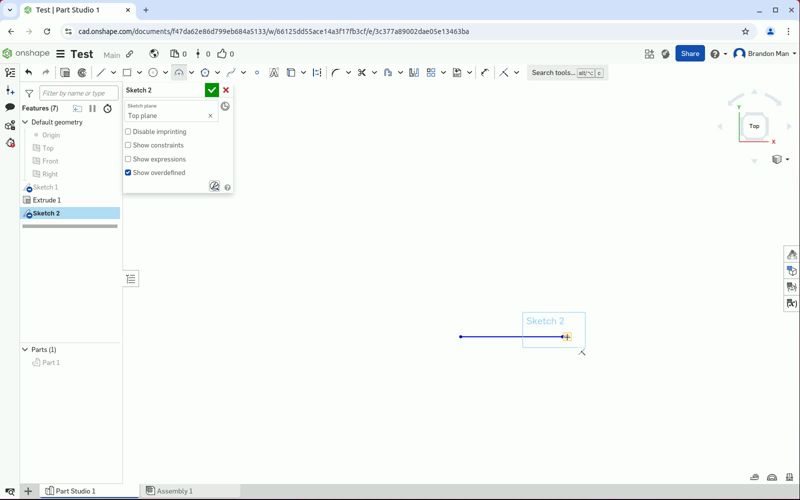
click(567, 336)
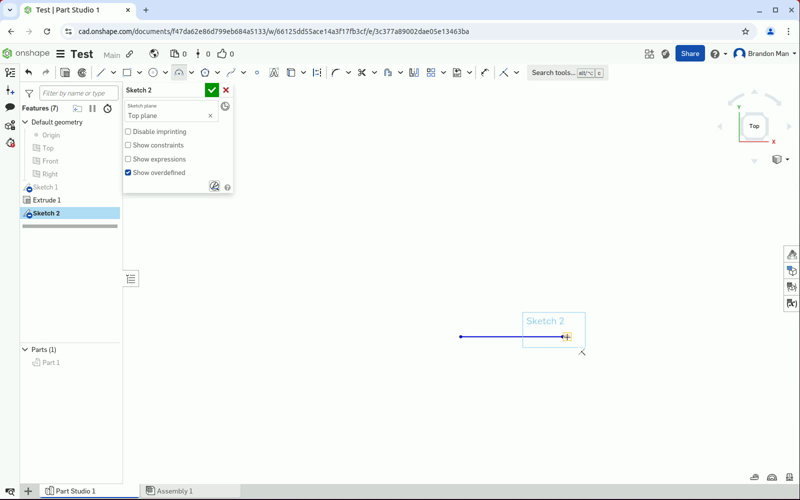
key_down(shift)
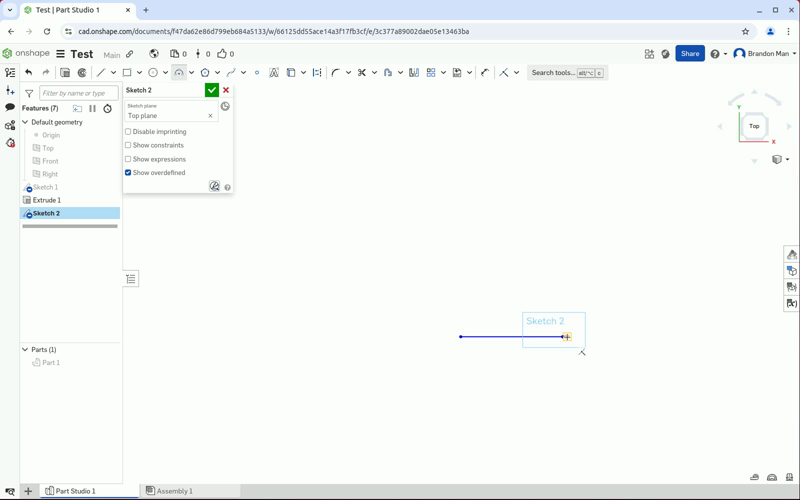
mouse_move(573, 330)
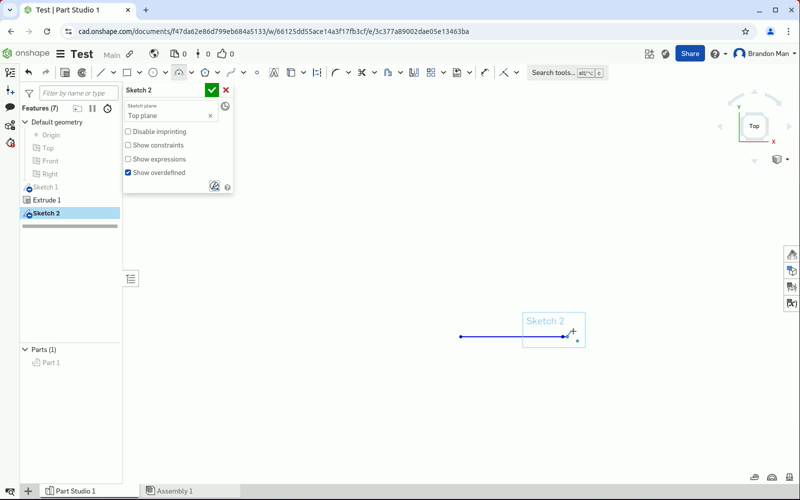
click(573, 330)
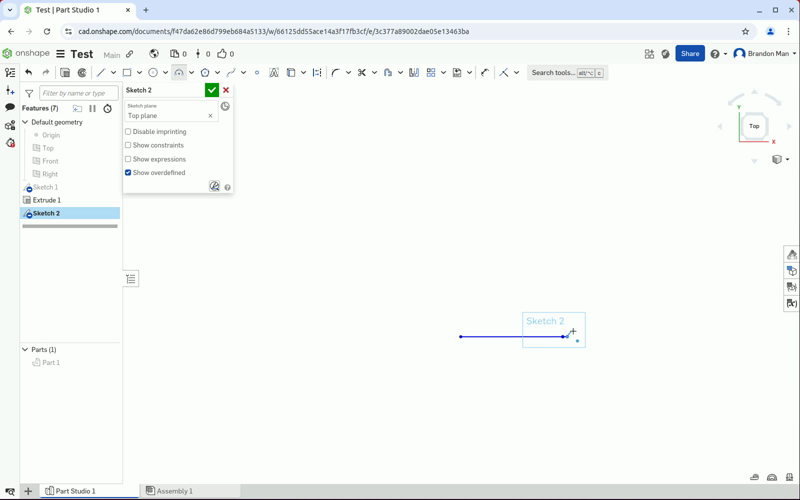
mouse_move(571, 335)
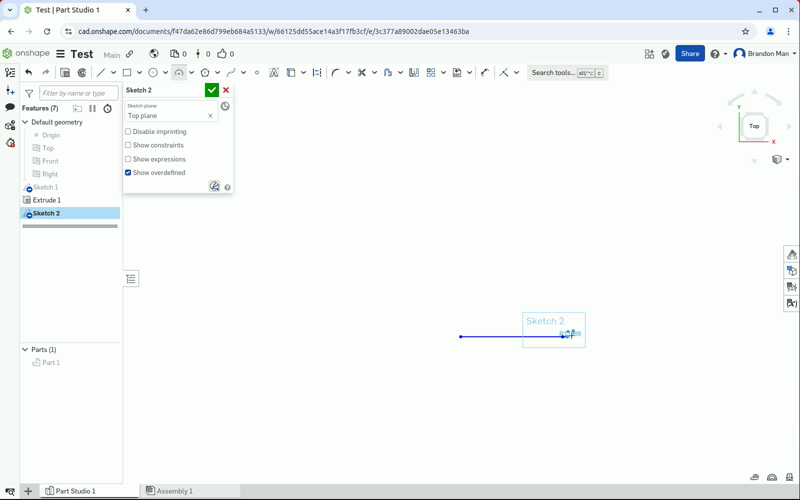
scroll(6)
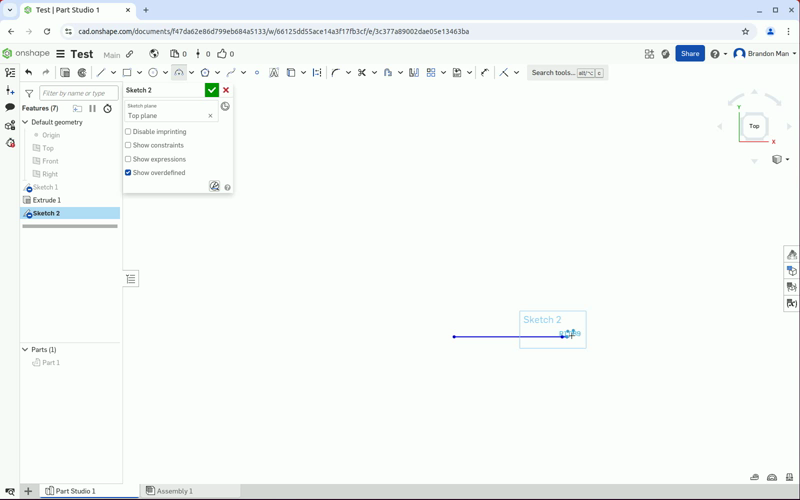
scroll(6)
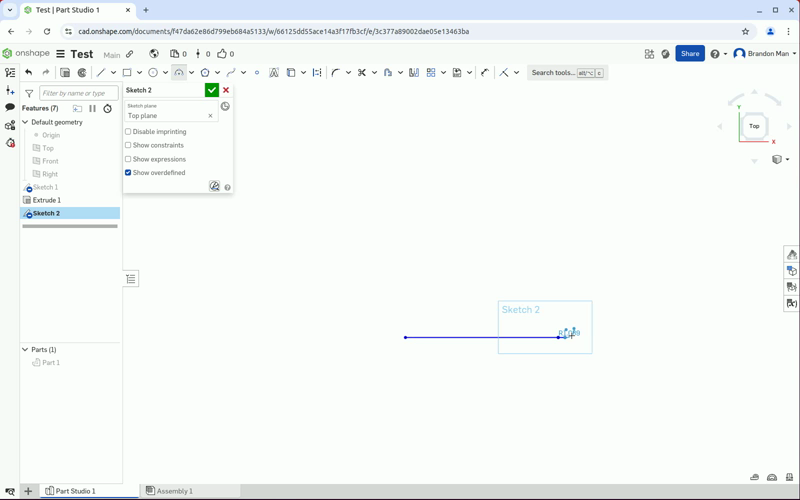
scroll(6)
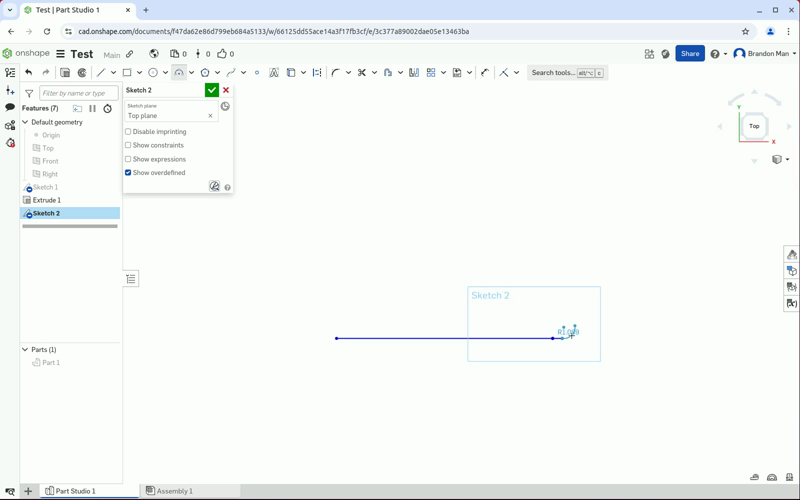
scroll(6)
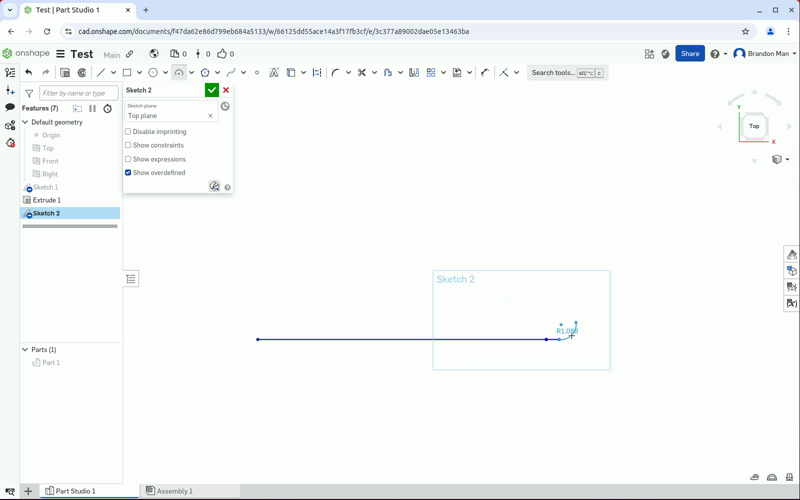
scroll(6)
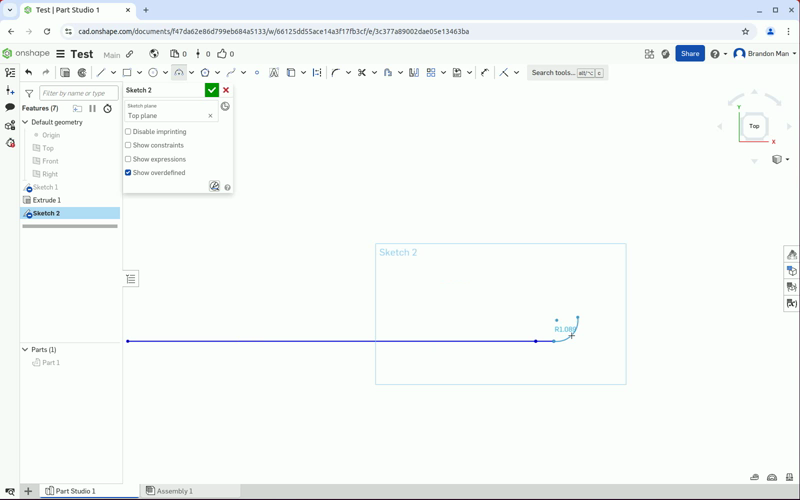
scroll(6)
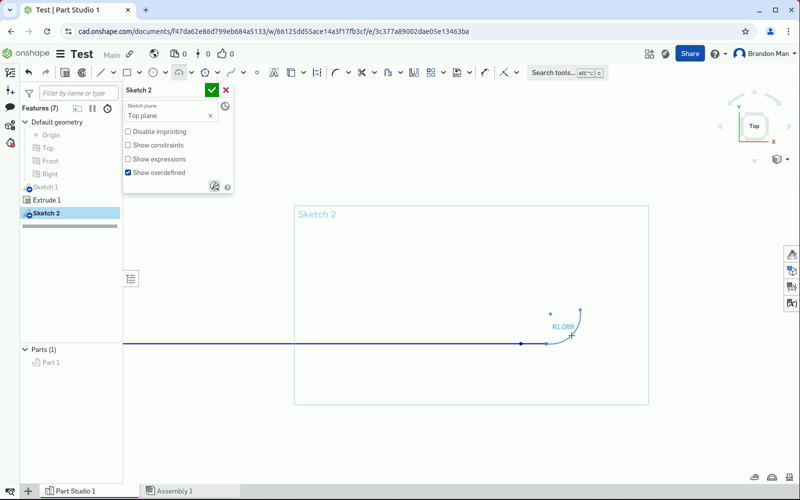
scroll(6)
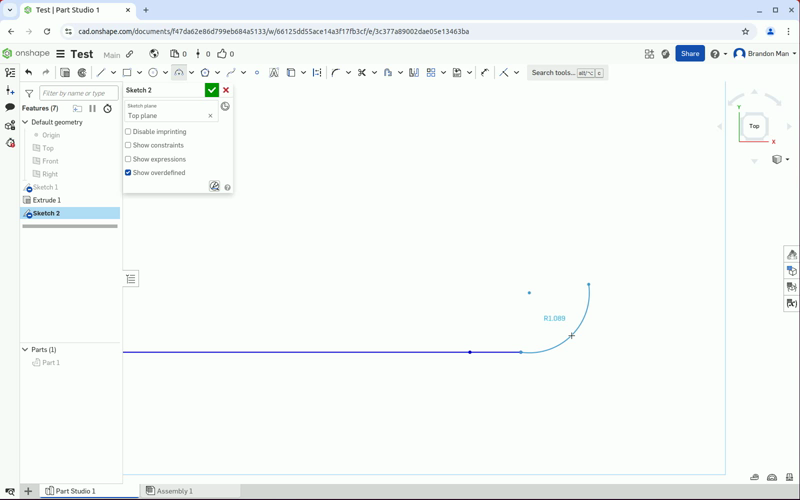
click(571, 335)
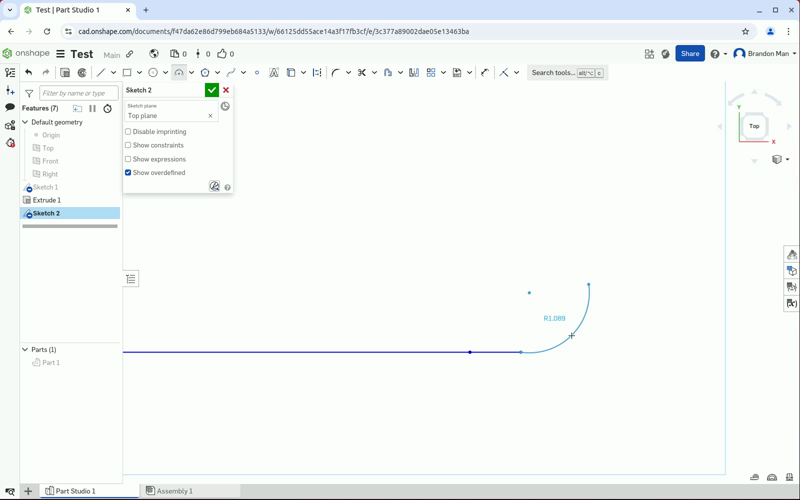
scroll(-6)
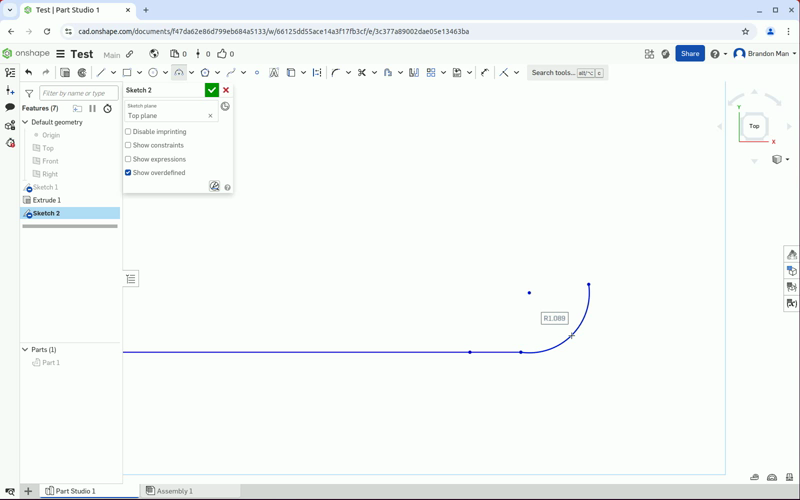
scroll(-6)
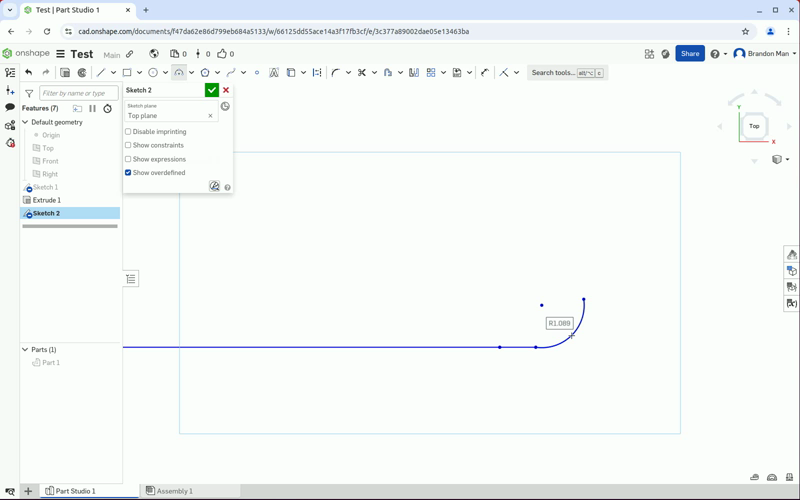
scroll(-6)
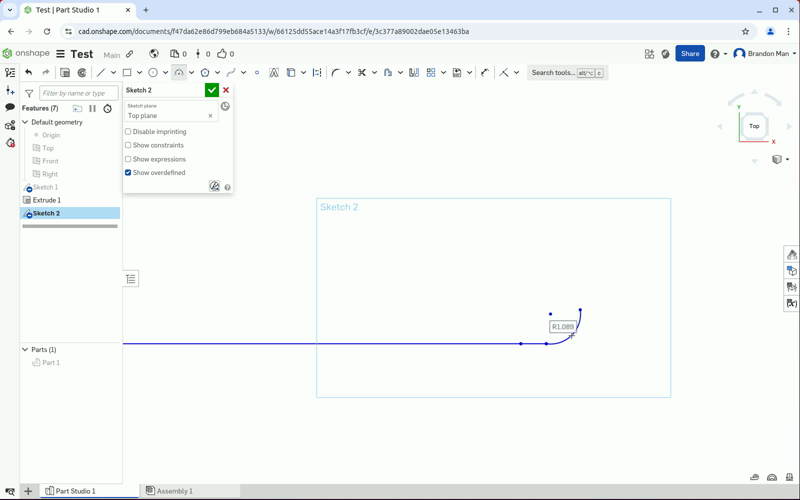
scroll(-6)
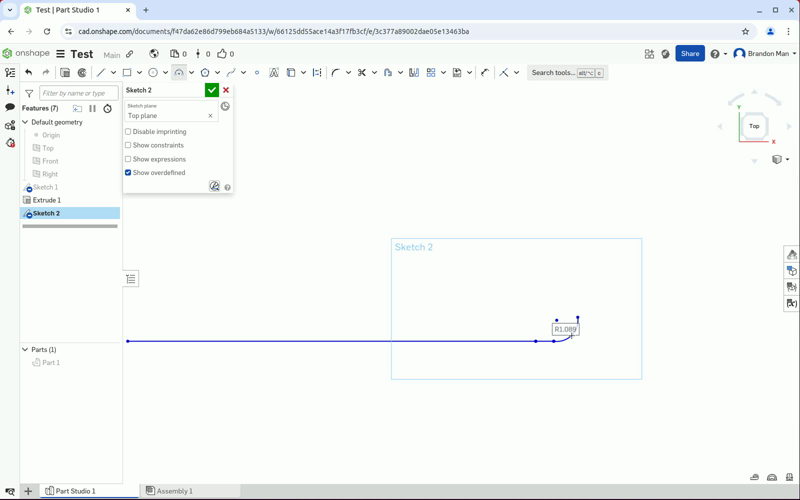
scroll(-6)
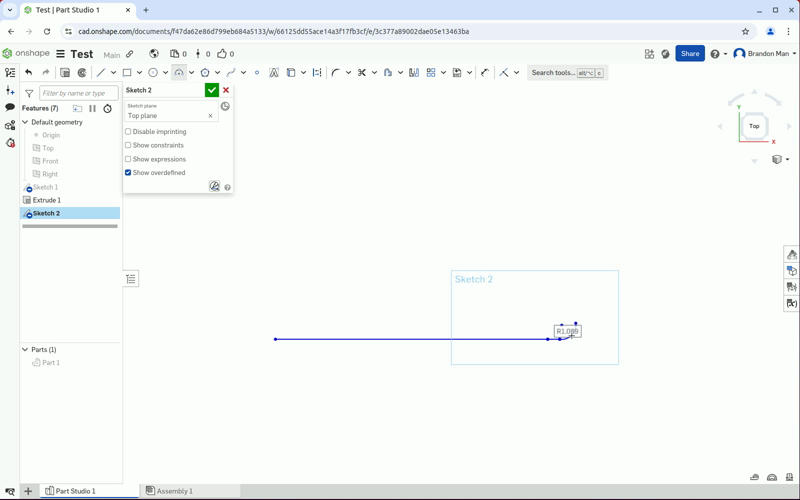
scroll(-6)
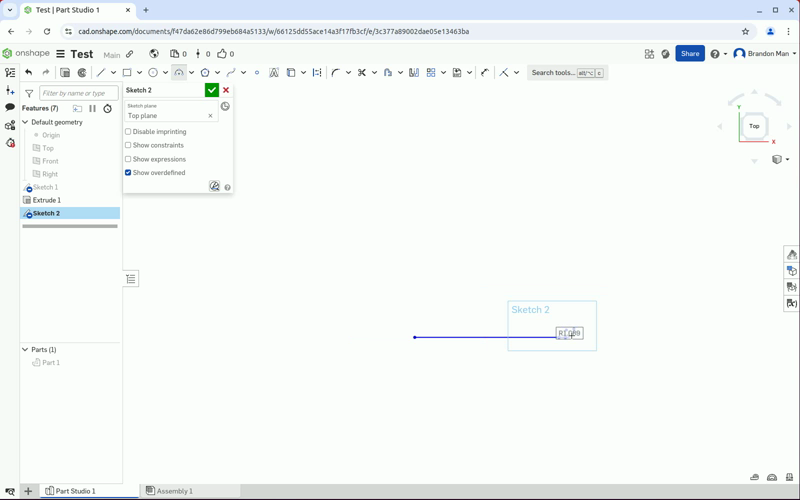
scroll(-6)
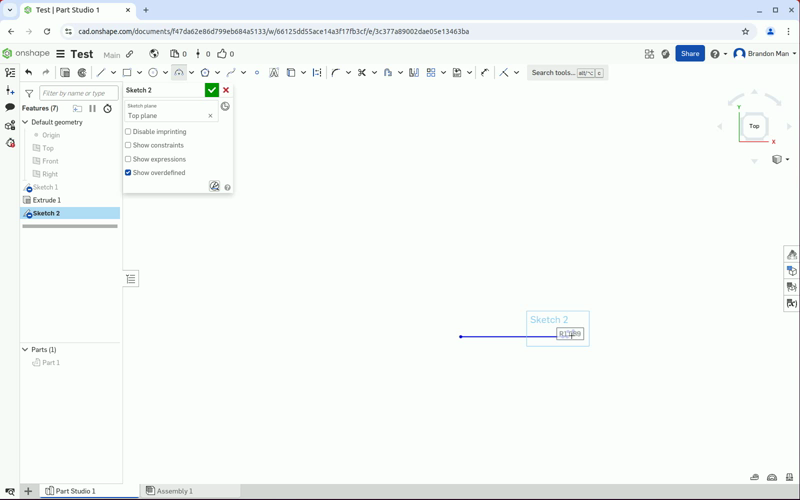
key_up(shift)
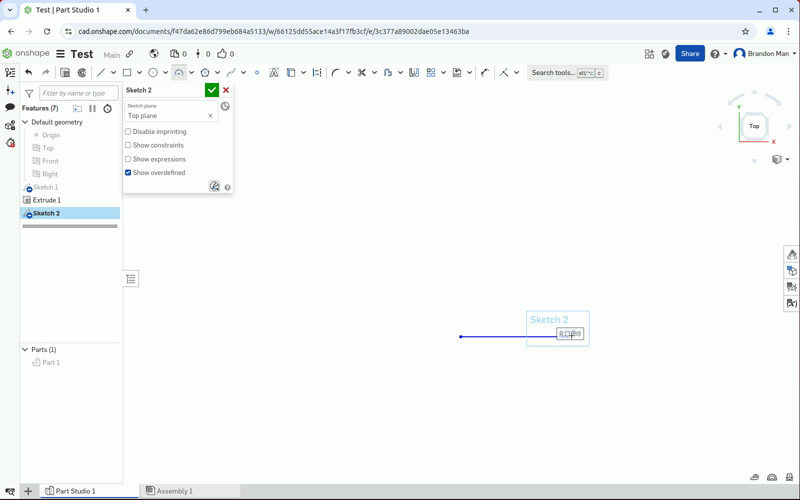
key(esc)
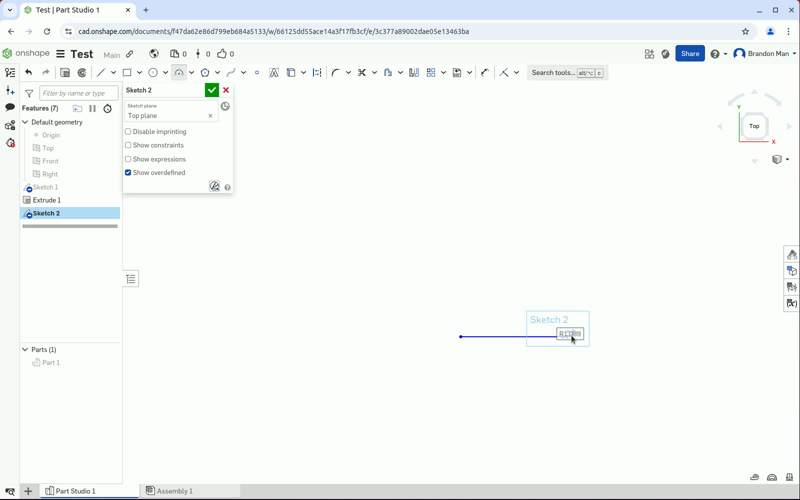
key(l)
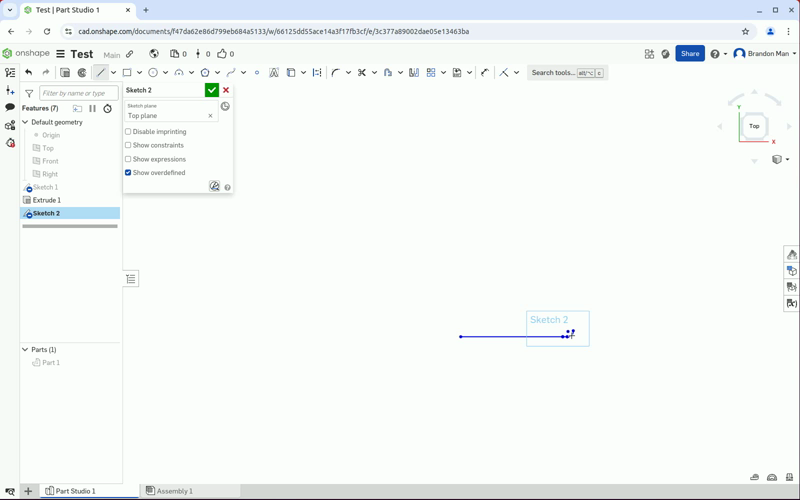
mouse_move(573, 330)
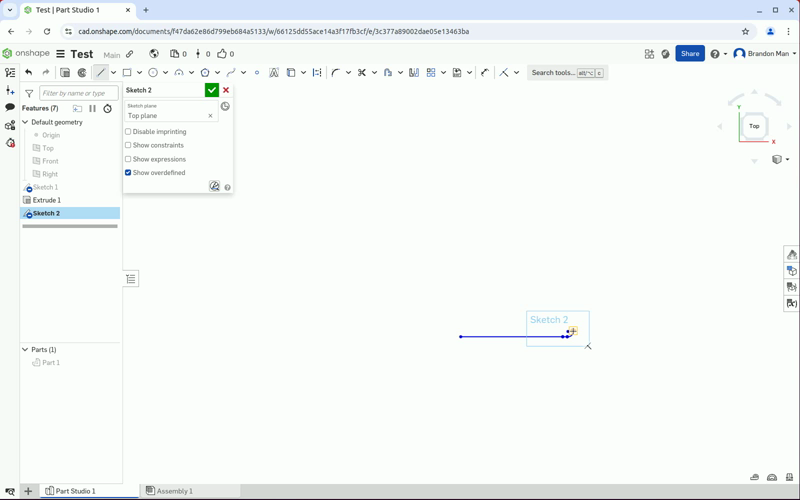
click(573, 330)
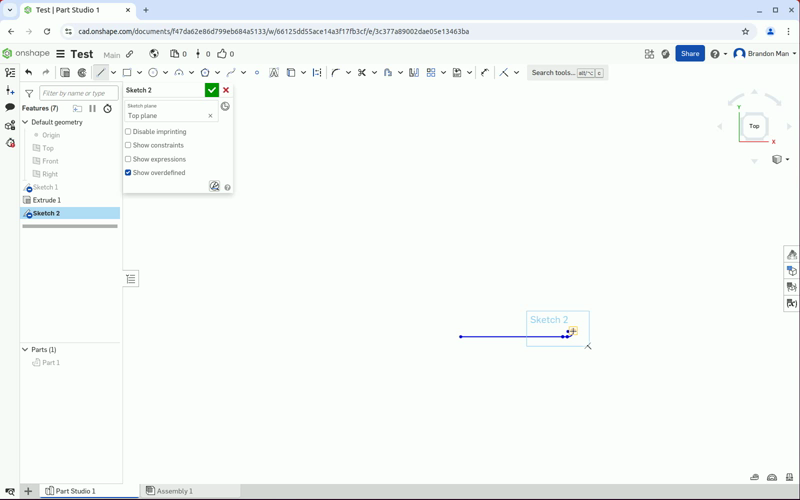
key_down(shift)
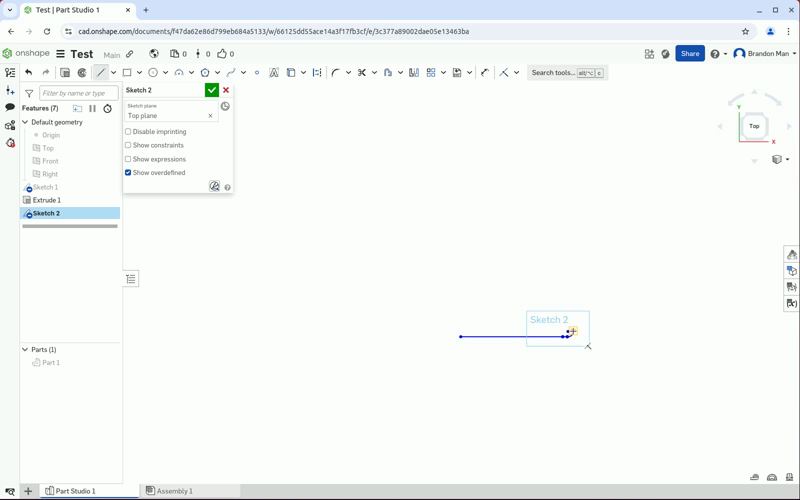
mouse_move(589, 330)
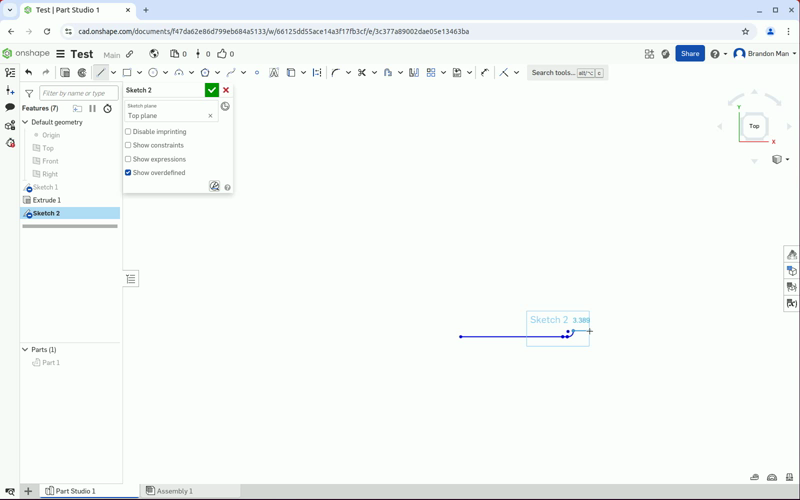
mouse_move(573, 326)
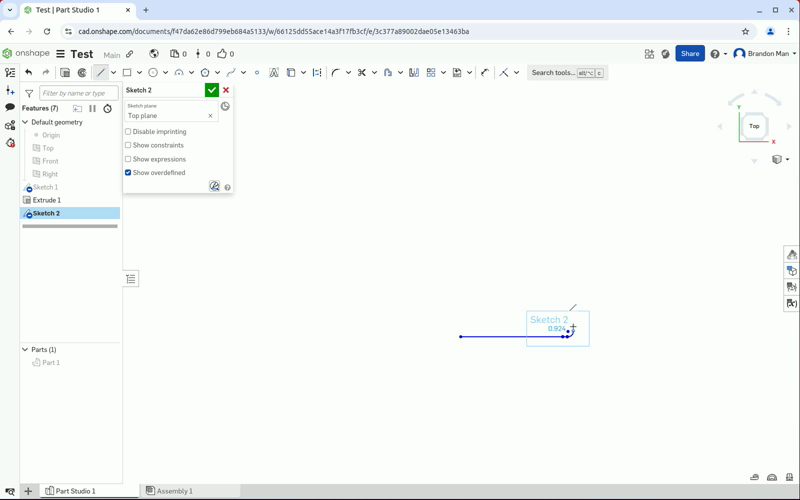
scroll(6)
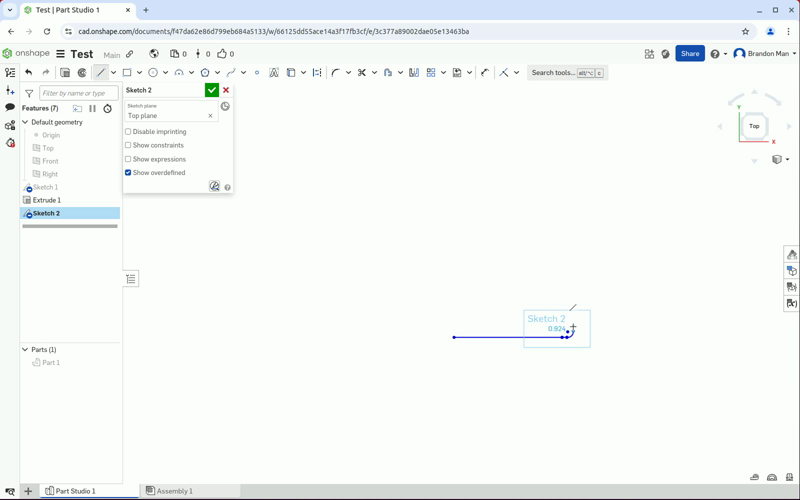
scroll(6)
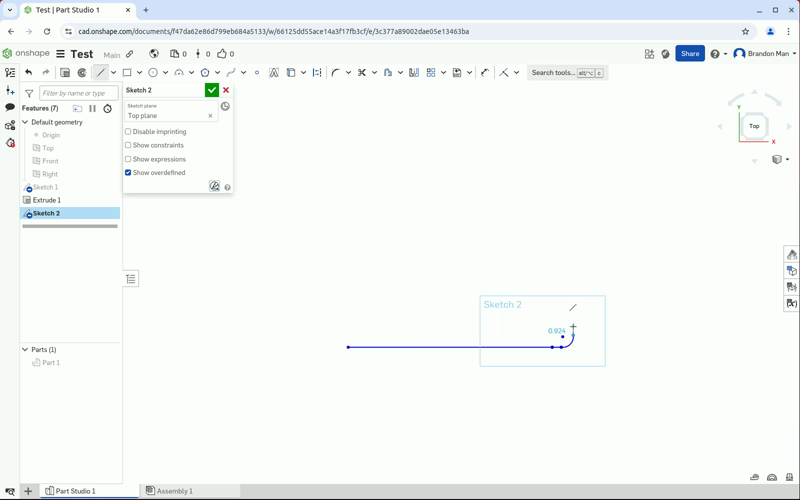
scroll(6)
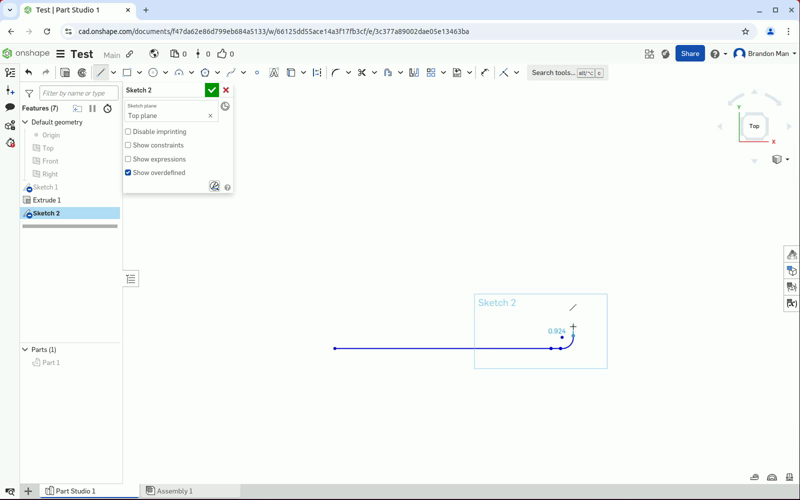
scroll(6)
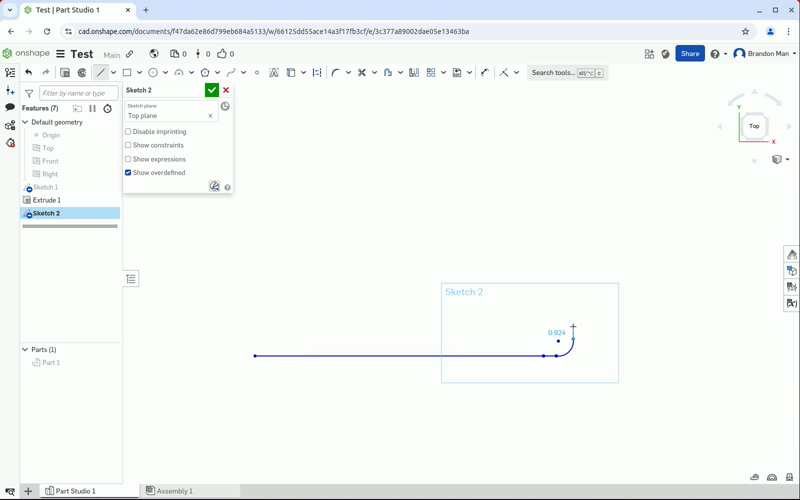
scroll(6)
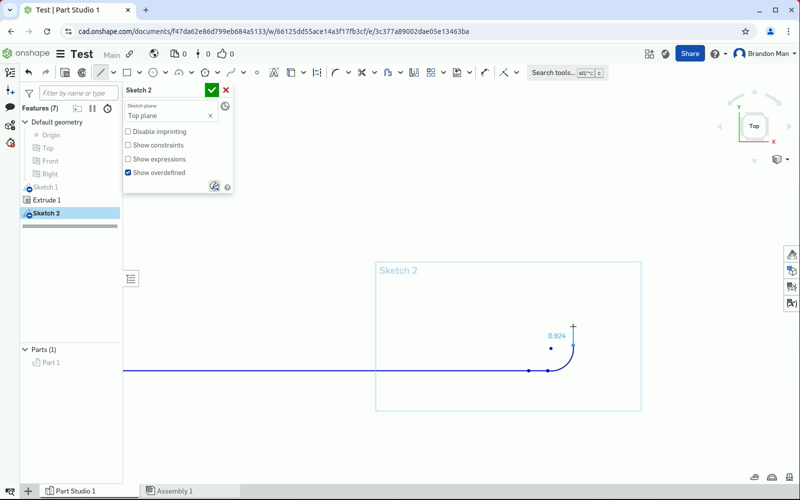
scroll(6)
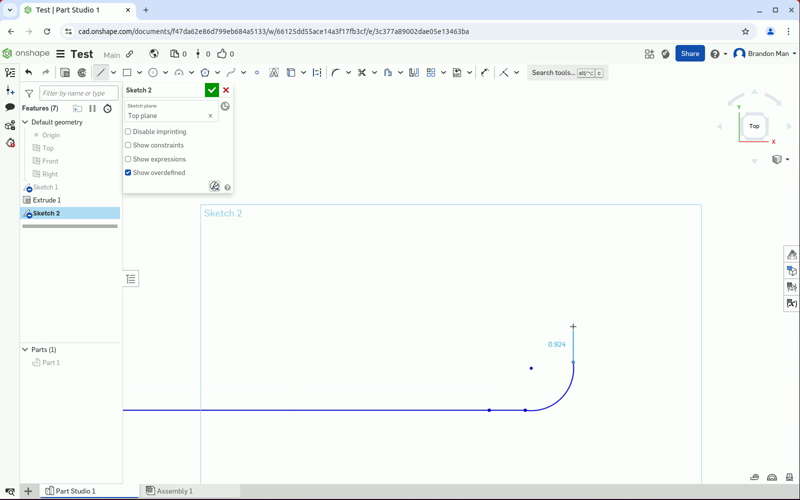
scroll(6)
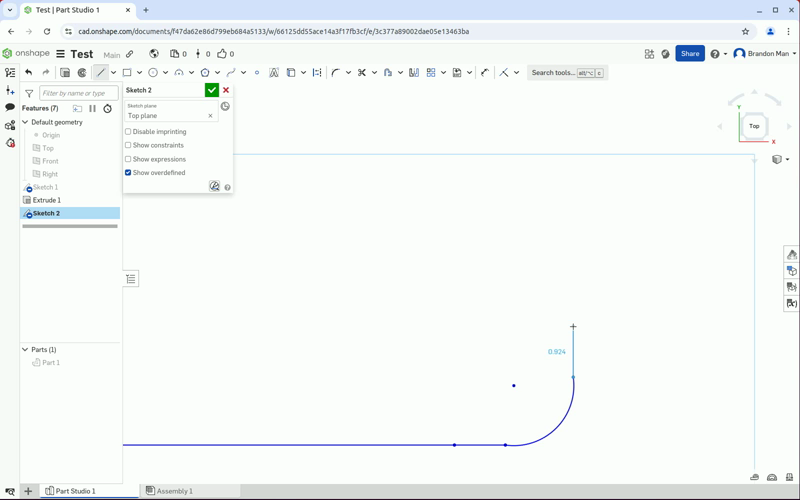
click(573, 326)
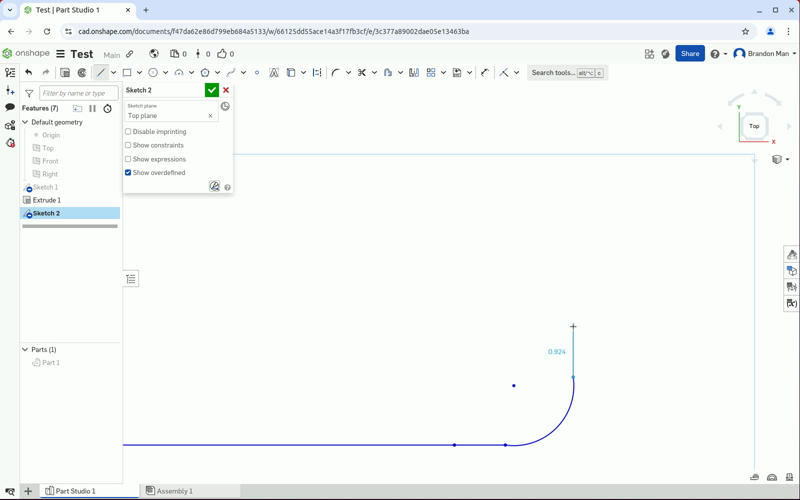
scroll(-6)
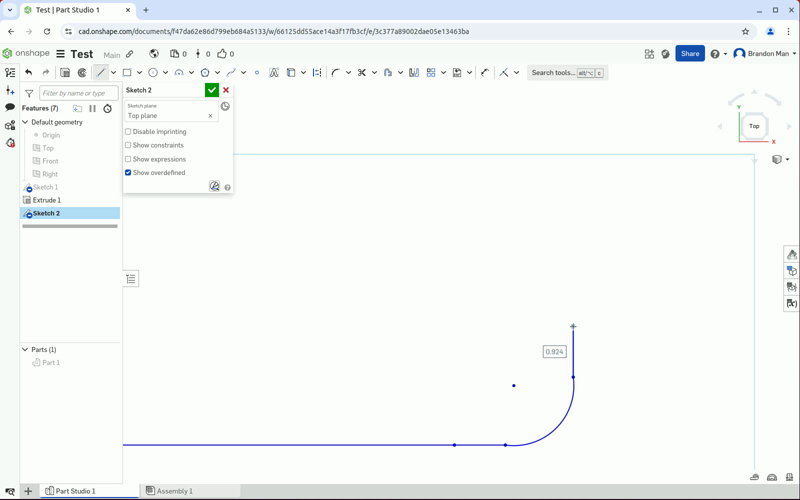
scroll(-6)
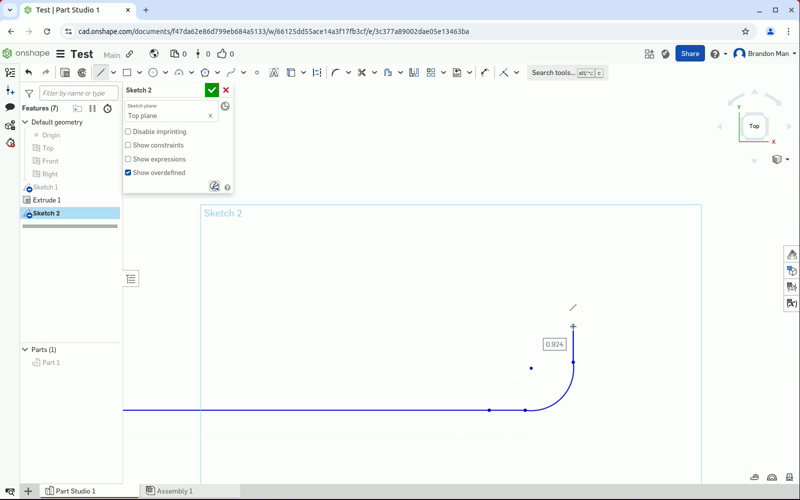
scroll(-6)
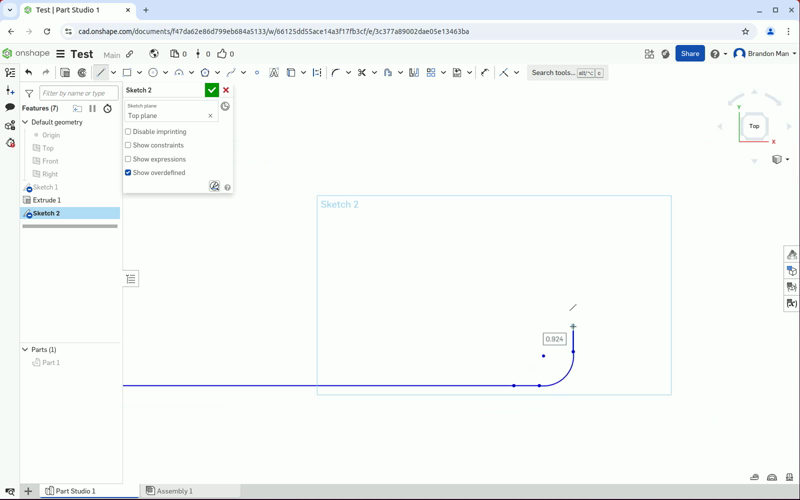
scroll(-6)
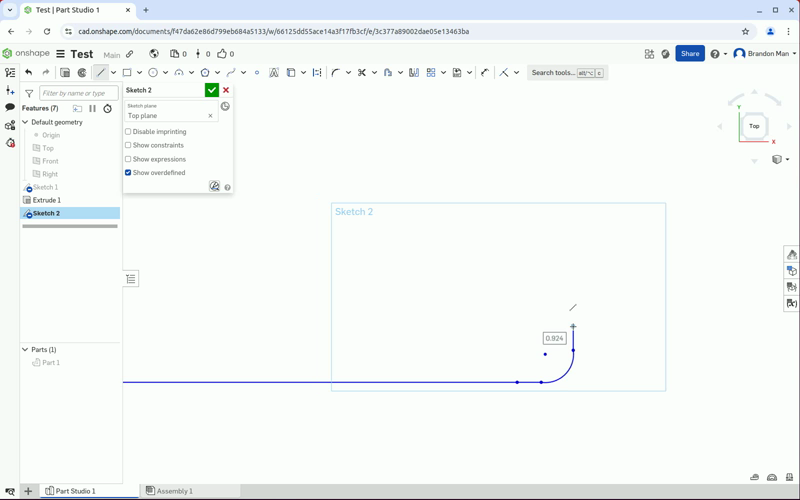
scroll(-6)
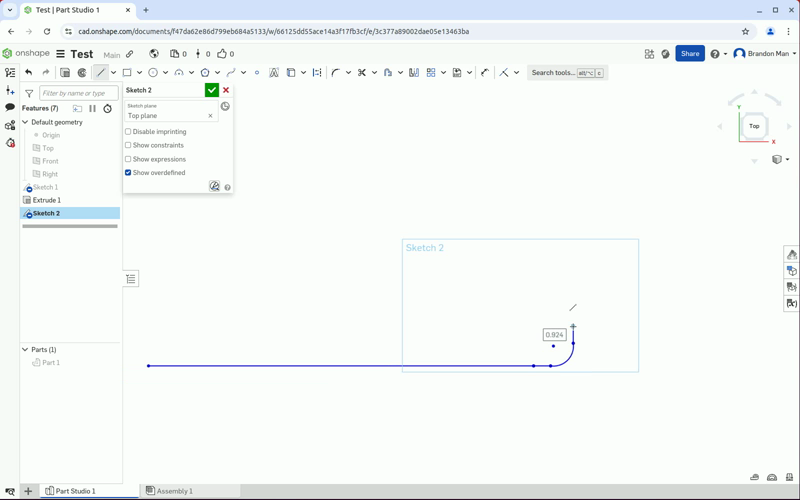
scroll(-6)
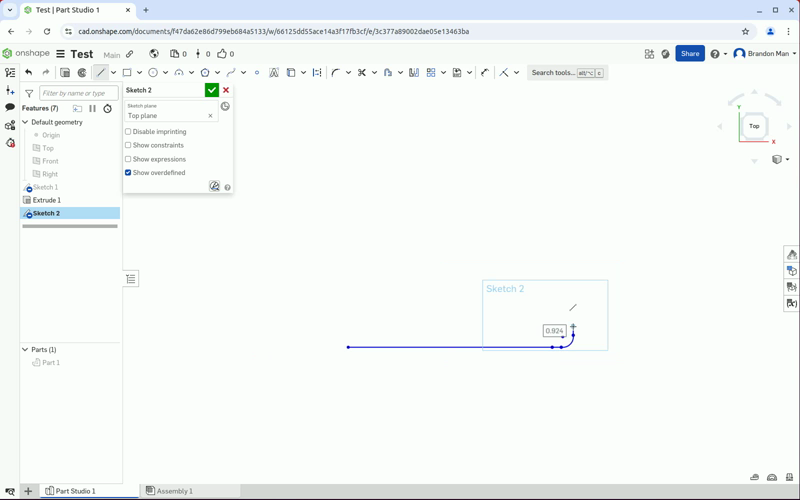
scroll(-6)
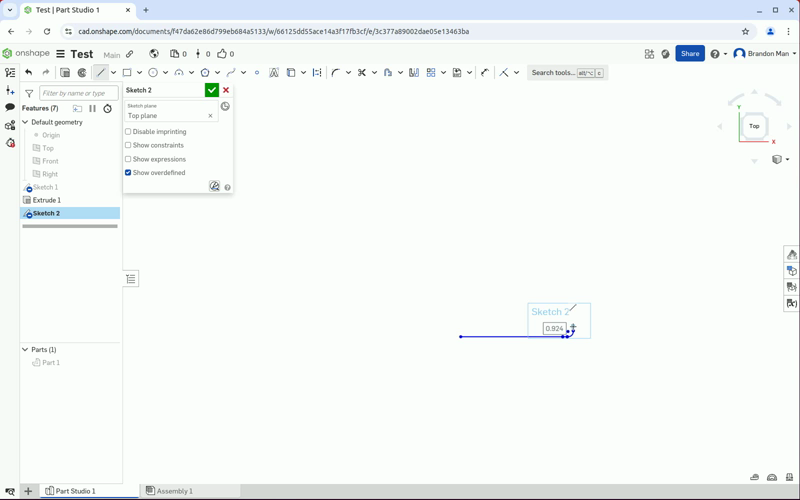
key_up(shift)
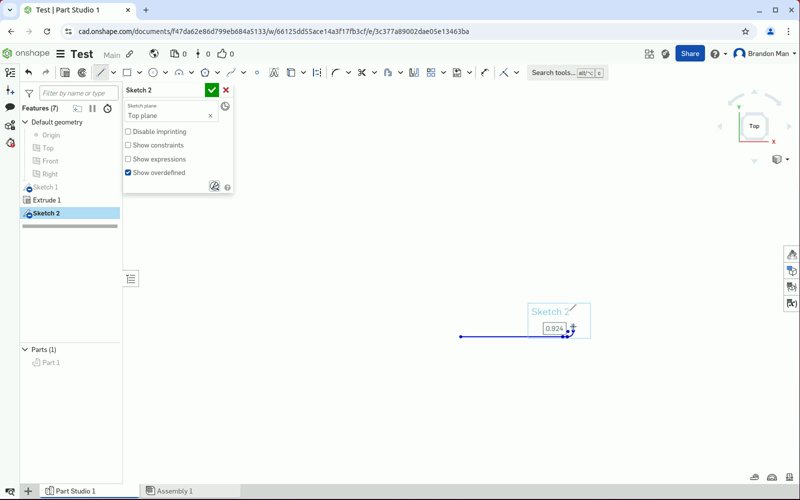
key_down(shift)
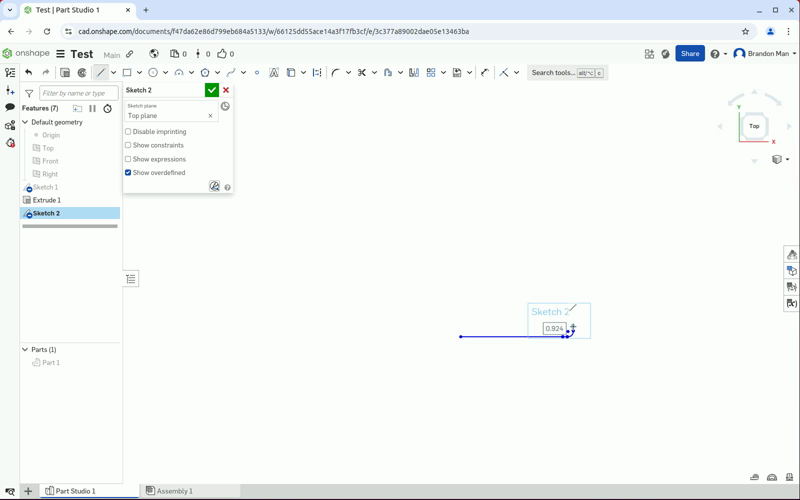
mouse_move(573, 240)
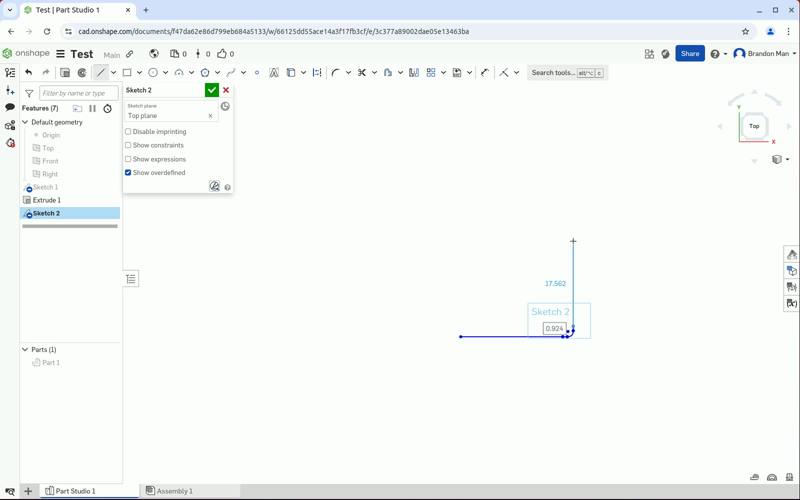
click(573, 240)
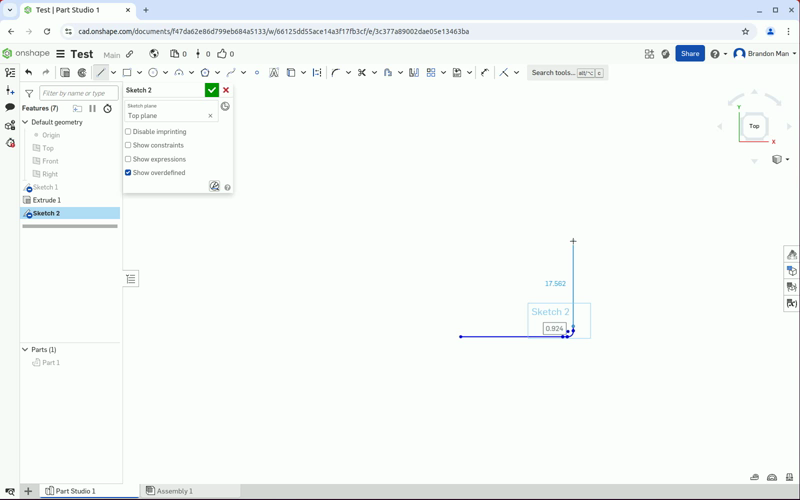
key_up(shift)
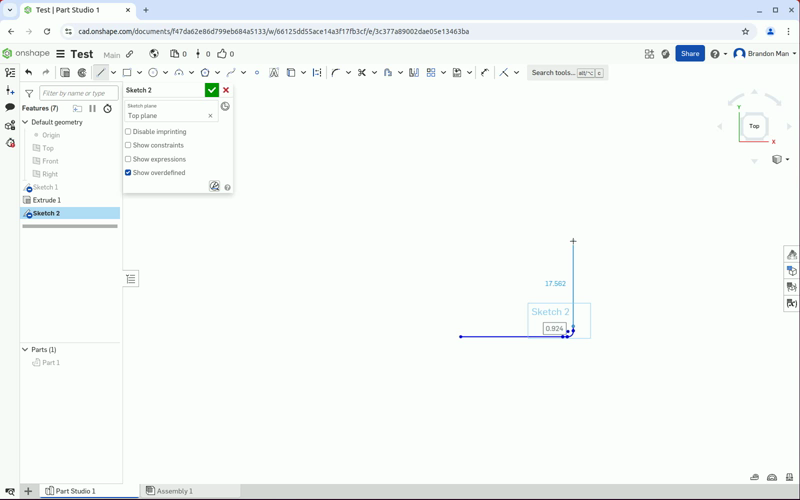
key_down(shift)
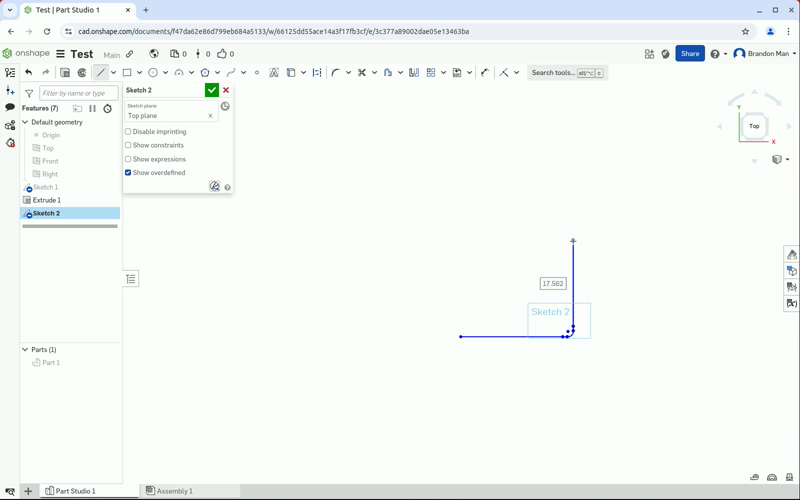
mouse_move(589, 240)
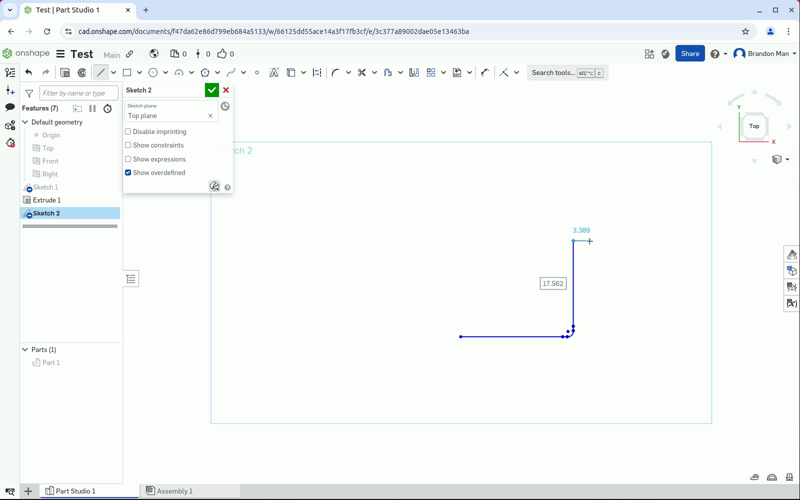
mouse_move(573, 234)
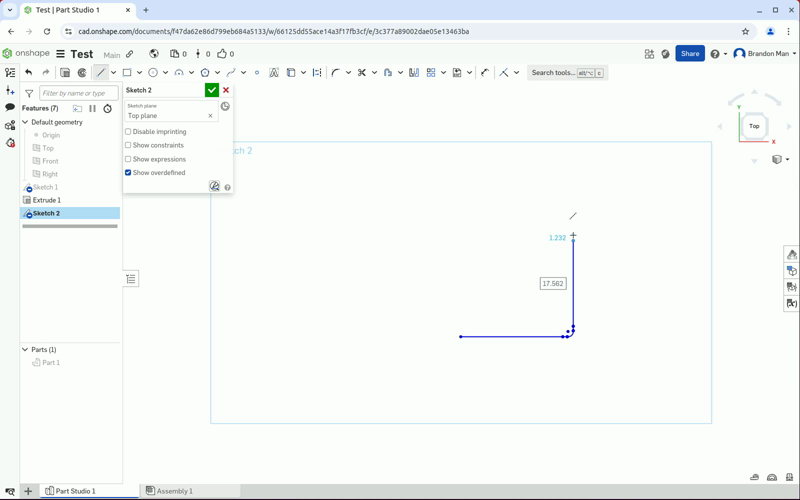
scroll(6)
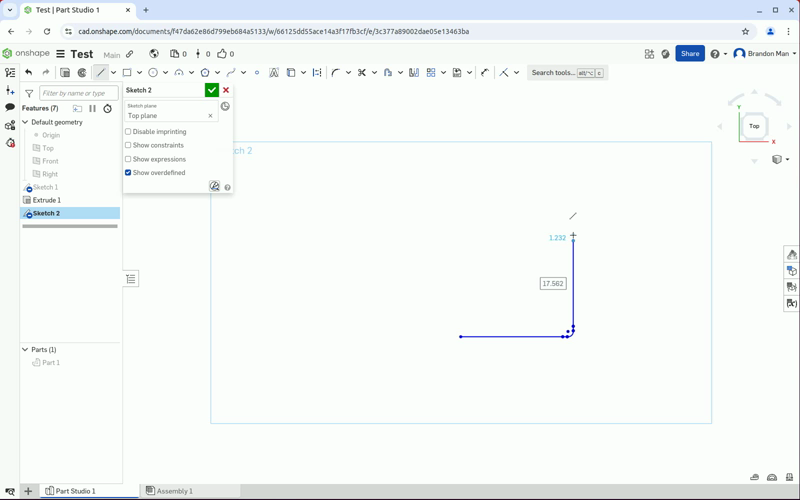
scroll(6)
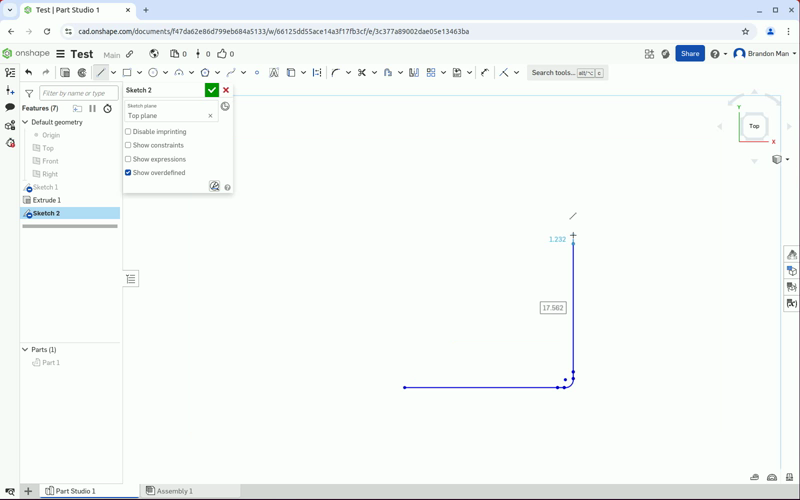
scroll(6)
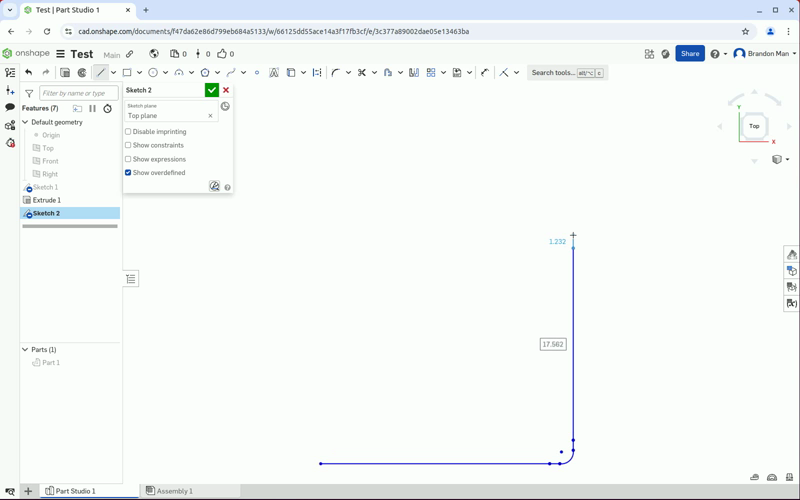
scroll(6)
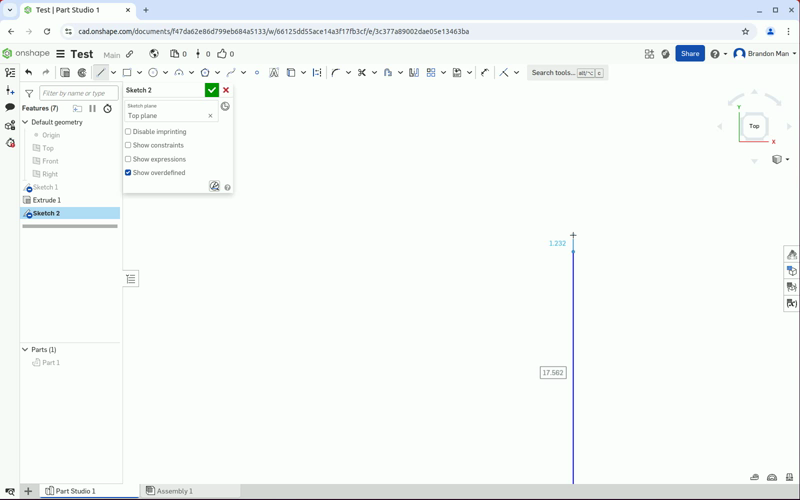
scroll(6)
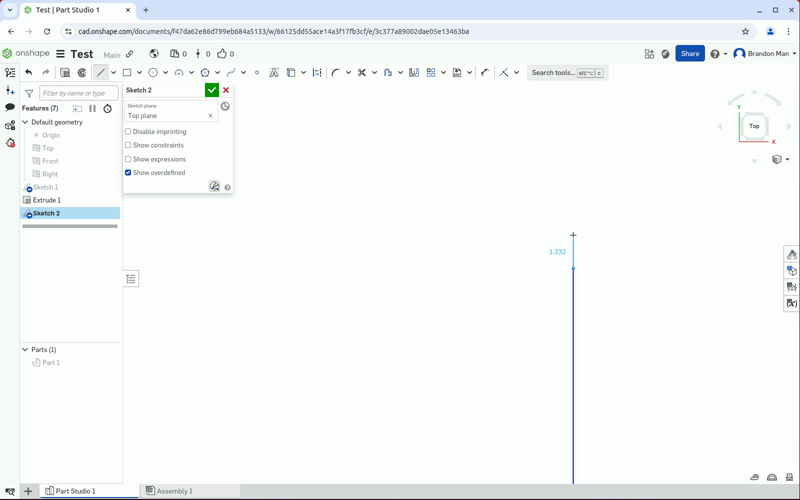
scroll(6)
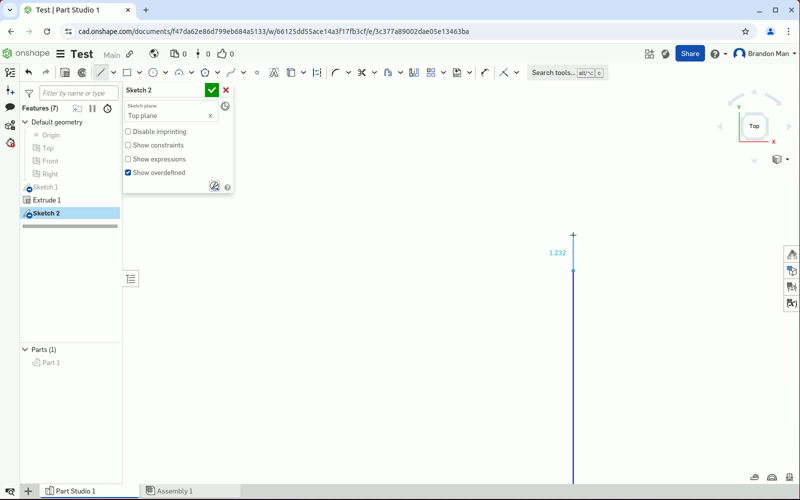
scroll(6)
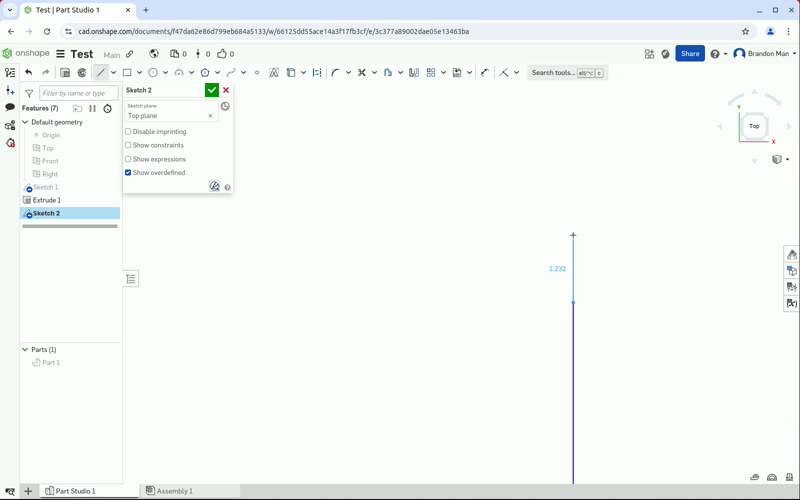
click(573, 234)
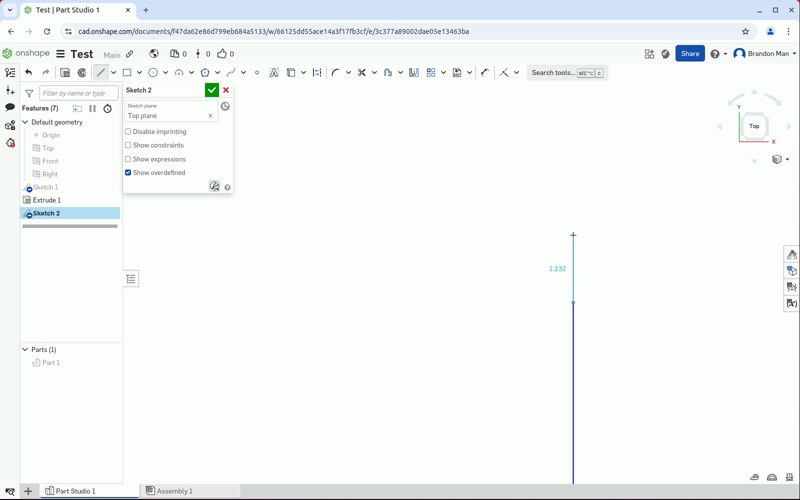
scroll(-6)
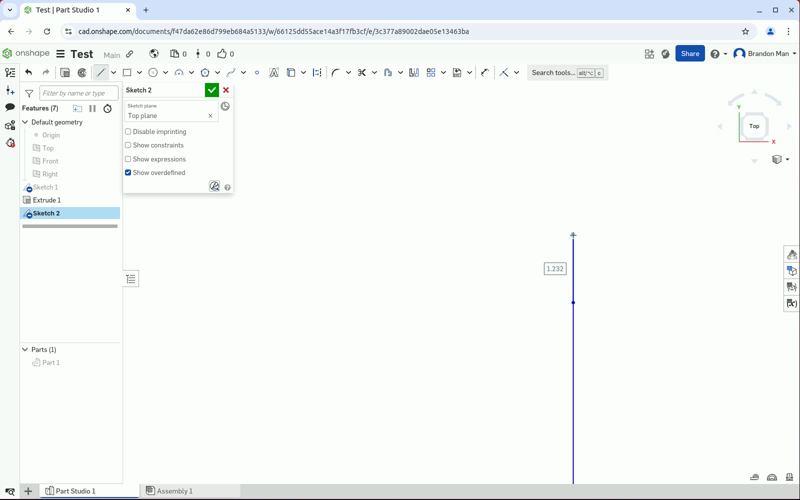
scroll(-6)
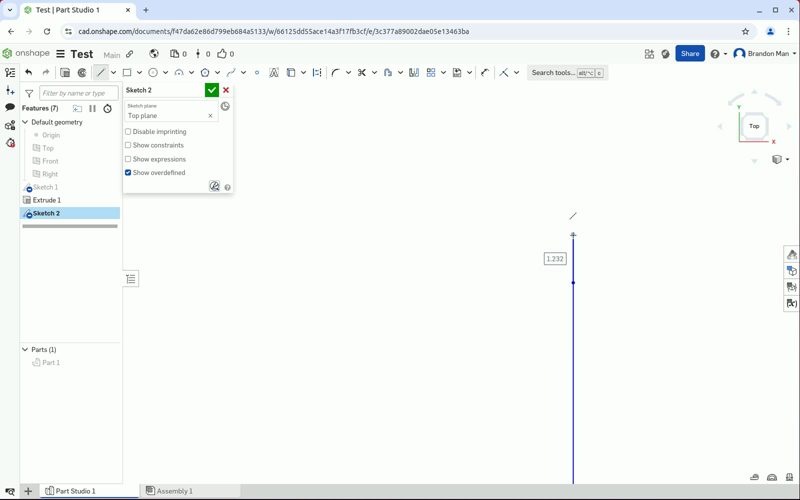
scroll(-6)
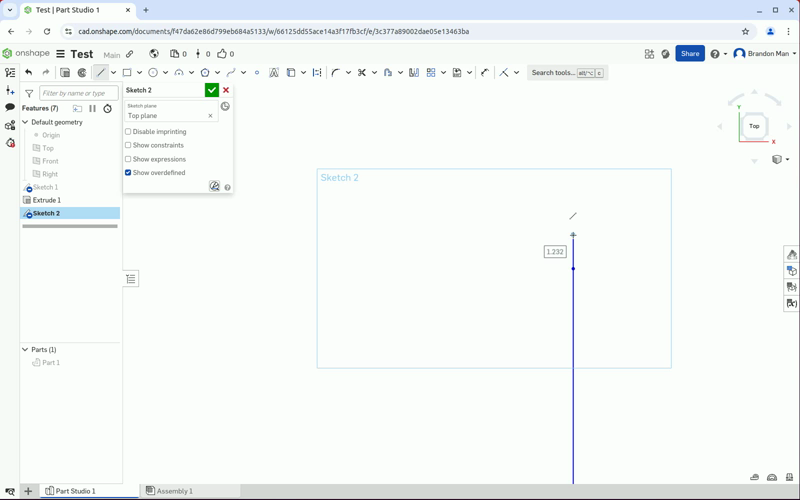
scroll(-6)
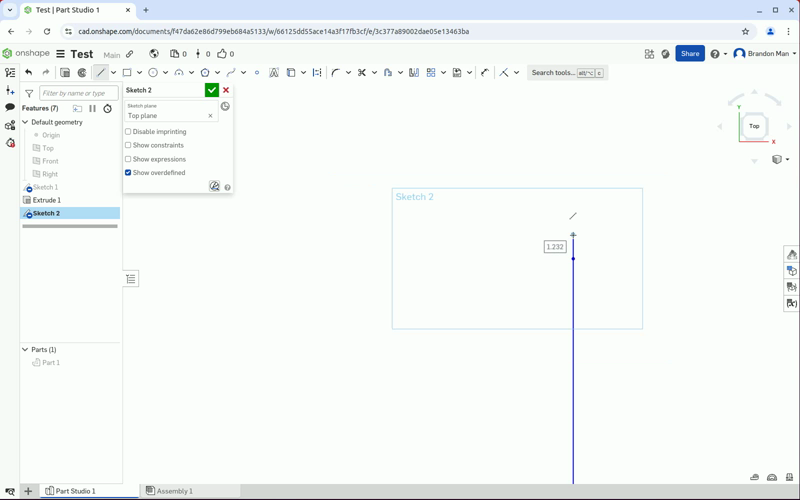
scroll(-6)
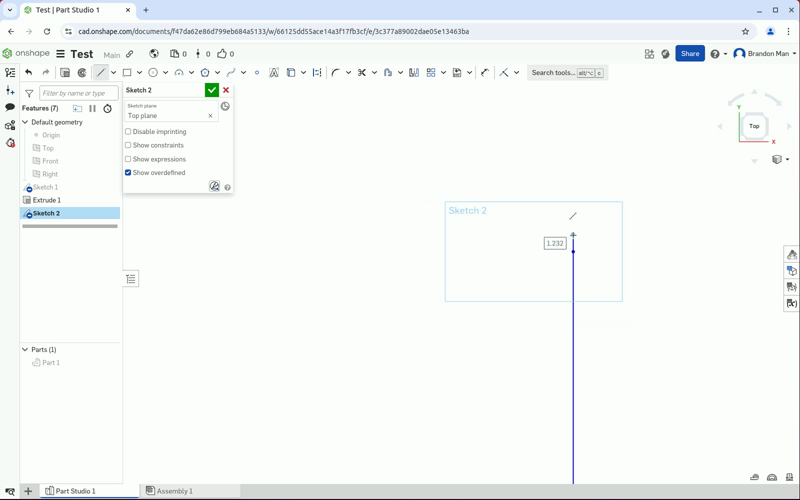
scroll(-6)
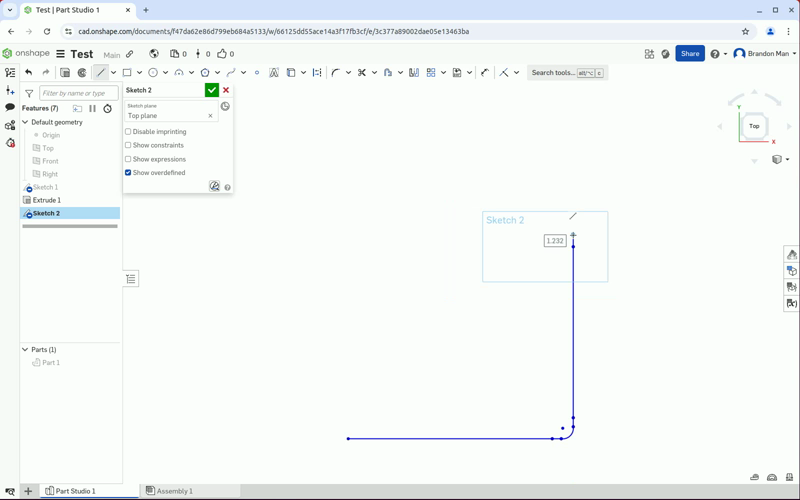
scroll(-6)
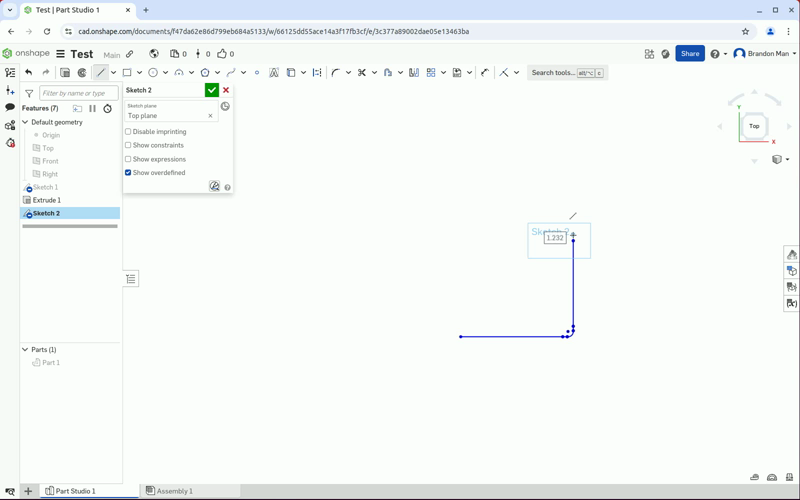
key_up(shift)
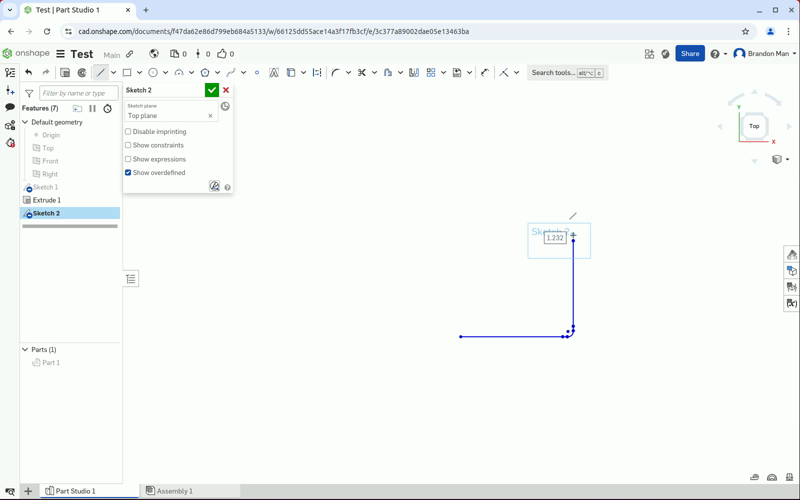
key(esc)
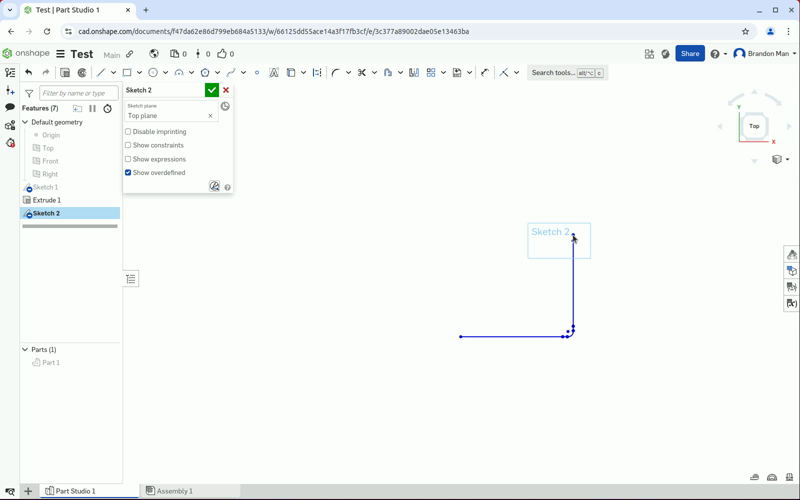
key(a)
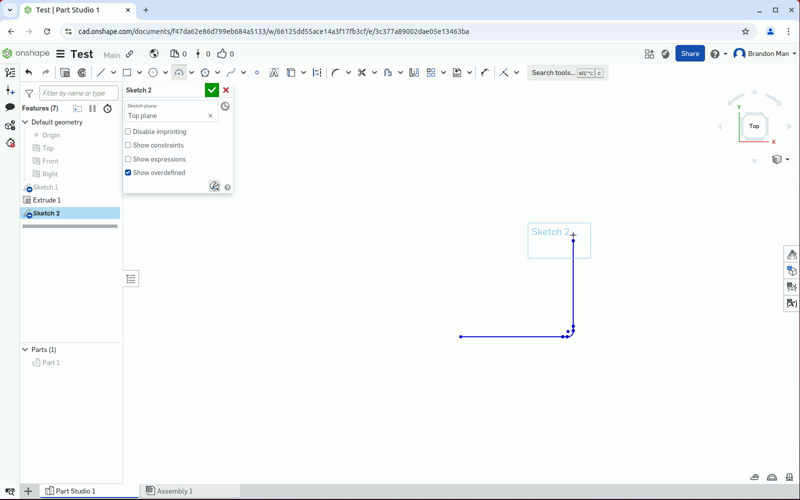
mouse_move(573, 234)
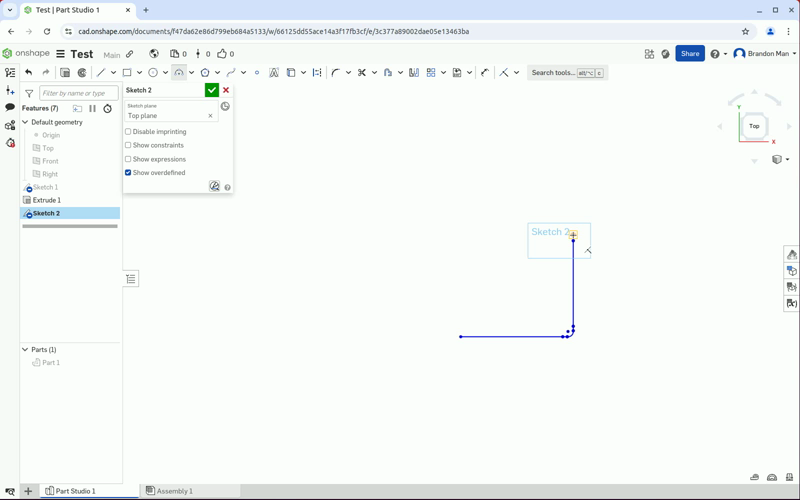
click(573, 234)
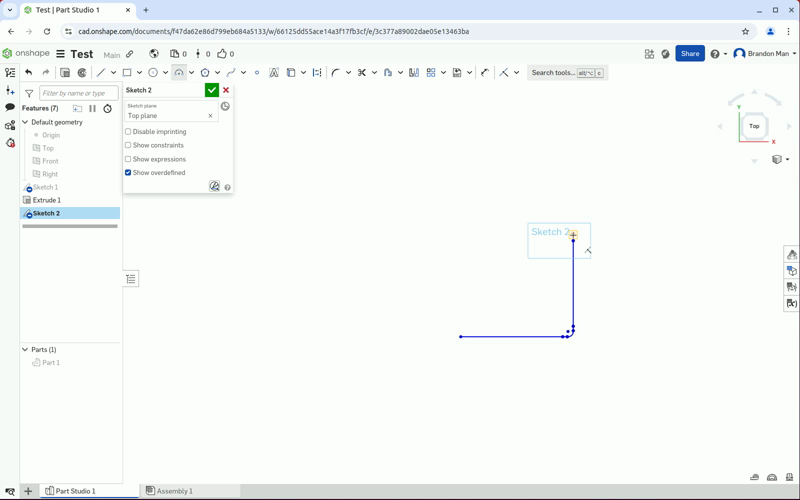
key_down(shift)
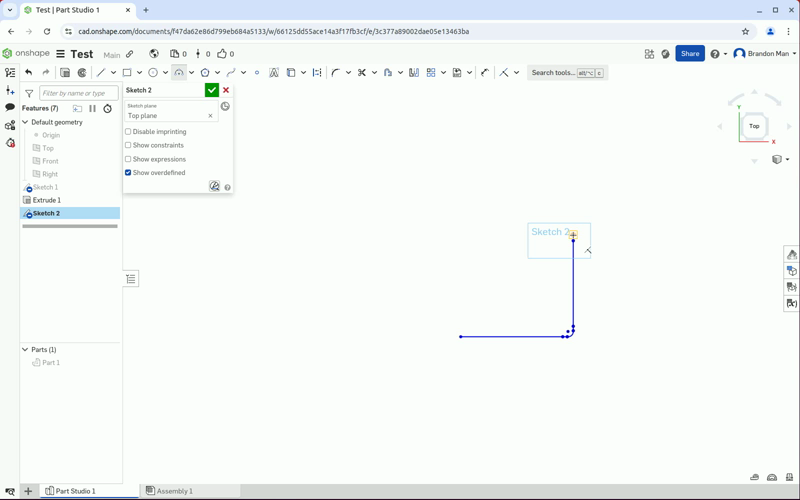
mouse_move(567, 230)
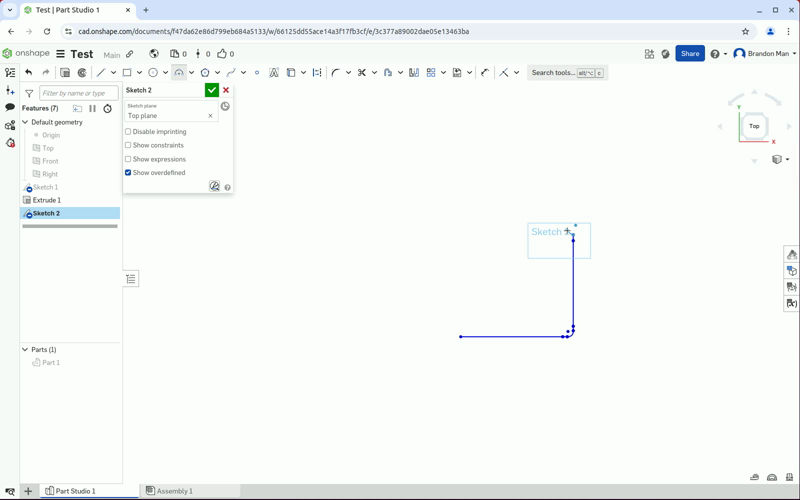
click(567, 230)
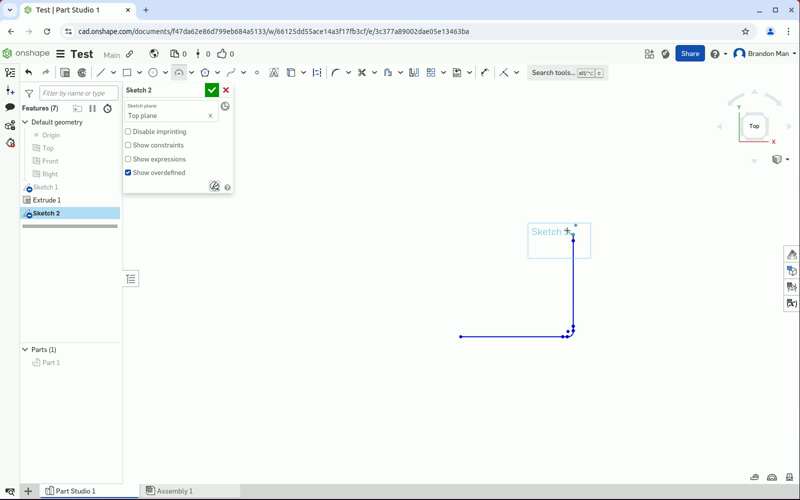
mouse_move(571, 231)
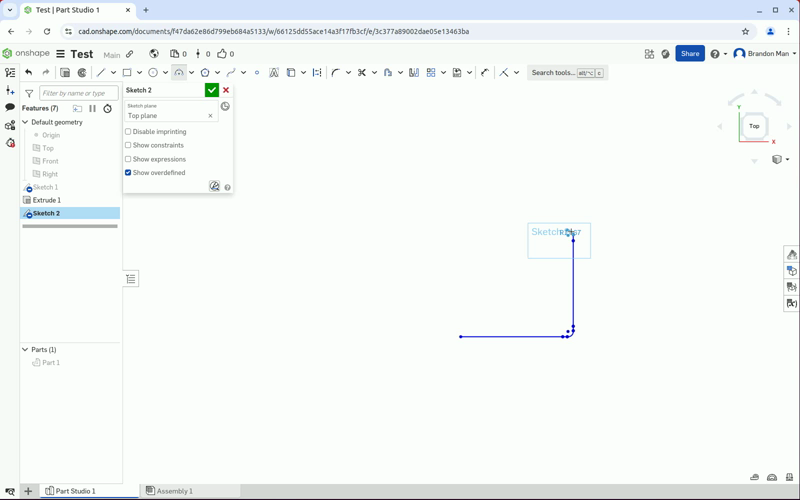
scroll(6)
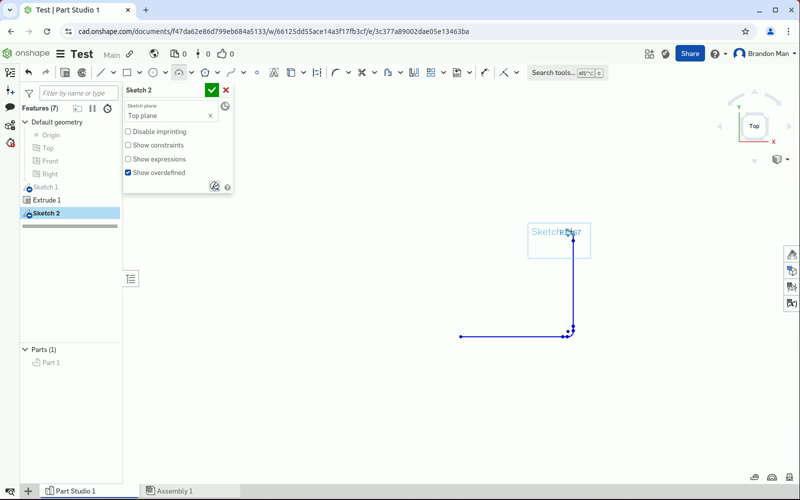
scroll(6)
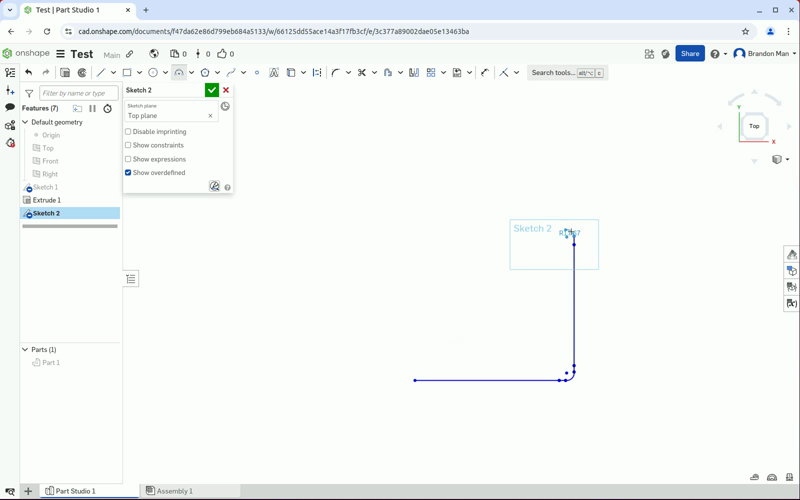
scroll(6)
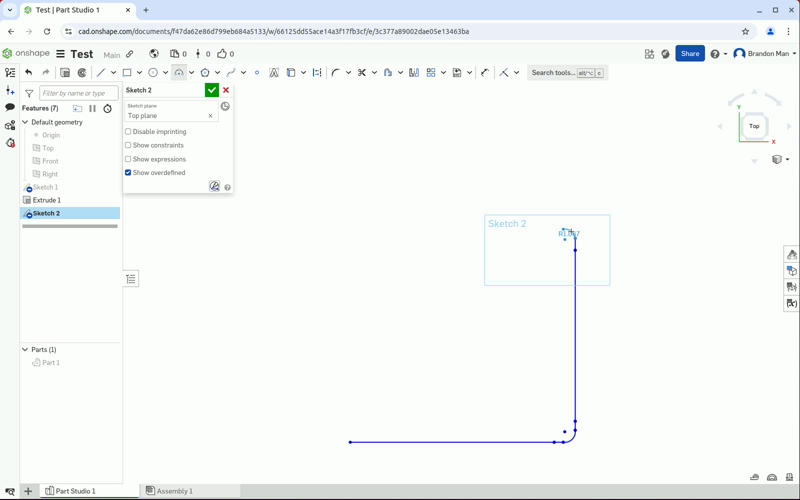
scroll(6)
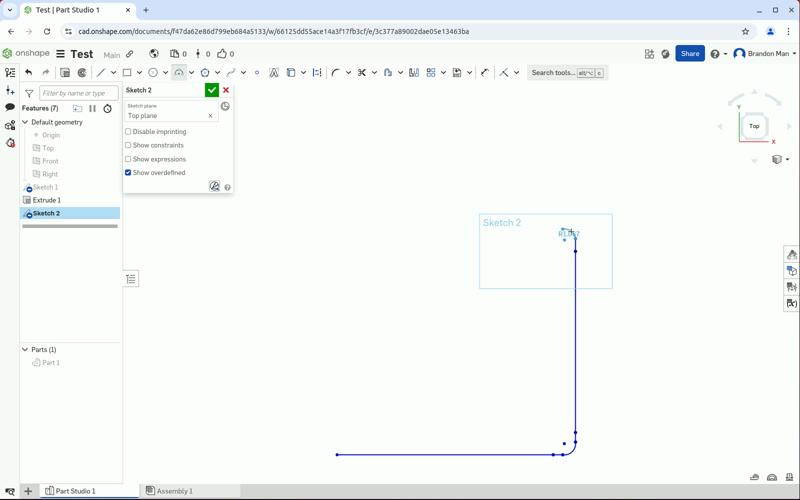
scroll(6)
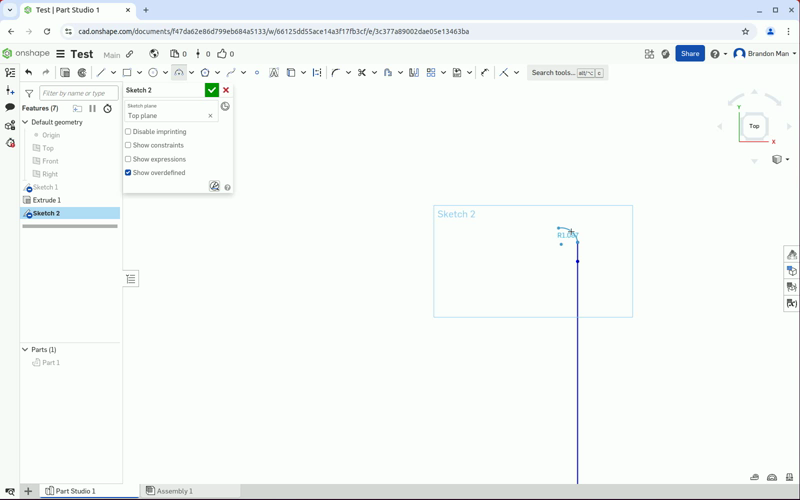
scroll(6)
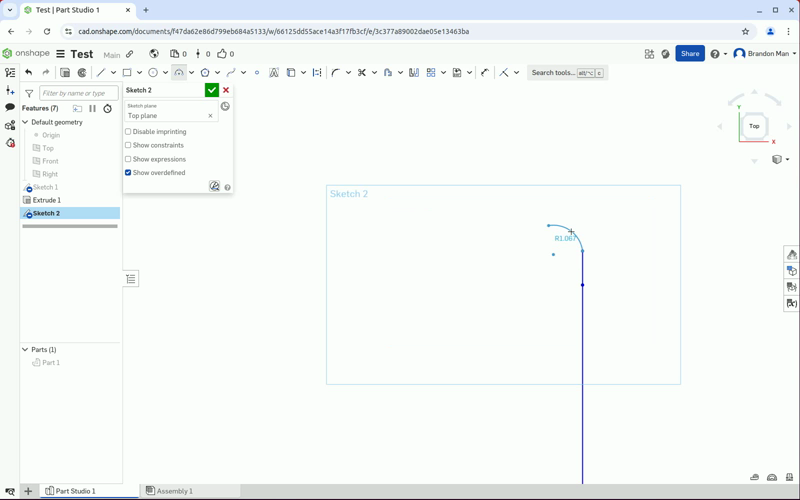
scroll(6)
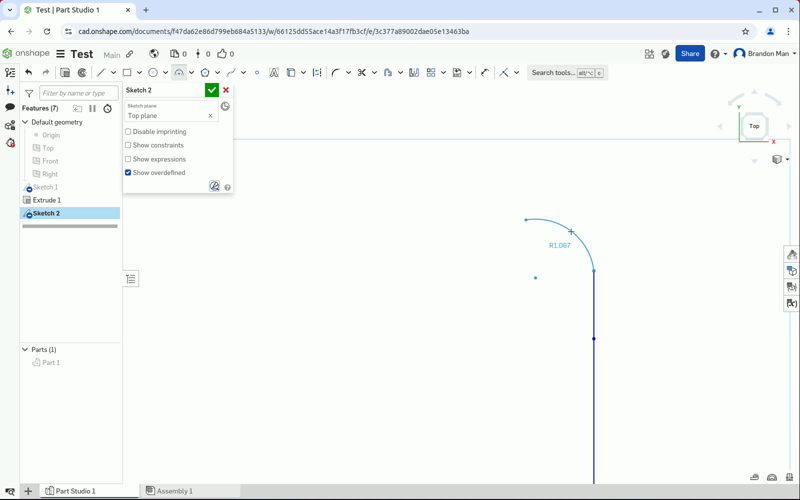
click(571, 231)
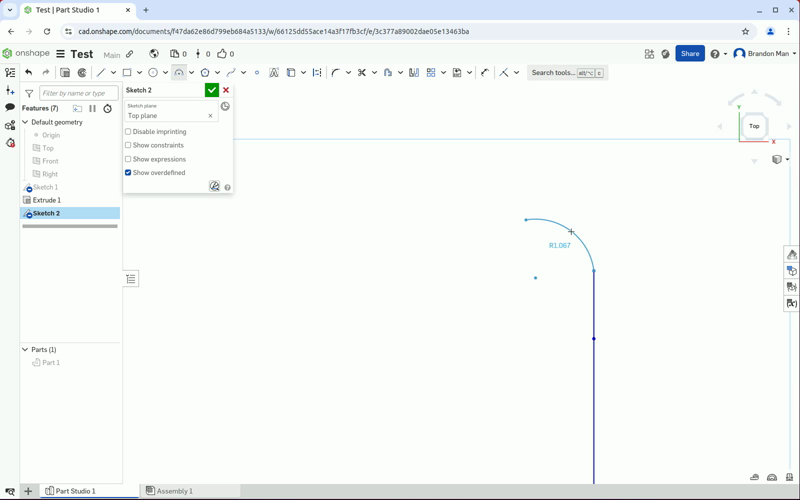
scroll(-6)
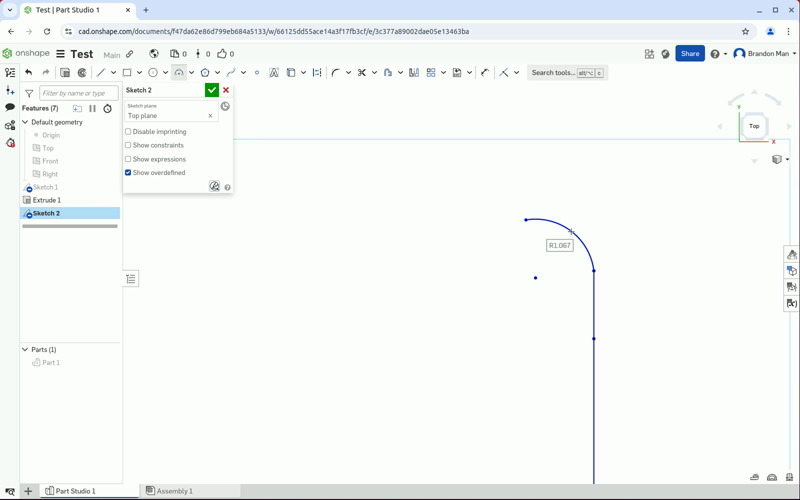
scroll(-6)
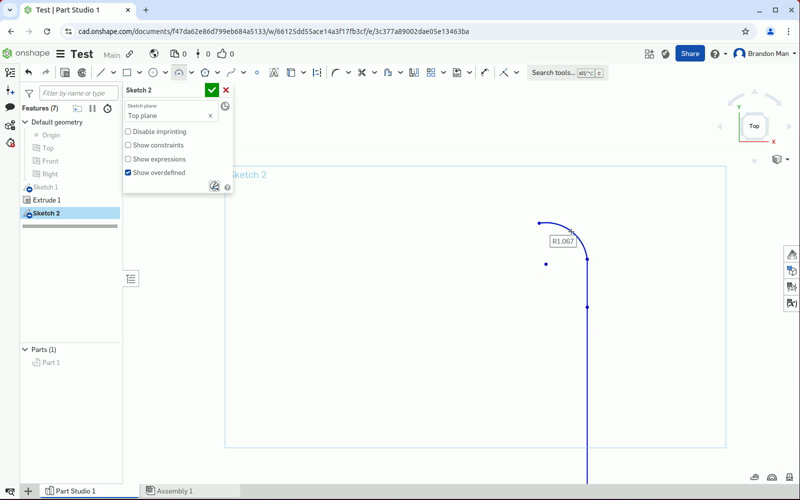
scroll(-6)
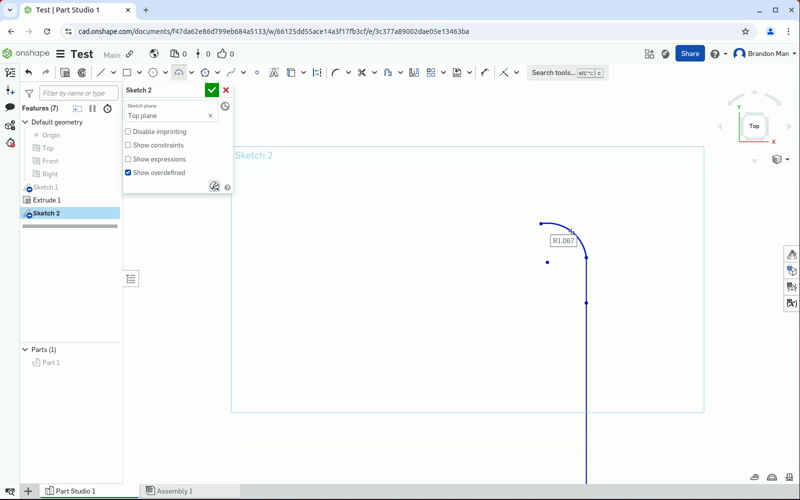
scroll(-6)
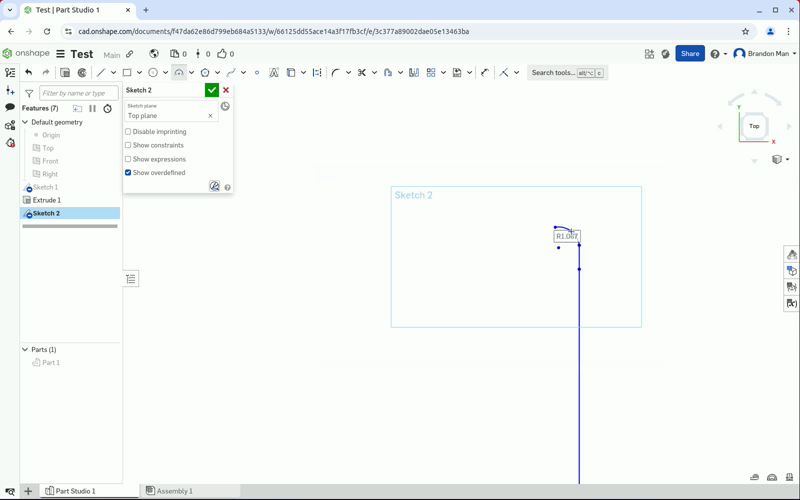
scroll(-6)
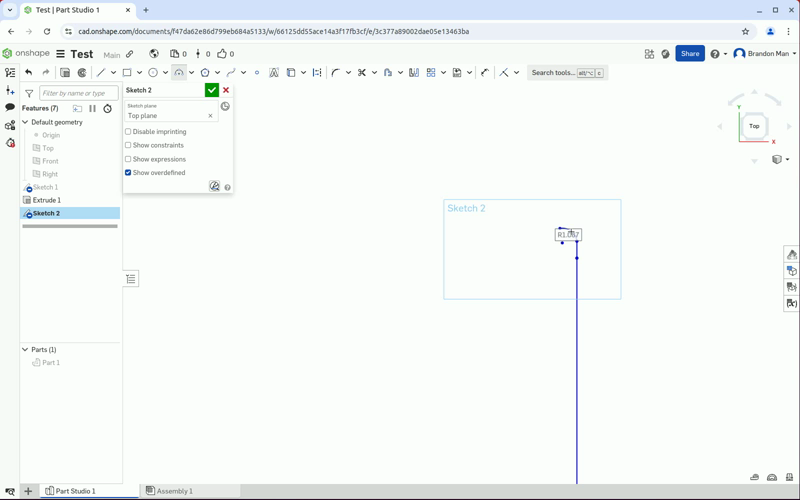
scroll(-6)
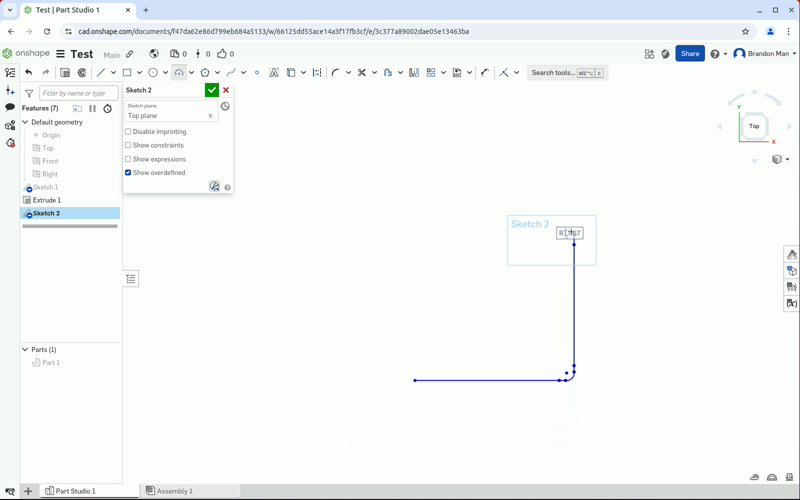
scroll(-6)
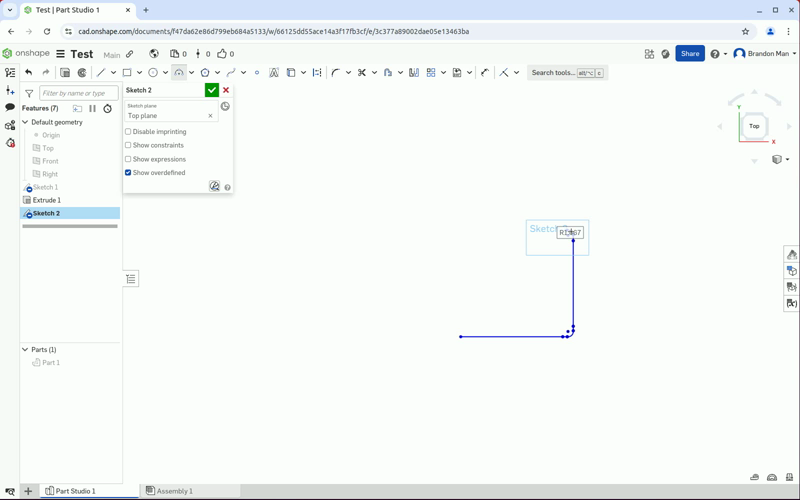
key_up(shift)
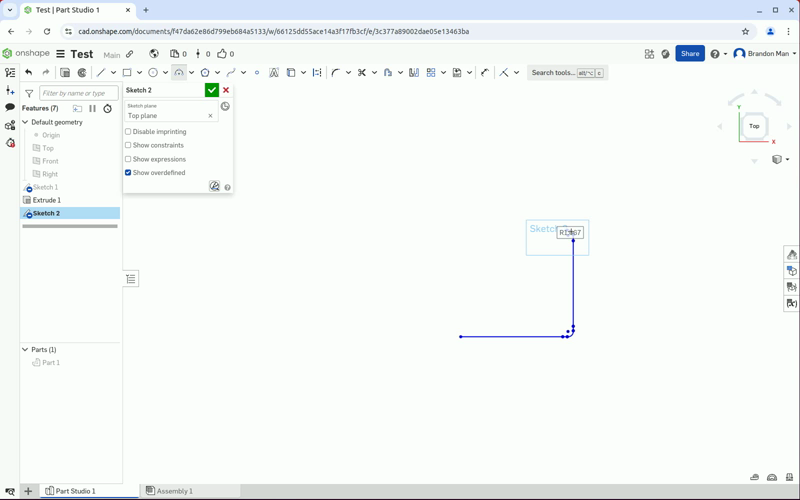
key(esc)
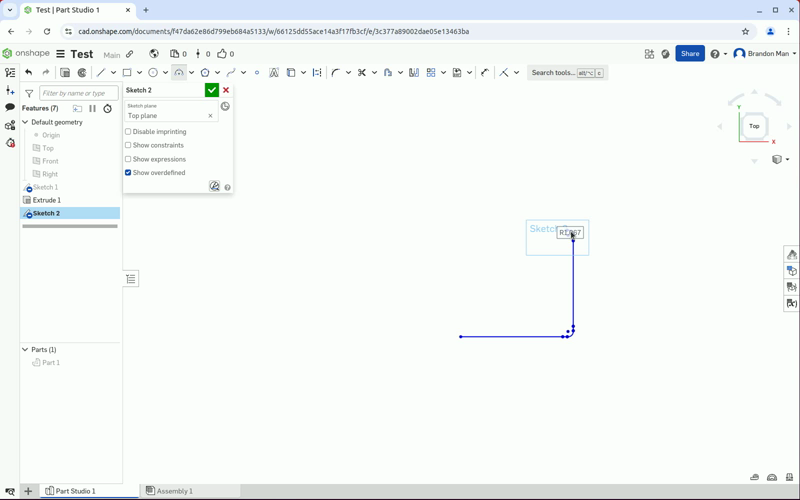
key(l)
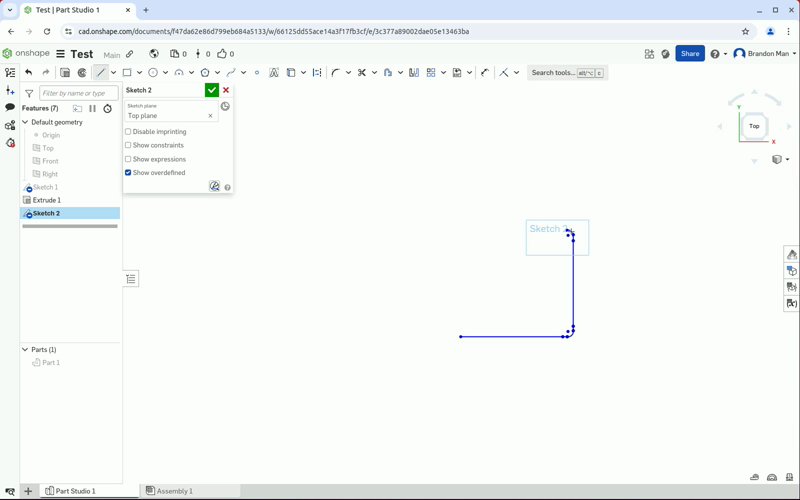
mouse_move(567, 230)
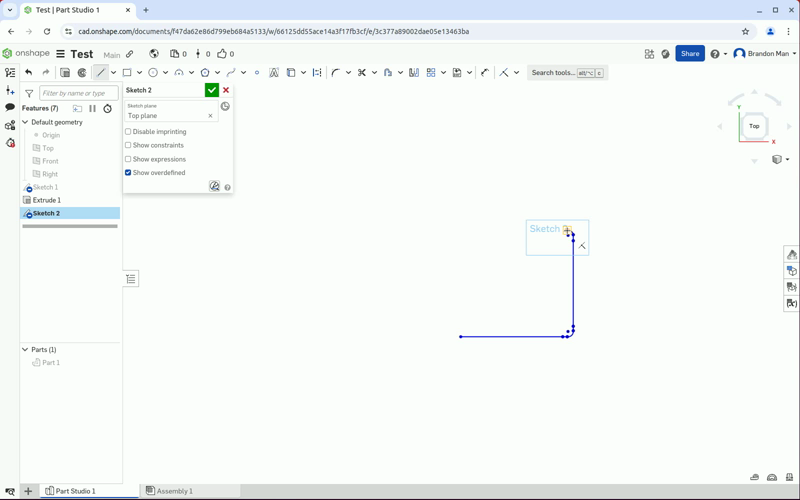
scroll(6)
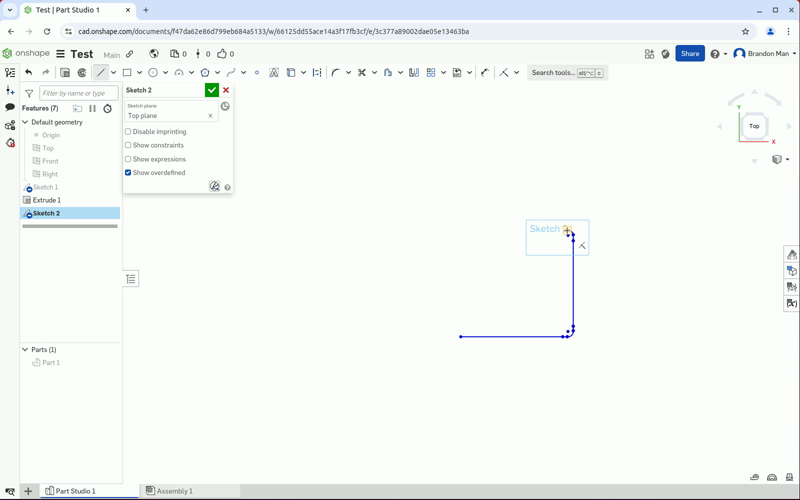
scroll(6)
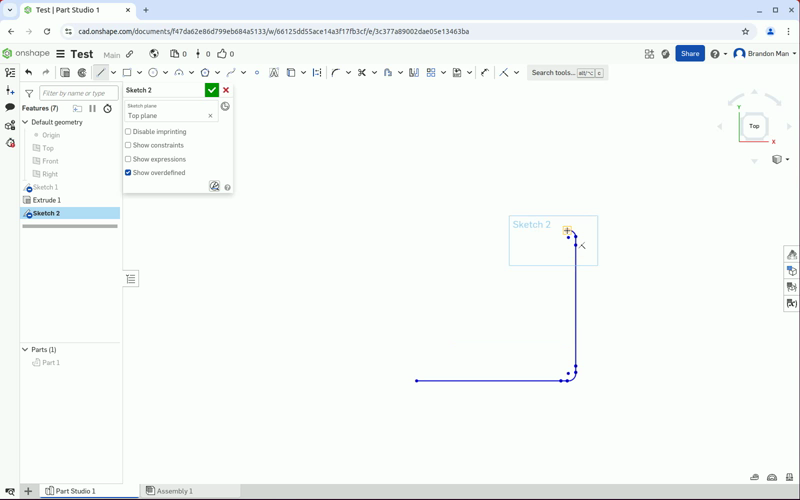
scroll(6)
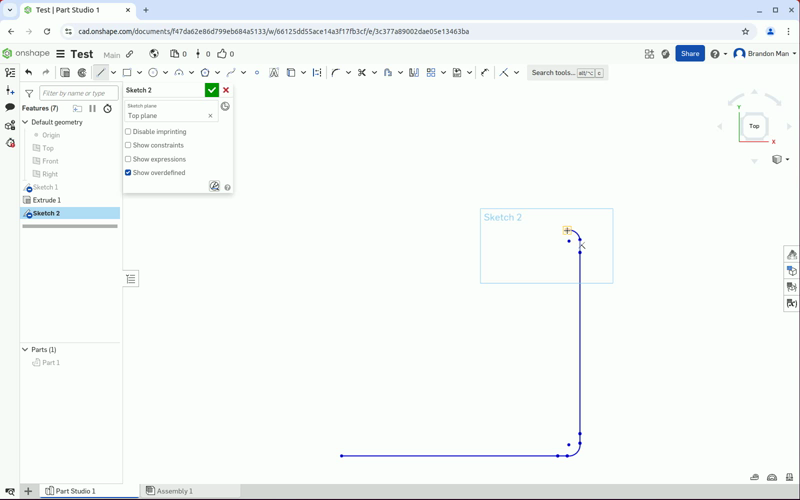
scroll(6)
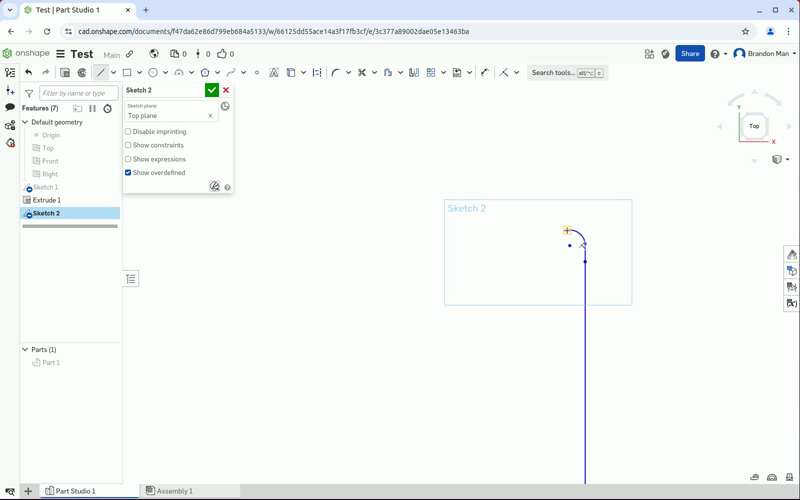
scroll(6)
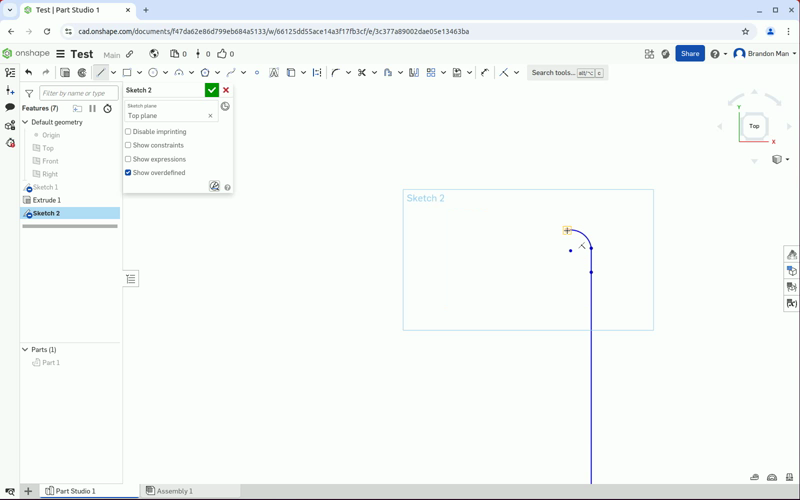
scroll(6)
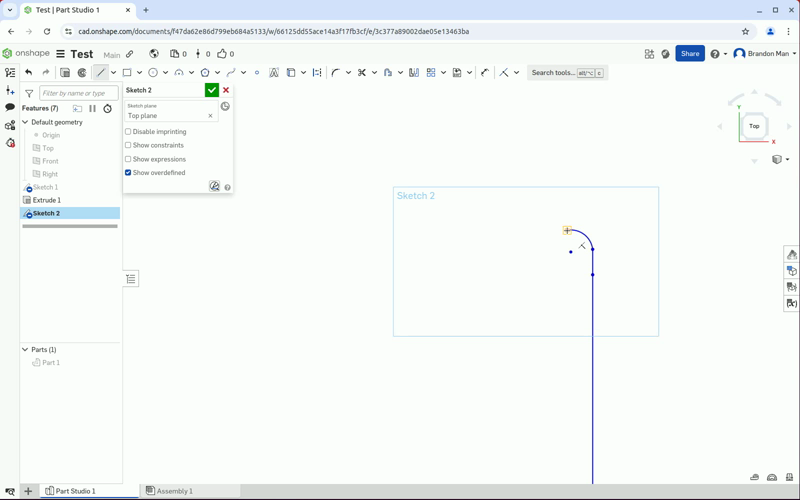
scroll(6)
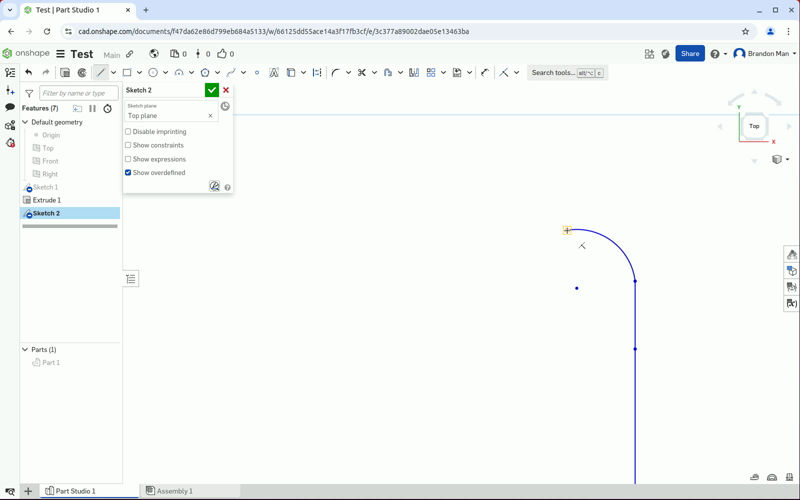
click(567, 230)
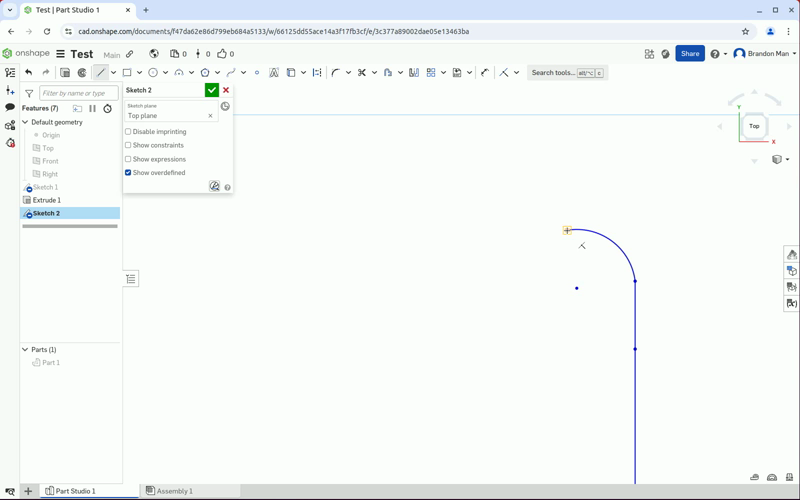
scroll(-6)
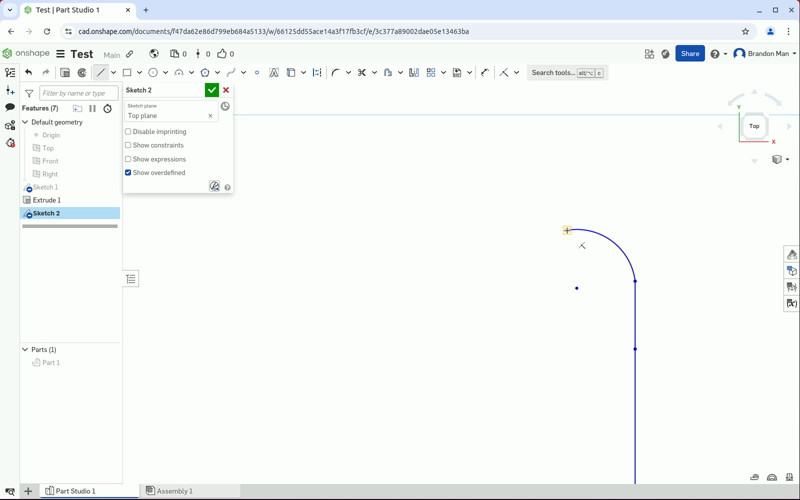
scroll(-6)
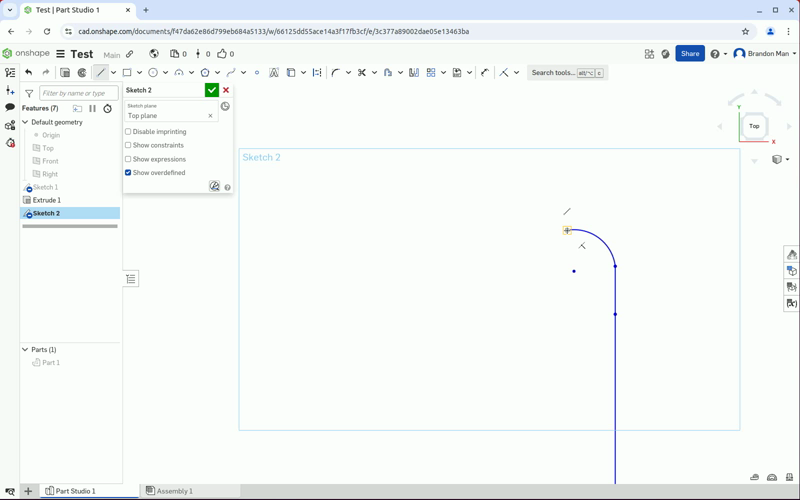
scroll(-6)
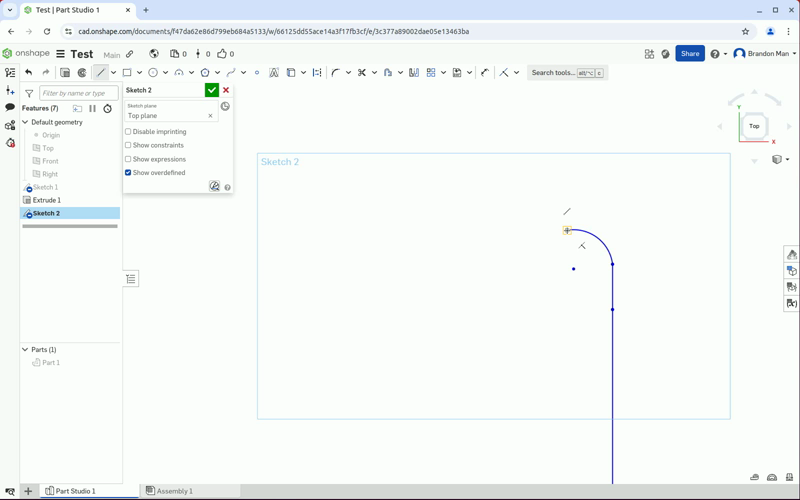
scroll(-6)
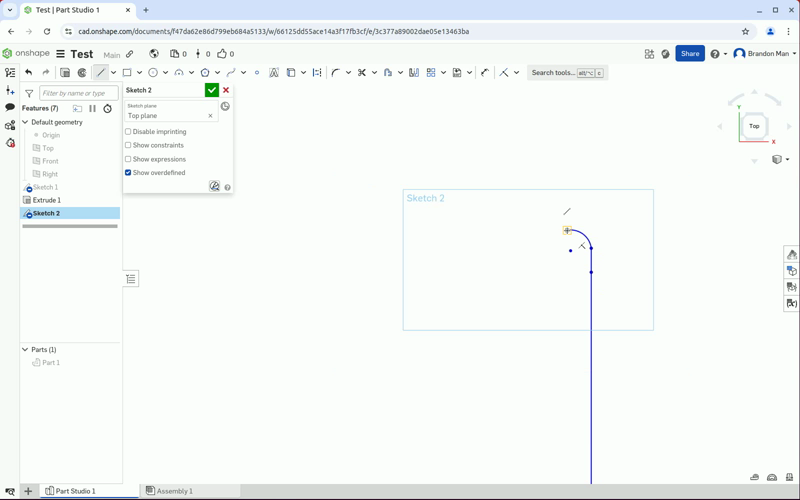
scroll(-6)
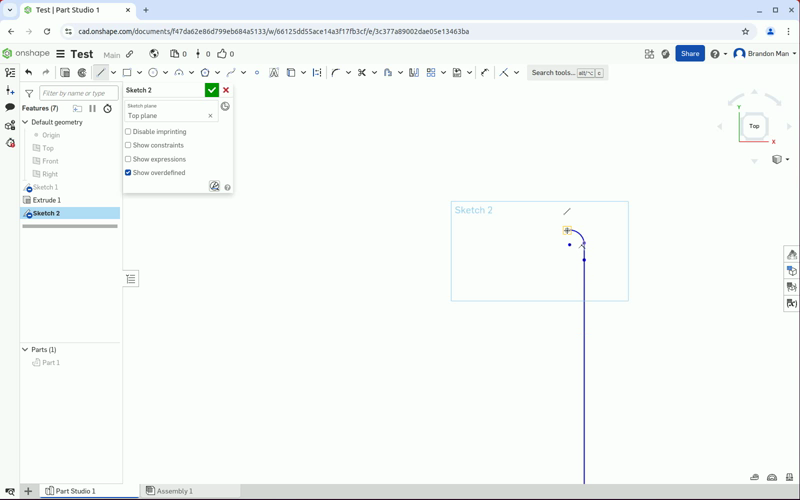
scroll(-6)
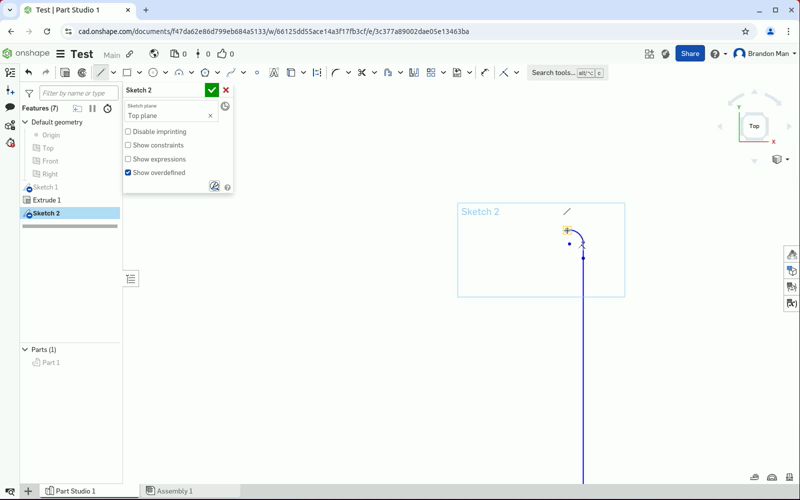
scroll(-6)
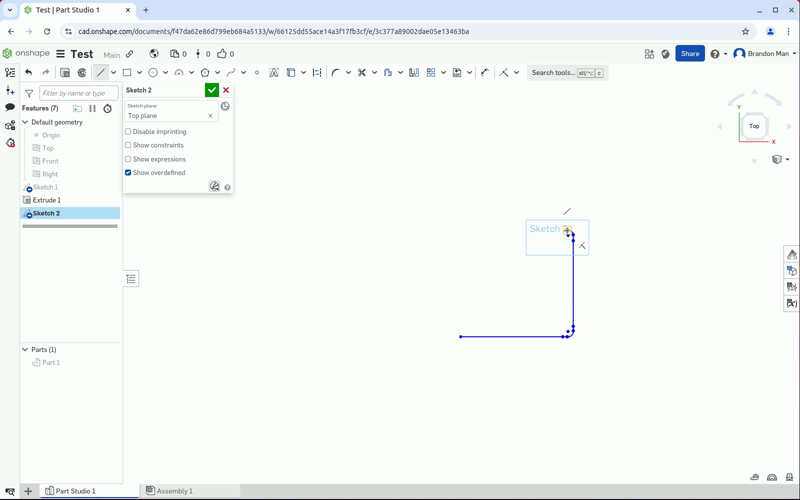
key_down(shift)
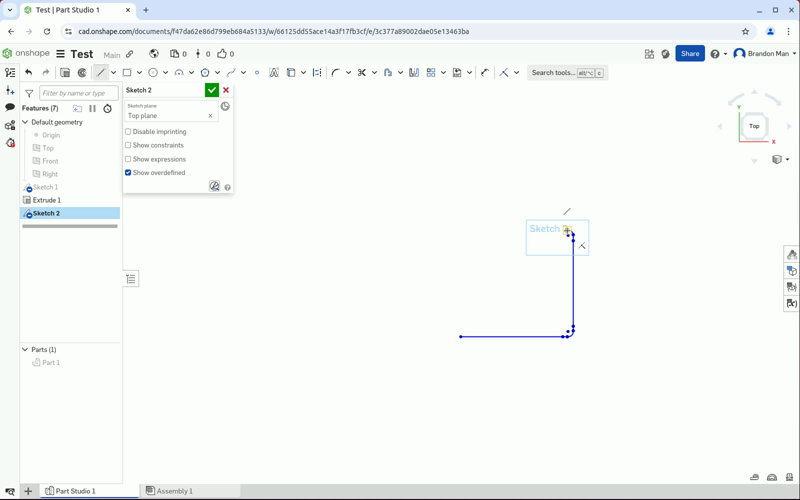
mouse_move(589, 230)
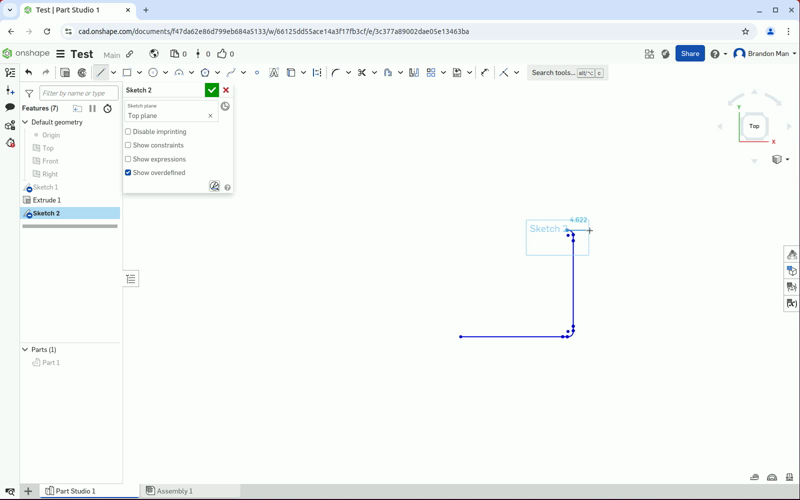
mouse_move(562, 230)
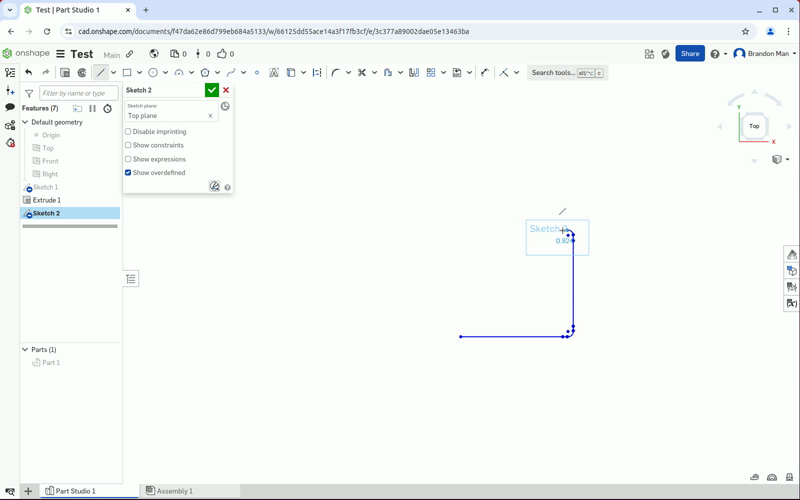
scroll(6)
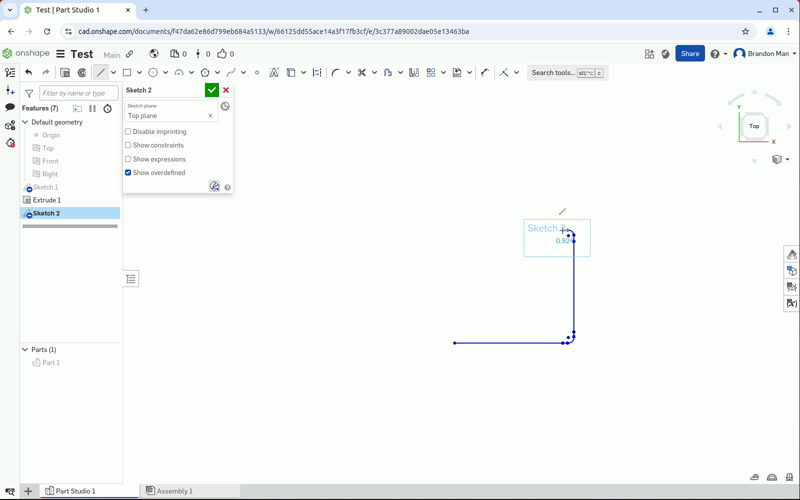
scroll(6)
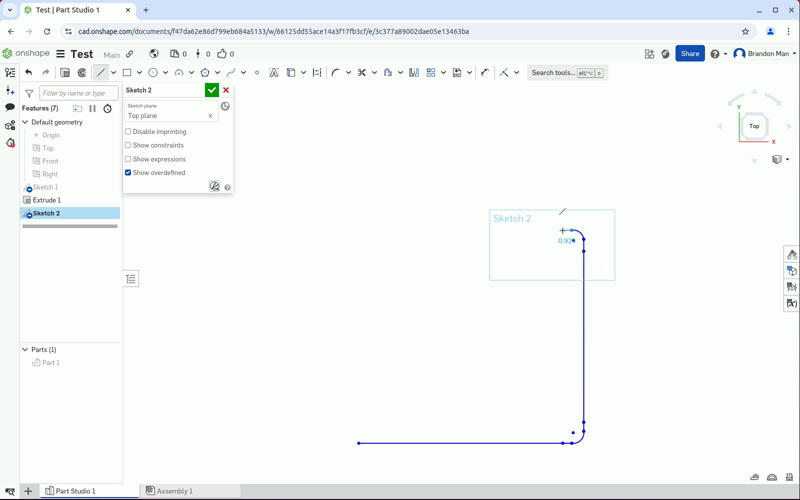
scroll(6)
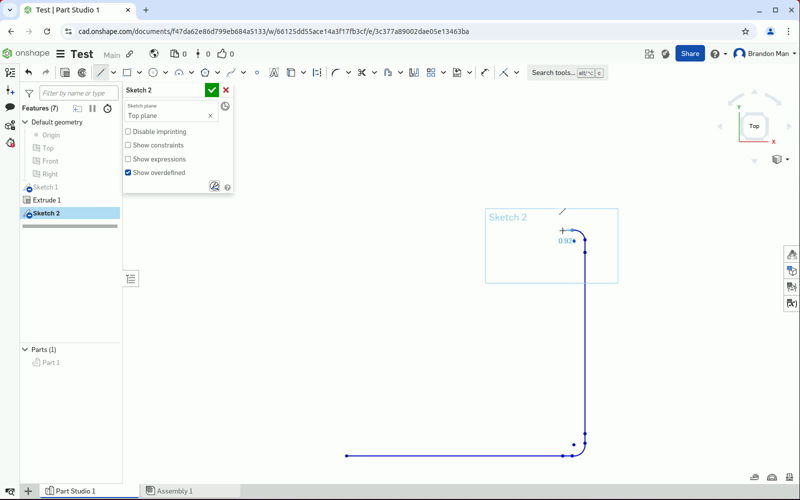
scroll(6)
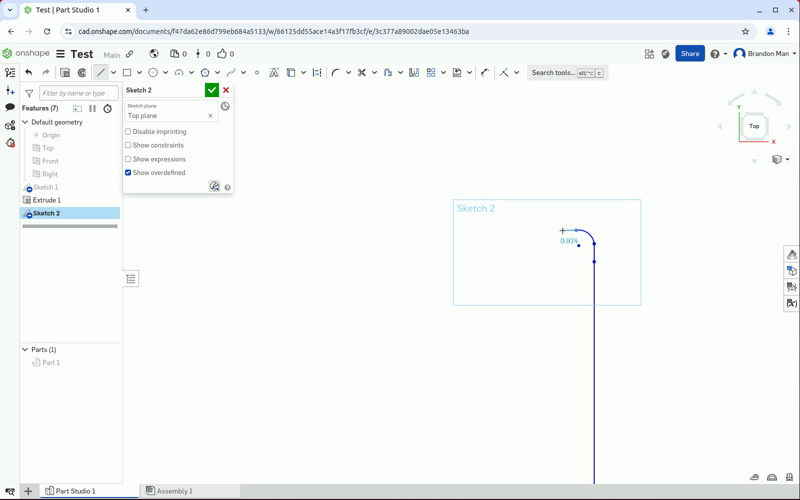
scroll(6)
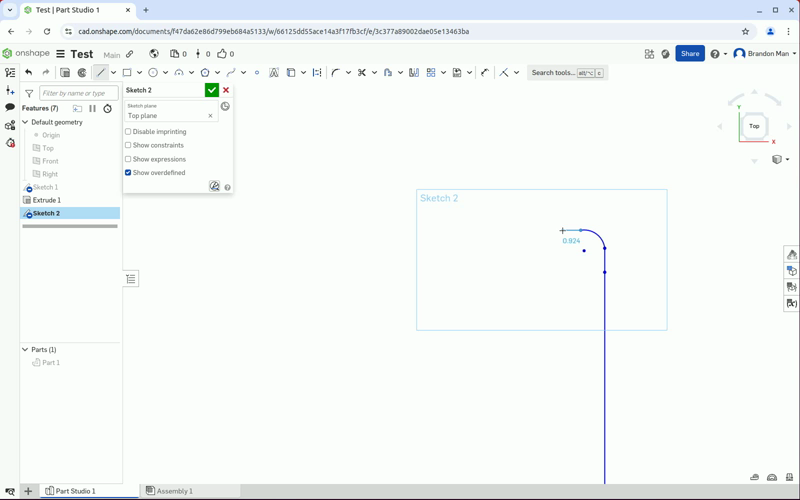
scroll(6)
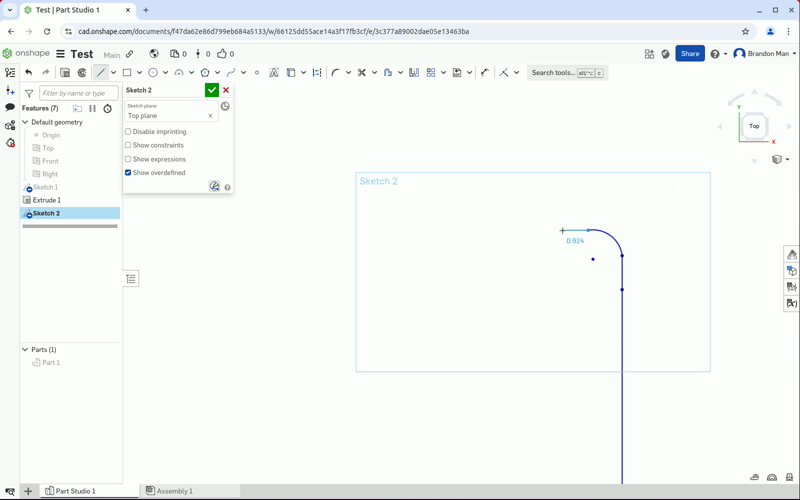
scroll(6)
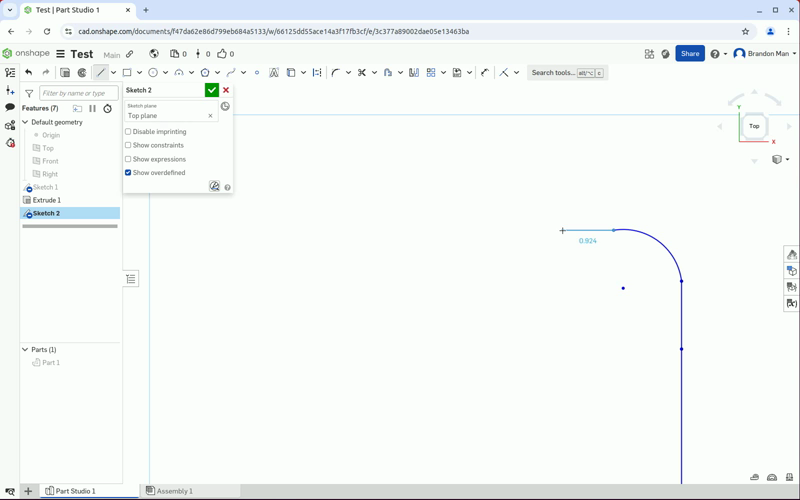
click(562, 230)
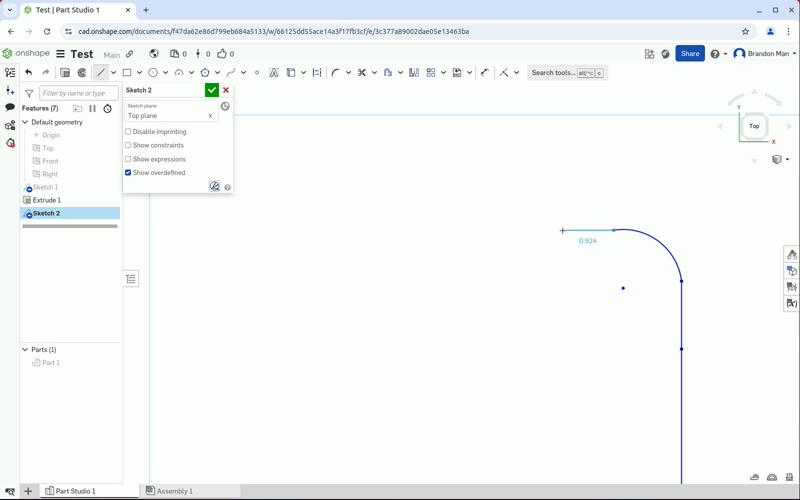
scroll(-6)
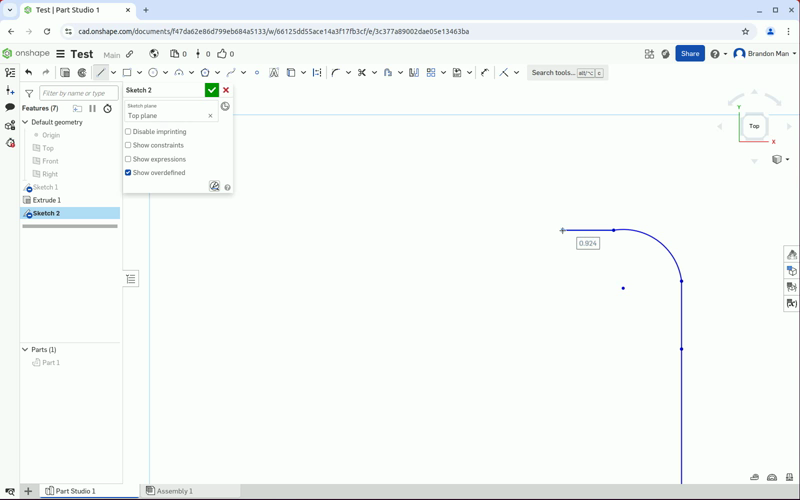
scroll(-6)
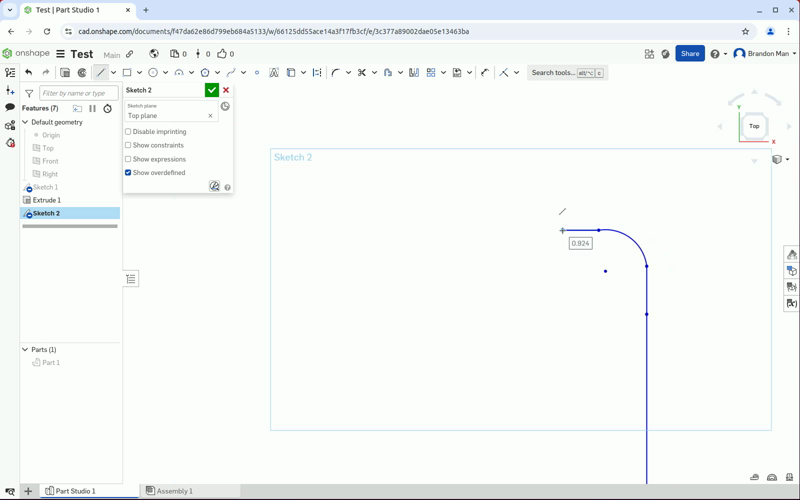
scroll(-6)
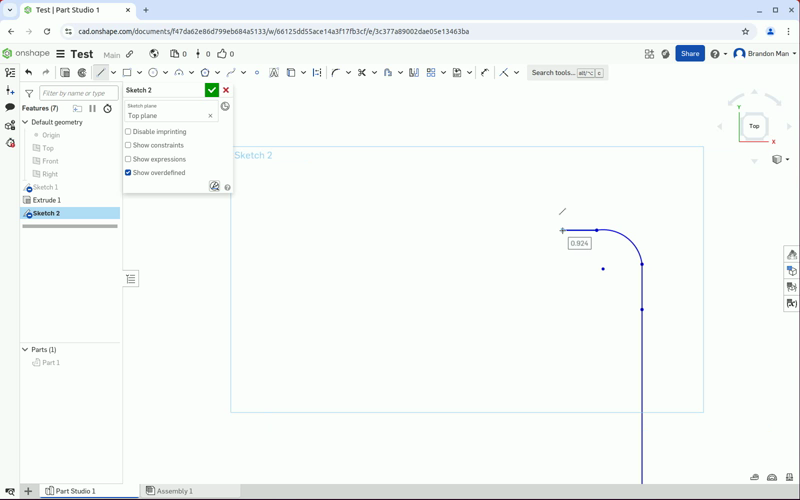
scroll(-6)
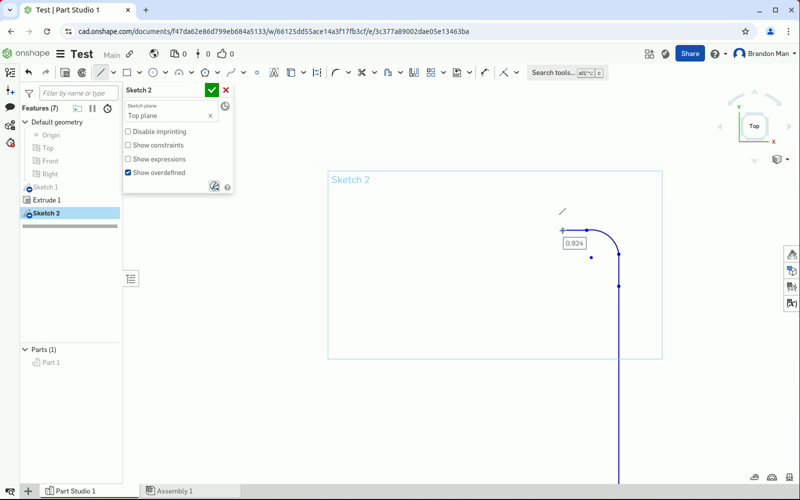
scroll(-6)
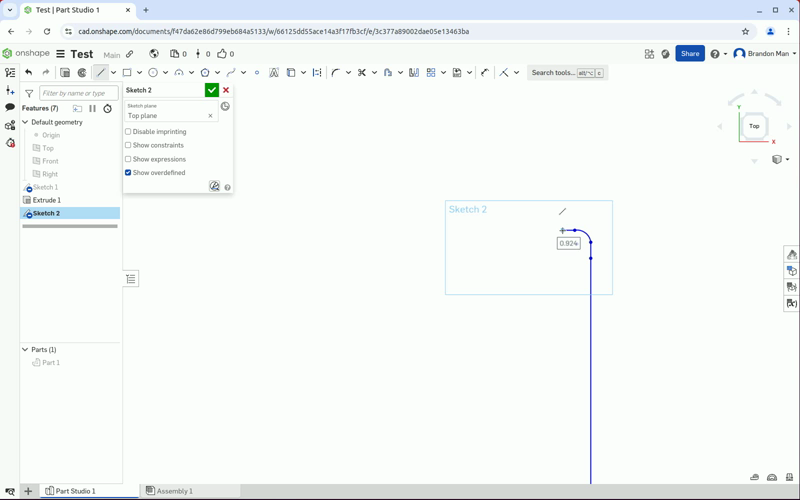
scroll(-6)
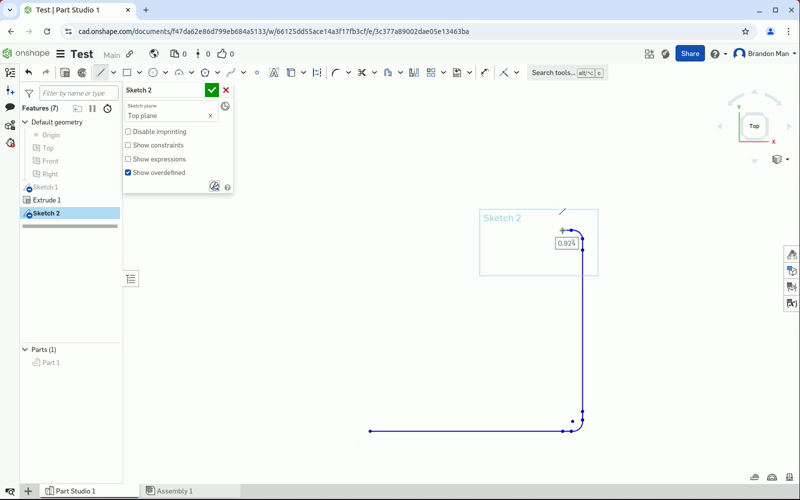
scroll(-6)
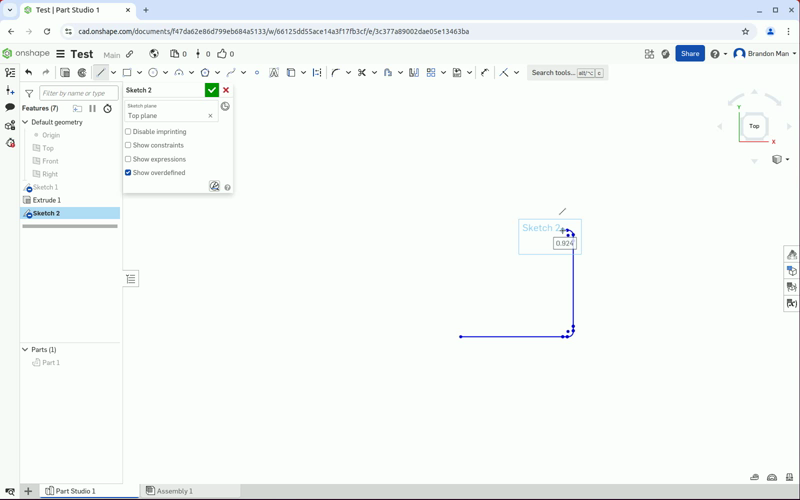
key_up(shift)
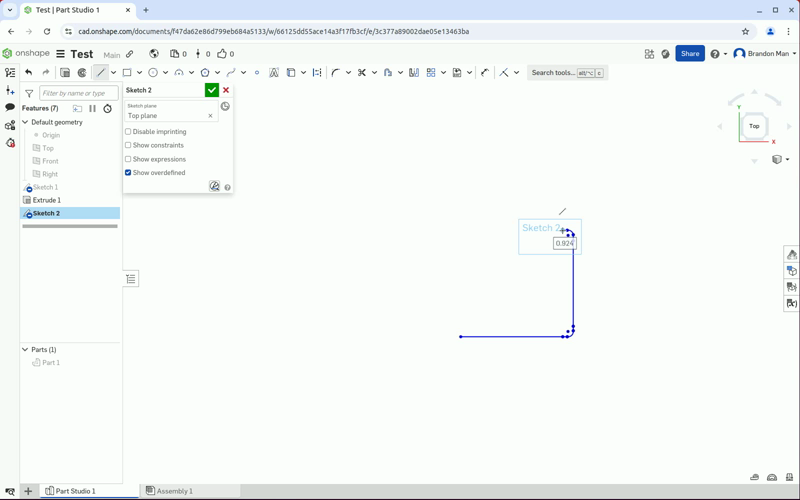
key_down(shift)
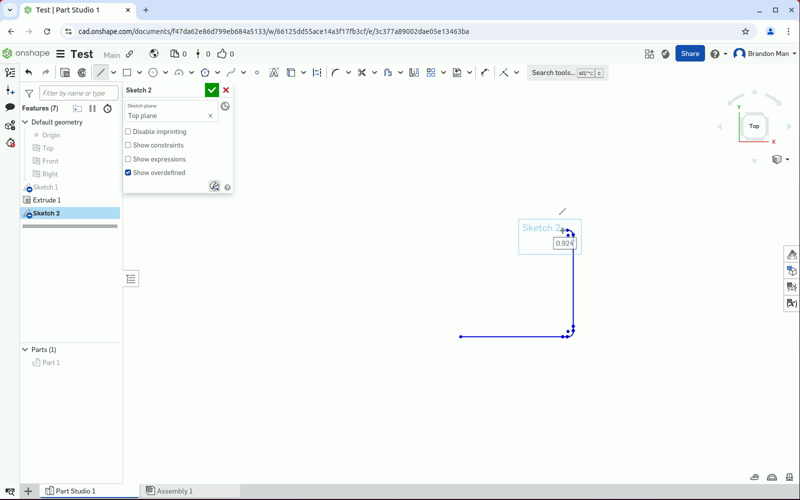
mouse_move(460, 230)
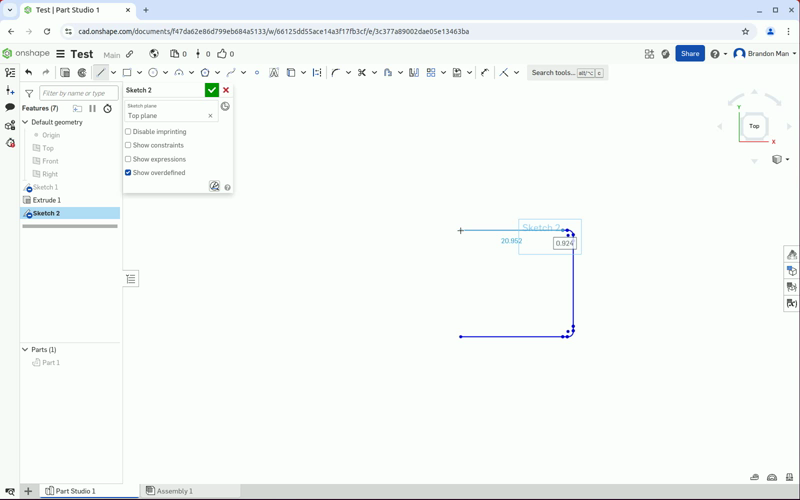
click(460, 230)
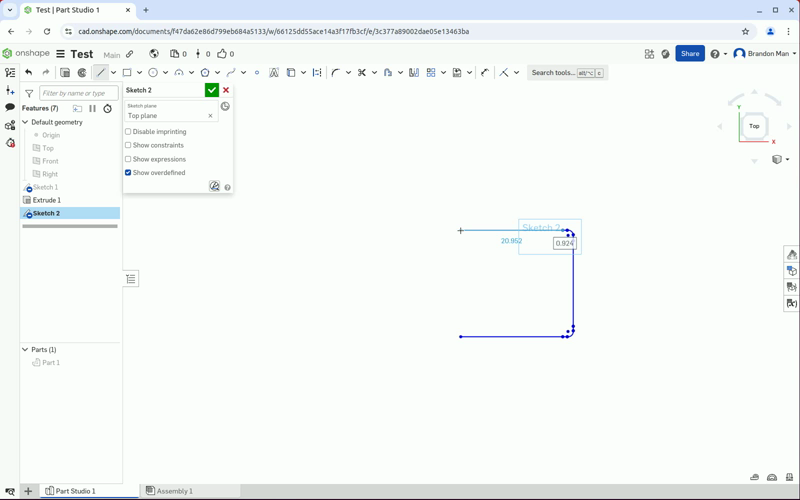
key_up(shift)
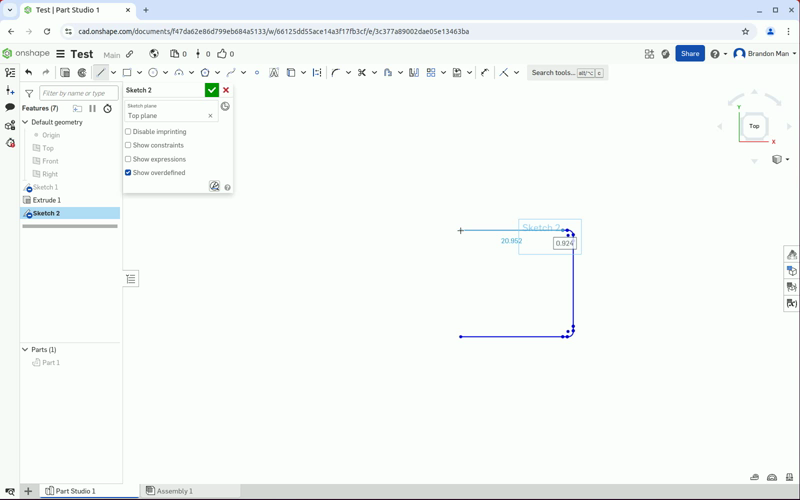
key_down(shift)
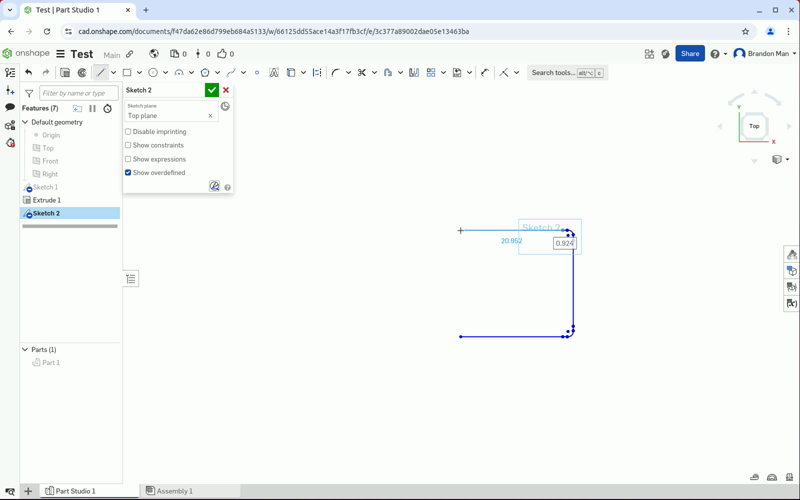
mouse_move(490, 230)
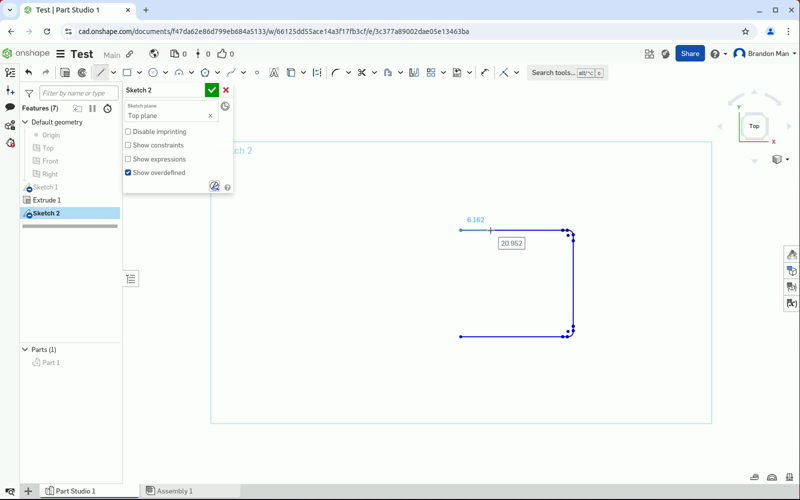
mouse_move(460, 283)
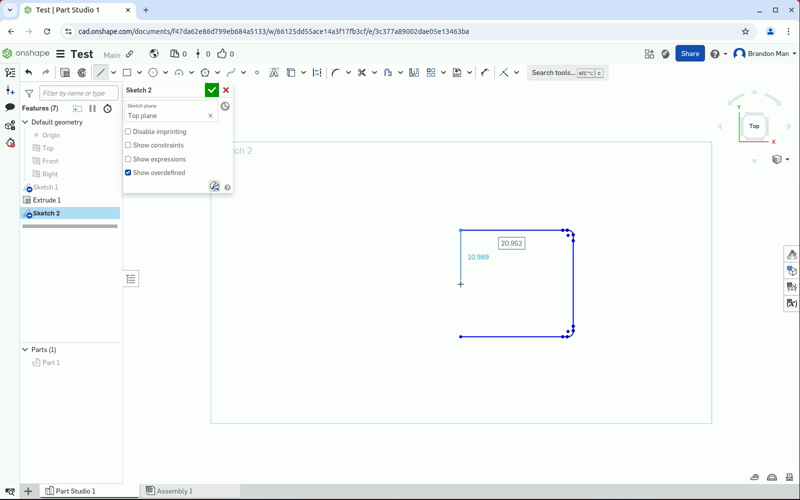
click(460, 283)
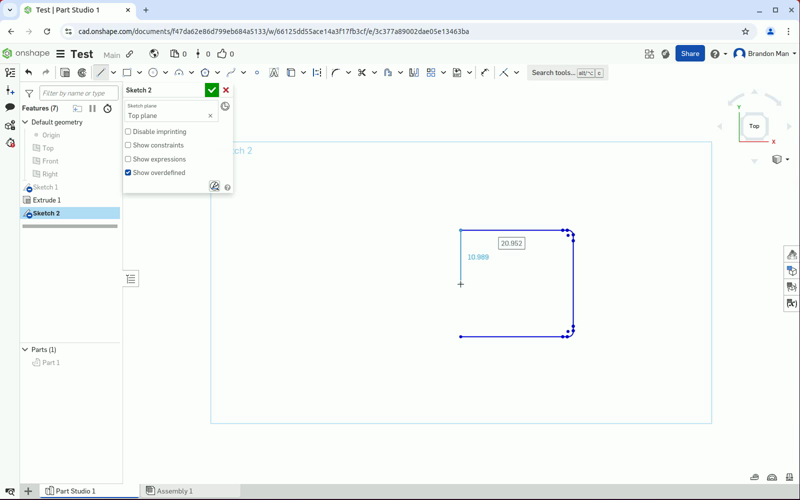
key_up(shift)
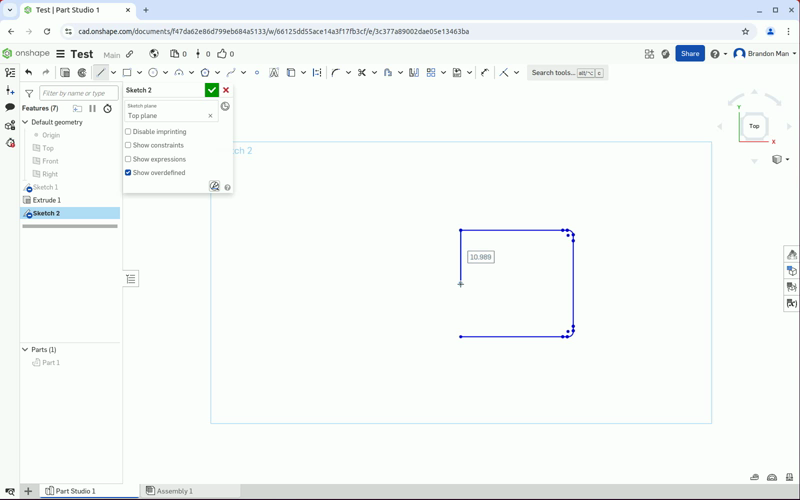
mouse_move(490, 283)
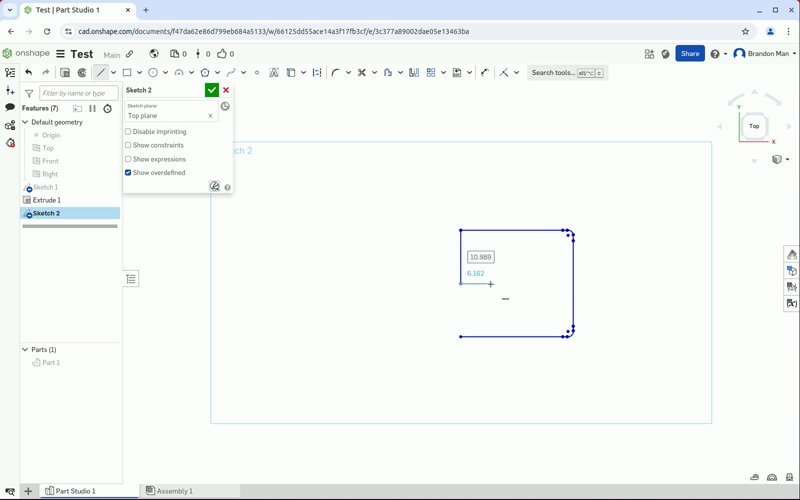
key_down(shift)
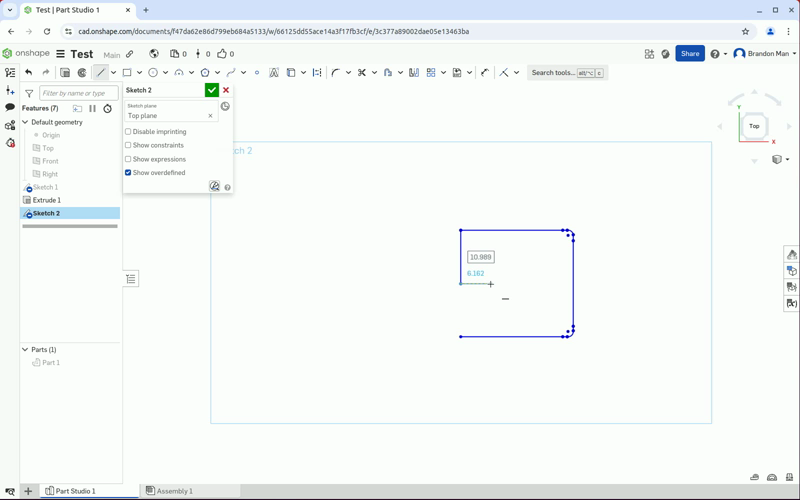
mouse_move(460, 336)
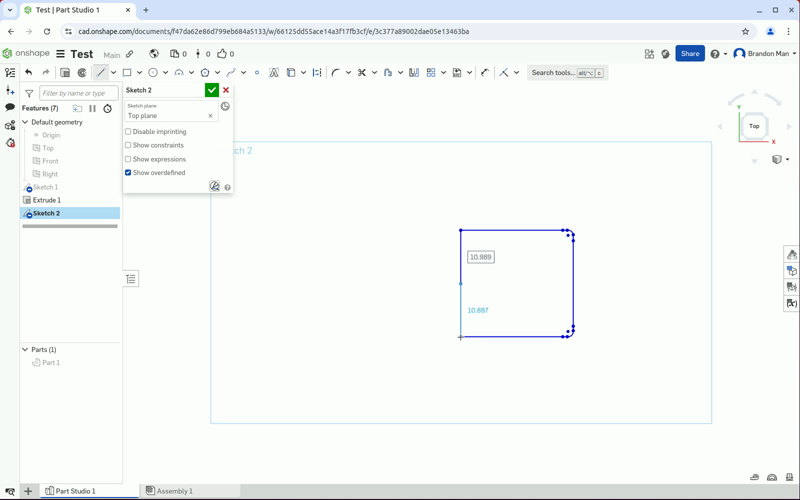
key_up(shift)
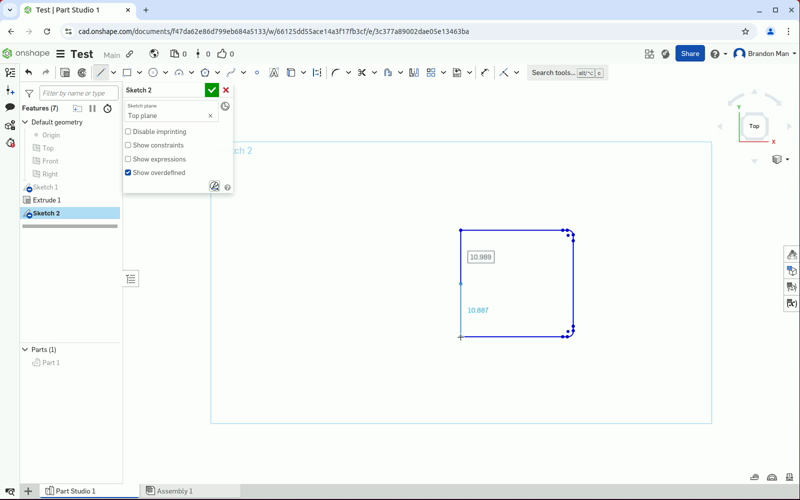
click(460, 336)
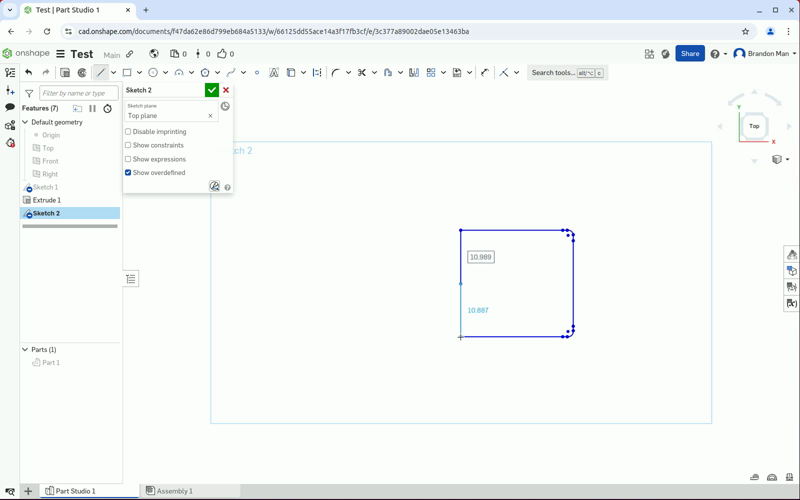
key(esc)
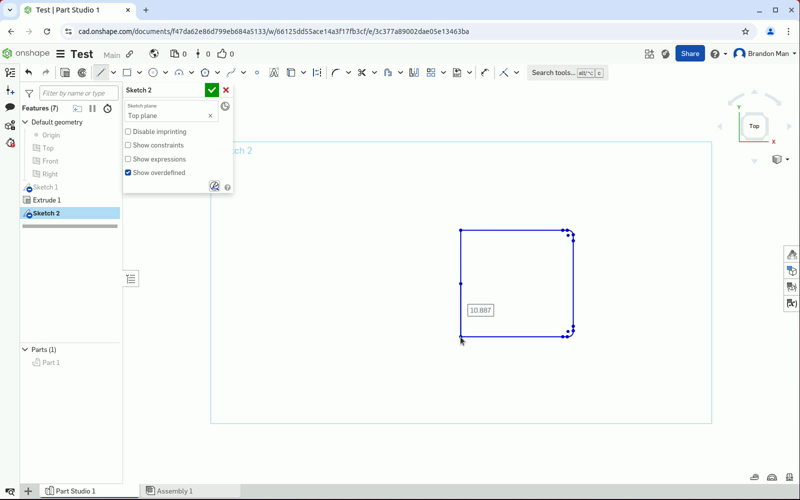
mouse_move(492, 246)
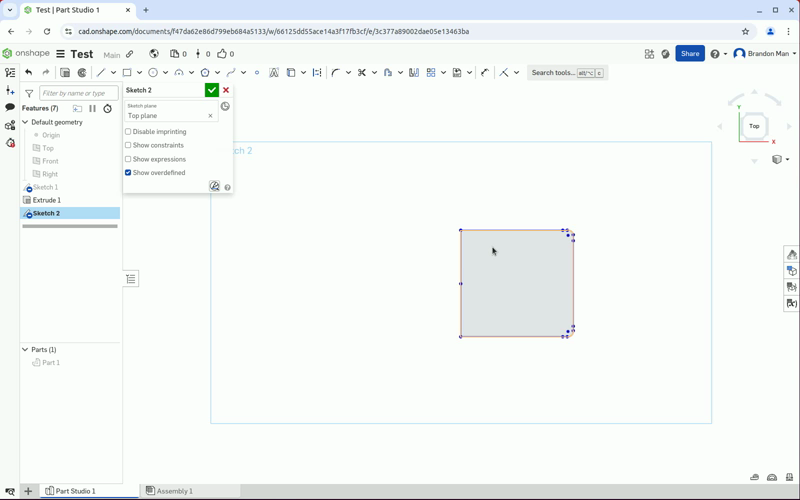
click(492, 246)
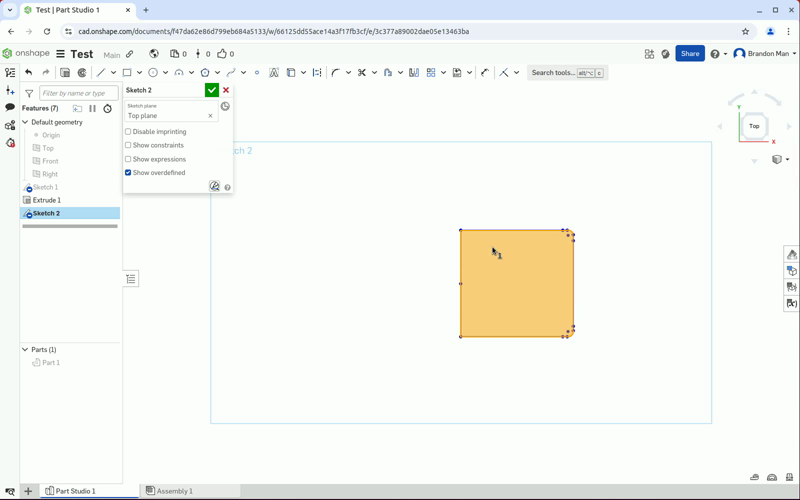
mouse_move(73, 352)
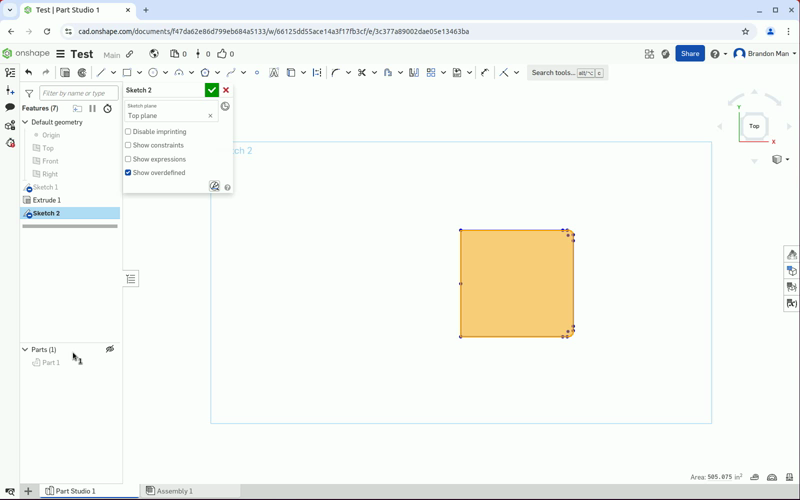
key(shift+y)
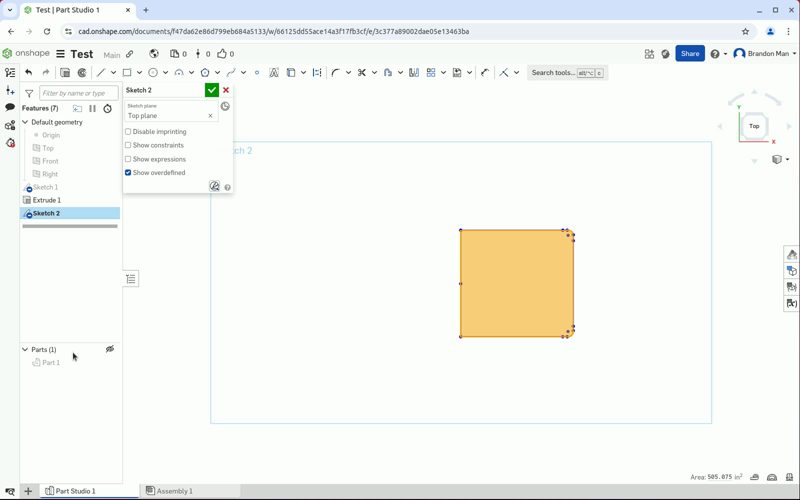
key(shift+e)
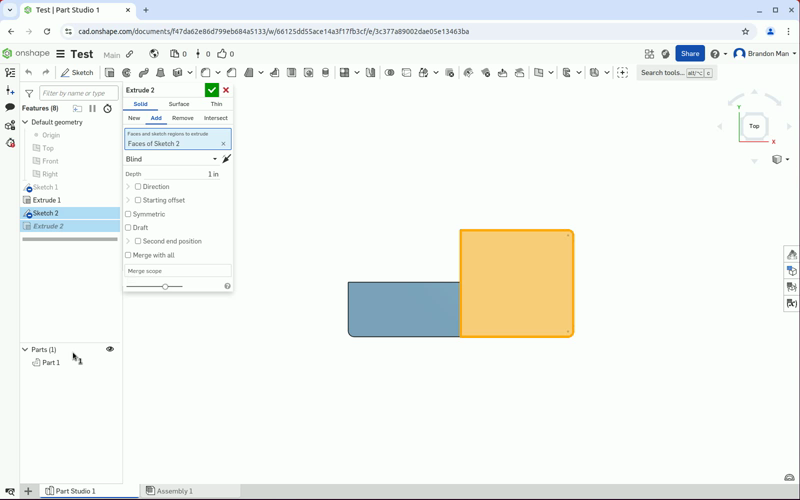
mouse_move(143, 106)
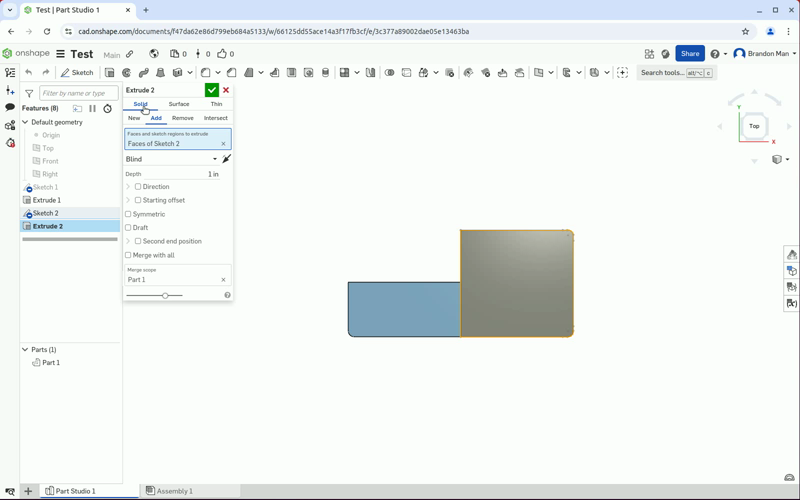
click(143, 106)
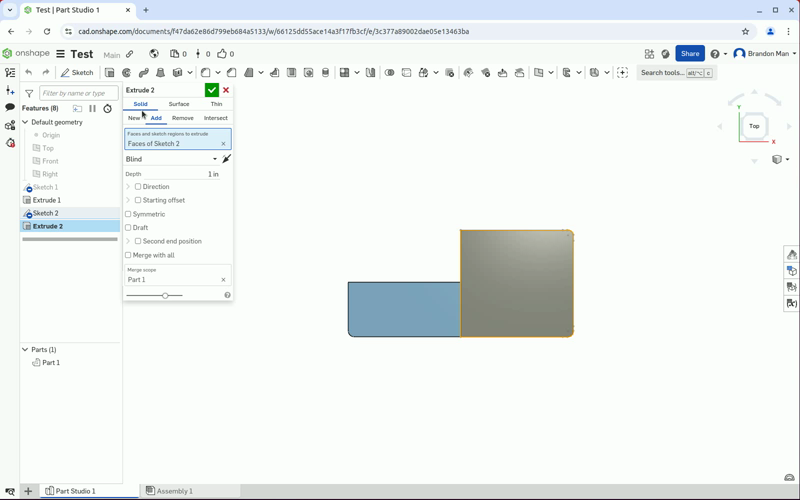
mouse_move(137, 120)
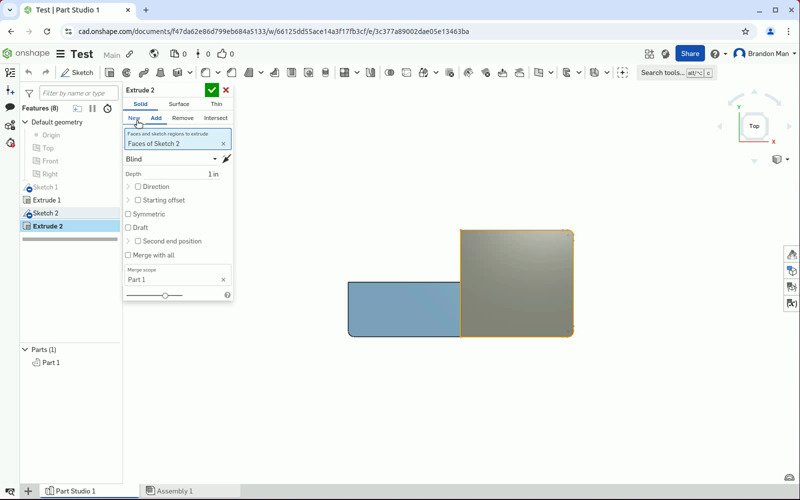
click(137, 120)
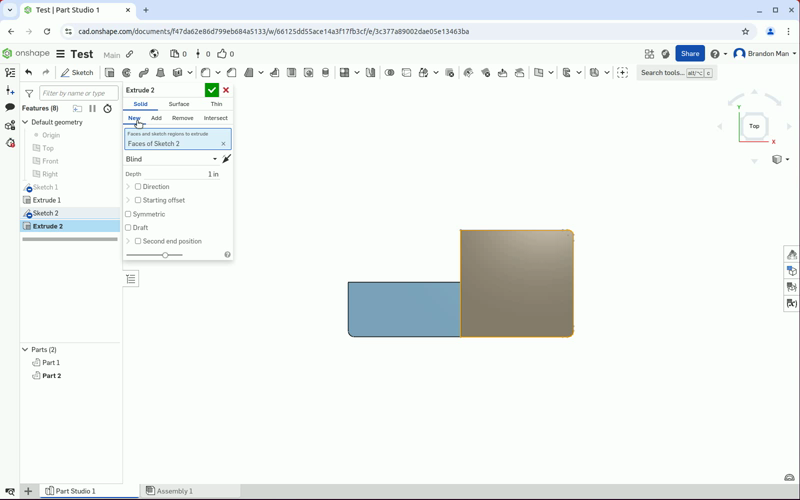
key(tab, 4)
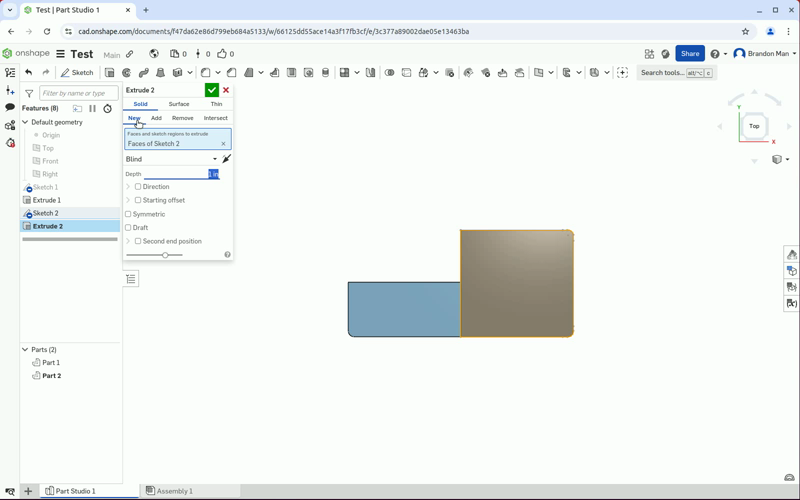
text(1.685)
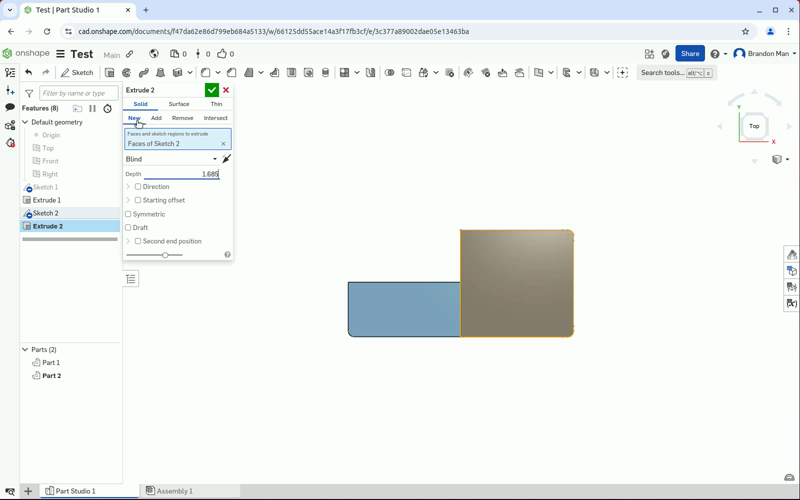
key(enter)
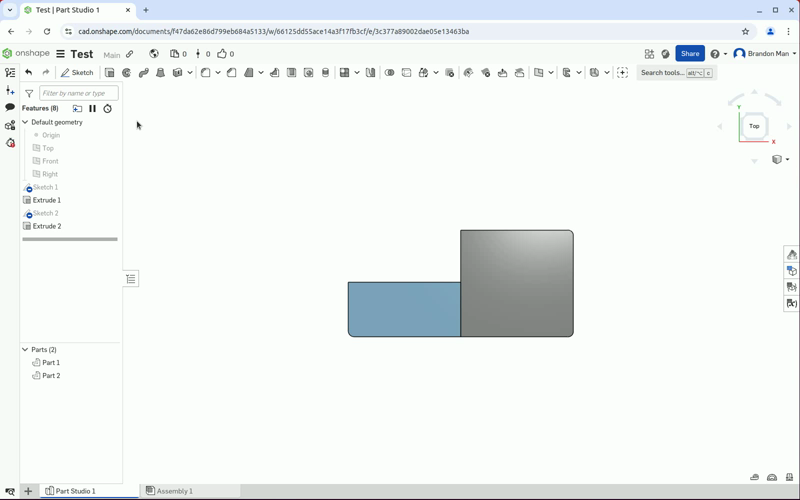
key(shift+h)
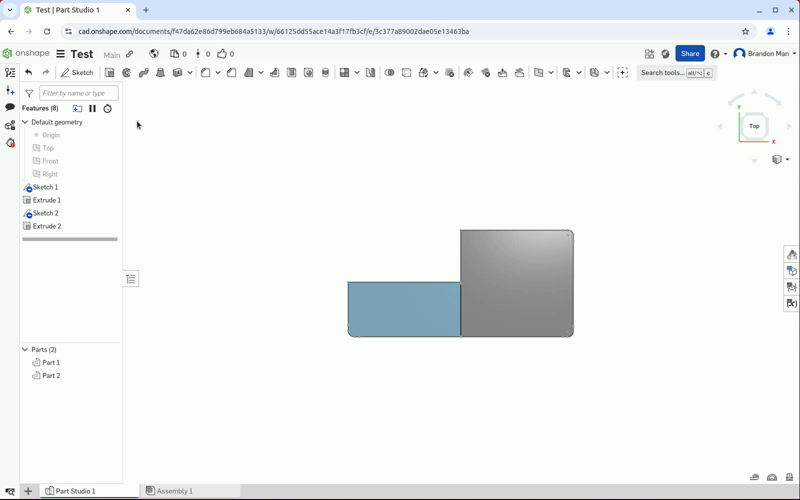
key(shift+h)
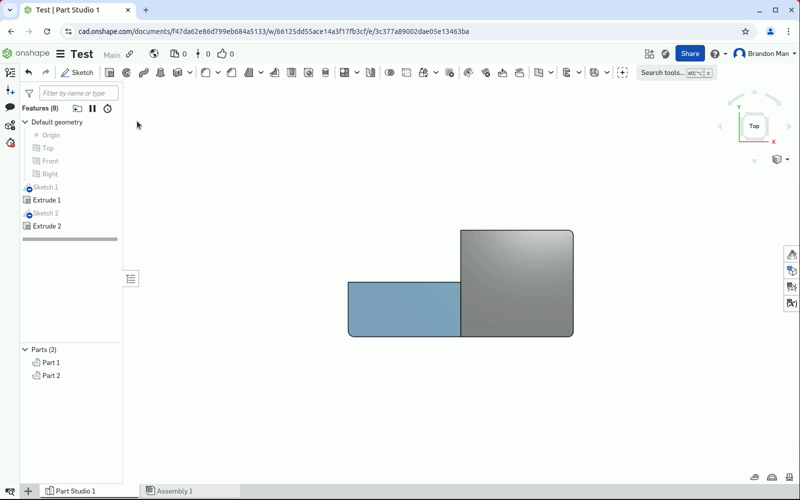
mouse_move(73, 189)
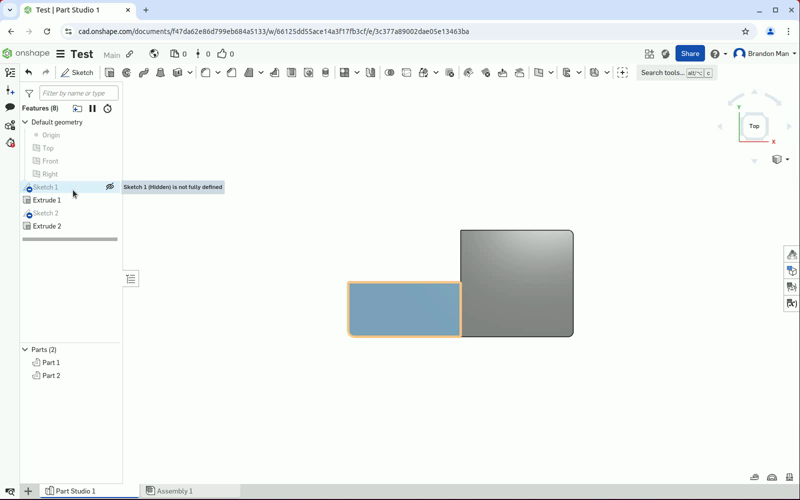
click(73, 189)
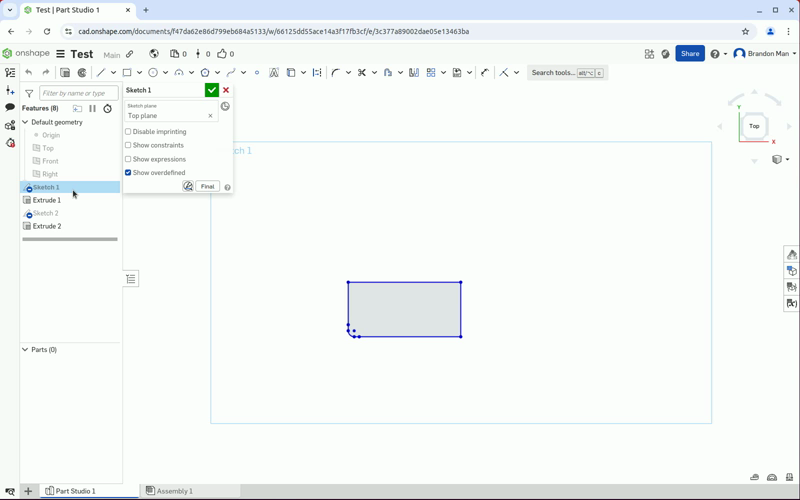
mouse_move(229, 92)
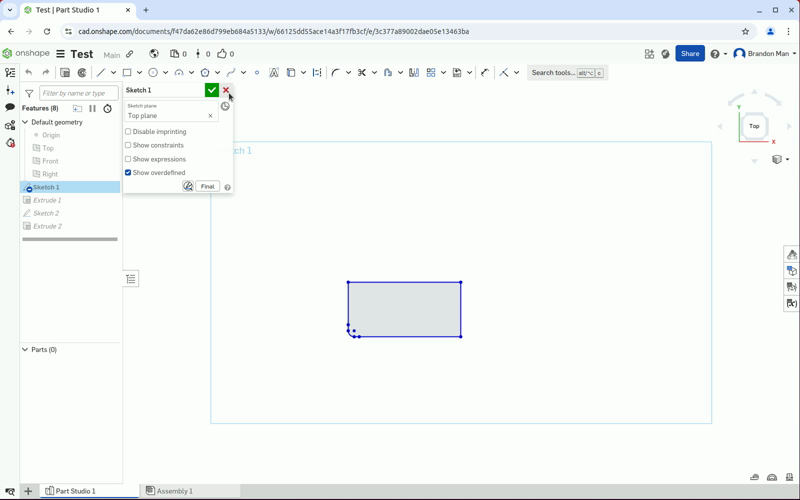
click(229, 92)
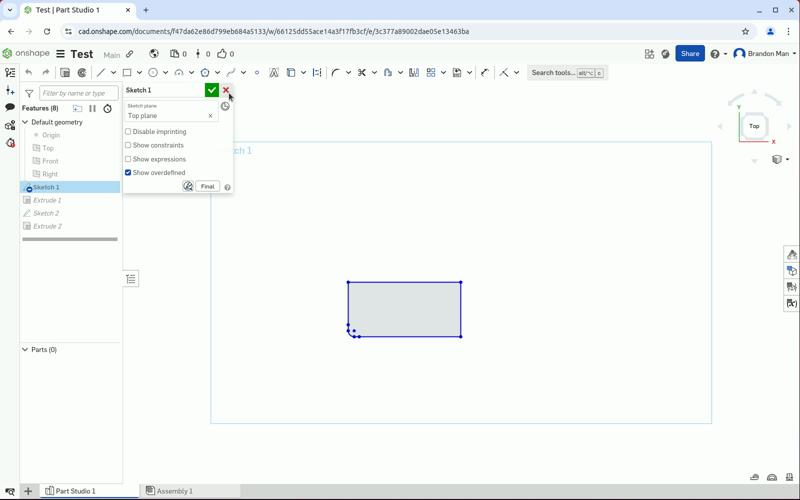
key(shift+s)
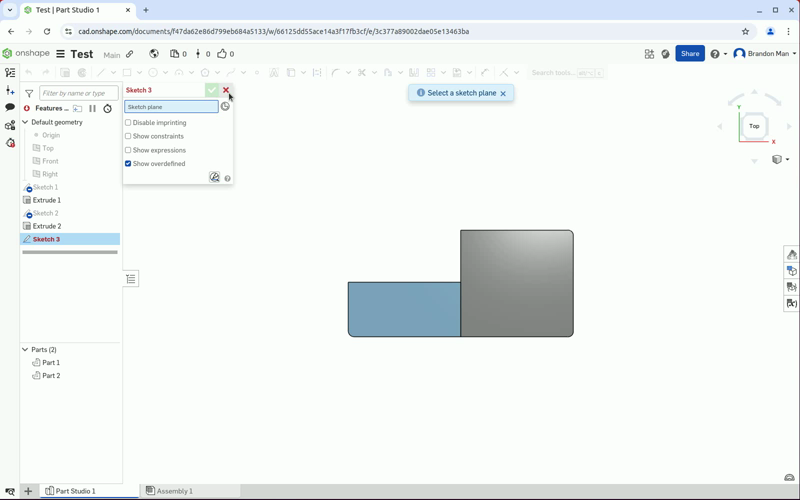
mouse_move(73, 150)
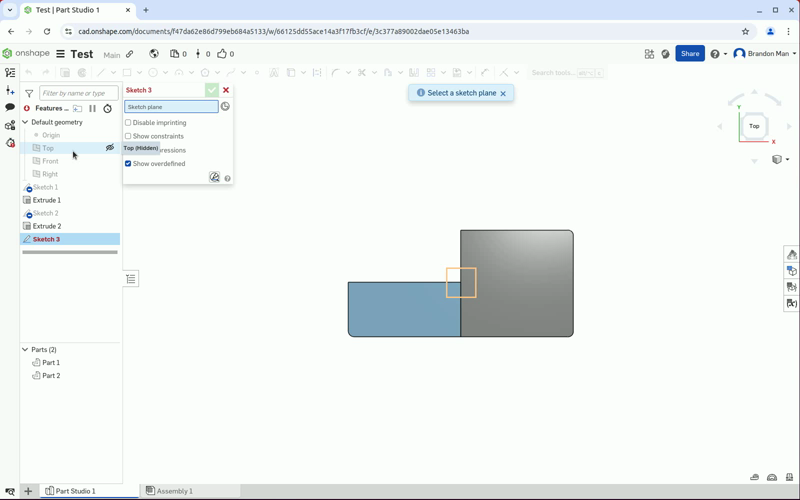
click(73, 150)
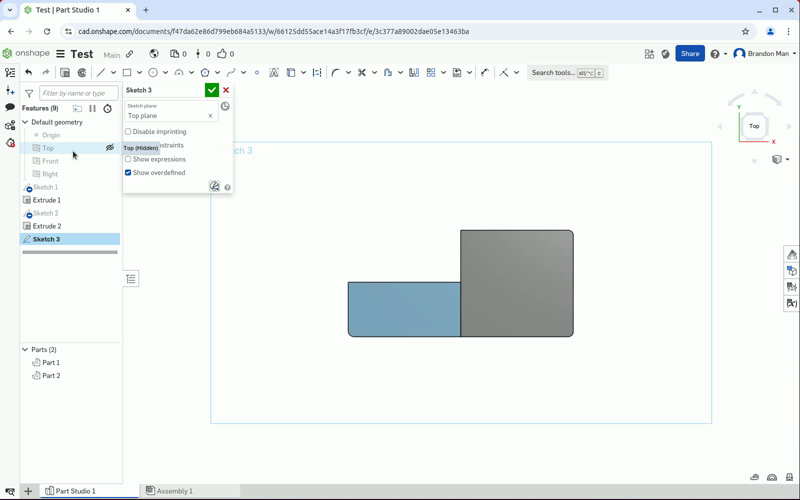
mouse_move(73, 352)
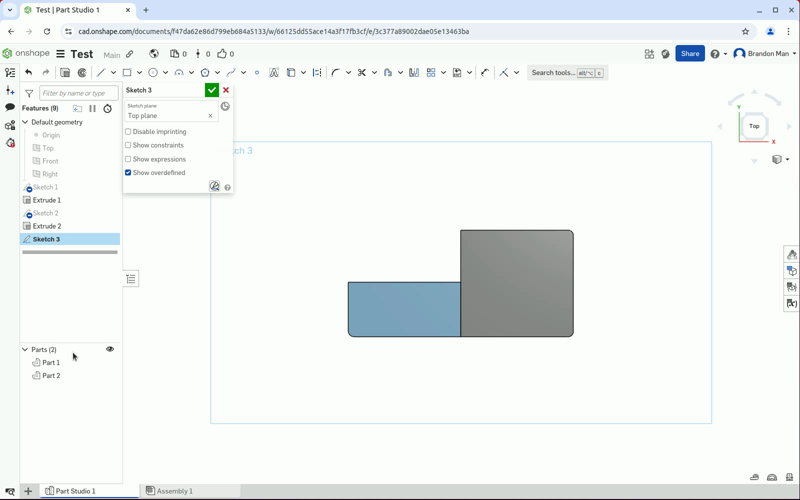
key(y)
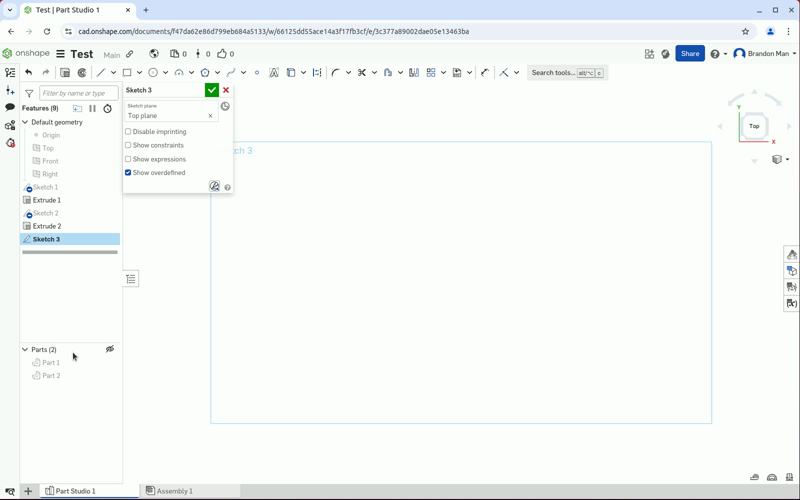
key(l)
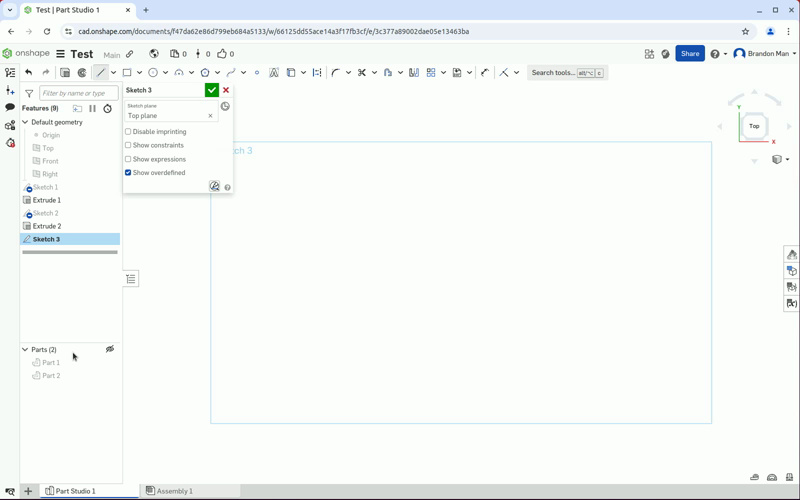
key_down(shift)
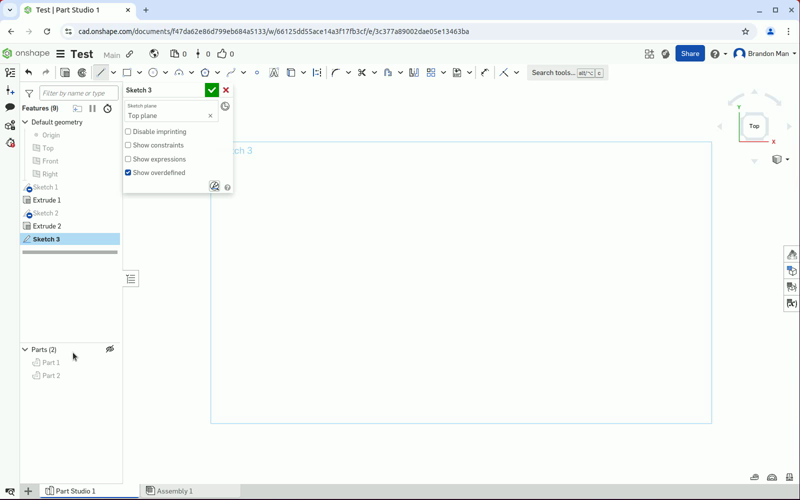
mouse_move(348, 282)
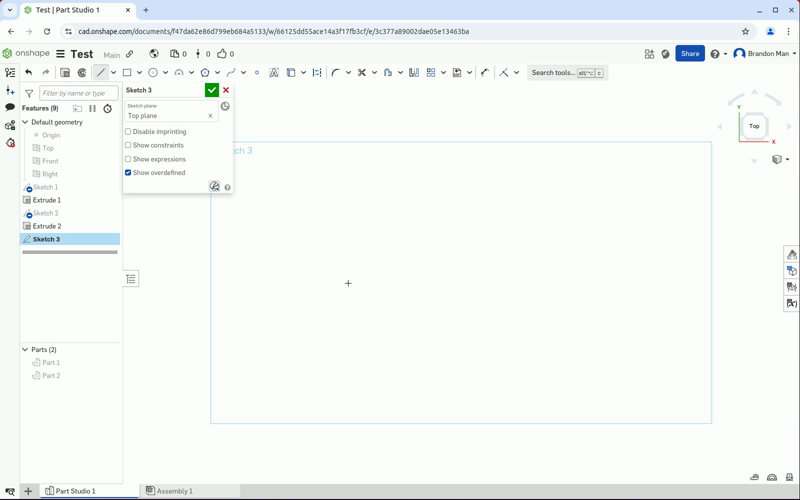
click(348, 282)
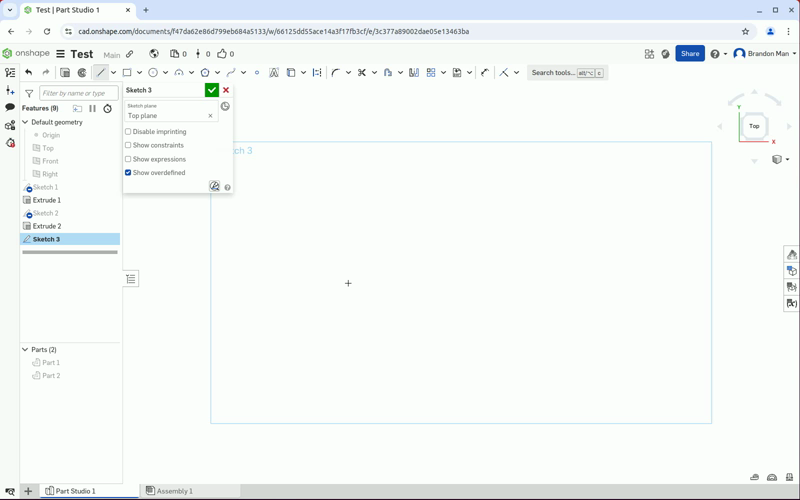
key_up(shift)
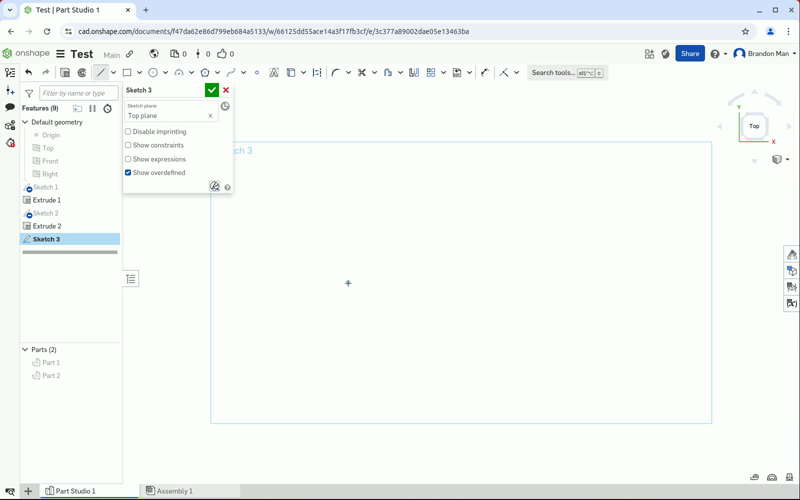
key_down(shift)
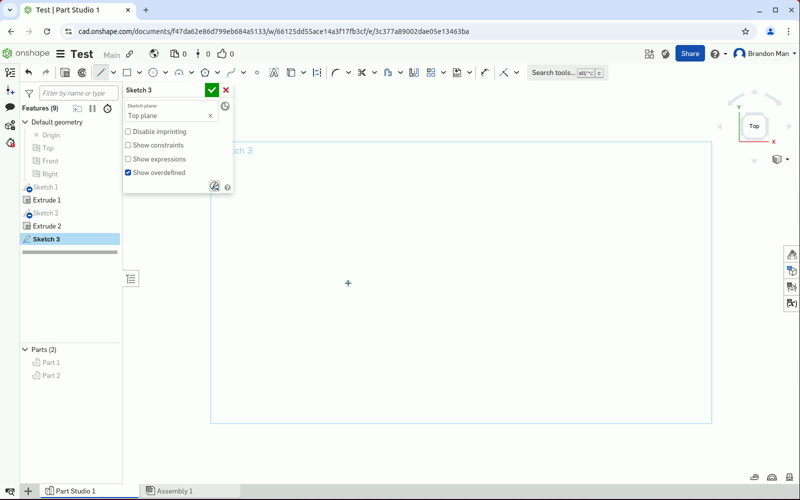
mouse_move(460, 282)
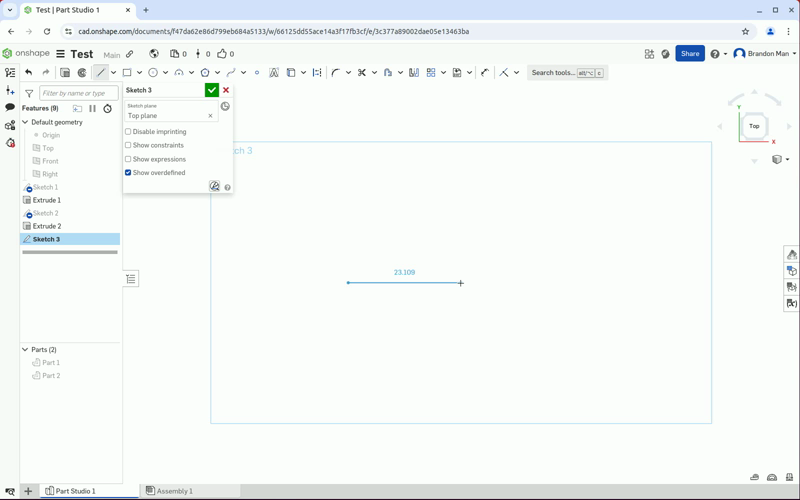
click(460, 282)
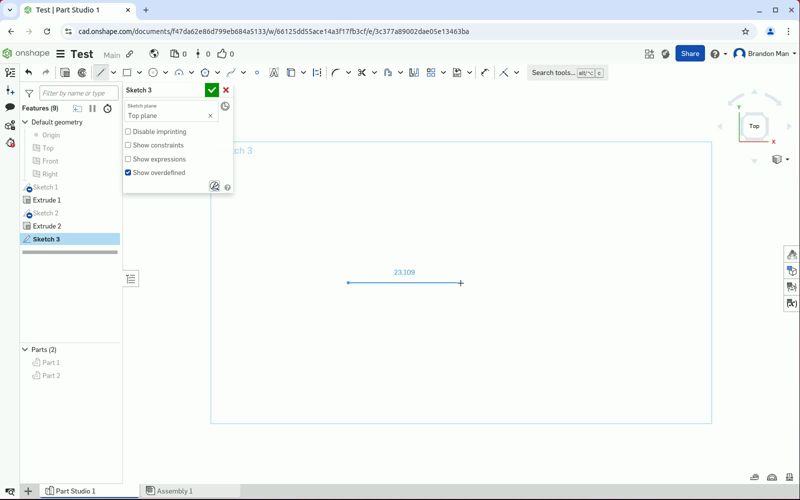
key_up(shift)
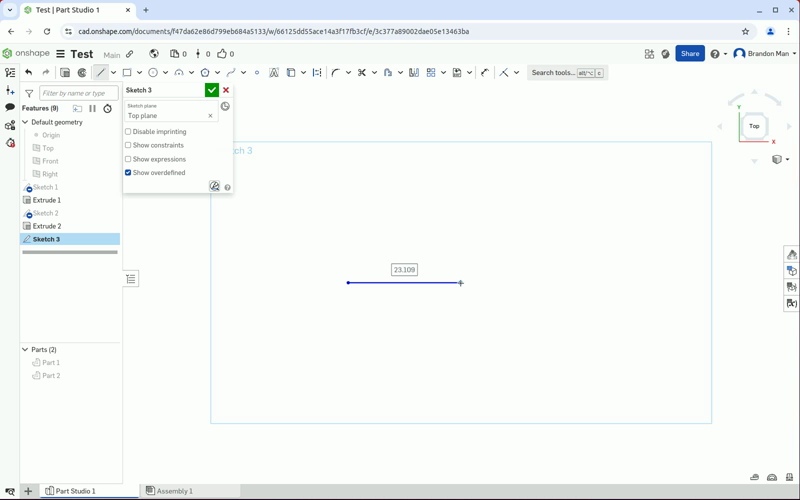
key_down(shift)
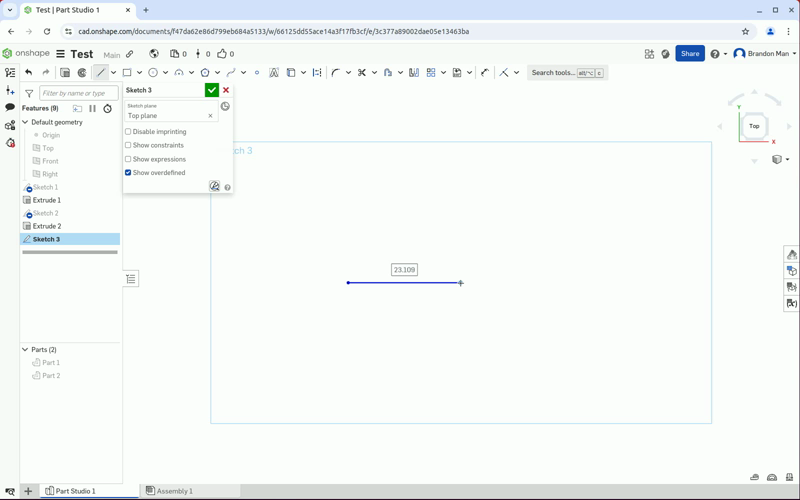
mouse_move(490, 282)
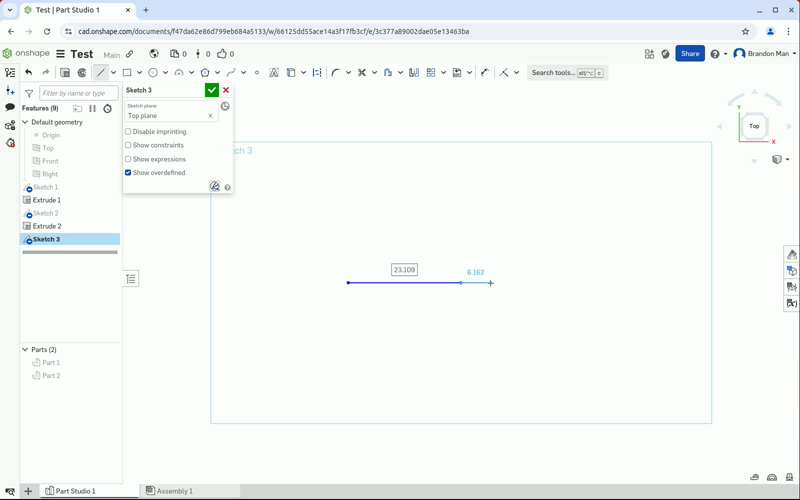
mouse_move(460, 229)
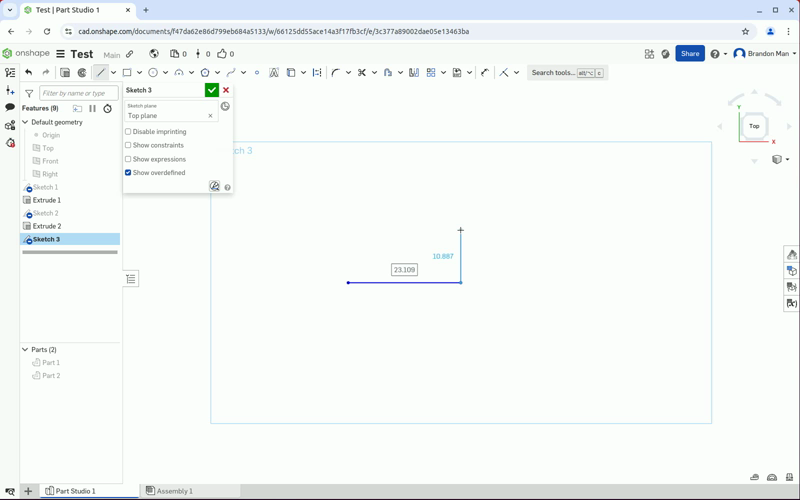
click(460, 229)
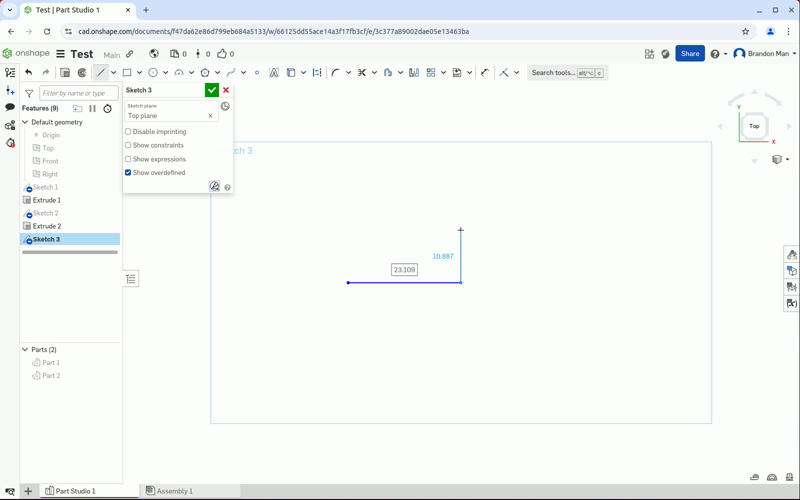
key_up(shift)
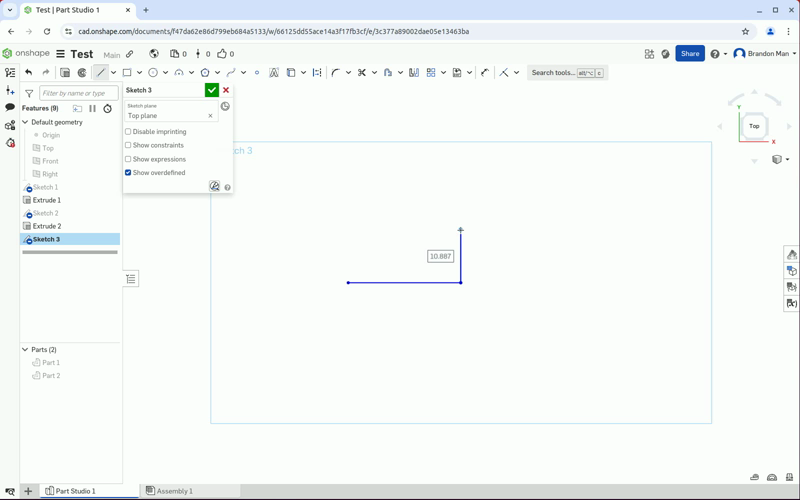
key_down(shift)
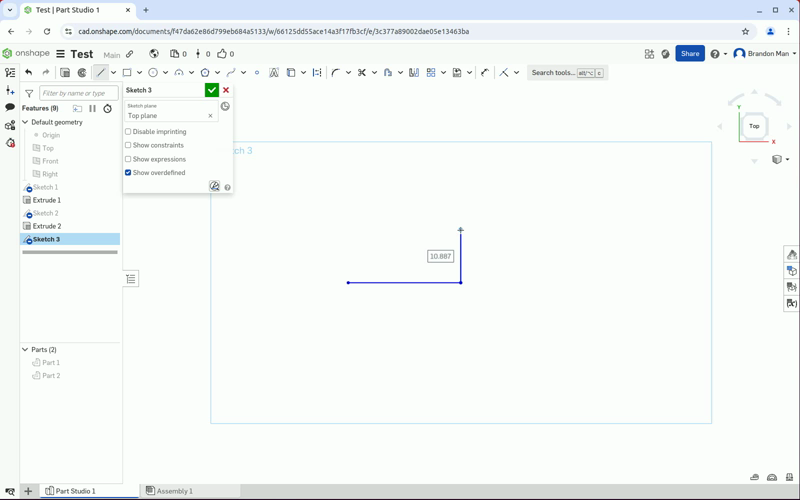
mouse_move(359, 229)
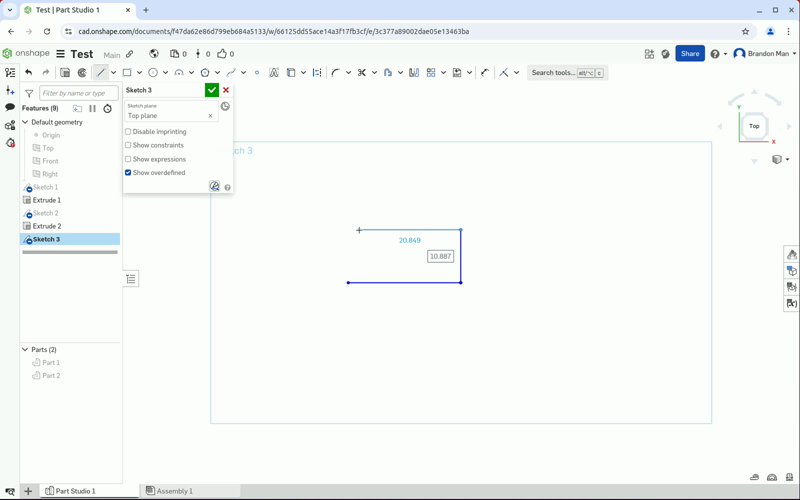
click(359, 229)
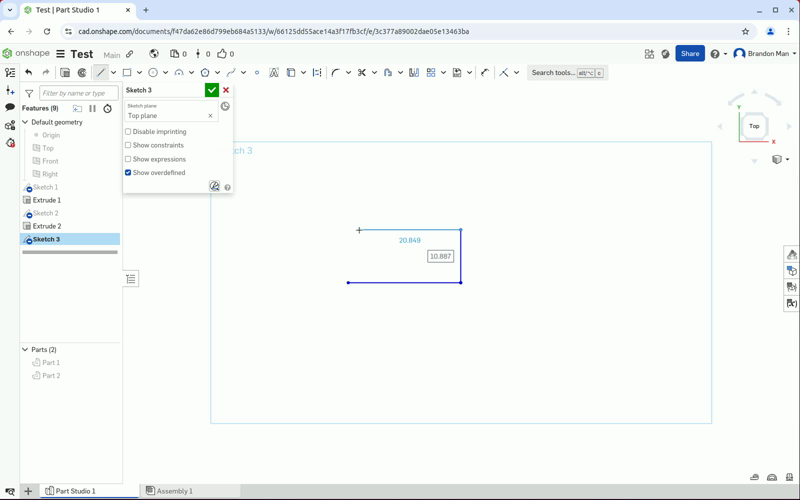
key_up(shift)
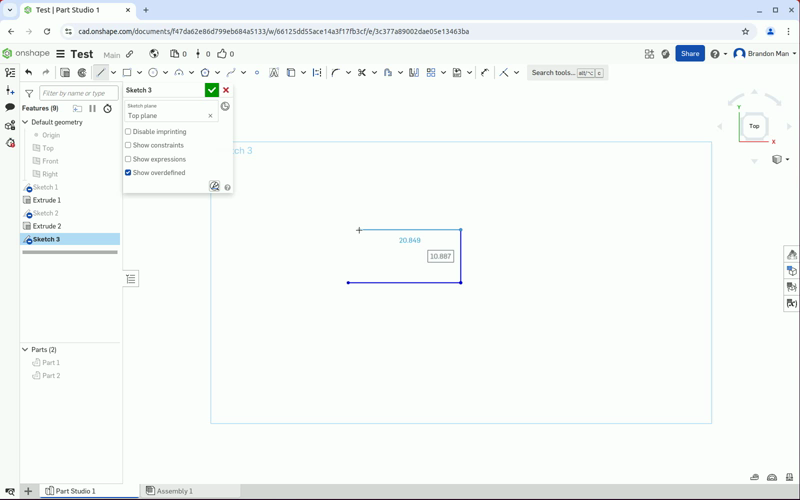
key_down(shift)
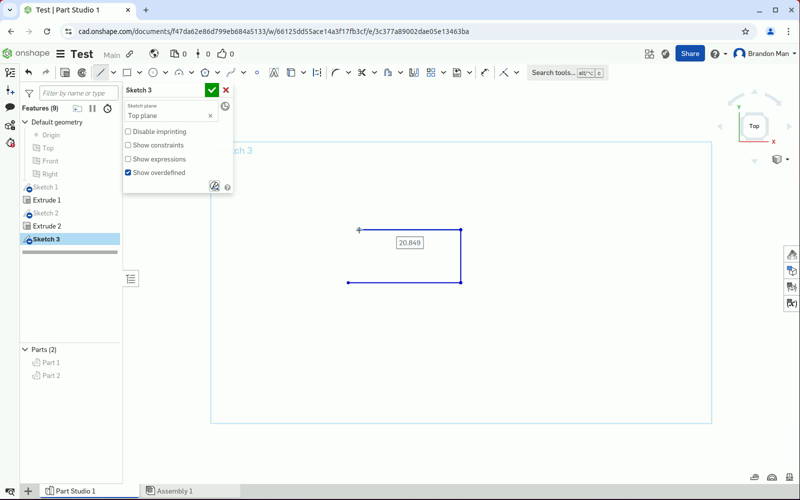
mouse_move(389, 229)
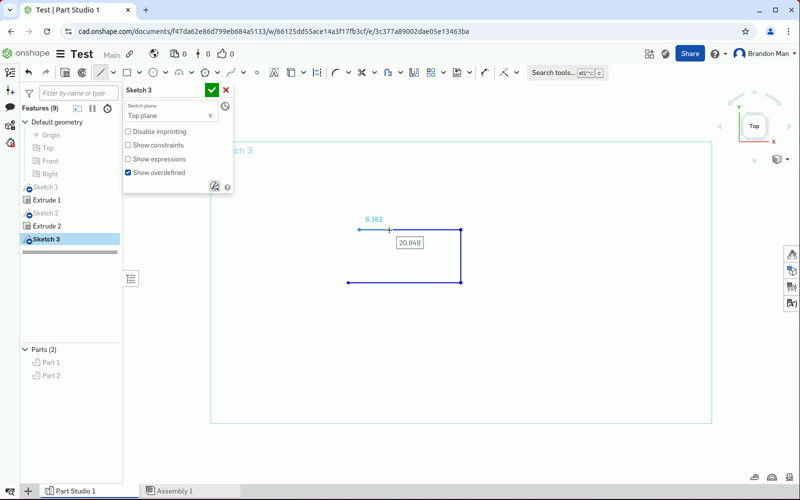
mouse_move(354, 229)
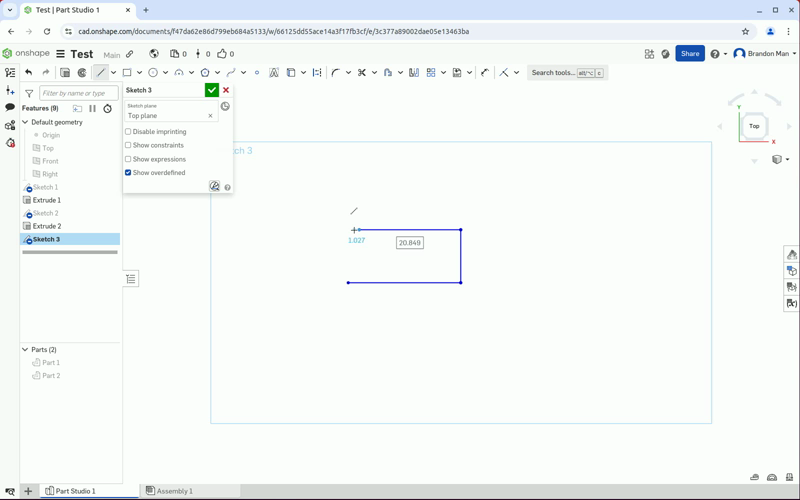
scroll(6)
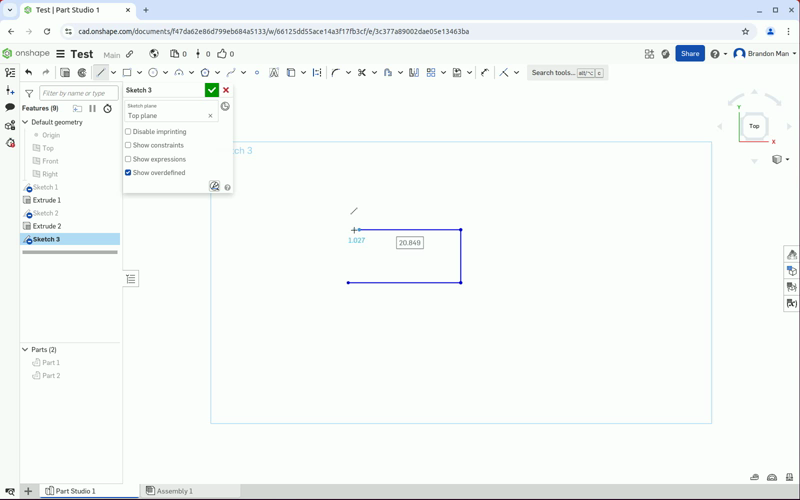
scroll(6)
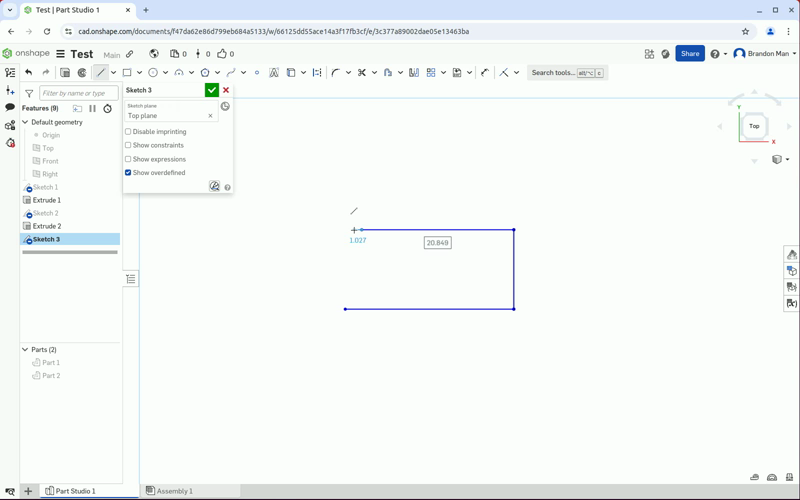
scroll(6)
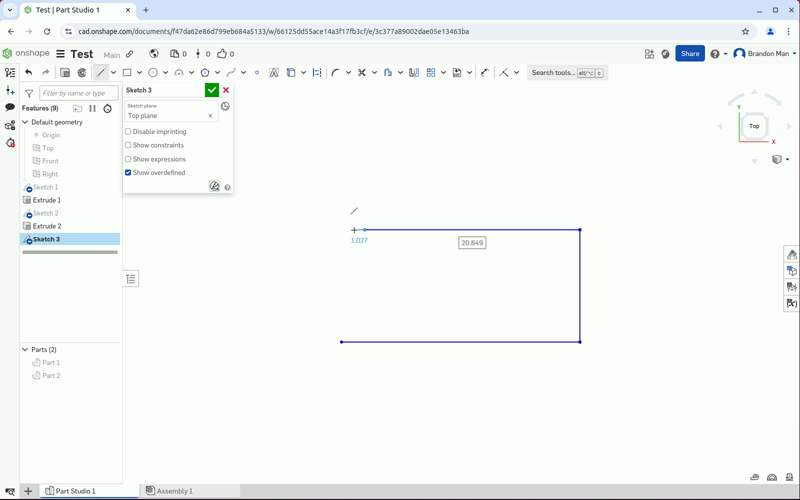
scroll(6)
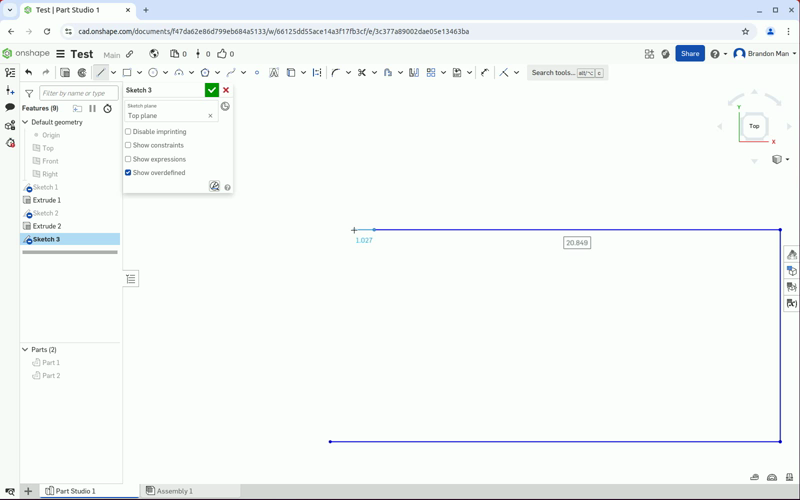
scroll(6)
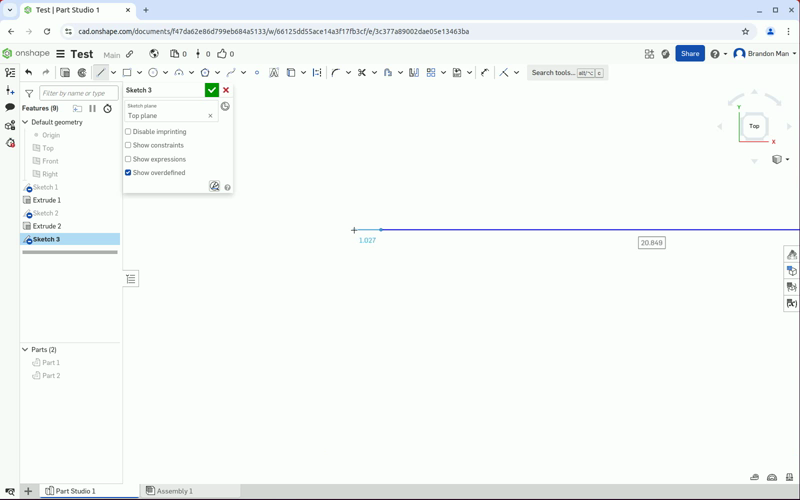
scroll(6)
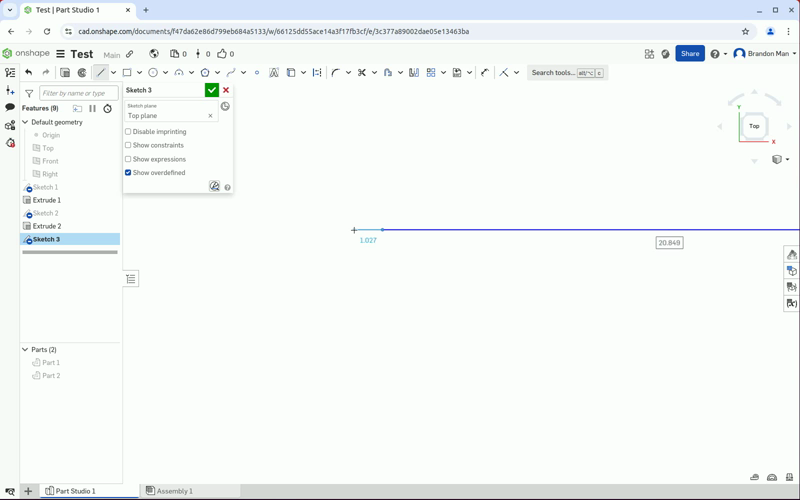
scroll(6)
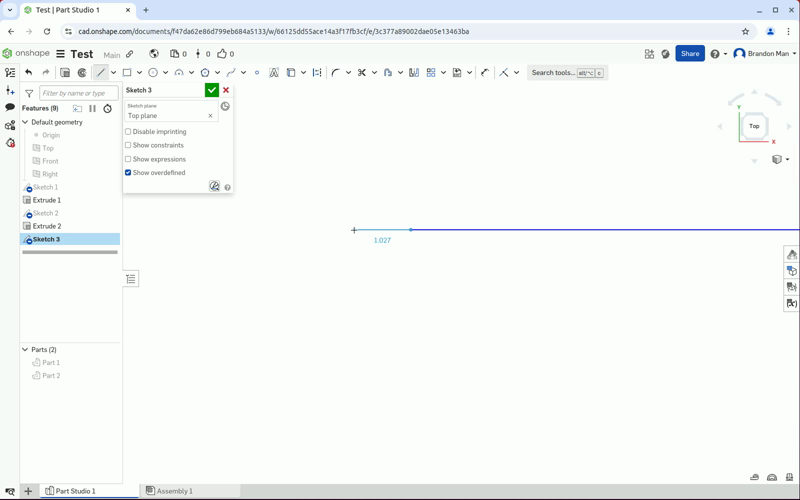
click(354, 229)
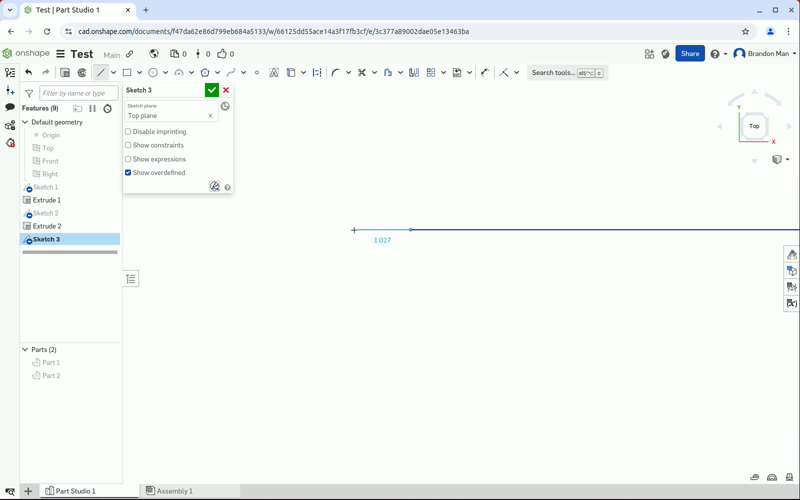
scroll(-6)
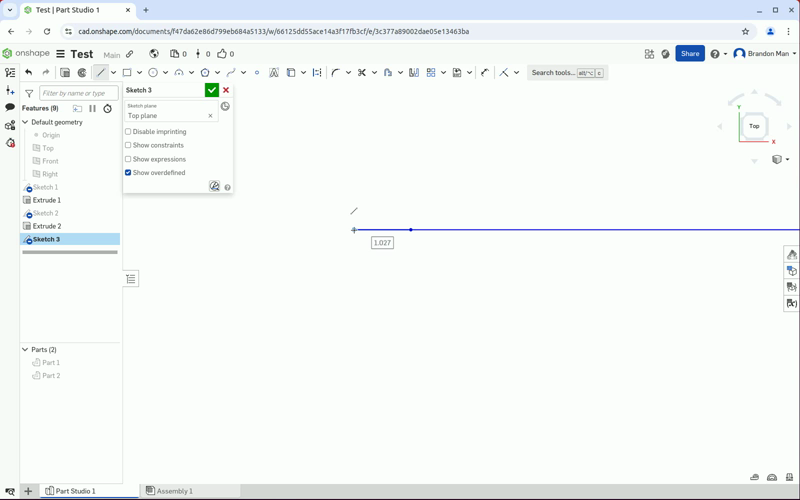
scroll(-6)
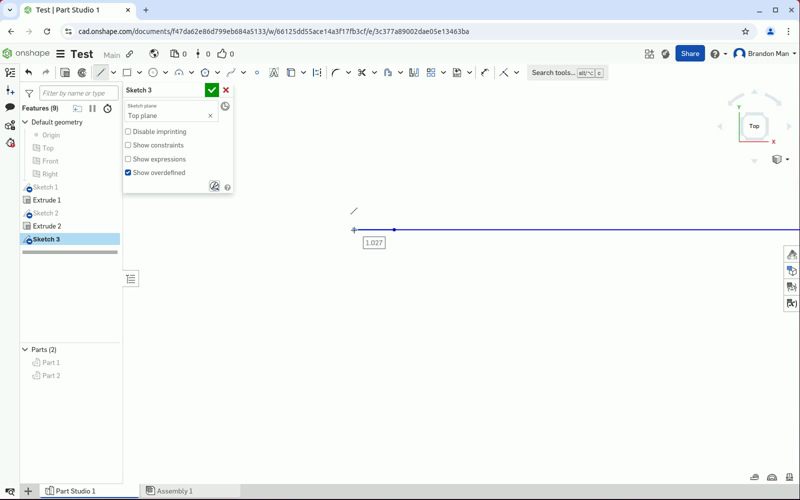
scroll(-6)
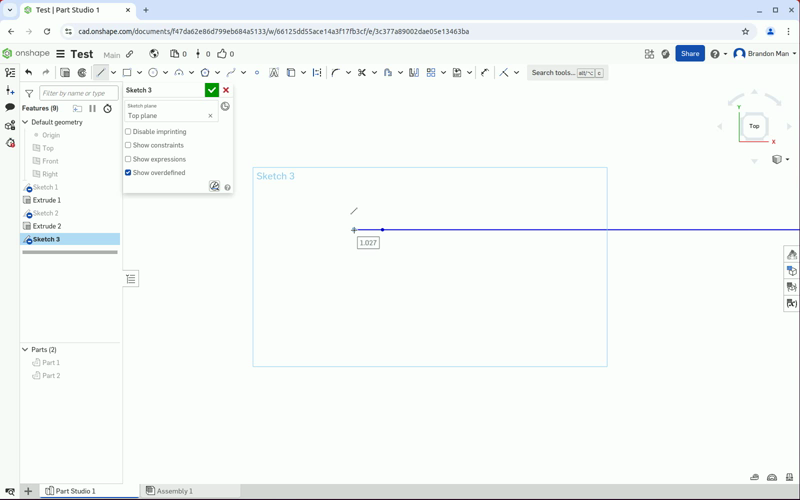
scroll(-6)
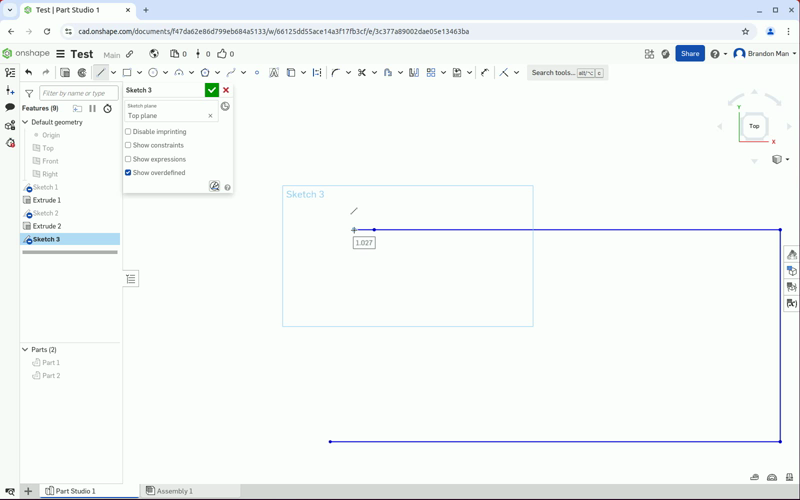
scroll(-6)
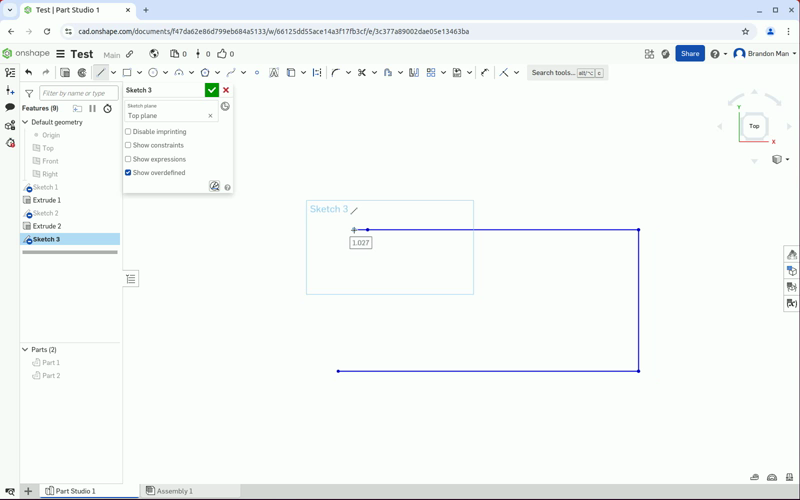
scroll(-6)
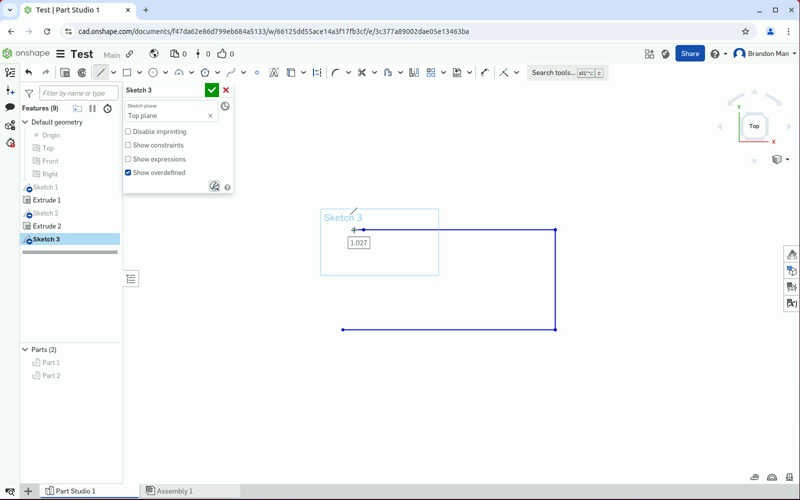
scroll(-6)
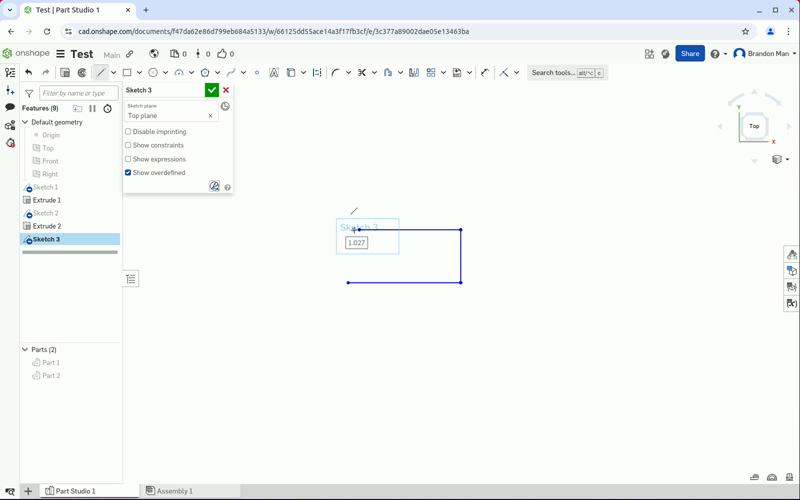
key_up(shift)
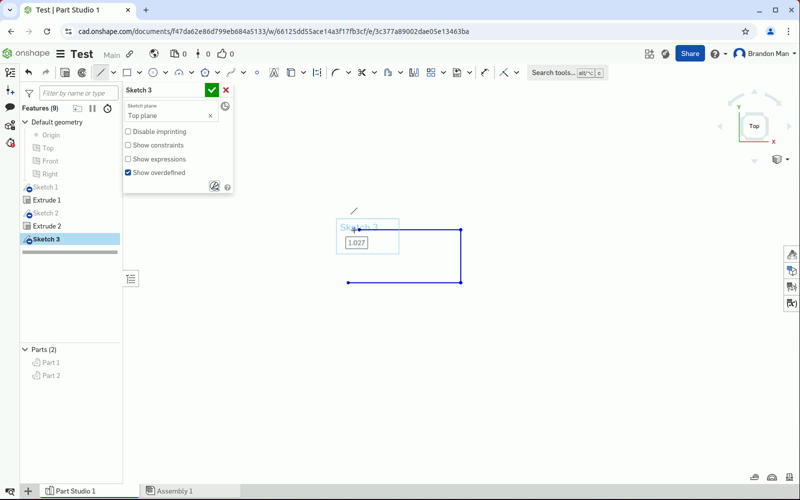
key(esc)
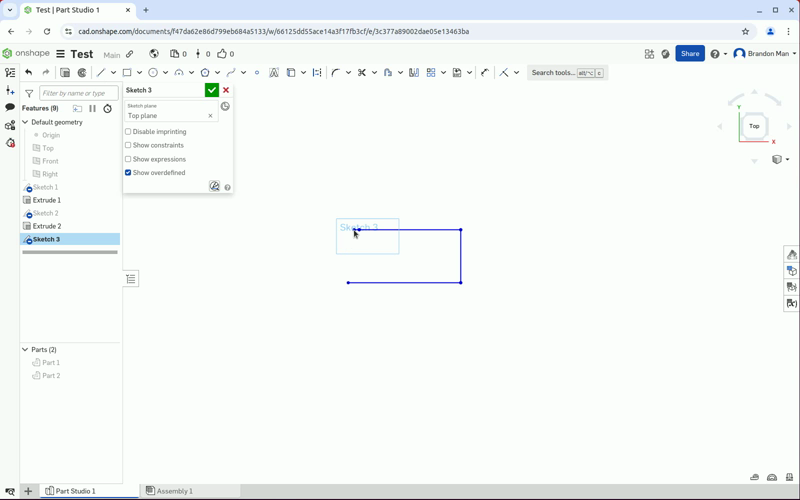
key(a)
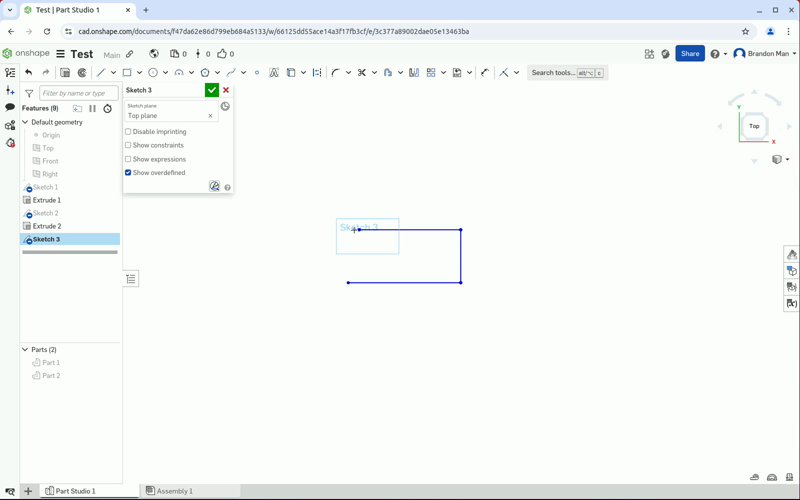
mouse_move(354, 229)
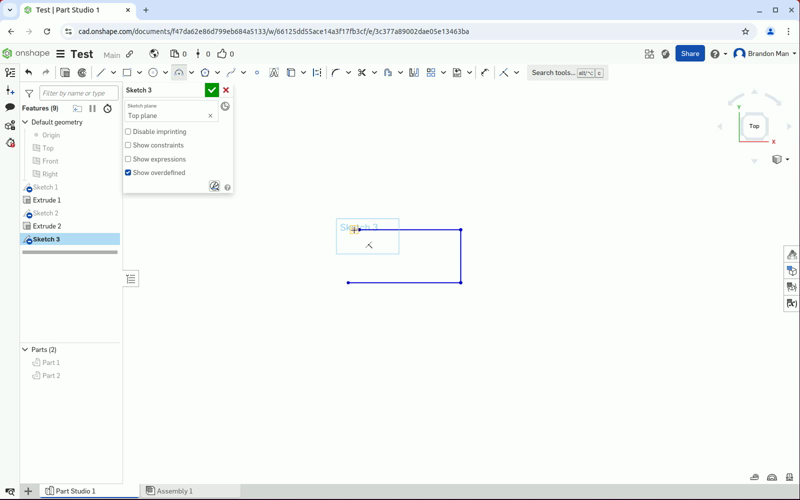
click(354, 229)
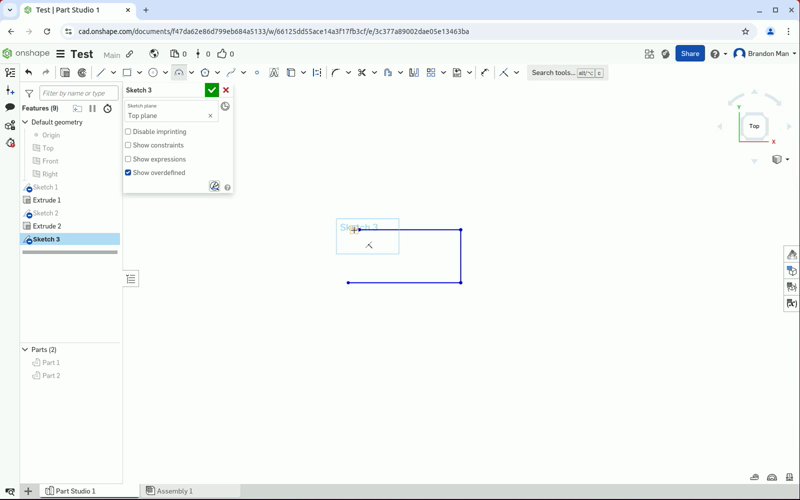
key_down(shift)
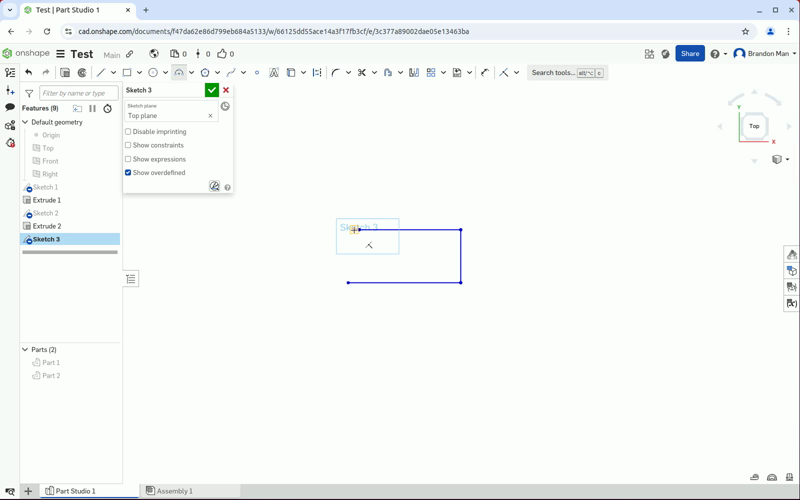
mouse_move(348, 234)
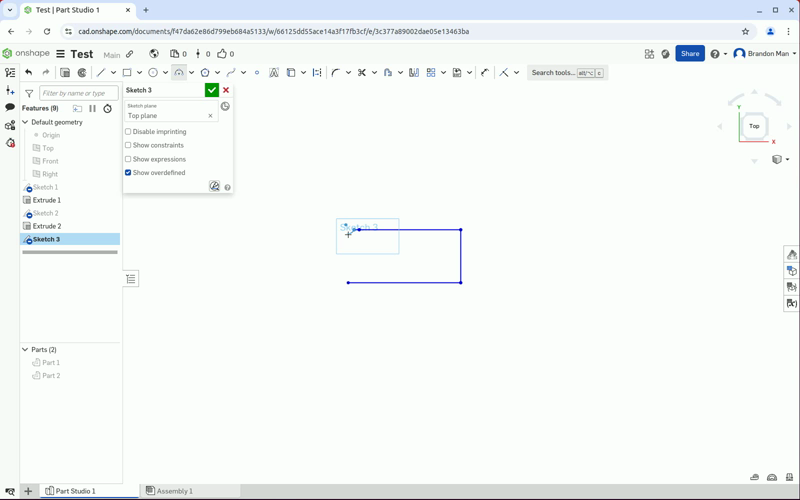
click(348, 234)
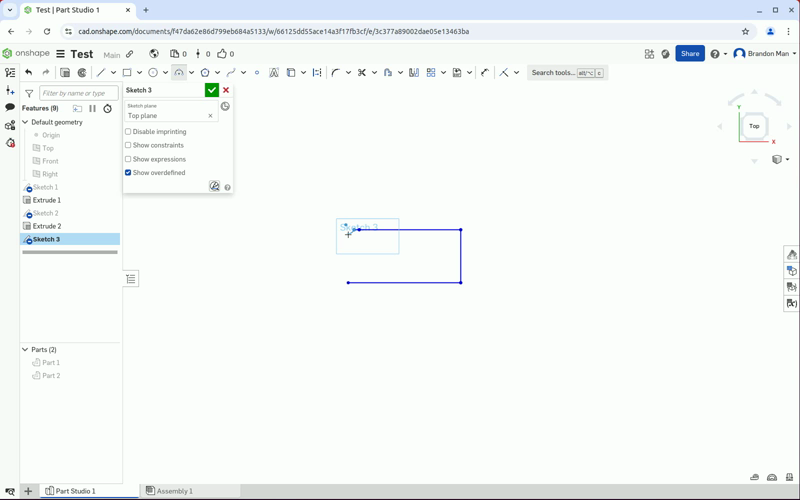
mouse_move(350, 230)
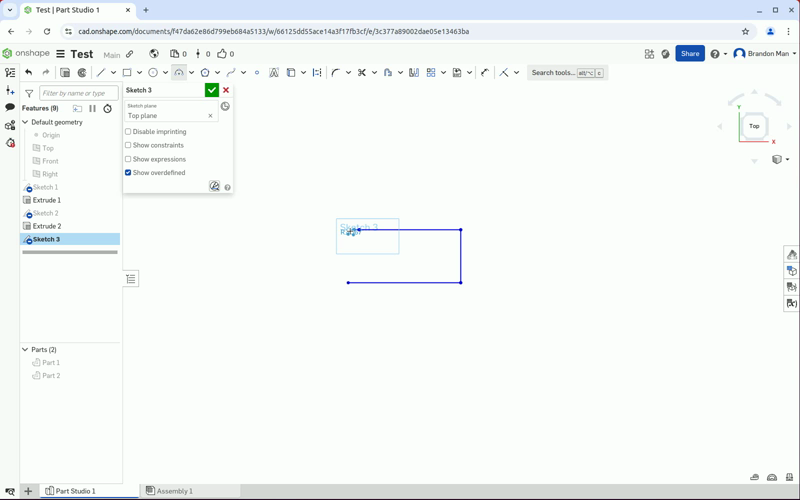
scroll(6)
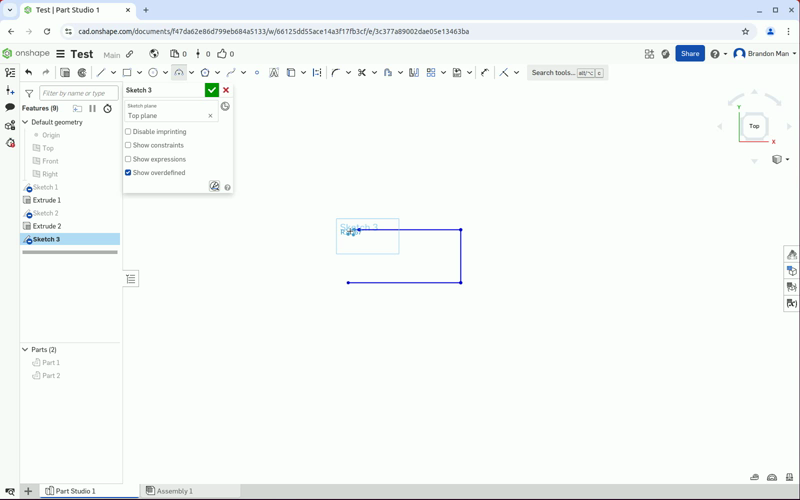
scroll(6)
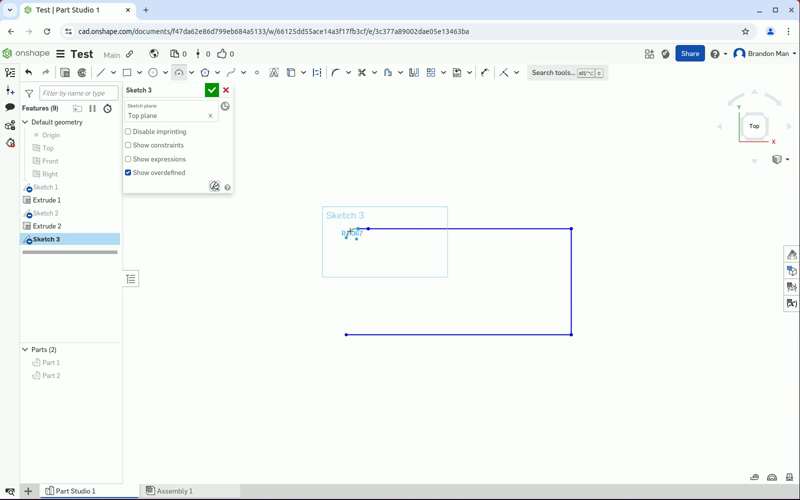
scroll(6)
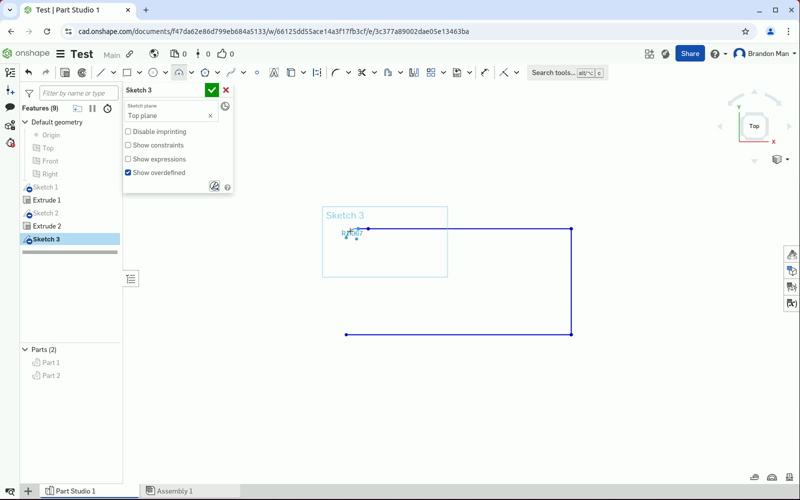
scroll(6)
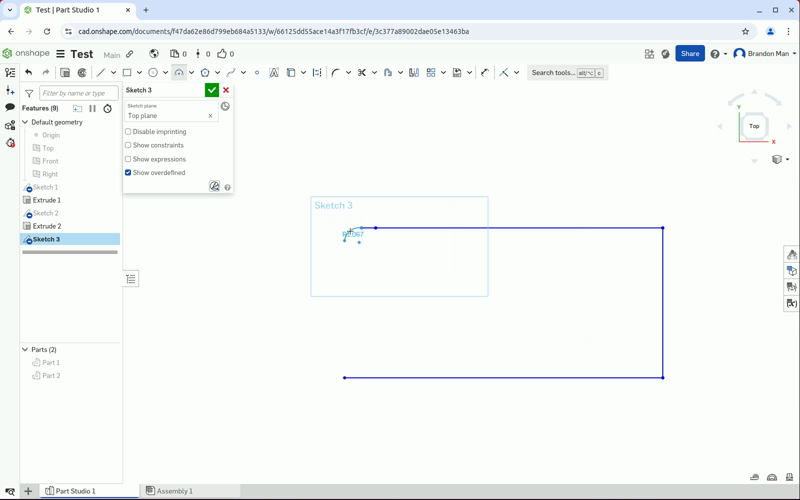
scroll(6)
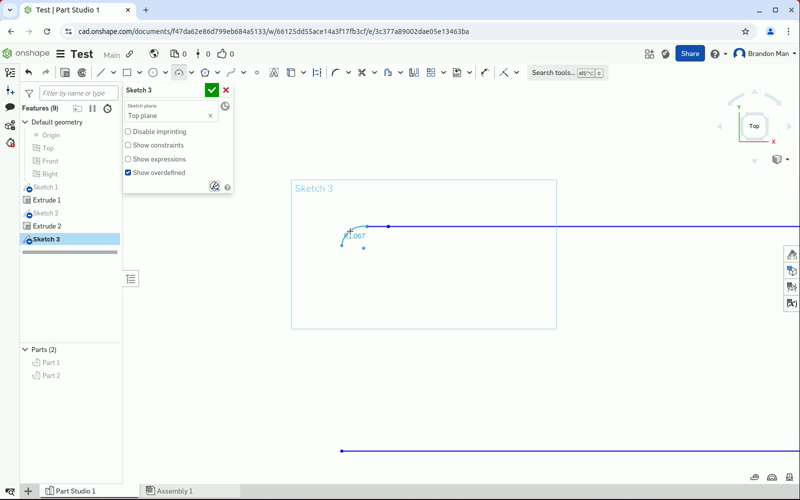
scroll(6)
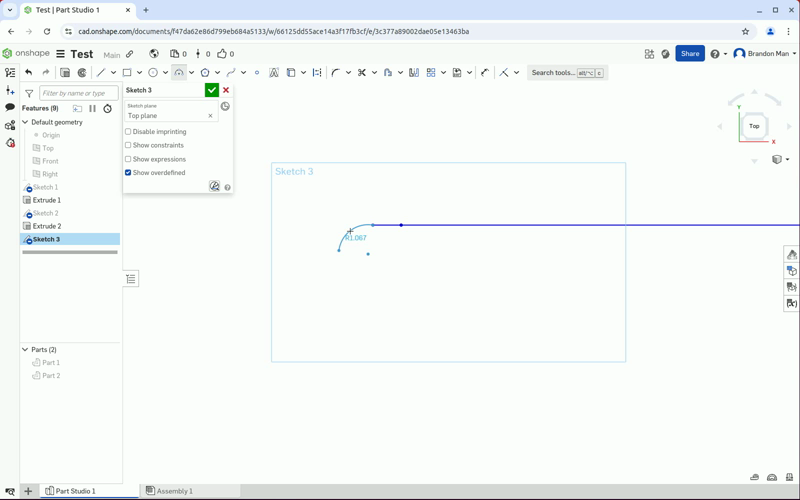
scroll(6)
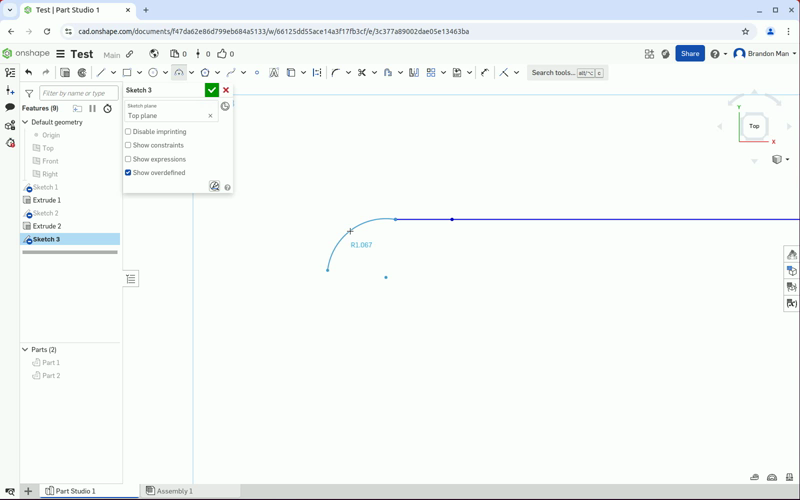
click(350, 230)
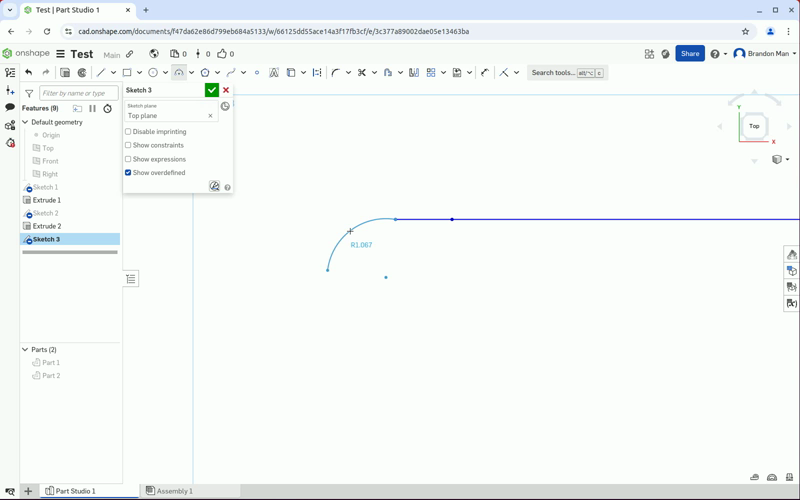
scroll(-6)
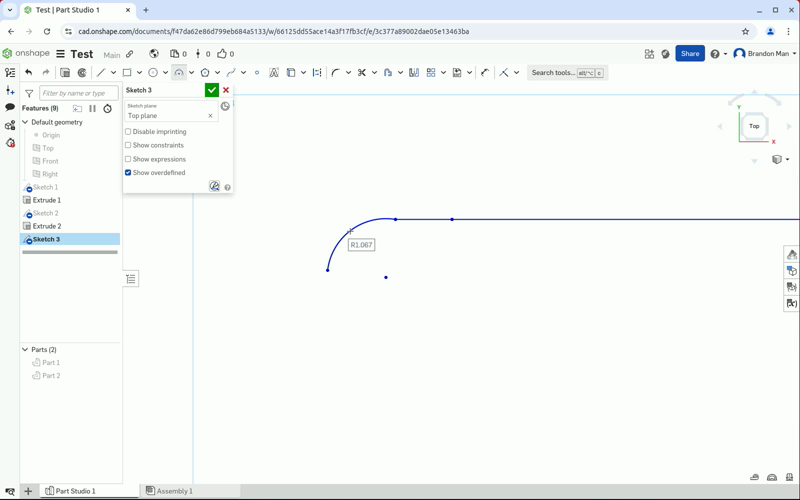
scroll(-6)
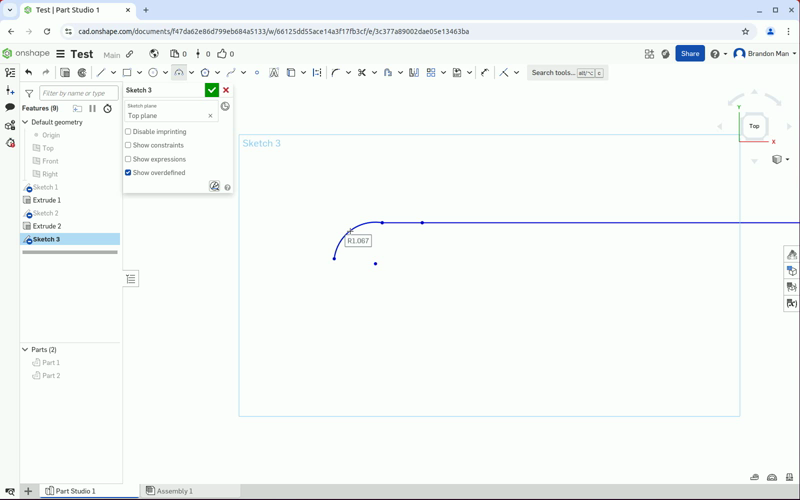
scroll(-6)
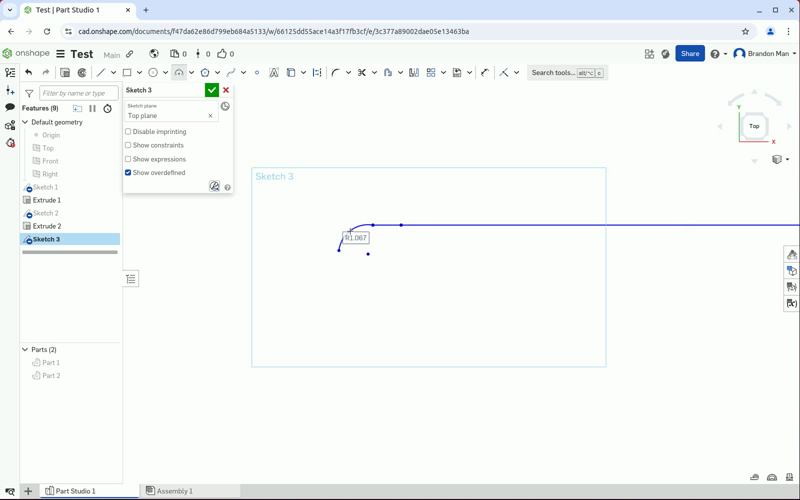
scroll(-6)
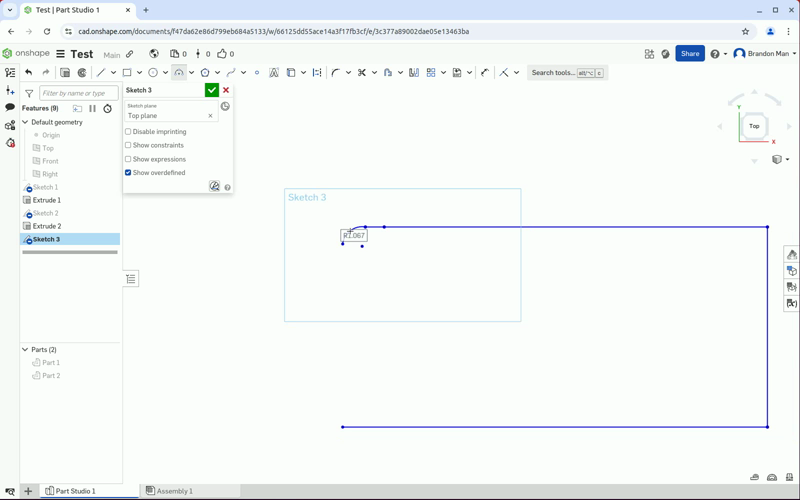
scroll(-6)
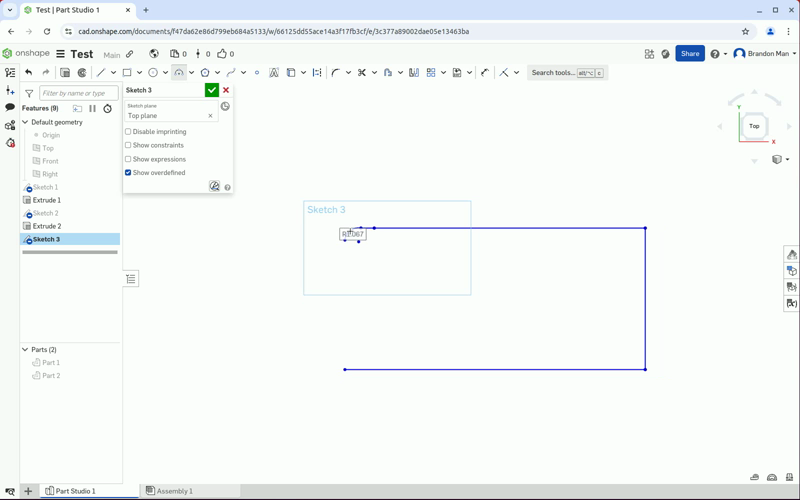
scroll(-6)
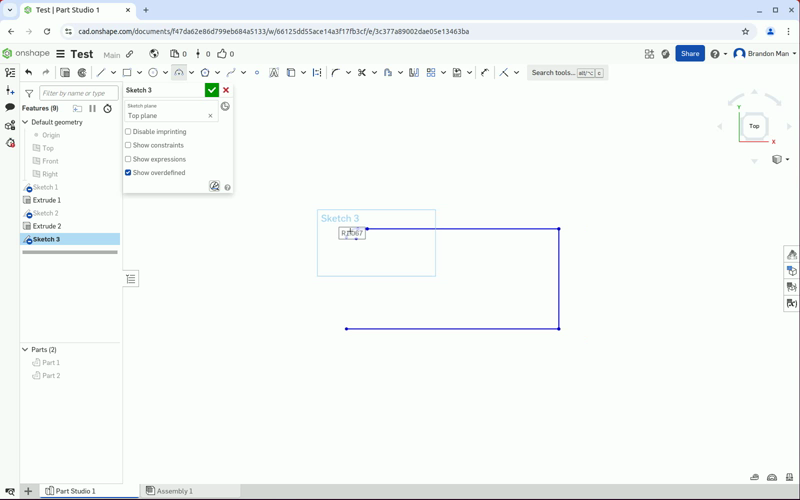
scroll(-6)
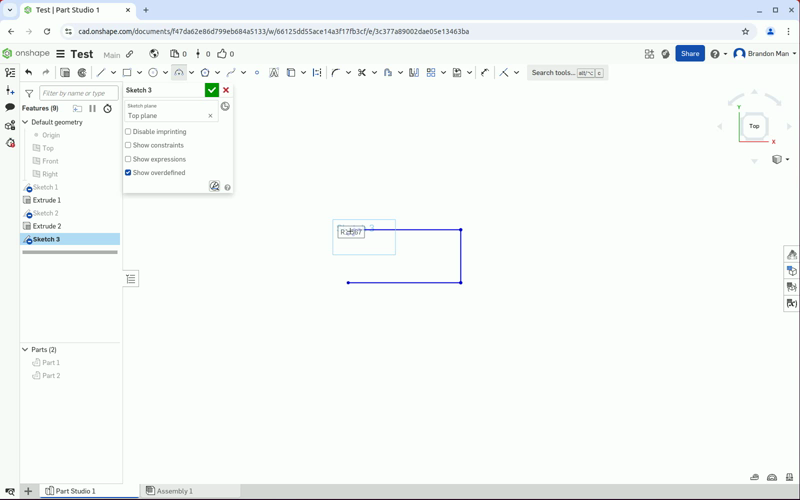
key_up(shift)
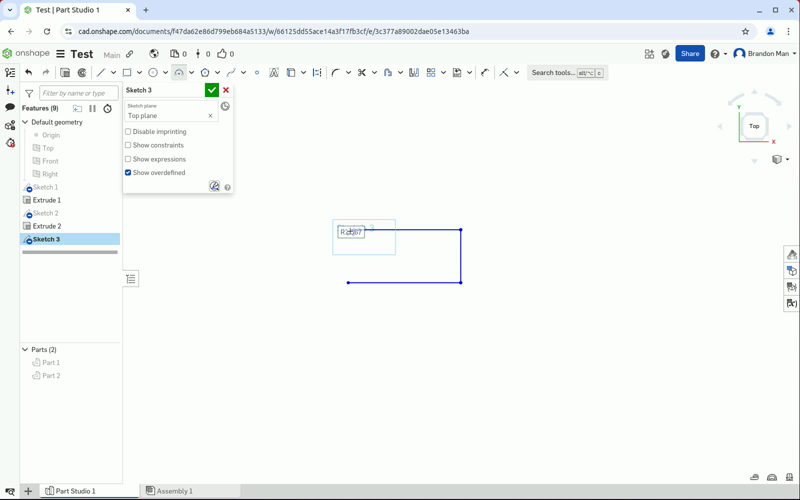
key(esc)
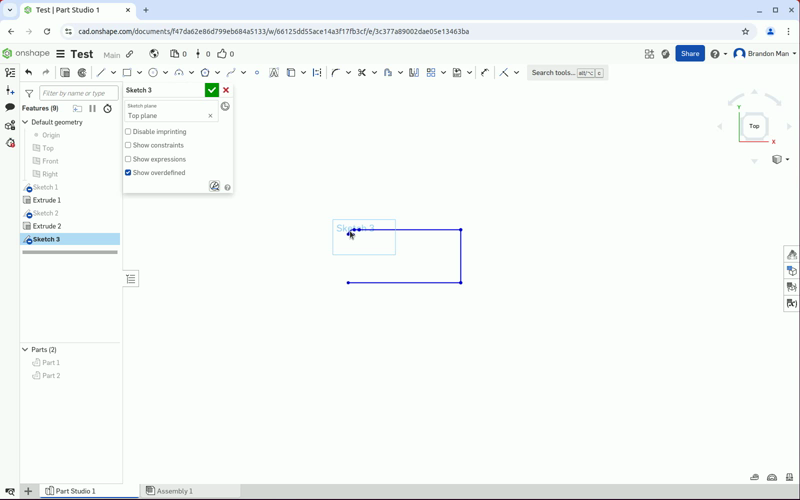
key(l)
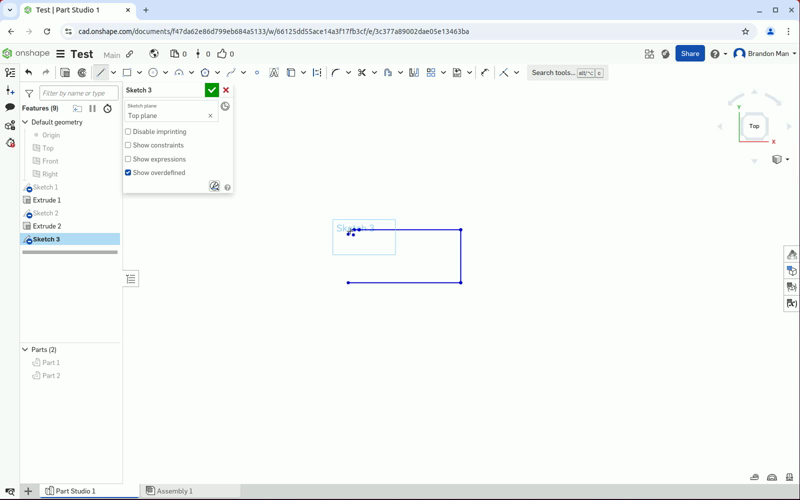
mouse_move(348, 234)
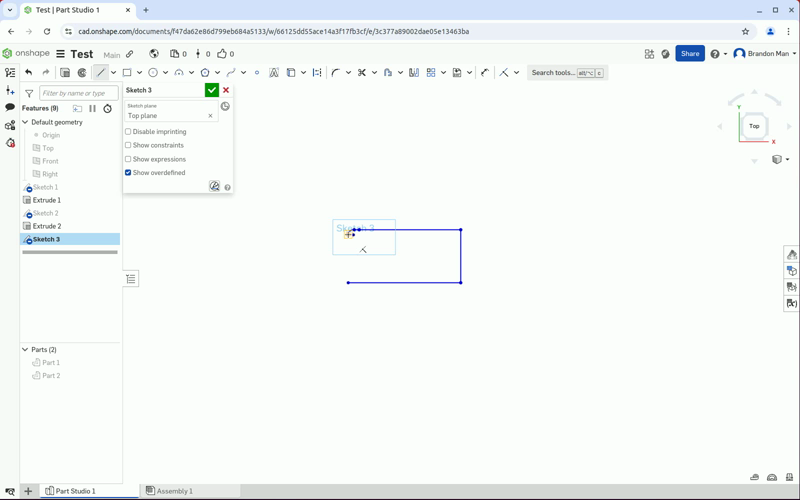
scroll(6)
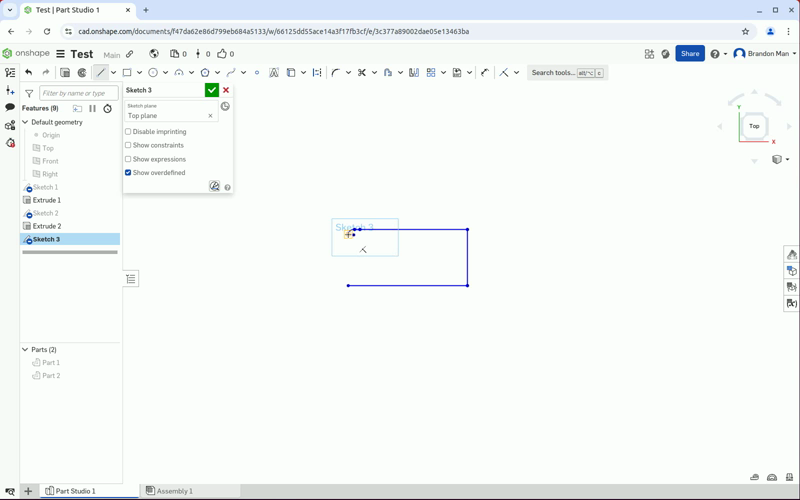
scroll(6)
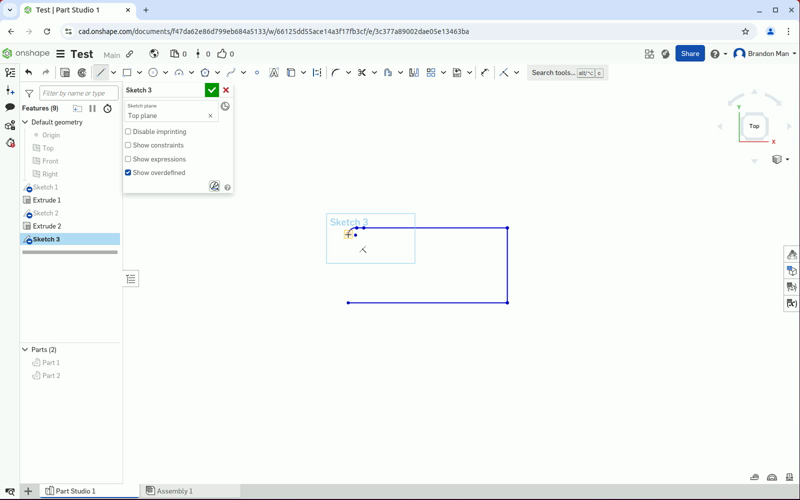
scroll(6)
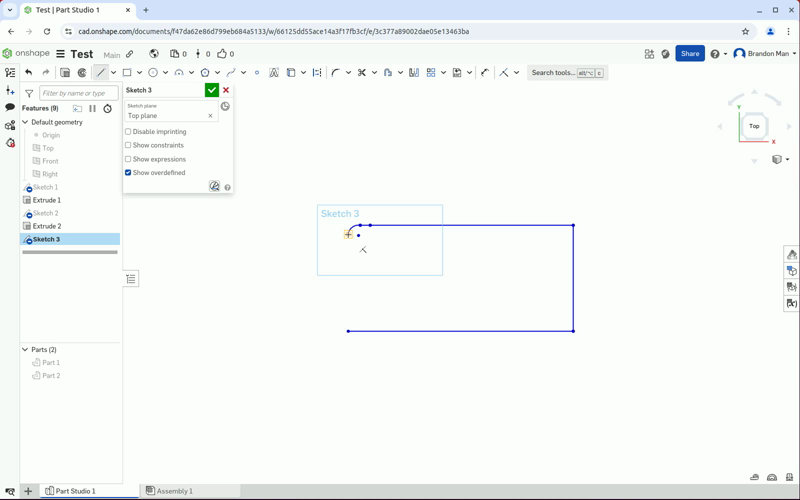
scroll(6)
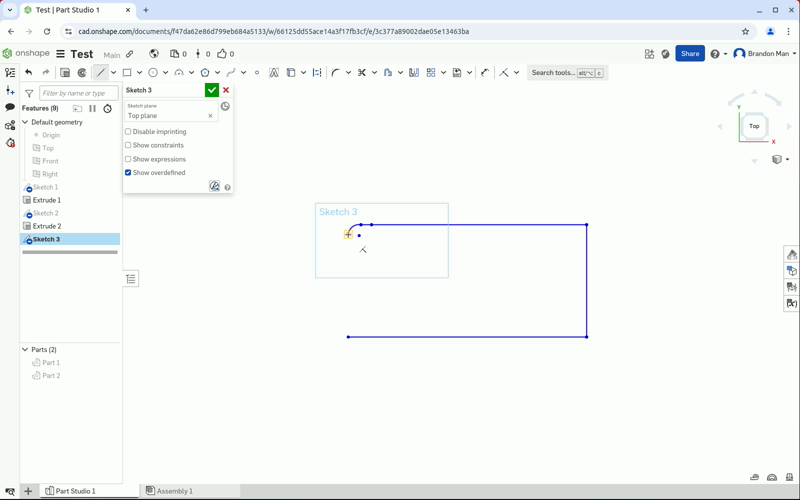
scroll(6)
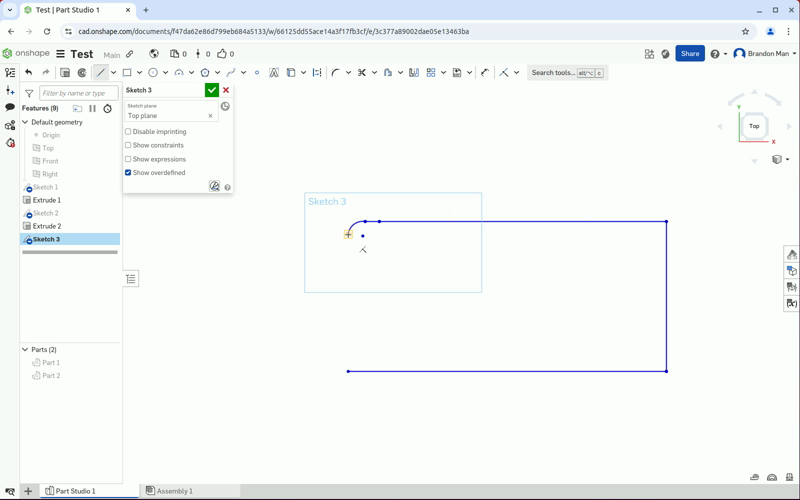
scroll(6)
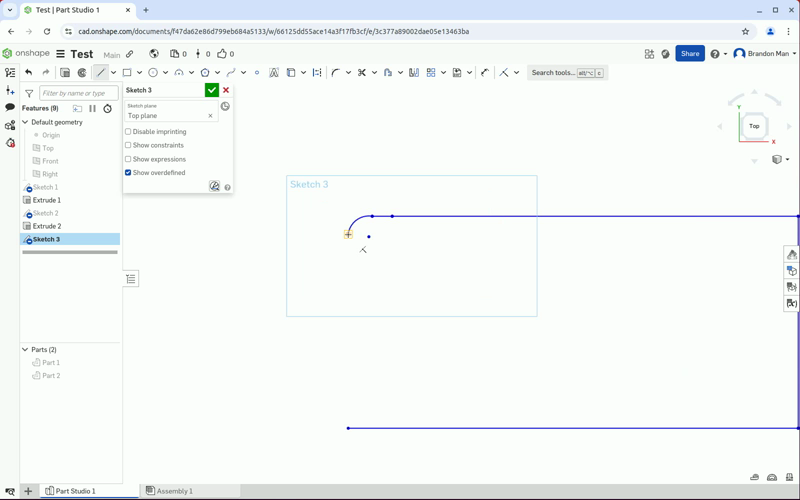
scroll(6)
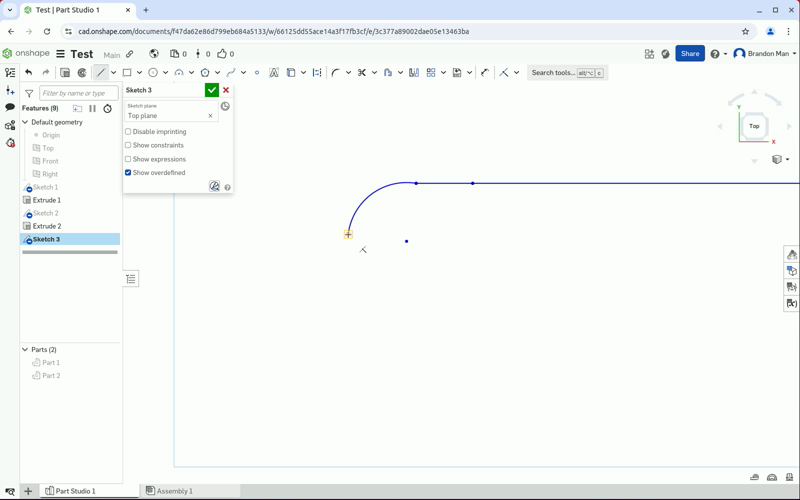
click(348, 234)
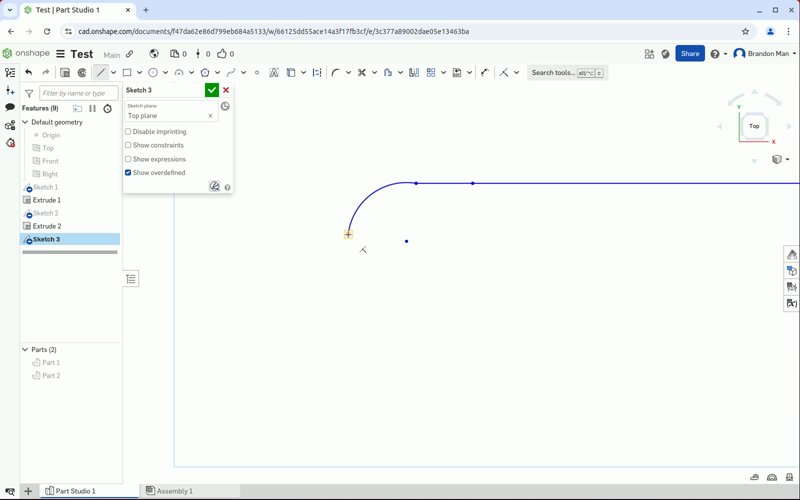
scroll(-6)
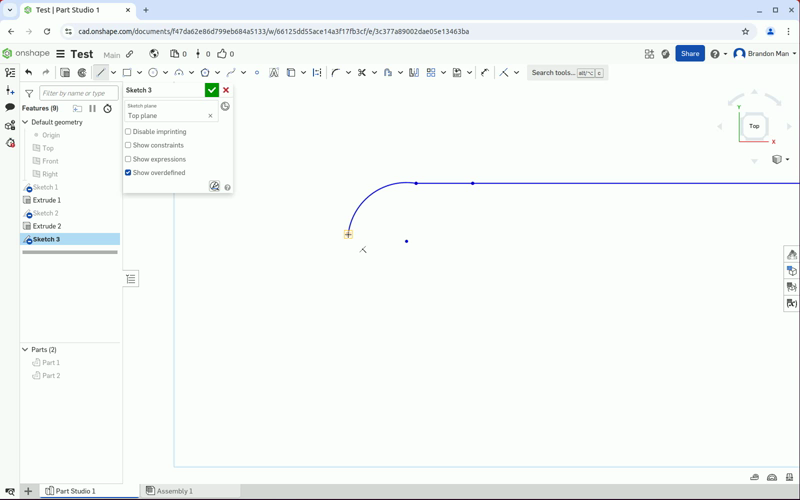
scroll(-6)
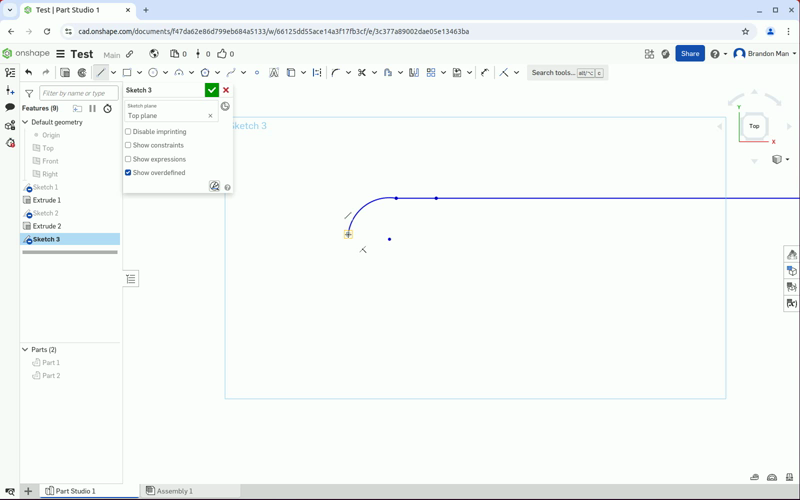
scroll(-6)
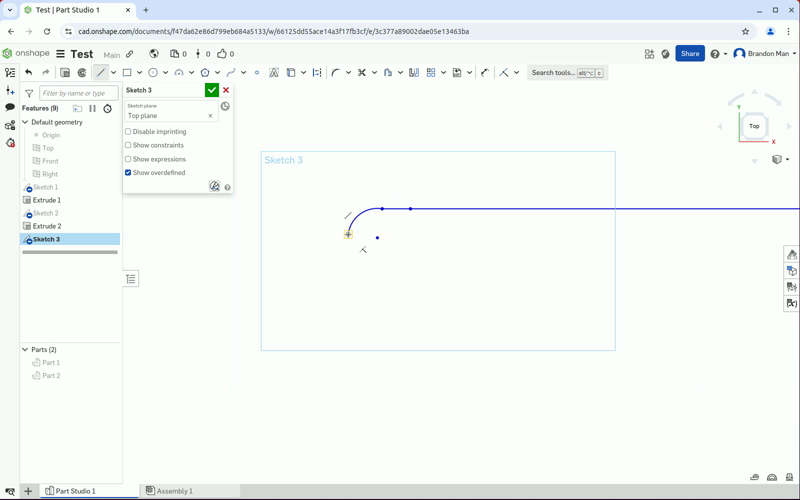
scroll(-6)
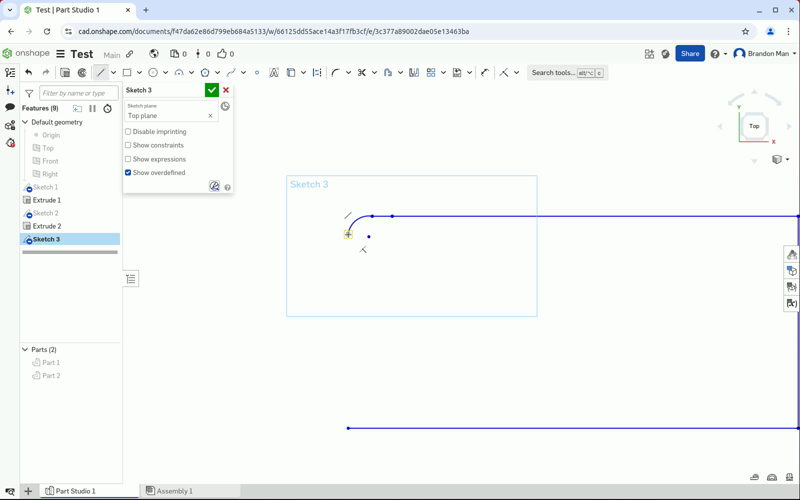
scroll(-6)
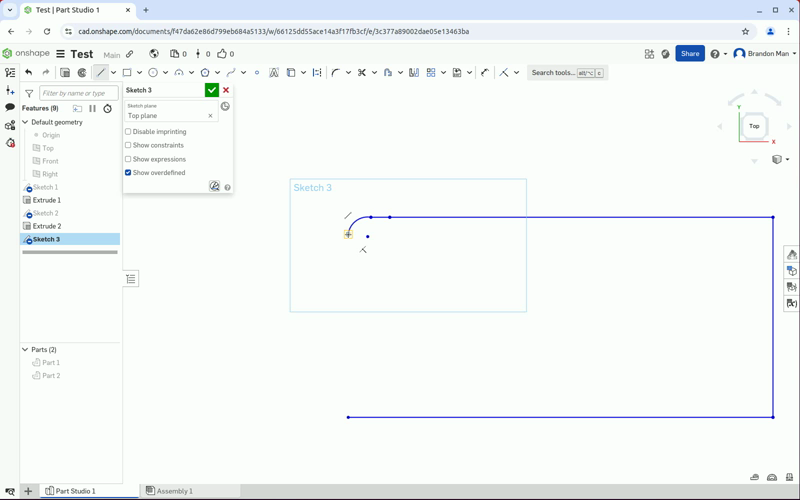
scroll(-6)
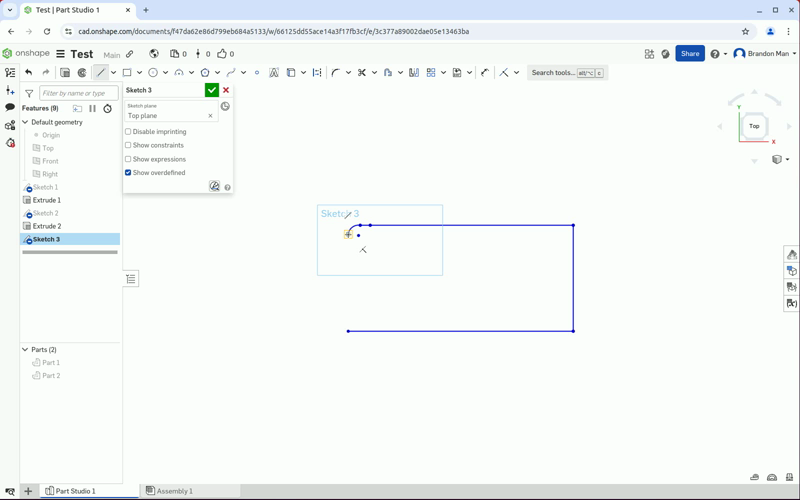
scroll(-6)
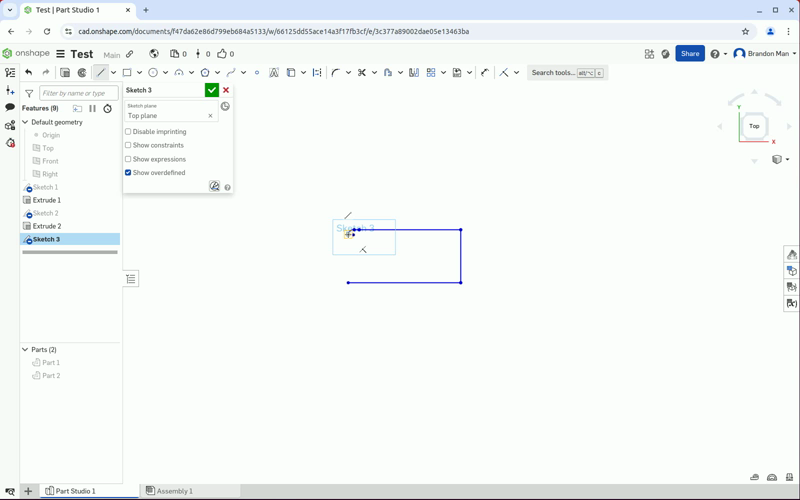
key_down(shift)
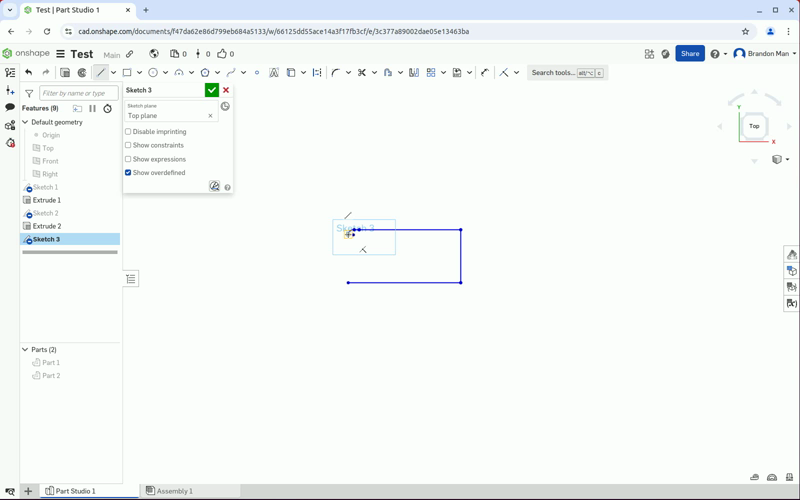
mouse_move(378, 234)
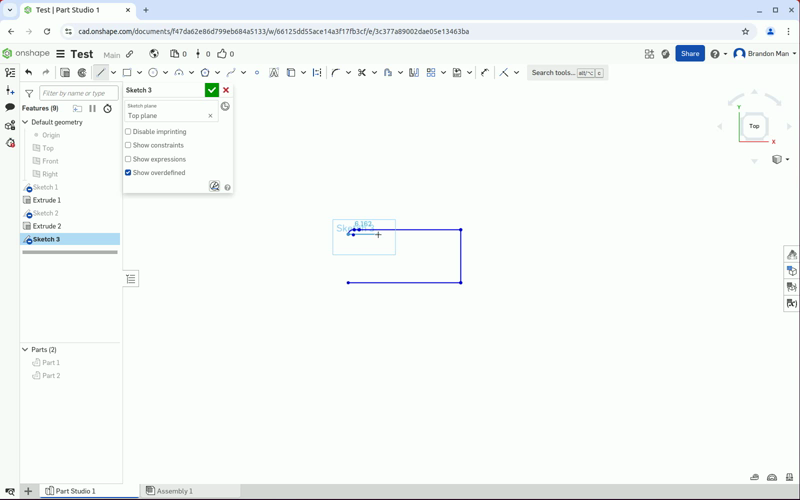
mouse_move(348, 240)
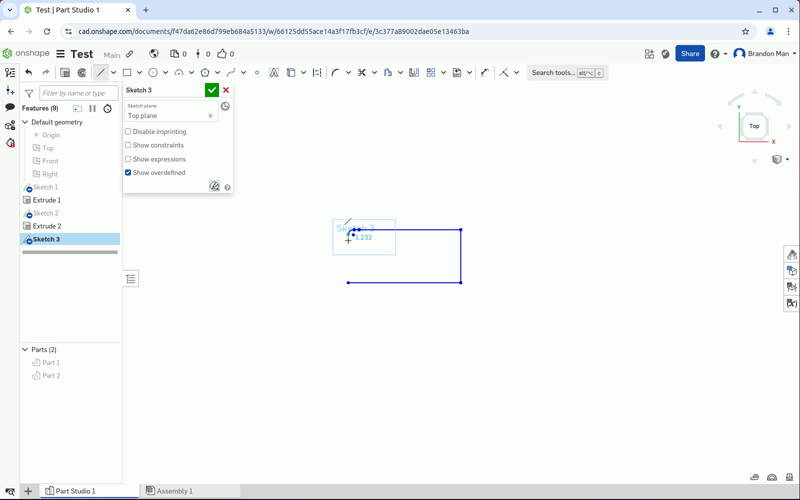
scroll(6)
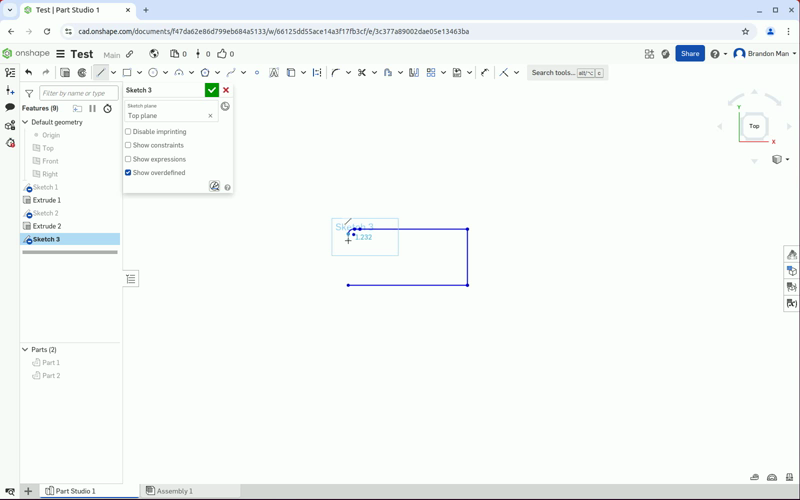
scroll(6)
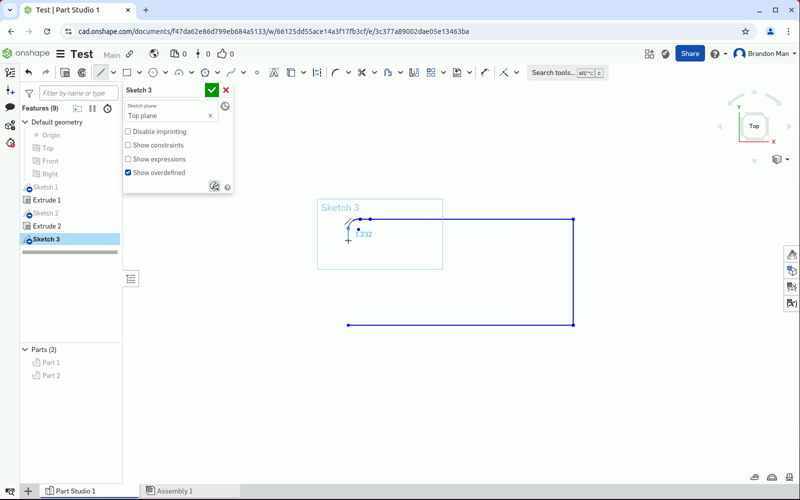
scroll(6)
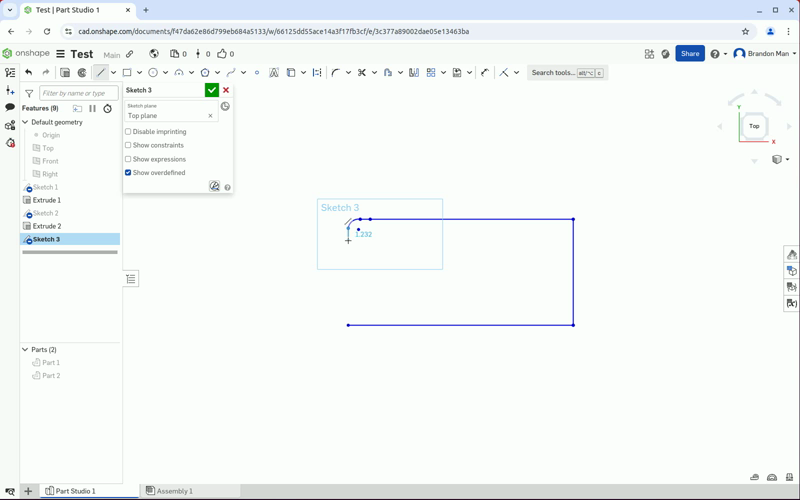
scroll(6)
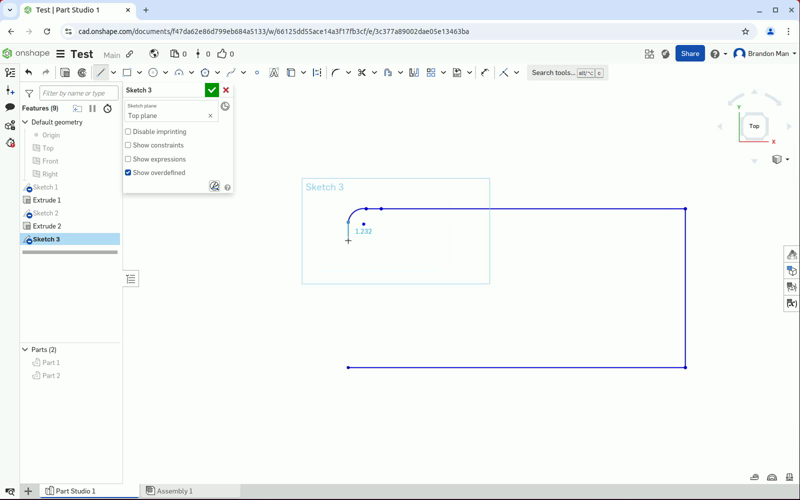
scroll(6)
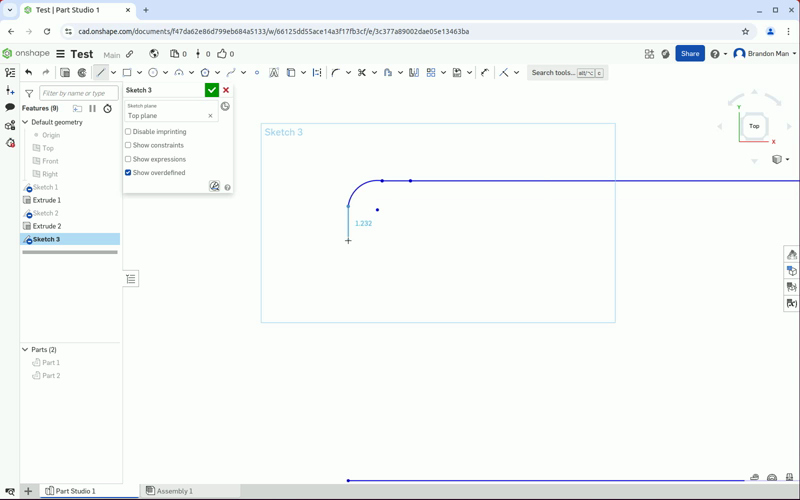
scroll(6)
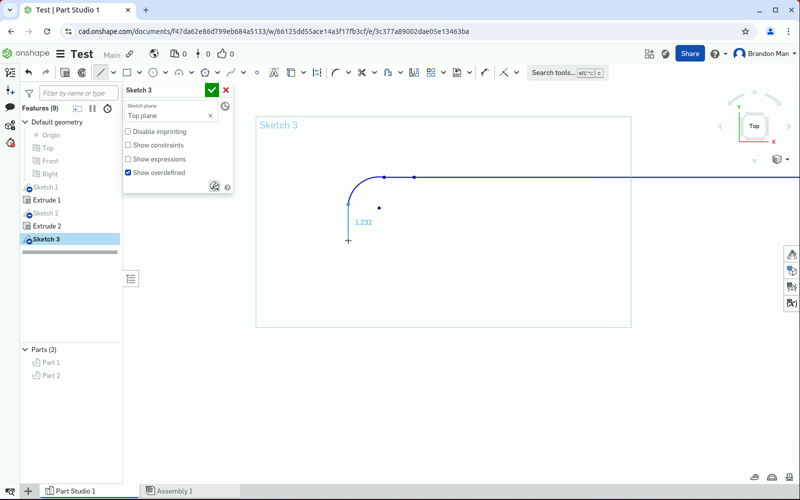
scroll(6)
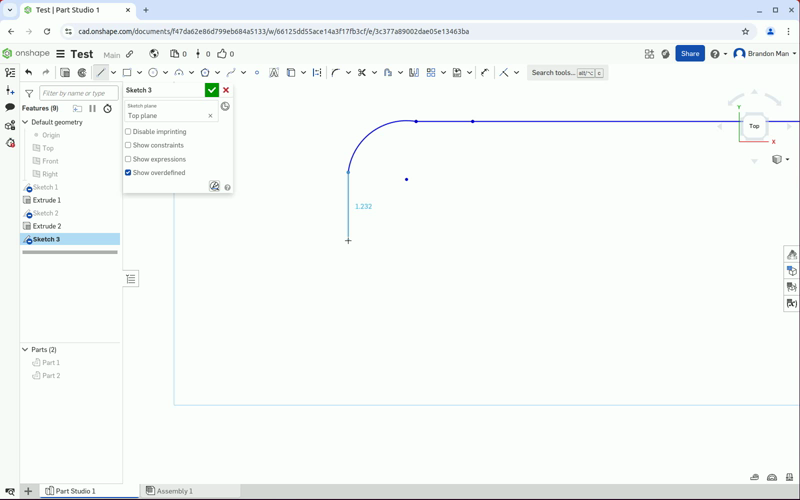
click(348, 240)
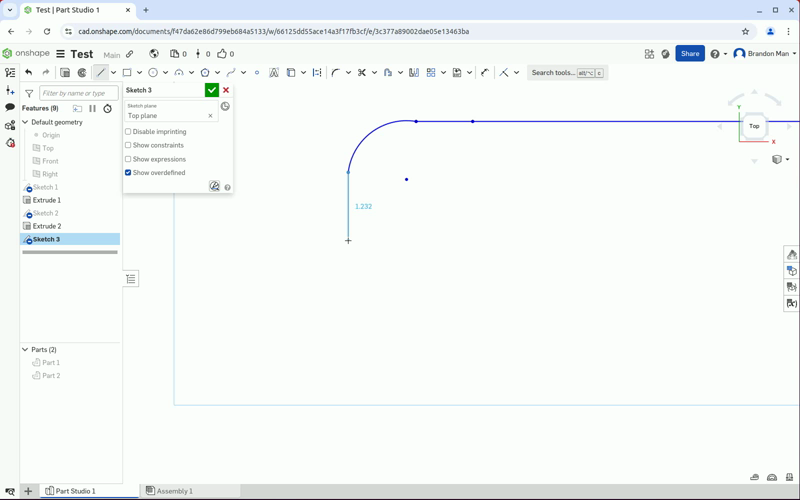
scroll(-6)
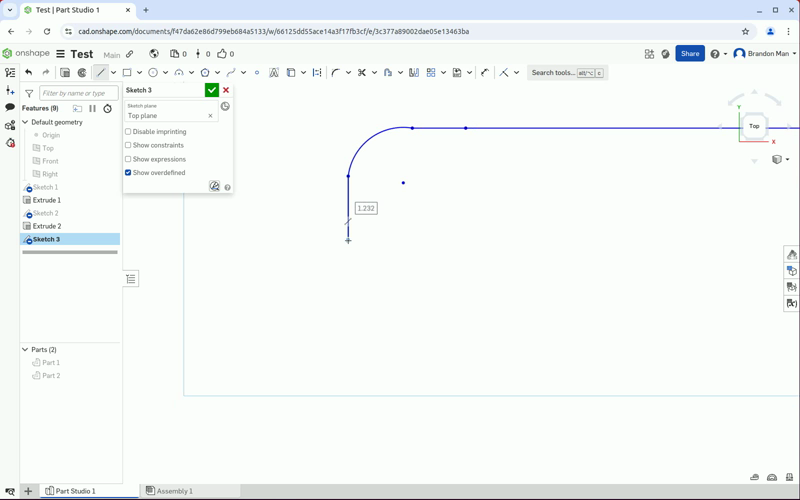
scroll(-6)
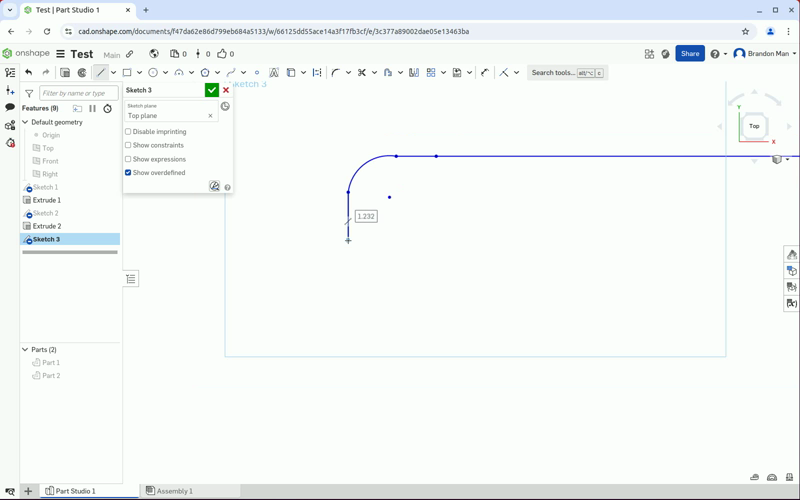
scroll(-6)
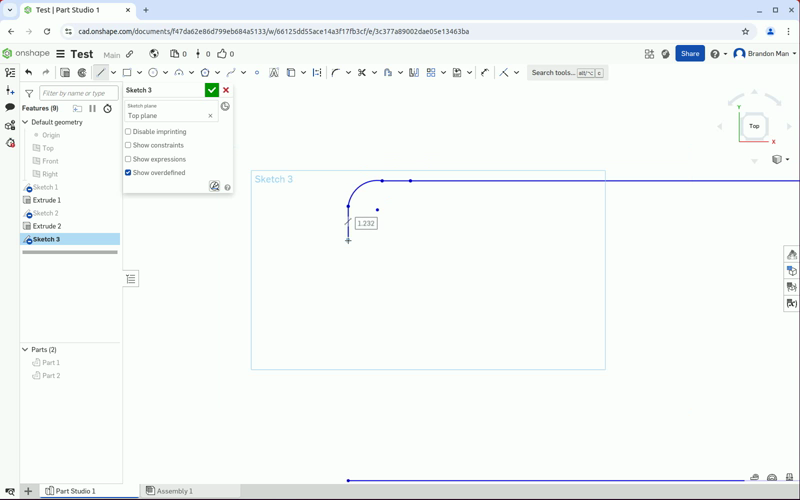
scroll(-6)
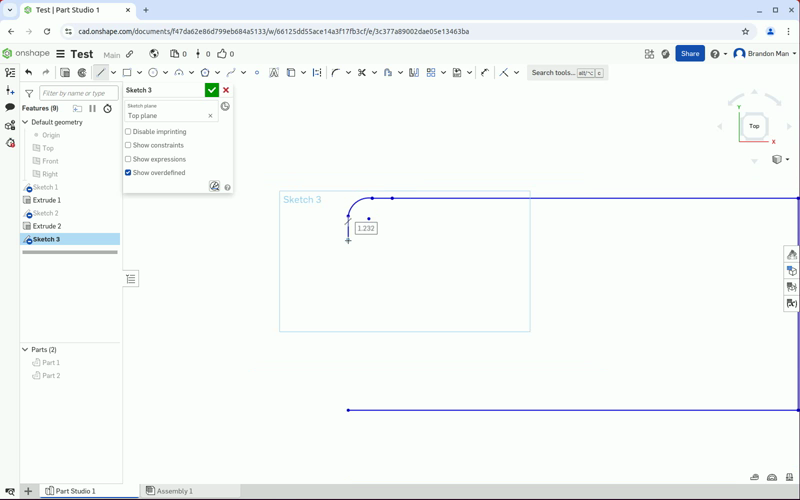
scroll(-6)
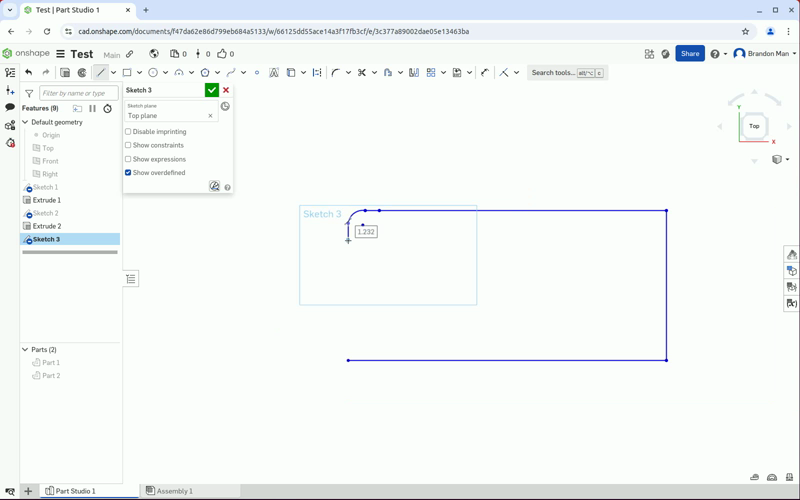
scroll(-6)
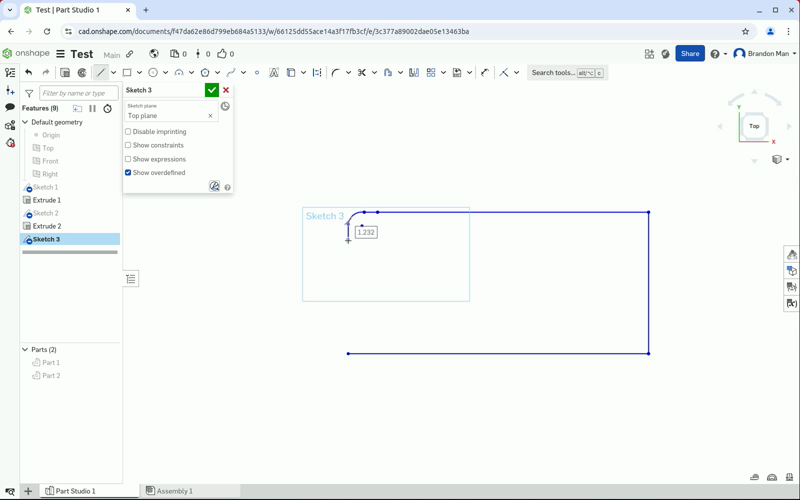
scroll(-6)
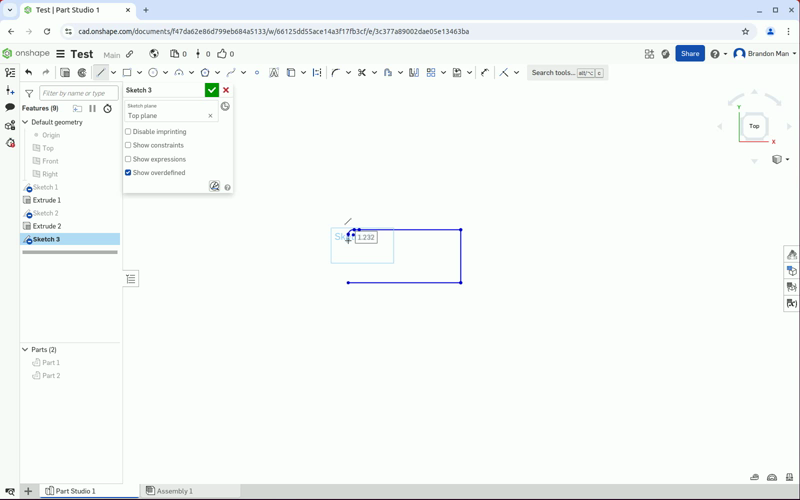
key_up(shift)
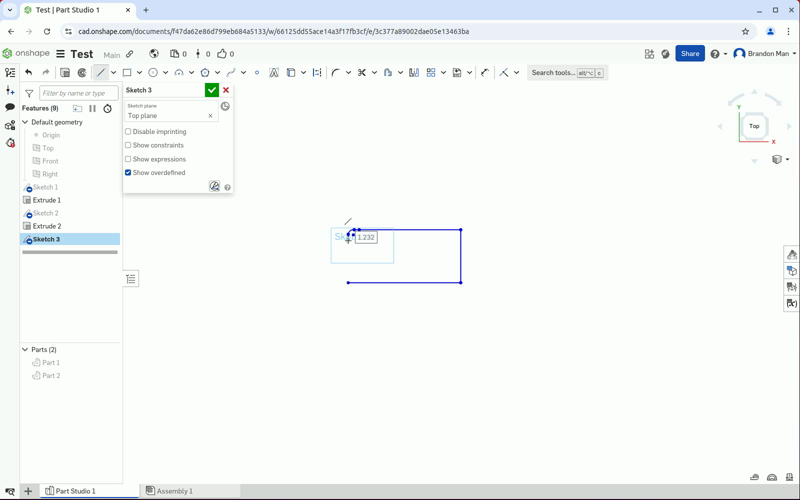
mouse_move(378, 240)
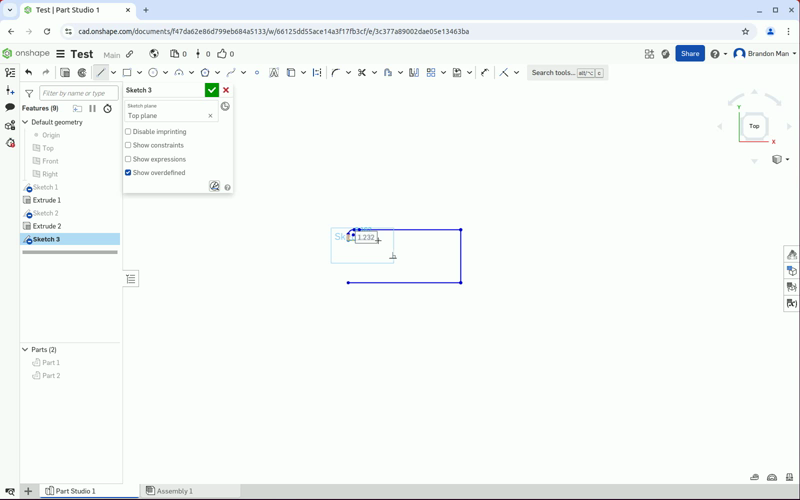
key_down(shift)
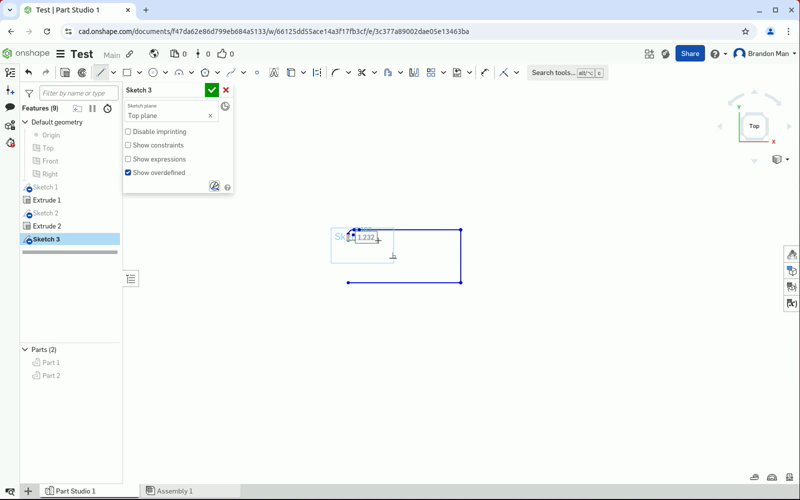
mouse_move(348, 282)
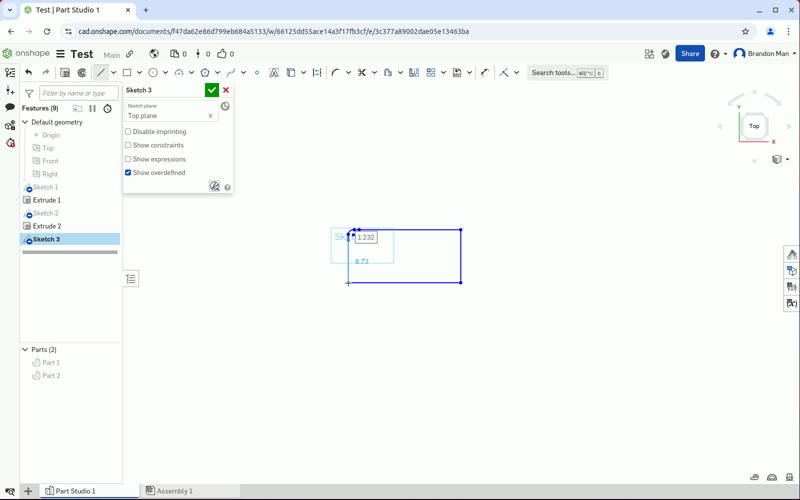
key_up(shift)
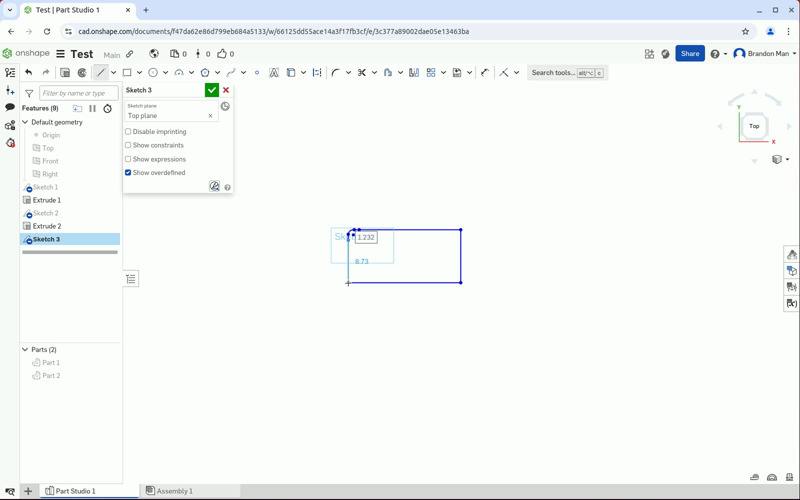
click(348, 282)
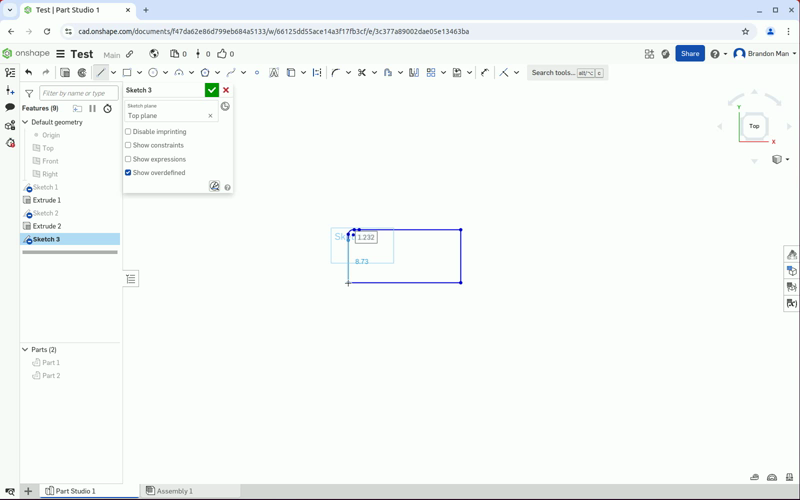
key(esc)
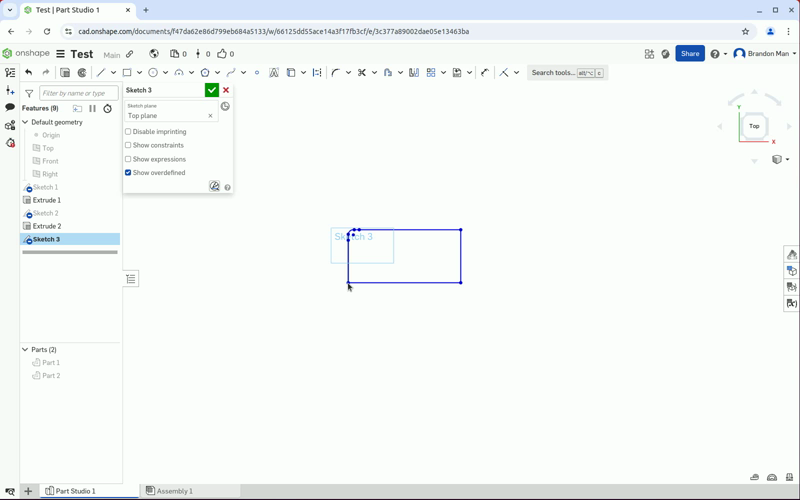
mouse_move(443, 270)
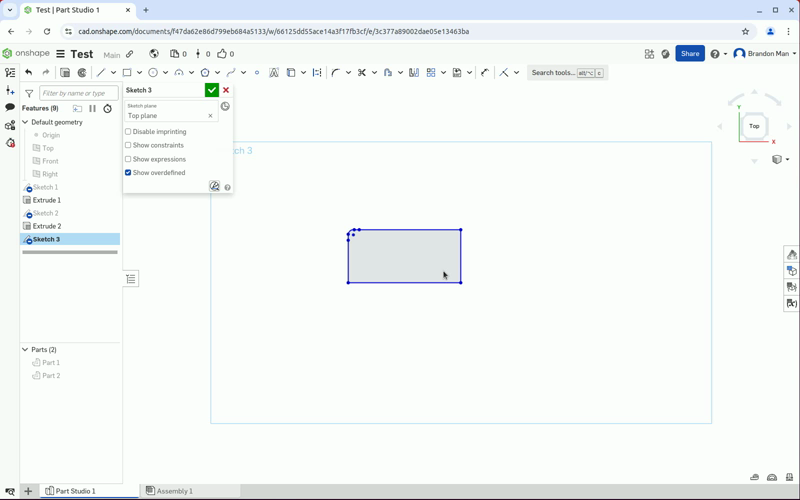
click(443, 270)
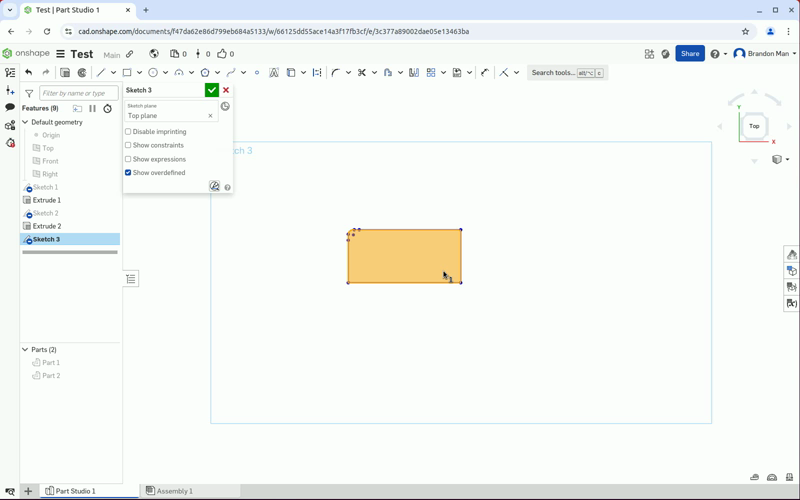
mouse_move(73, 352)
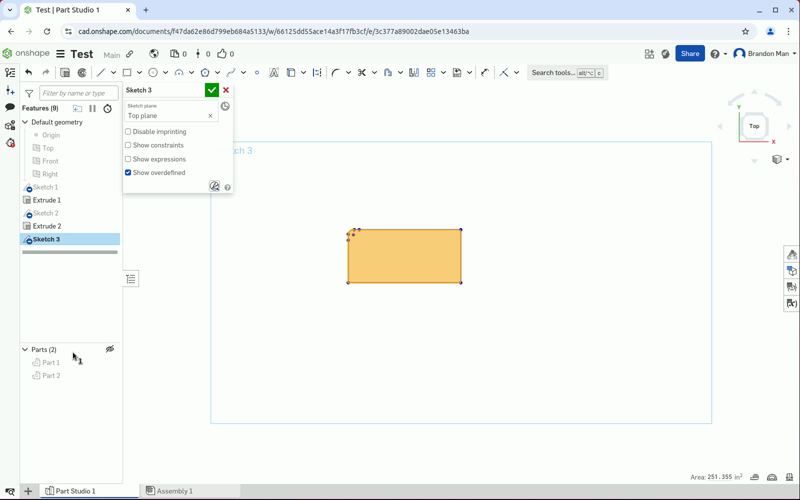
key(shift+y)
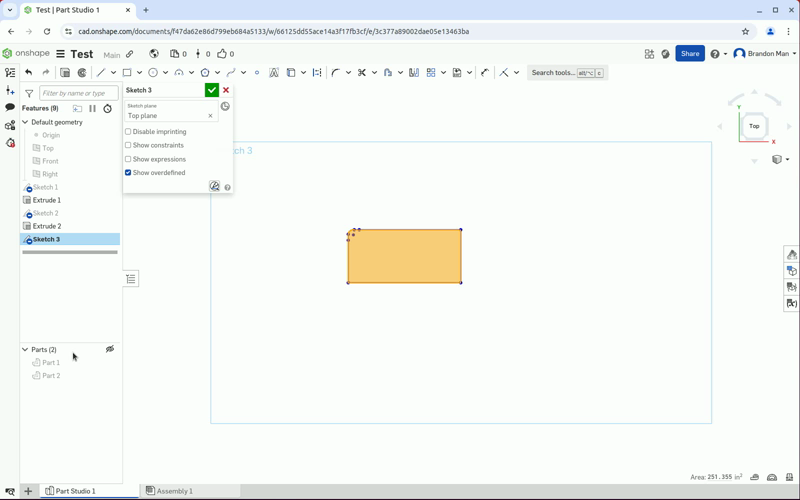
key(shift+e)
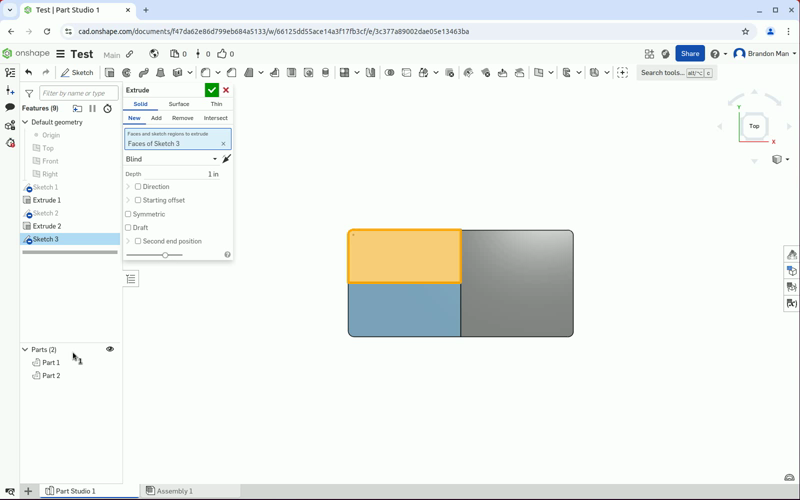
mouse_move(143, 106)
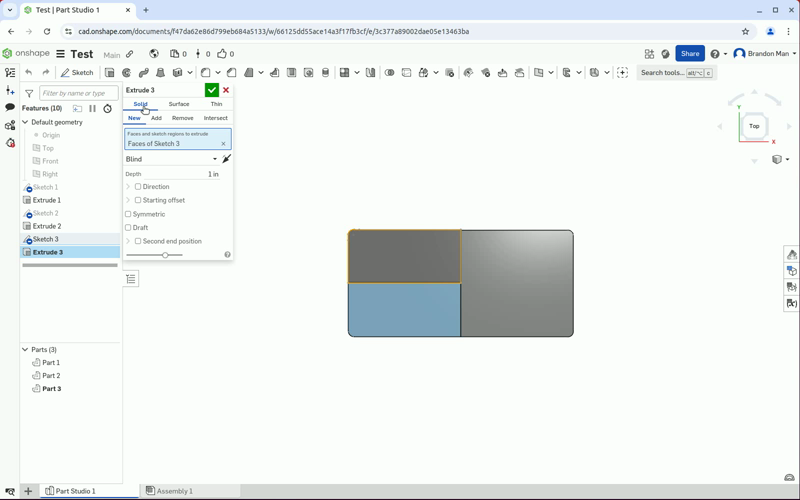
click(143, 106)
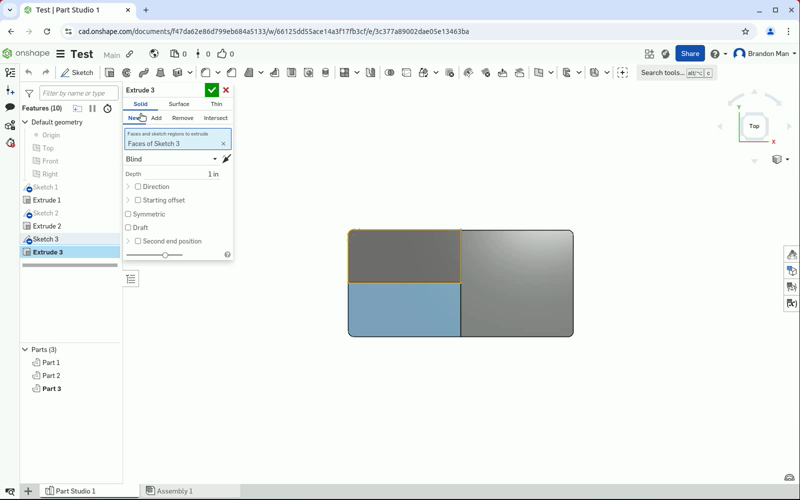
mouse_move(137, 120)
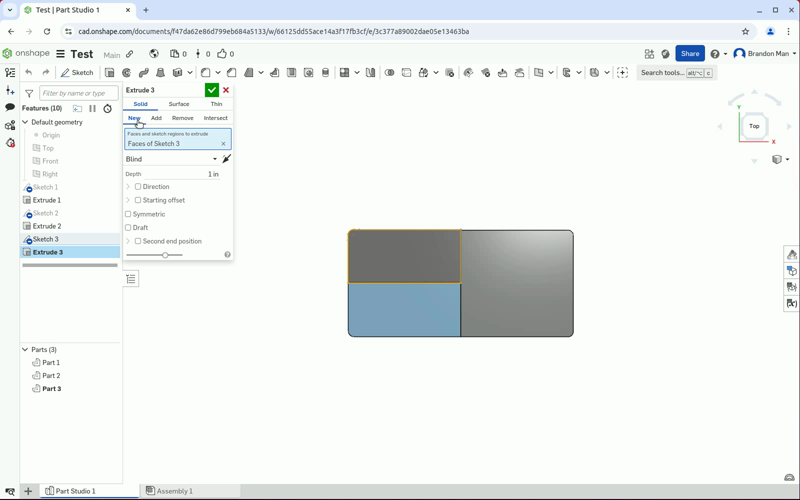
click(137, 120)
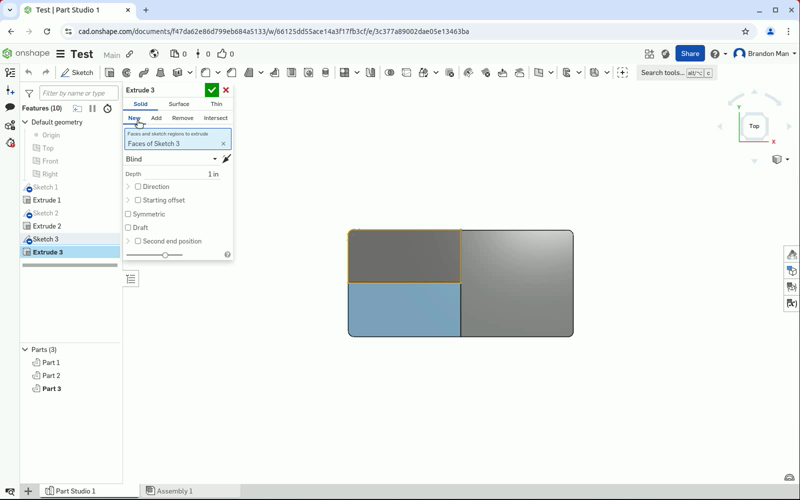
key(tab, 4)
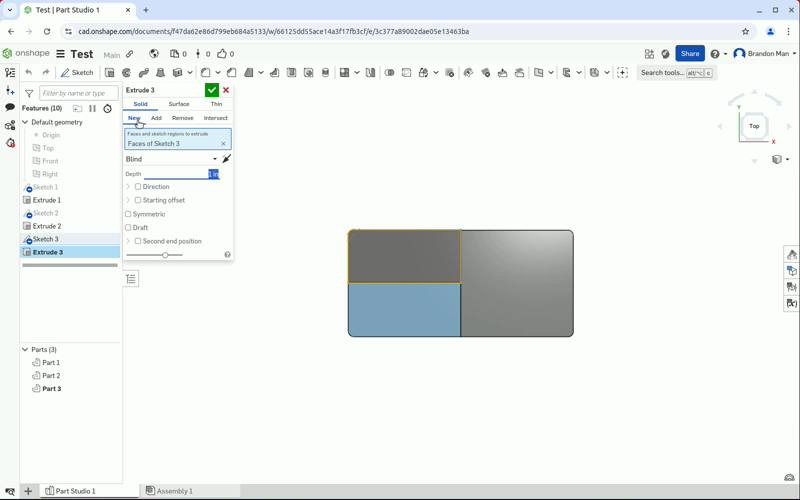
text(1.685)
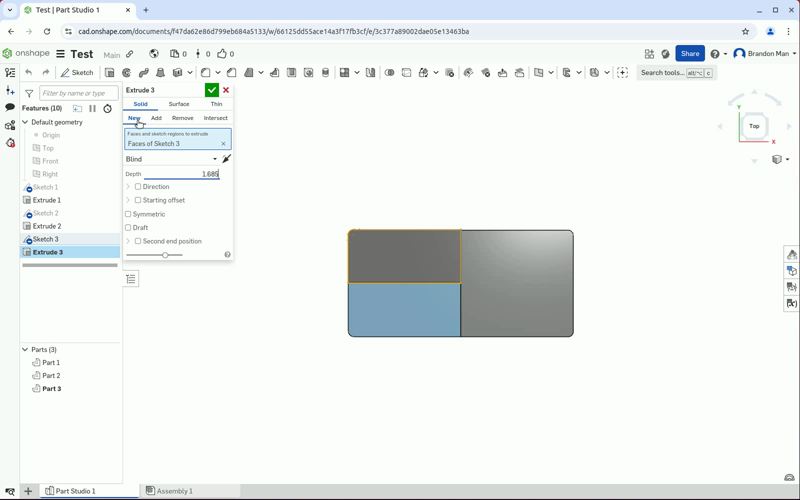
key(enter)
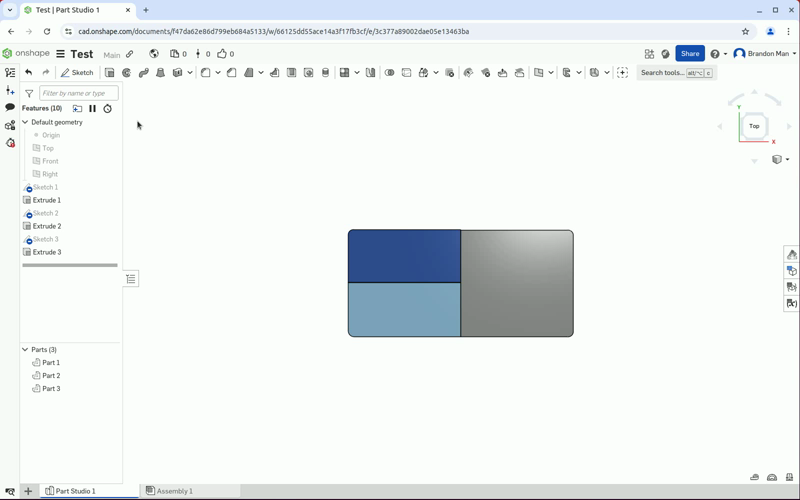
key(shift+h)
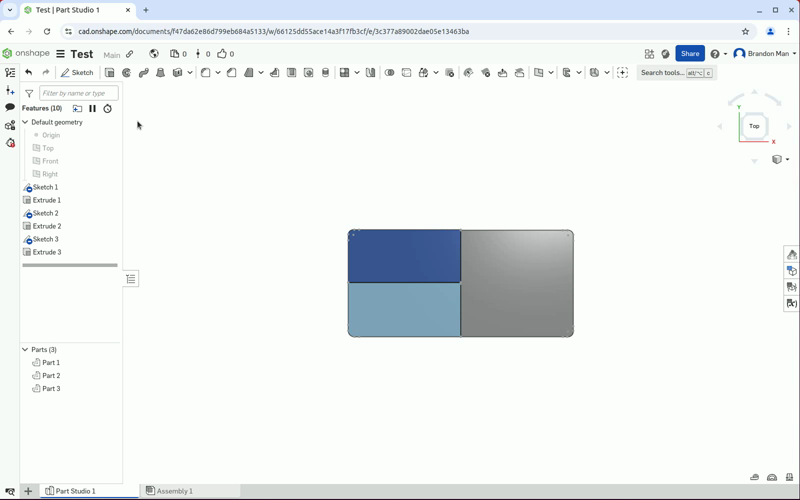
key(shift+h)
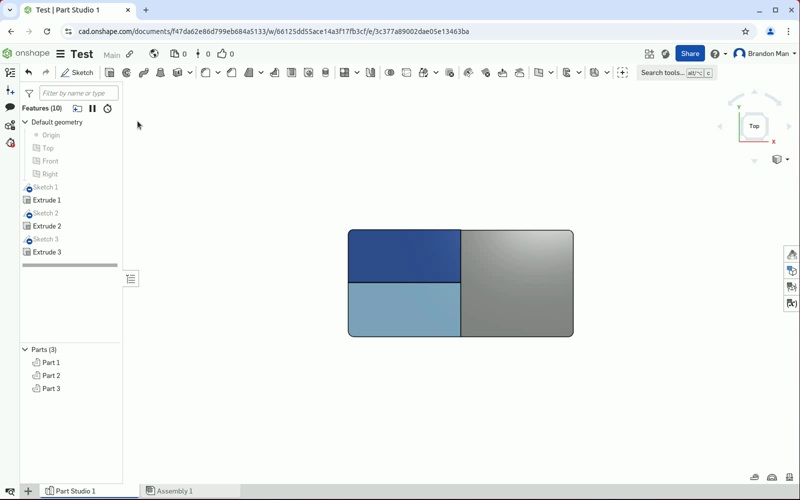
mouse_move(73, 189)
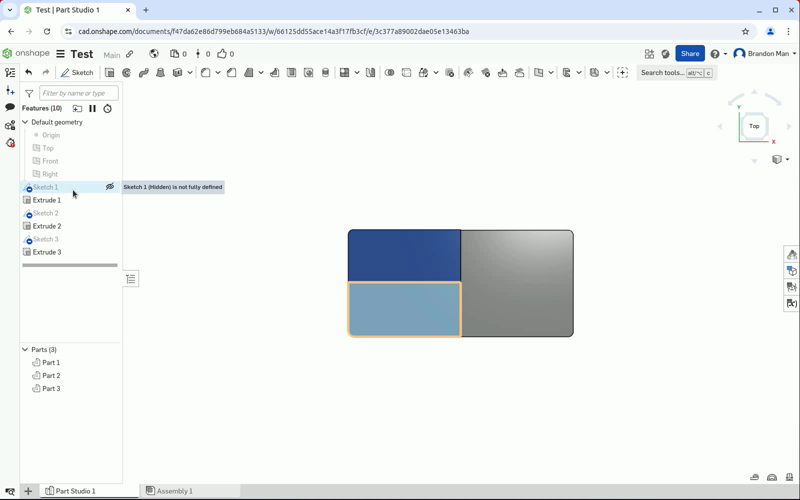
click(73, 189)
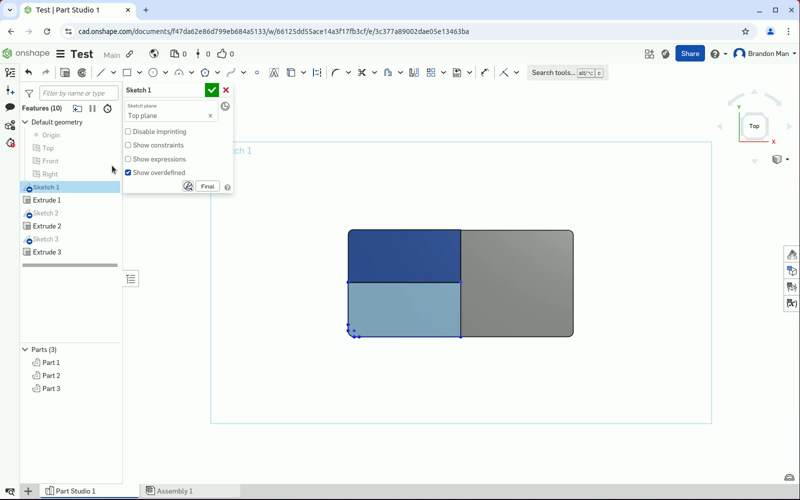
mouse_move(229, 92)
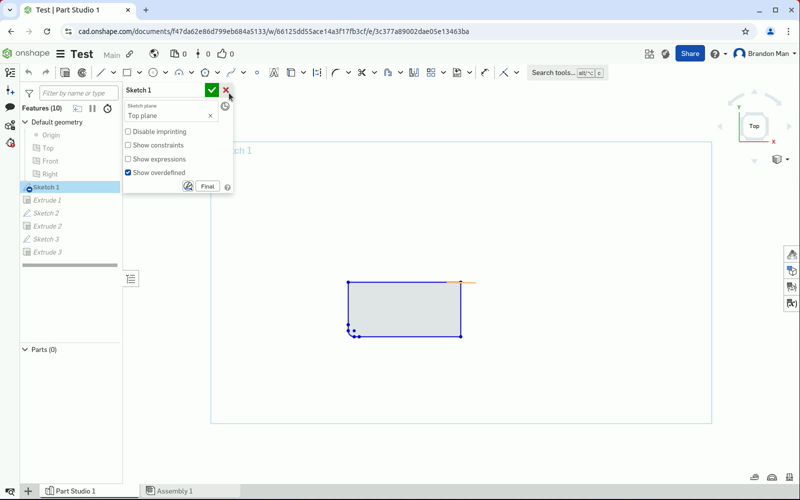
click(229, 92)
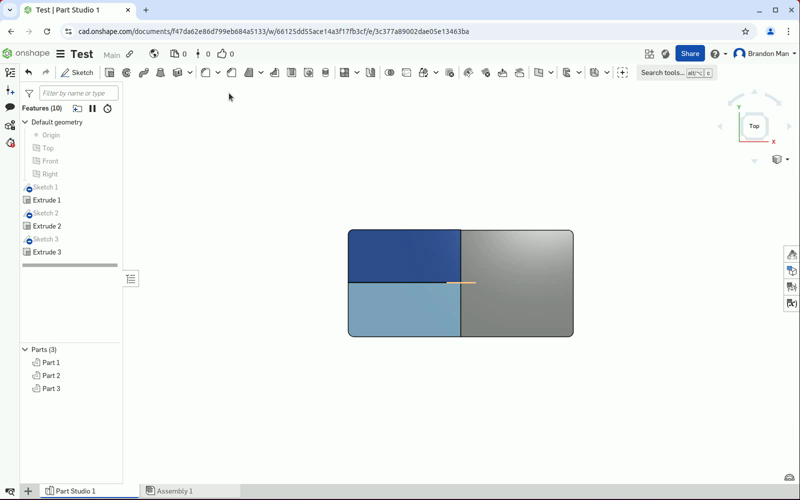
mouse_move(541, 75)
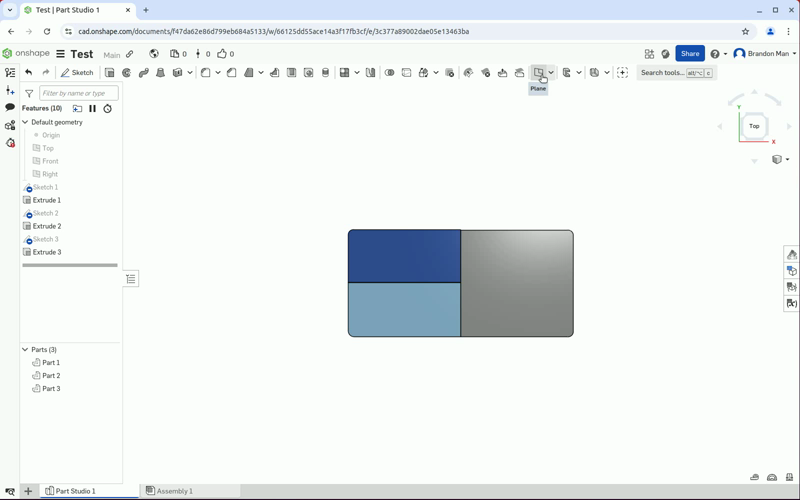
click(541, 75)
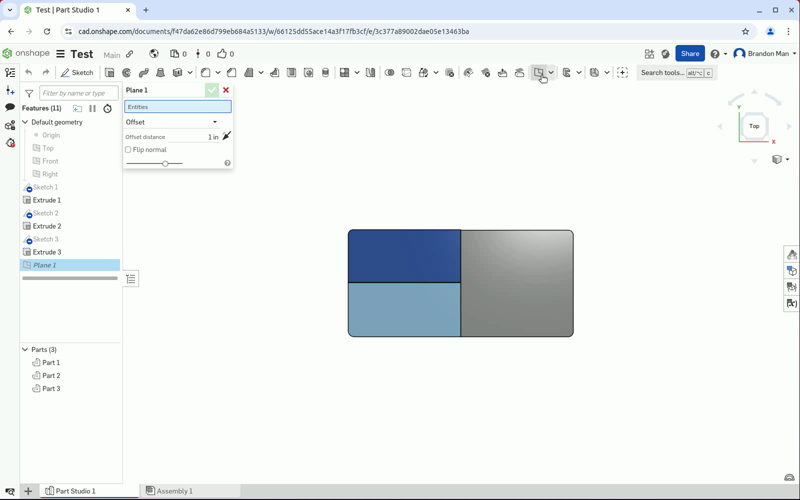
mouse_move(73, 150)
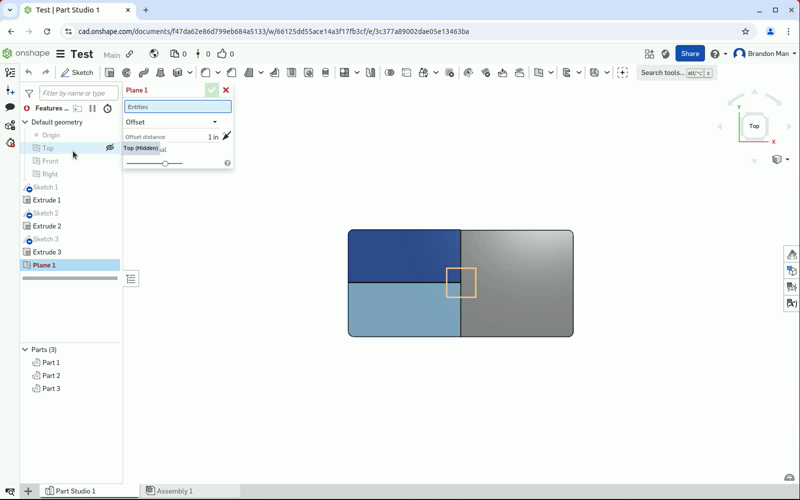
click(73, 150)
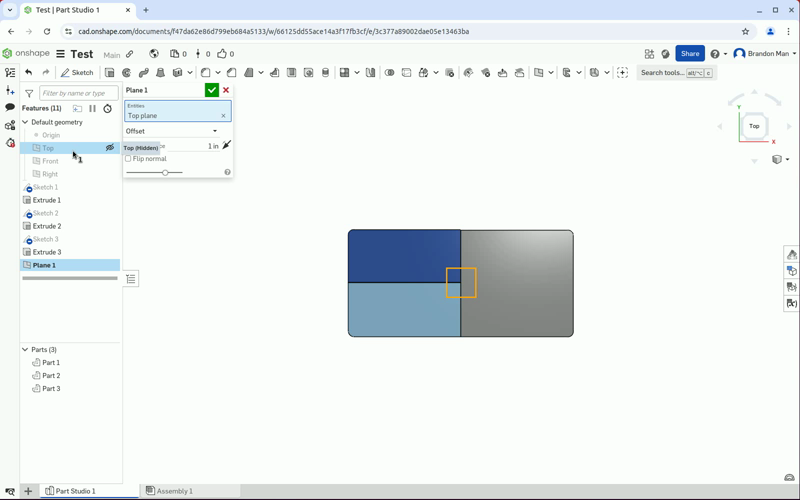
key(tab, 2)
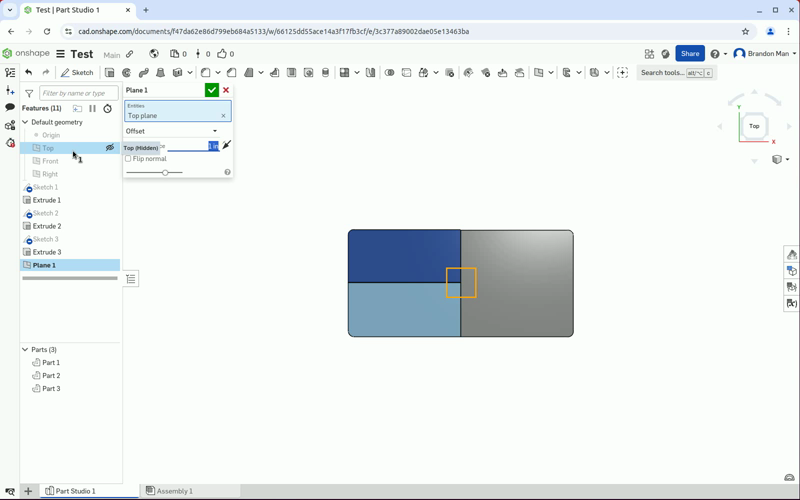
text(1.695)
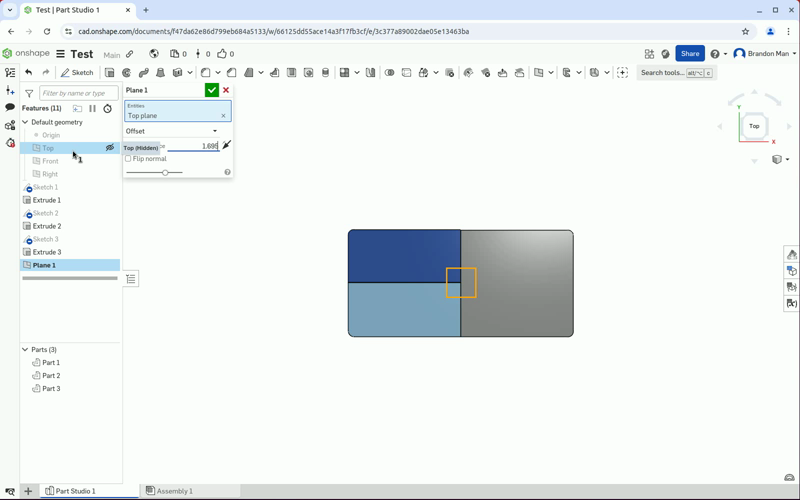
key(enter, 2)
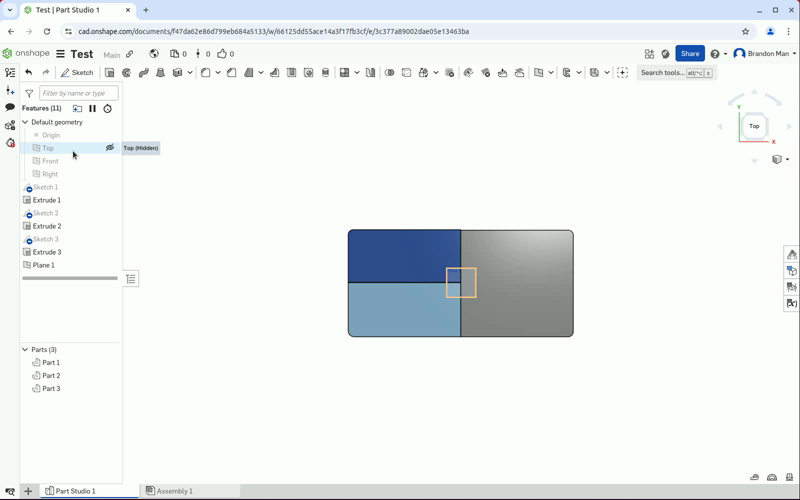
key(shift+s)
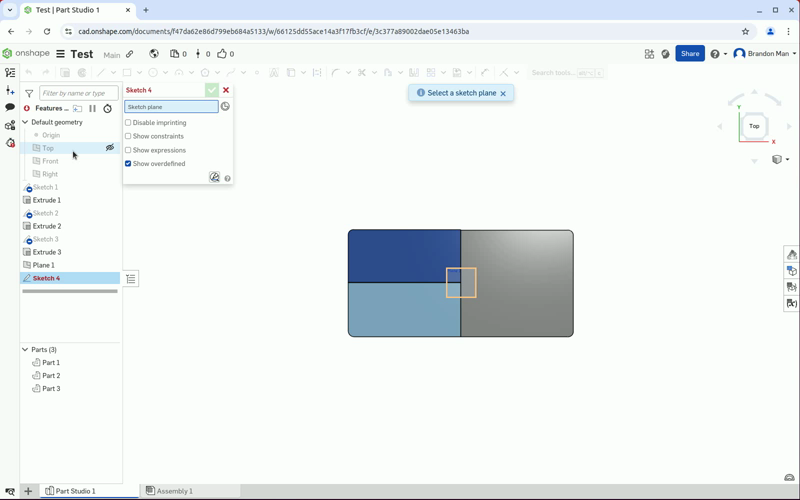
mouse_move(73, 267)
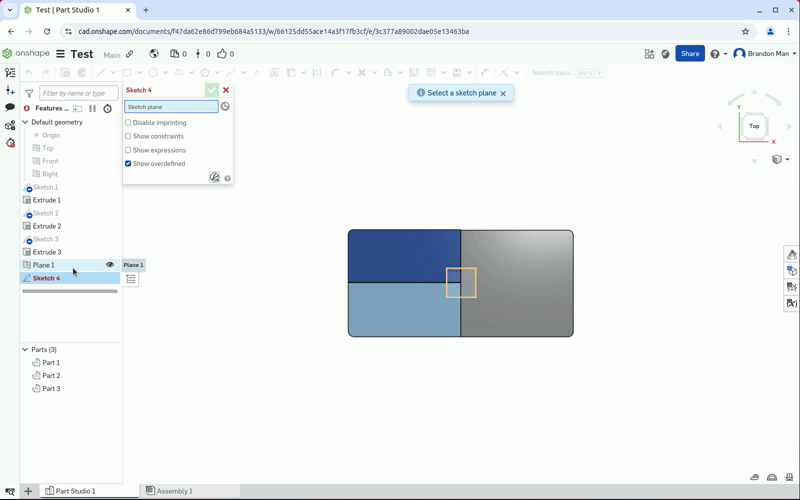
click(73, 267)
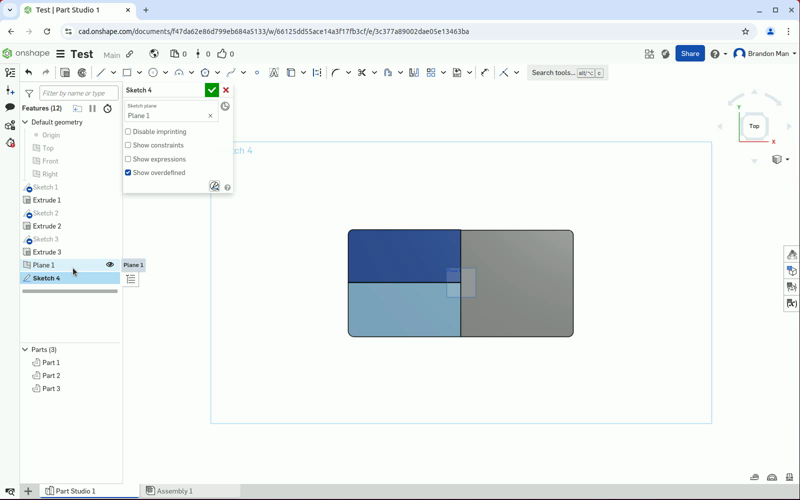
mouse_move(73, 352)
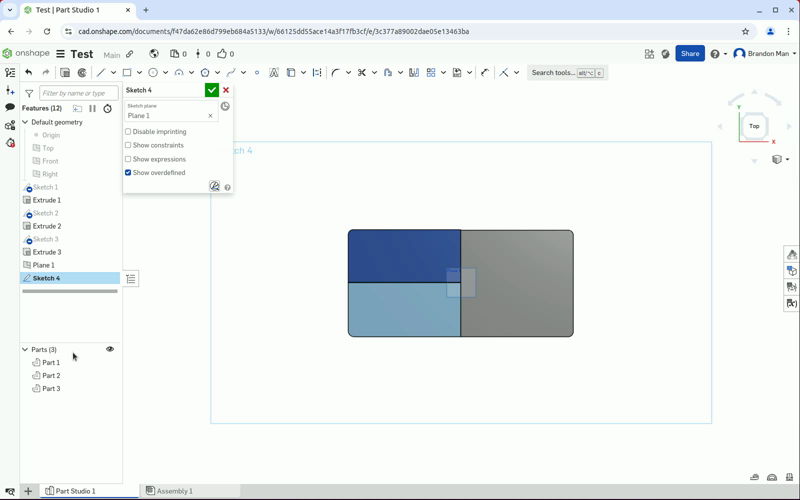
key(y)
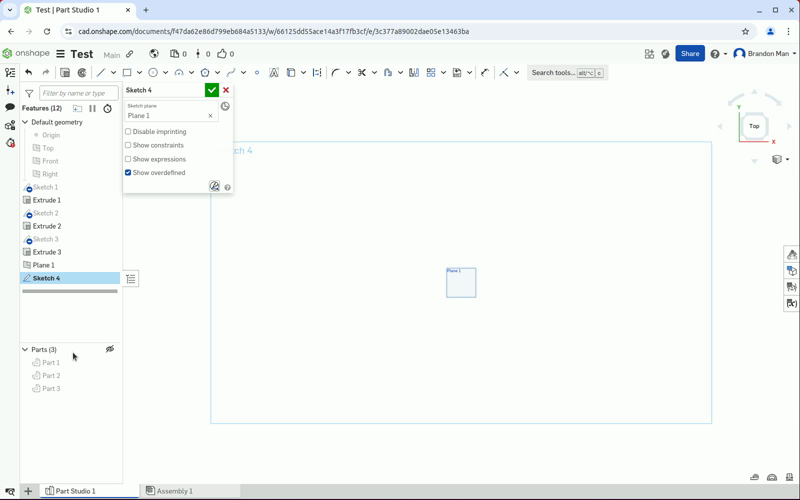
key(l)
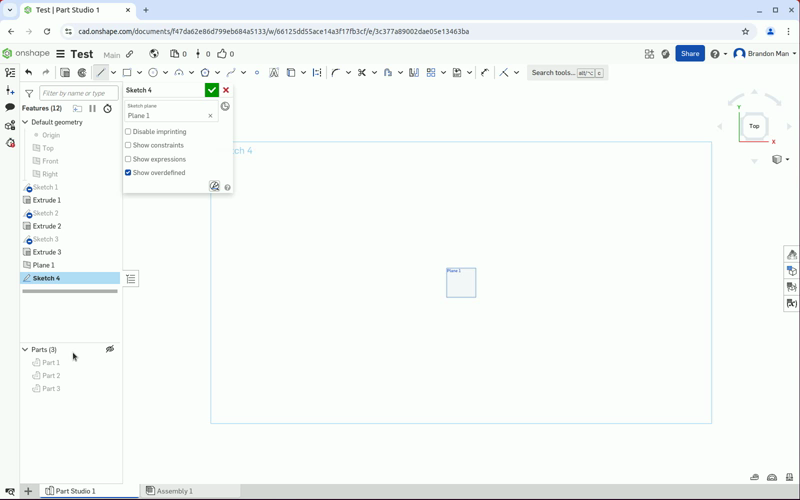
key_down(shift)
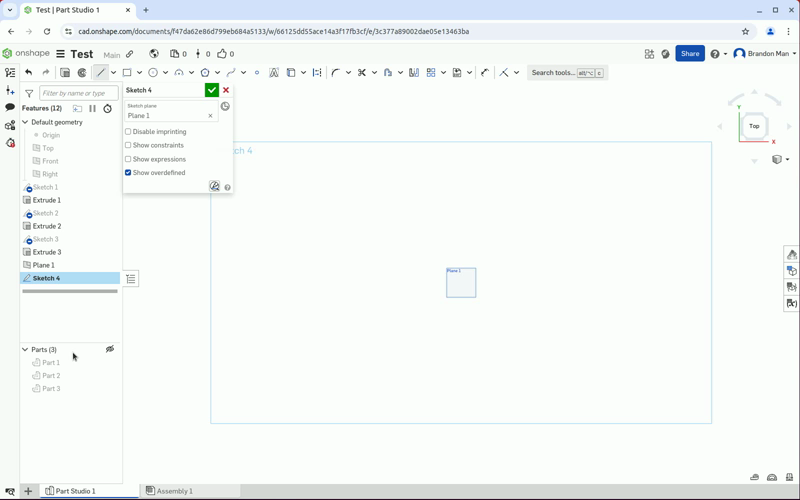
mouse_move(369, 332)
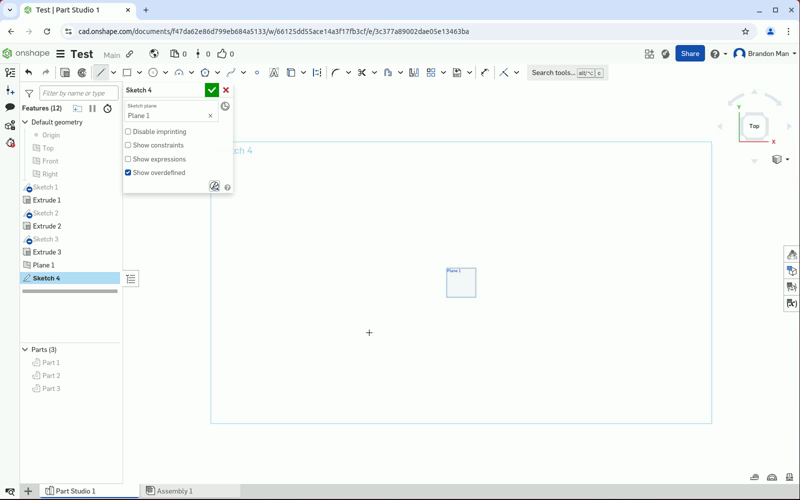
click(369, 332)
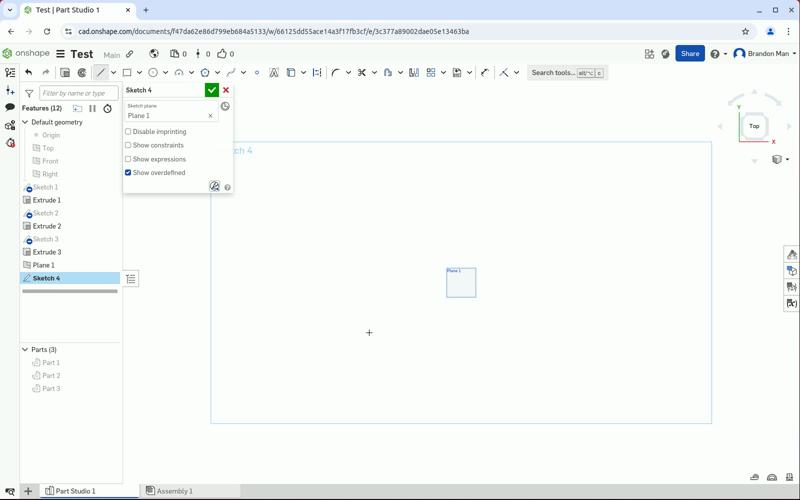
key_up(shift)
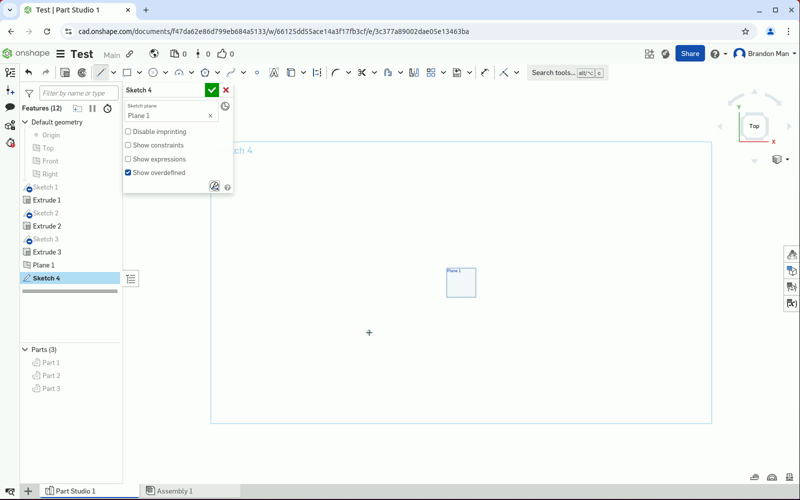
key_down(shift)
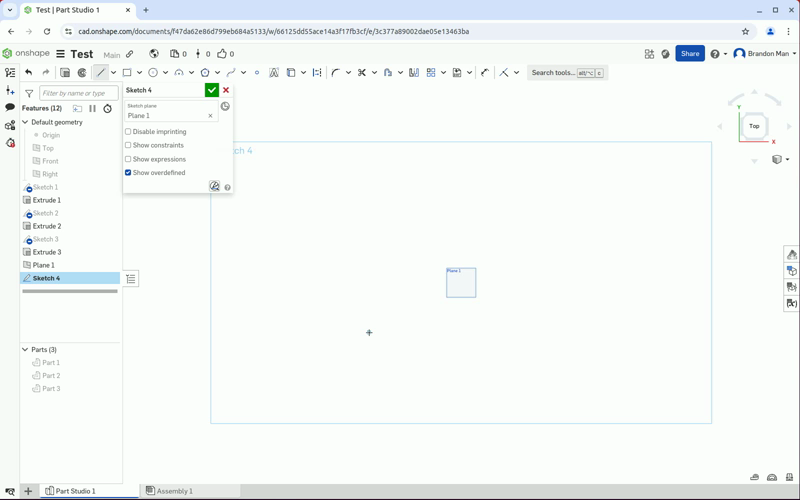
mouse_move(544, 332)
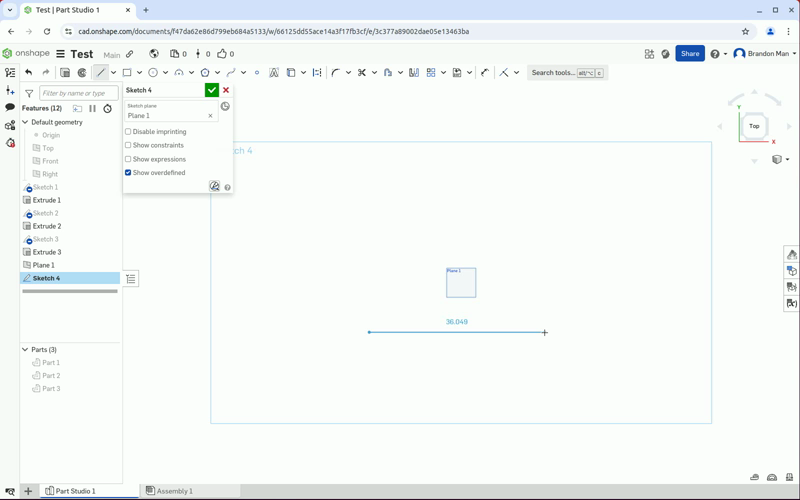
click(544, 332)
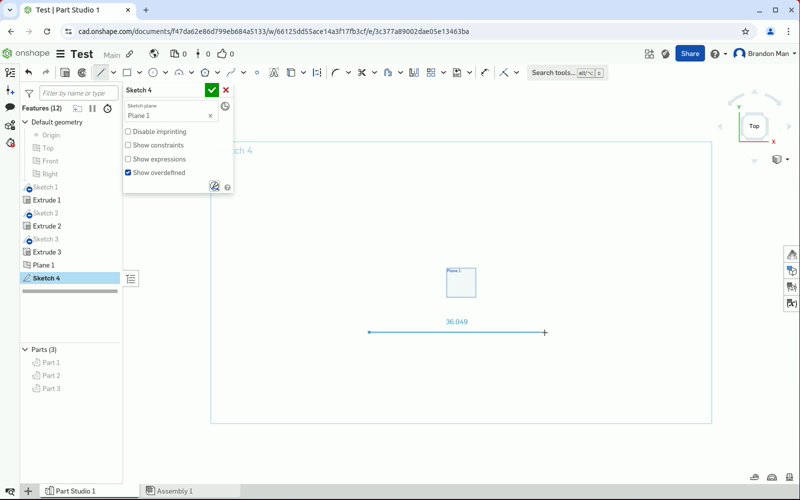
key_up(shift)
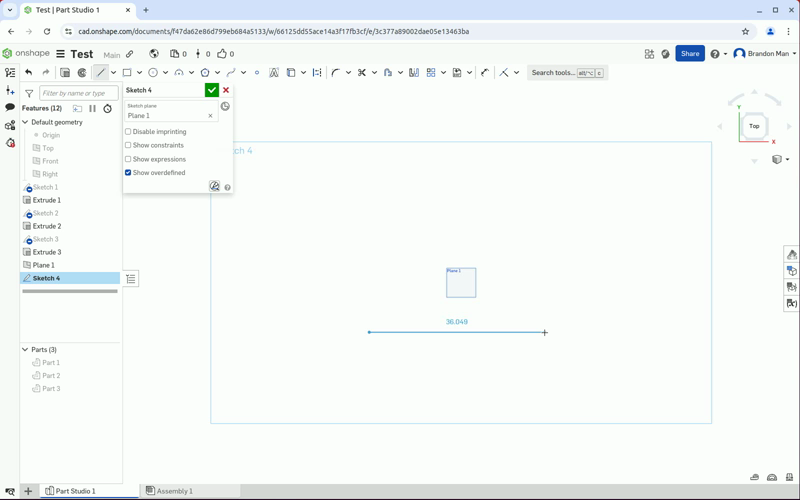
key_down(shift)
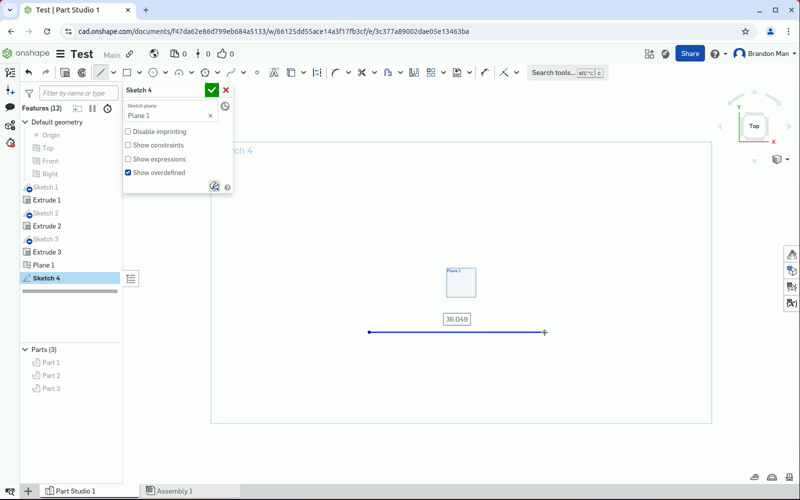
mouse_move(544, 234)
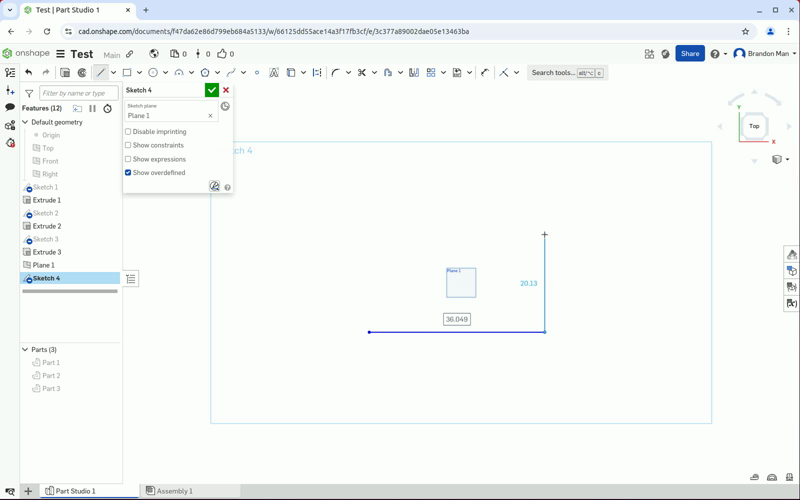
click(544, 234)
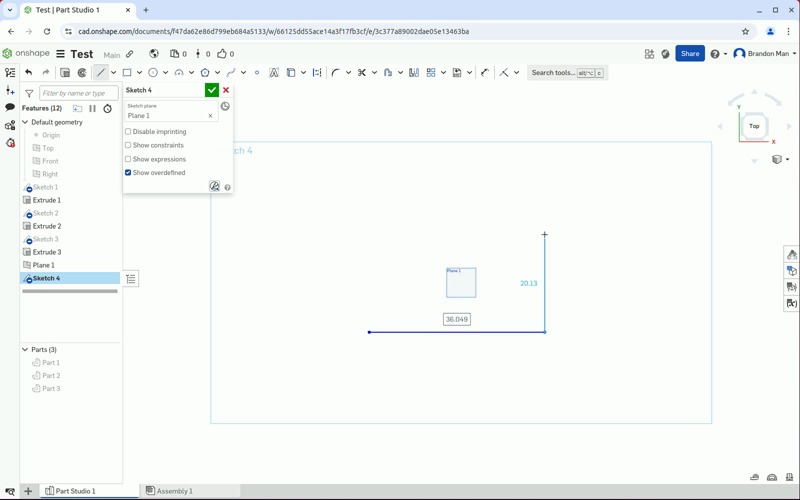
key_up(shift)
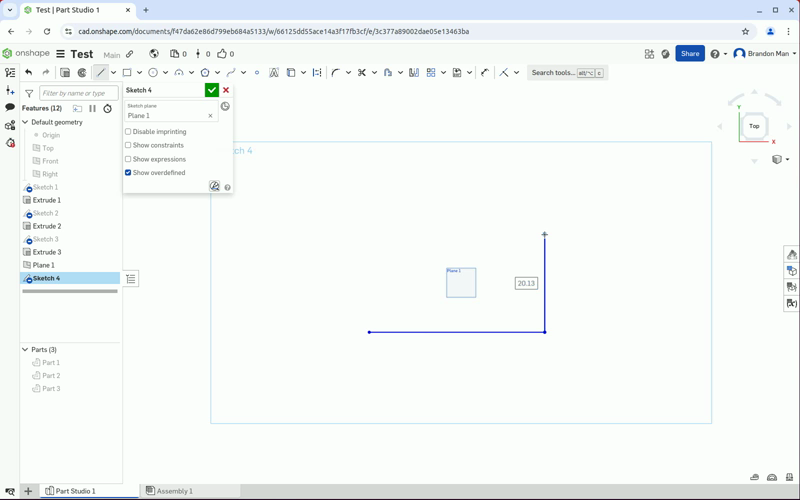
key_down(shift)
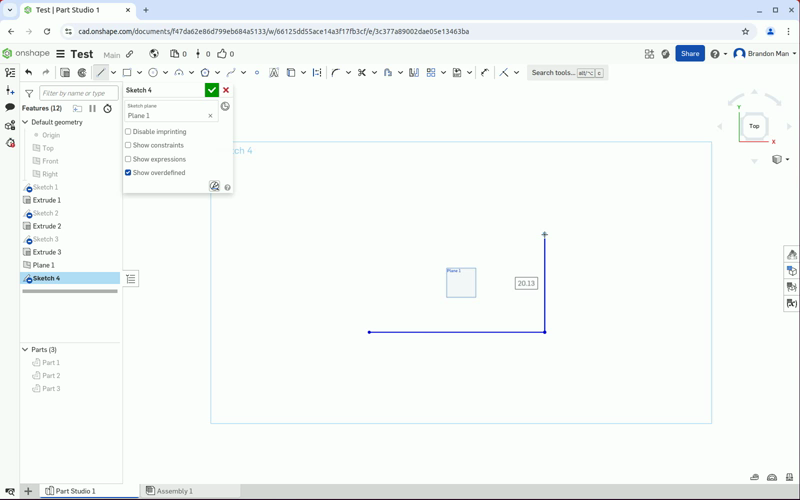
mouse_move(369, 234)
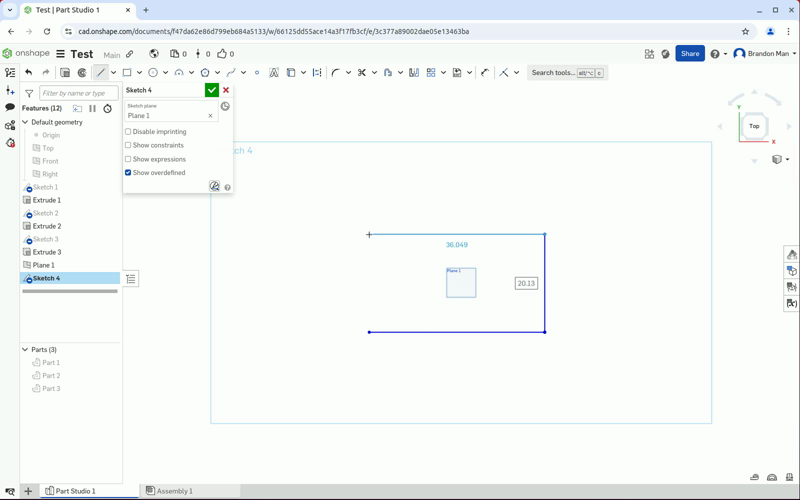
click(369, 234)
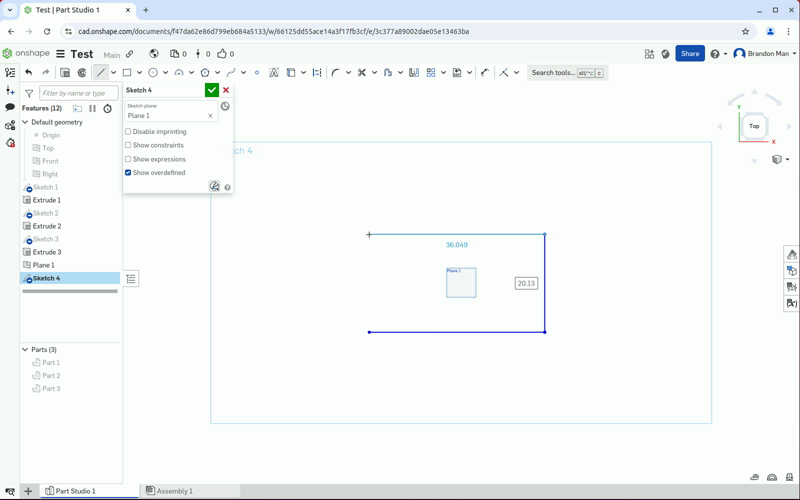
key_up(shift)
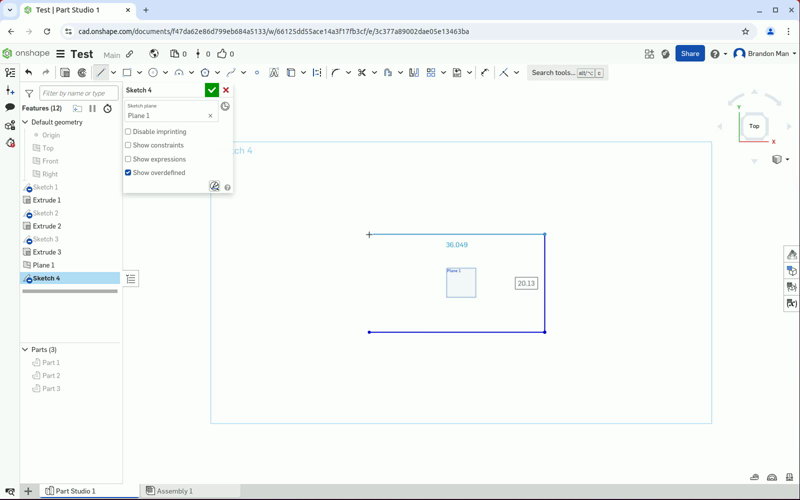
key_down(shift)
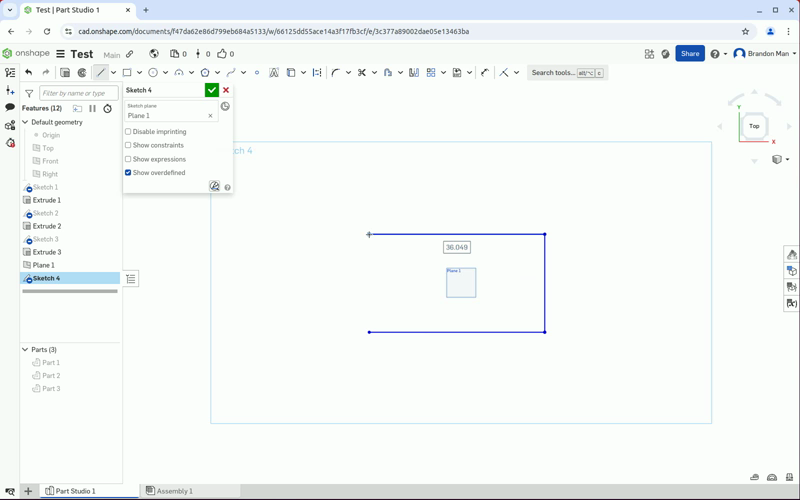
mouse_move(369, 332)
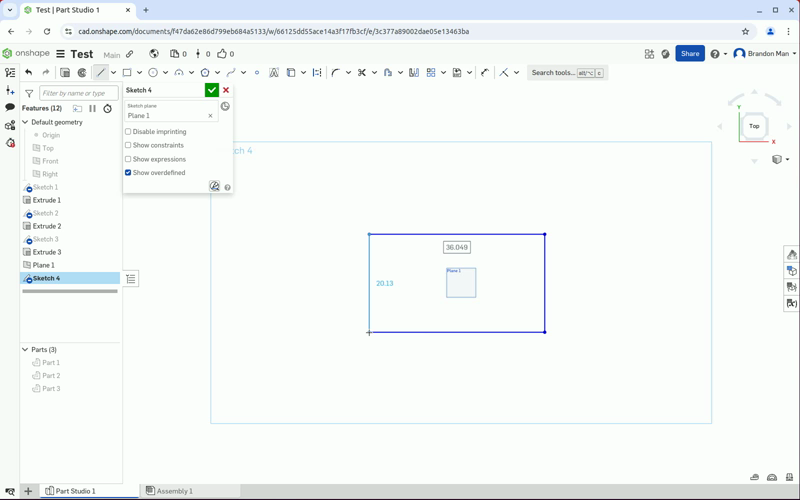
key_up(shift)
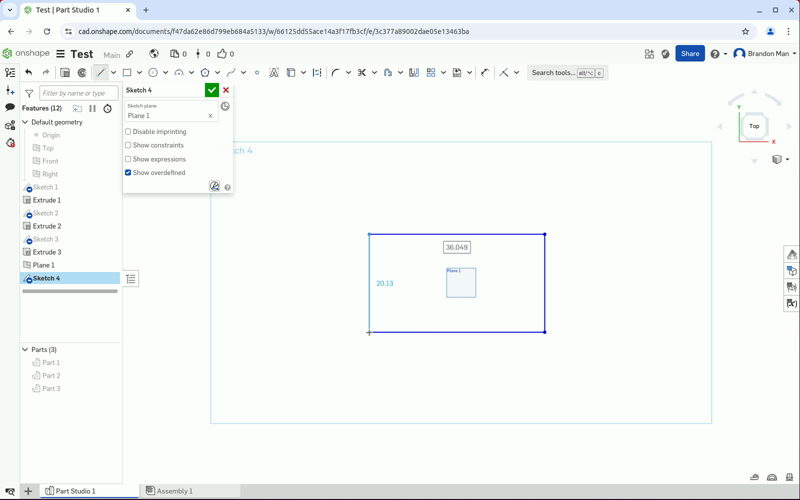
click(369, 332)
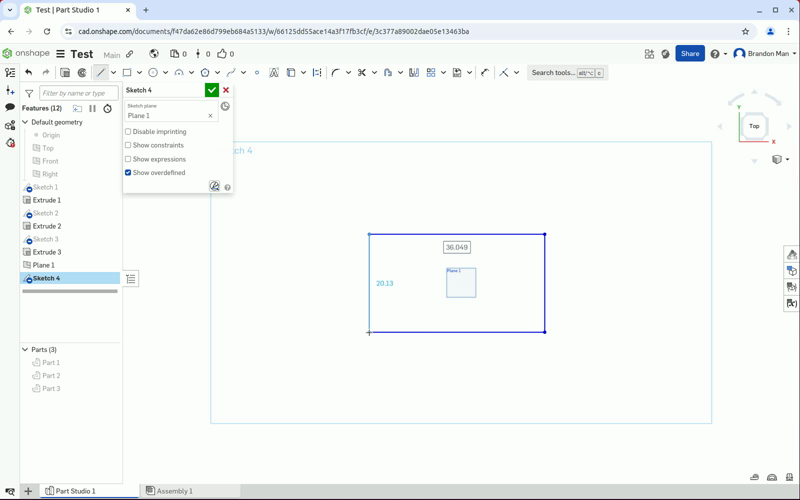
key(esc)
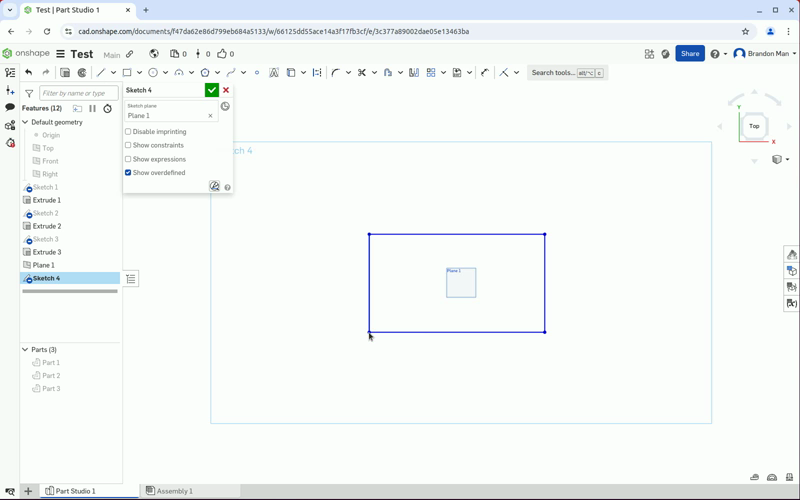
mouse_move(448, 276)
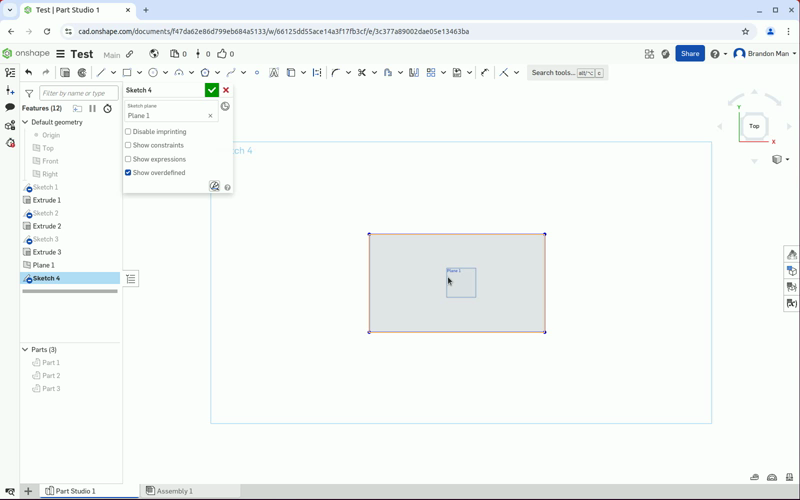
click(448, 276)
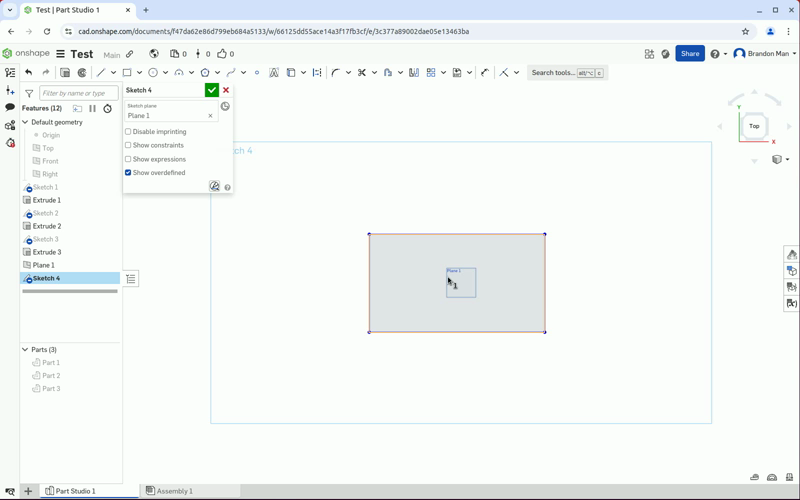
mouse_move(73, 352)
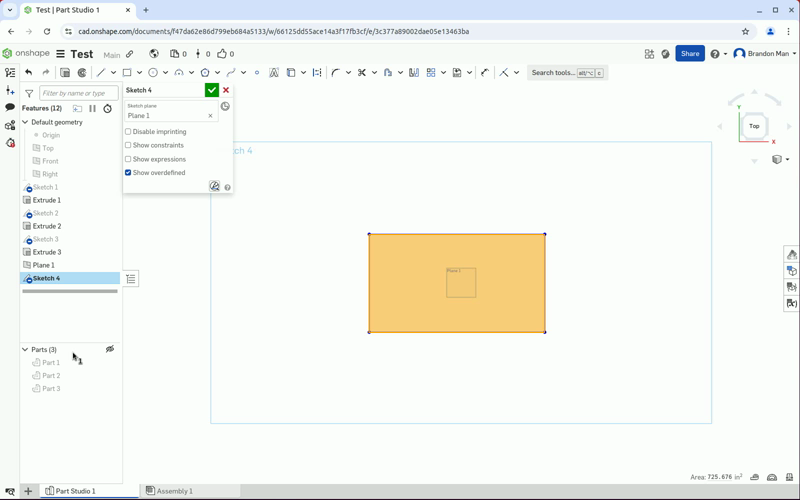
key(shift+y)
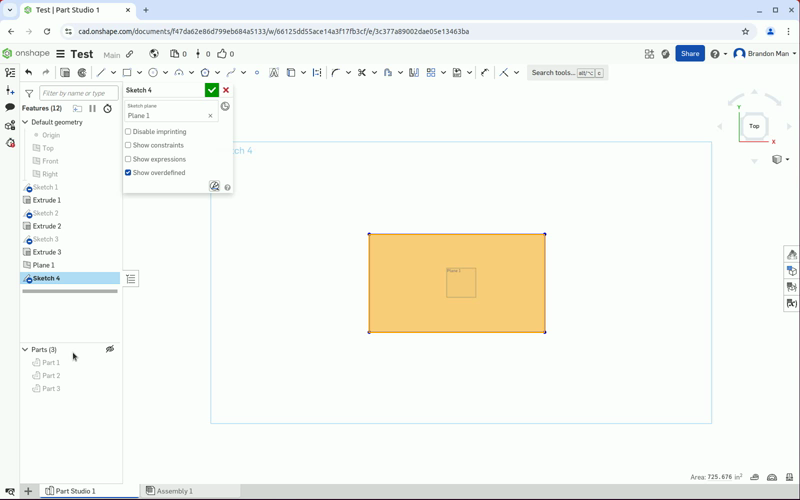
key(shift+e)
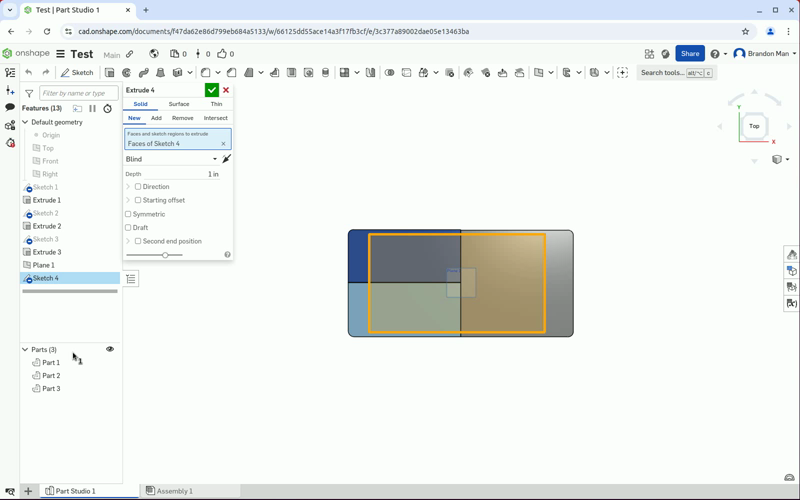
mouse_move(143, 106)
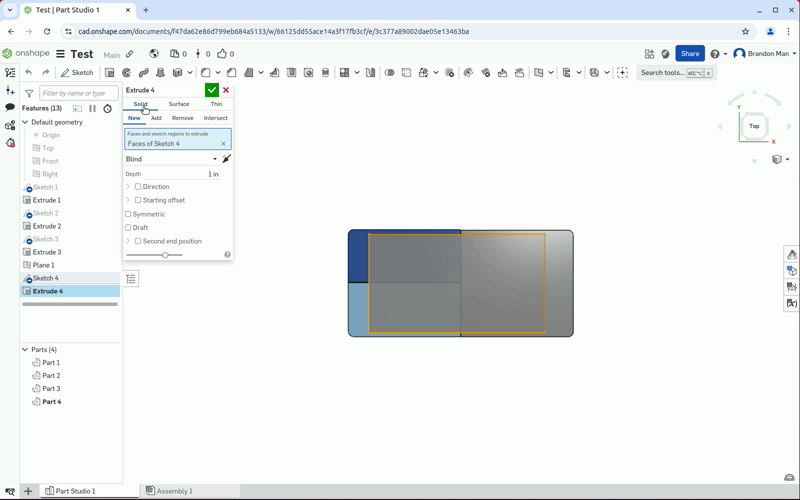
click(143, 106)
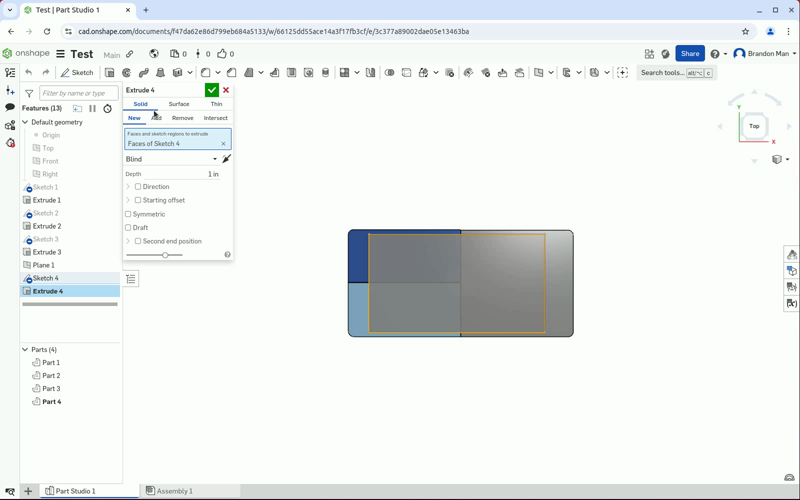
mouse_move(186, 120)
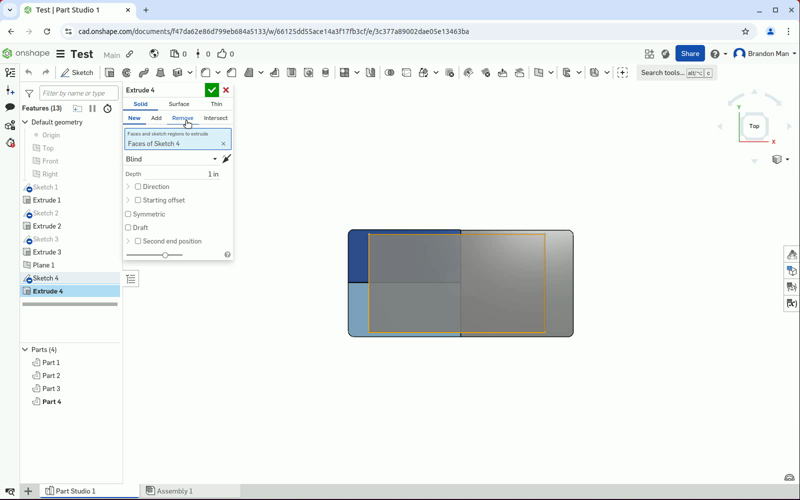
click(186, 120)
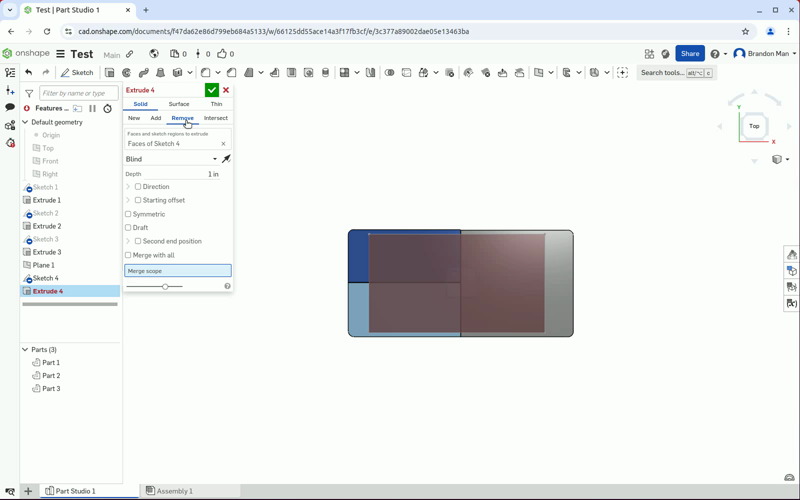
key(tab, 4)
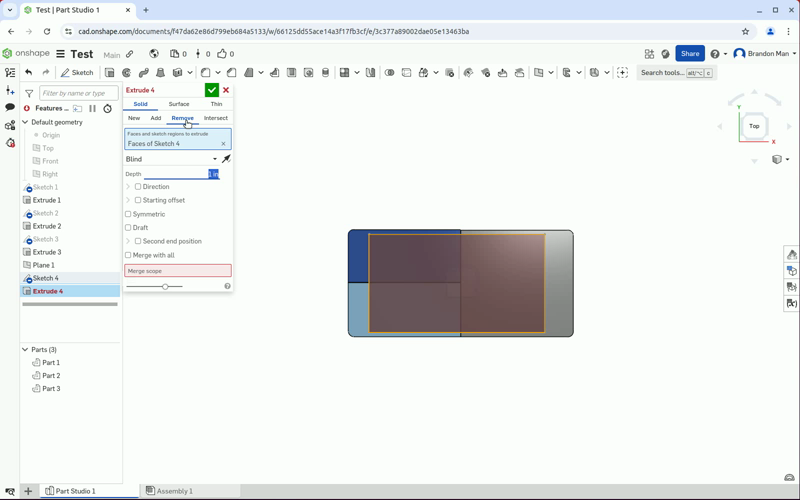
text(0.241)
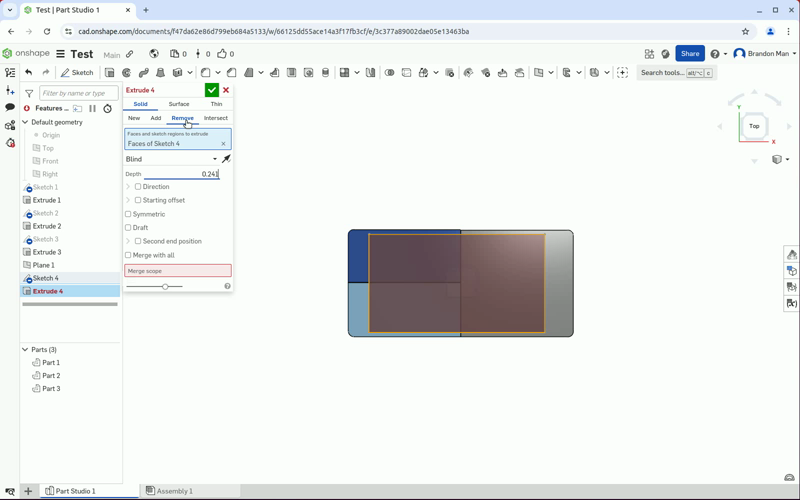
key(tab, 6)
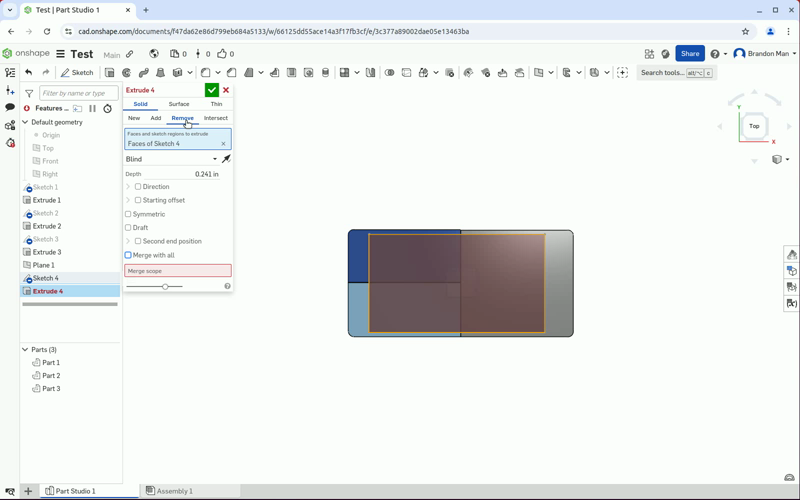
key(space)
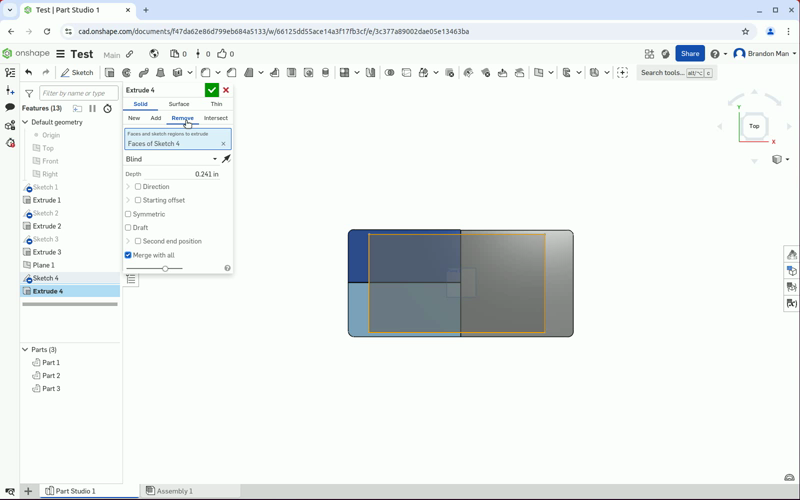
key(enter)
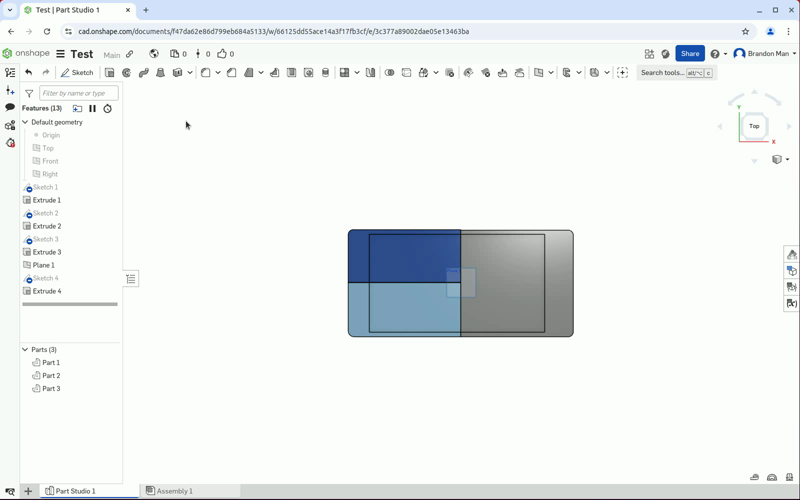
key(shift+h)
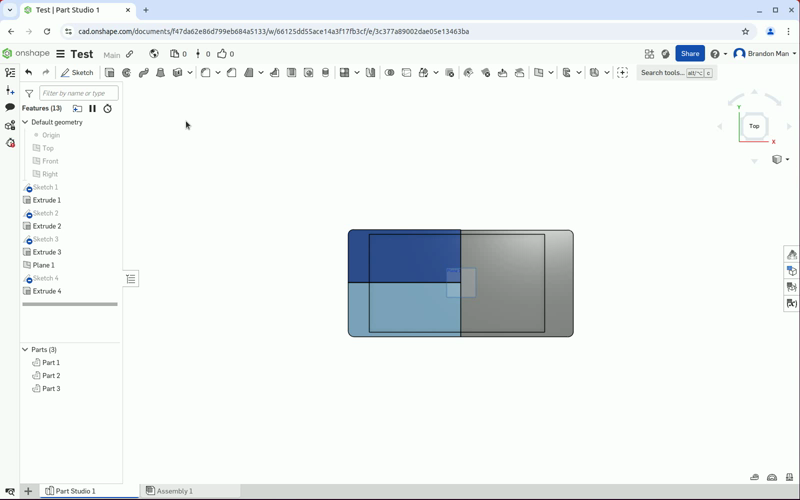
key(shift+h)
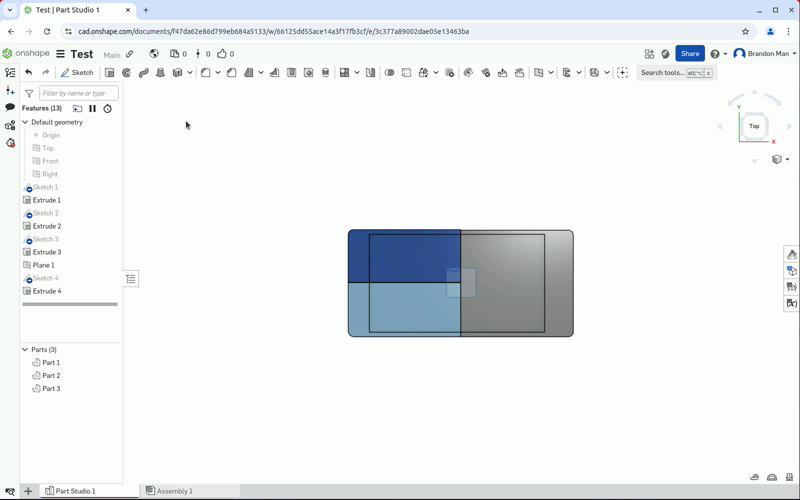
mouse_move(73, 189)
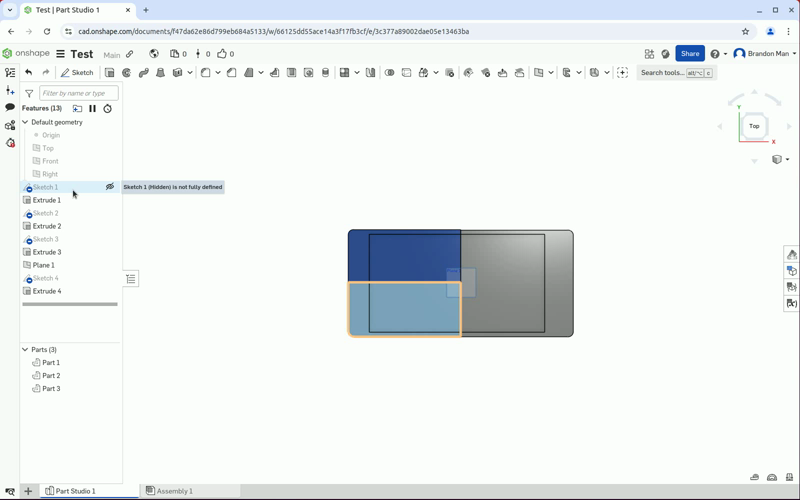
click(73, 189)
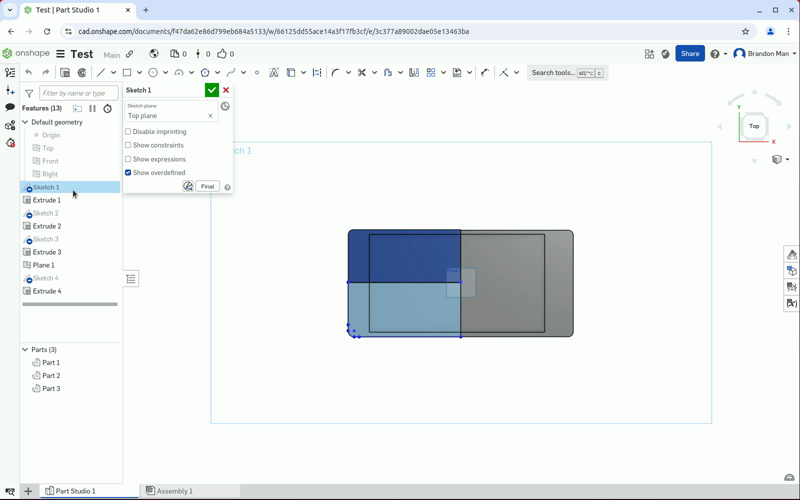
mouse_move(229, 92)
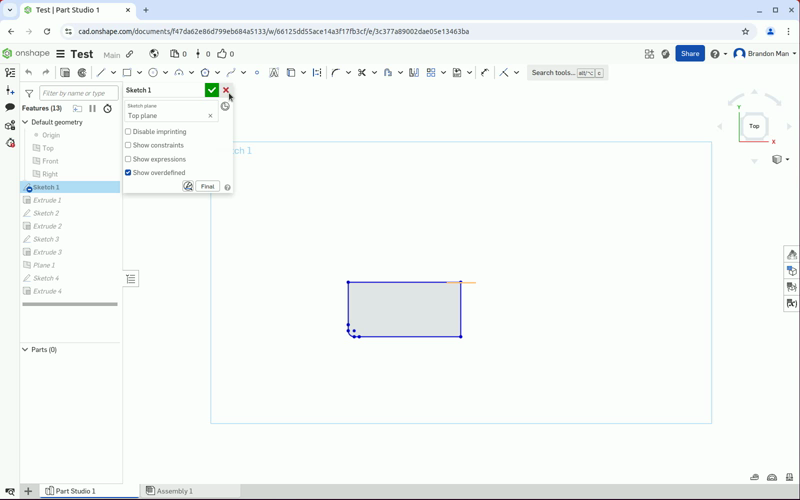
click(229, 92)
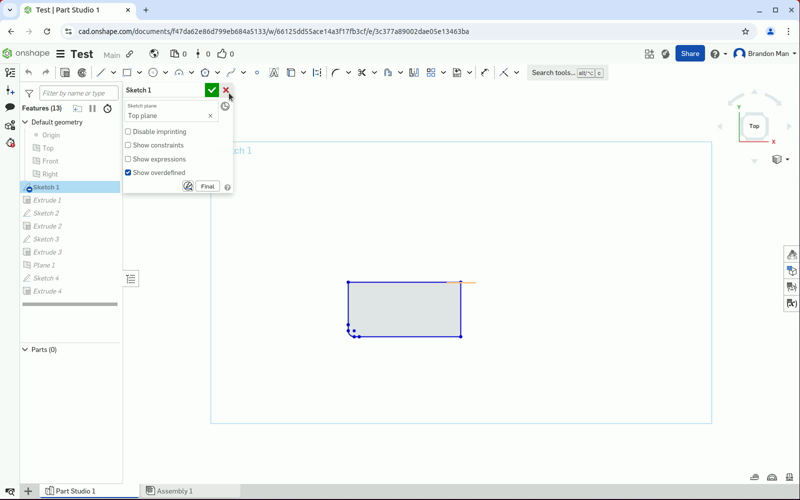
key(shift+s)
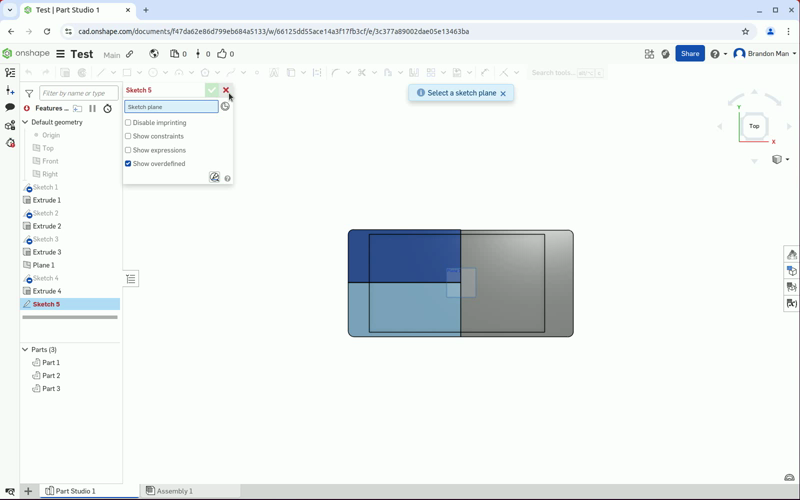
mouse_move(73, 267)
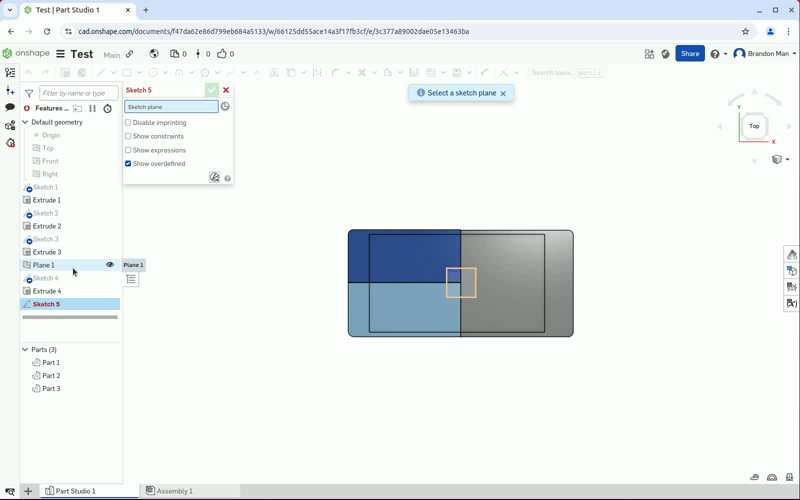
click(73, 267)
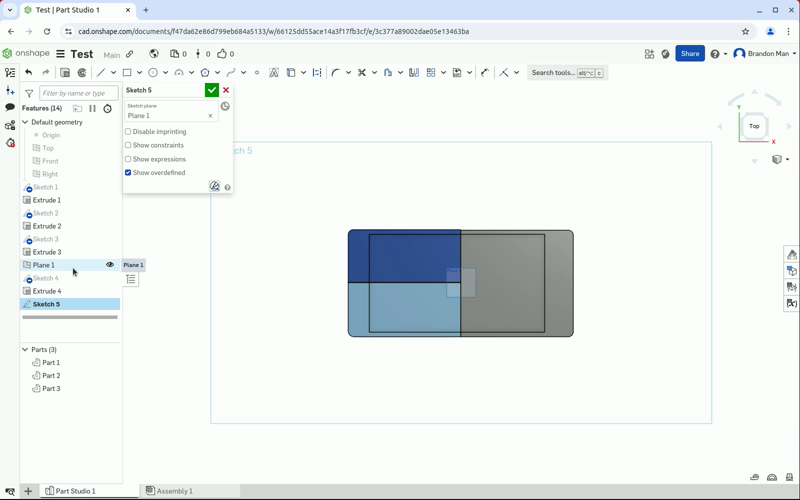
mouse_move(73, 352)
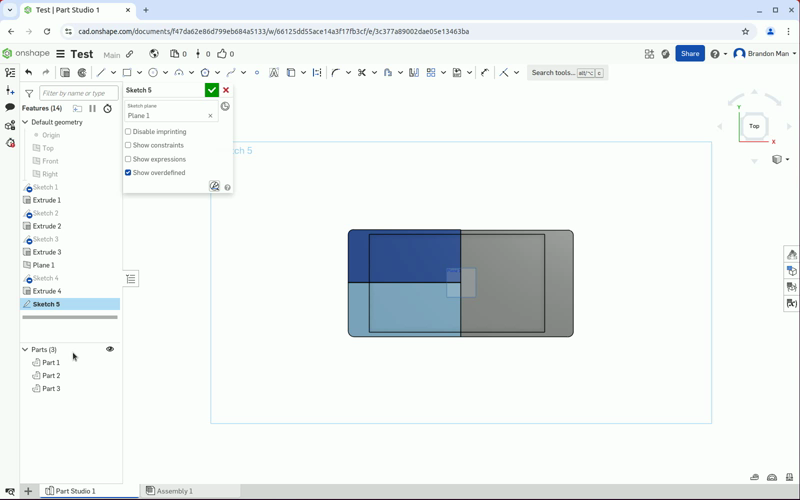
key(y)
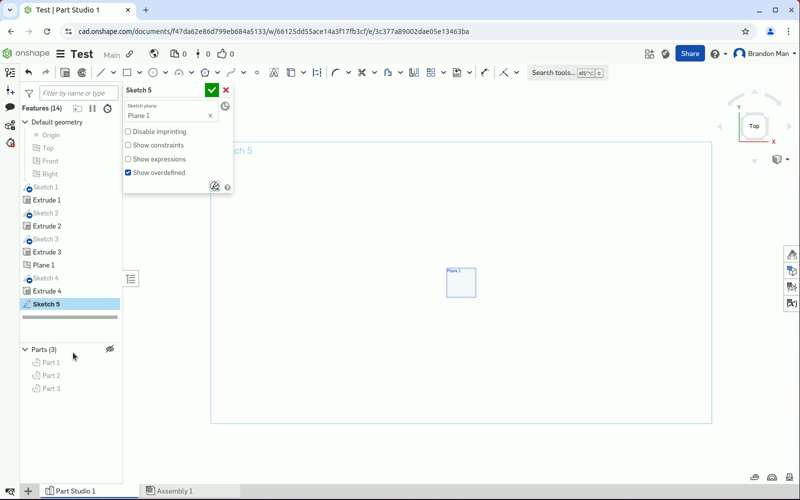
key(c)
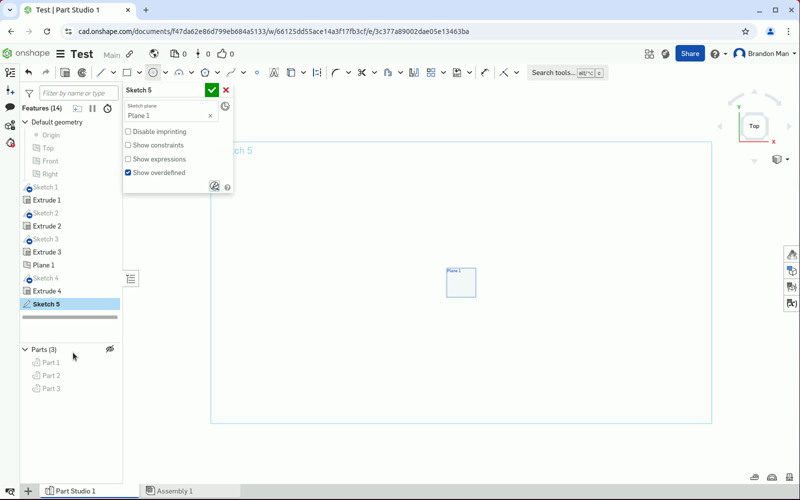
key_down(shift)
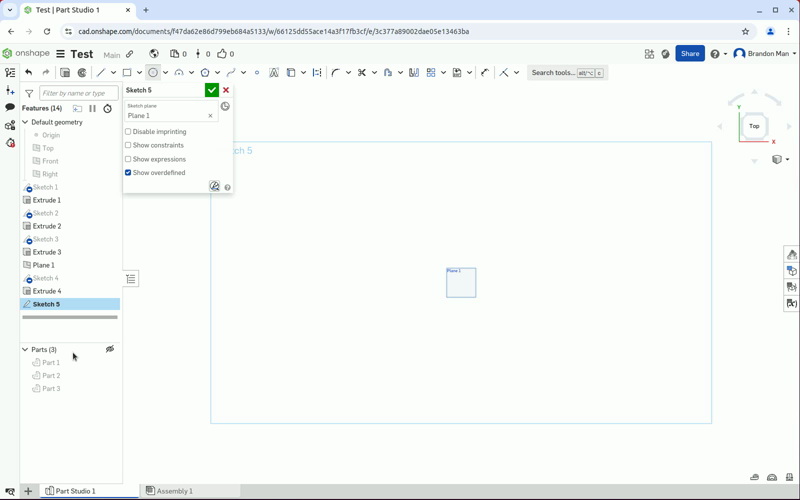
mouse_move(561, 282)
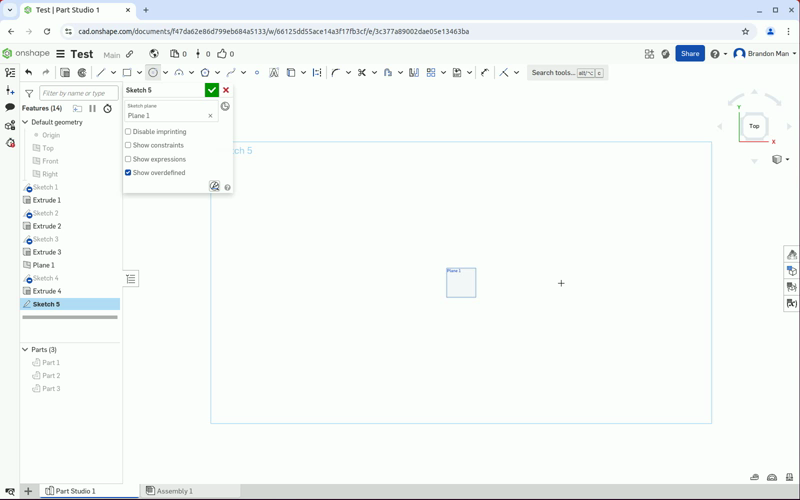
click(561, 282)
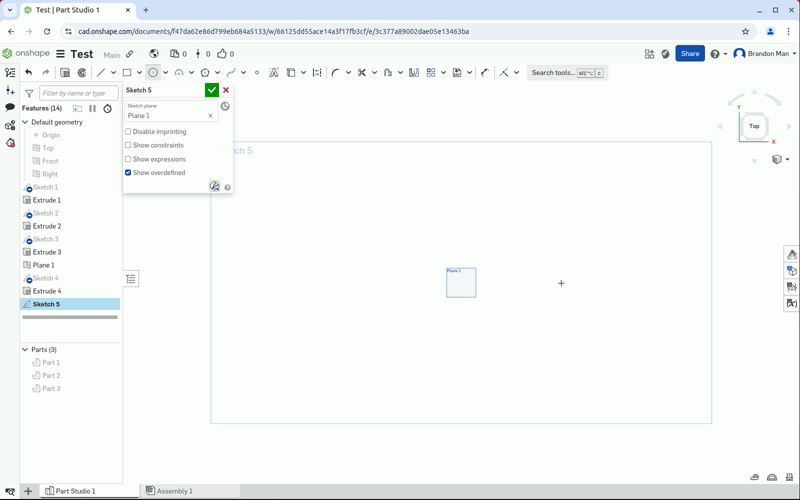
key_up(shift)
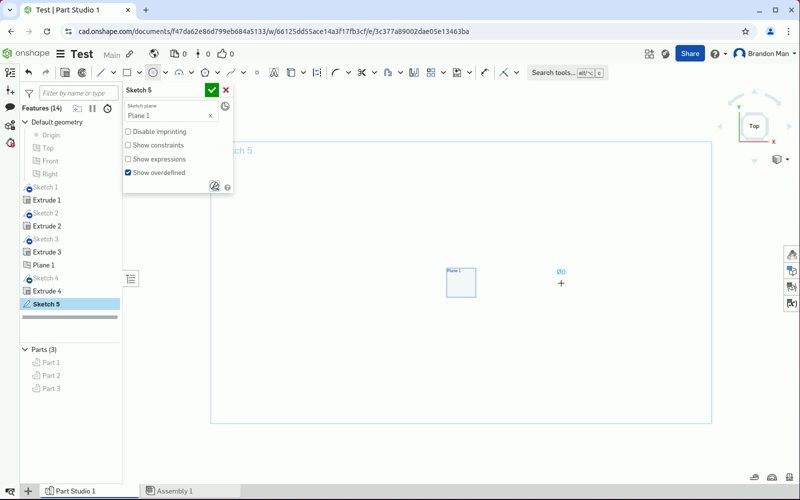
mouse_move(569, 282)
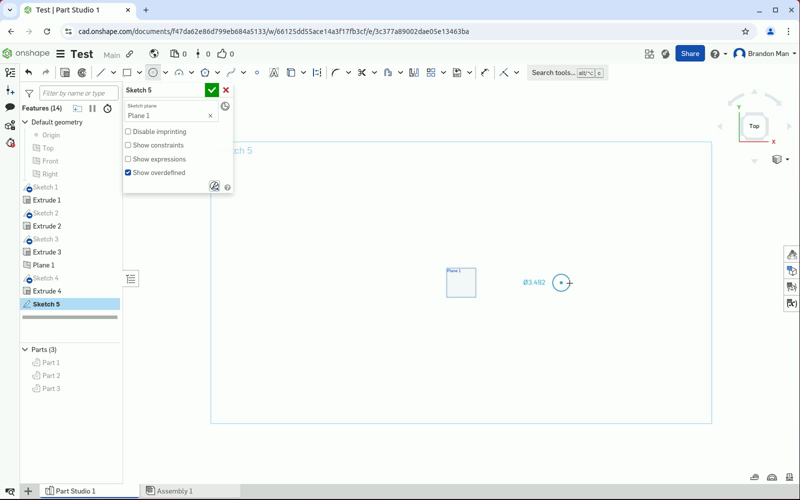
click(569, 282)
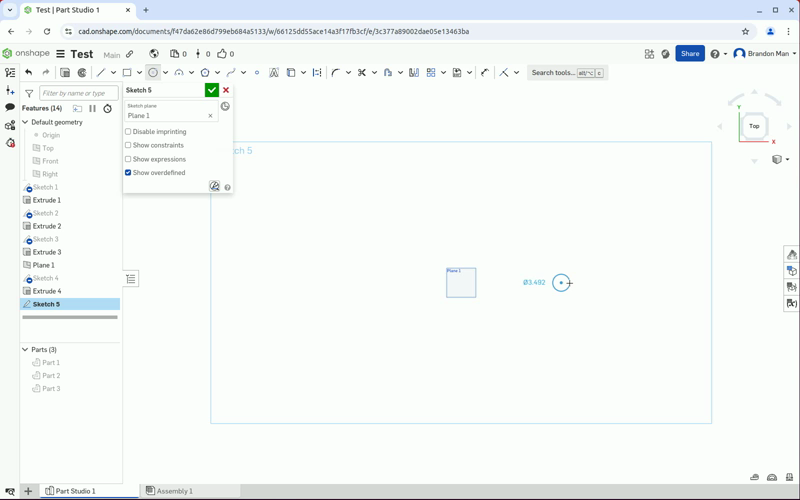
key(esc)
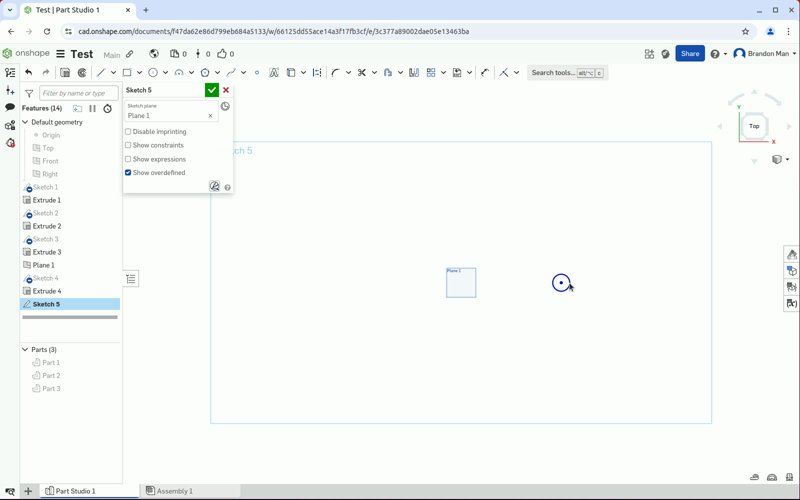
key(c)
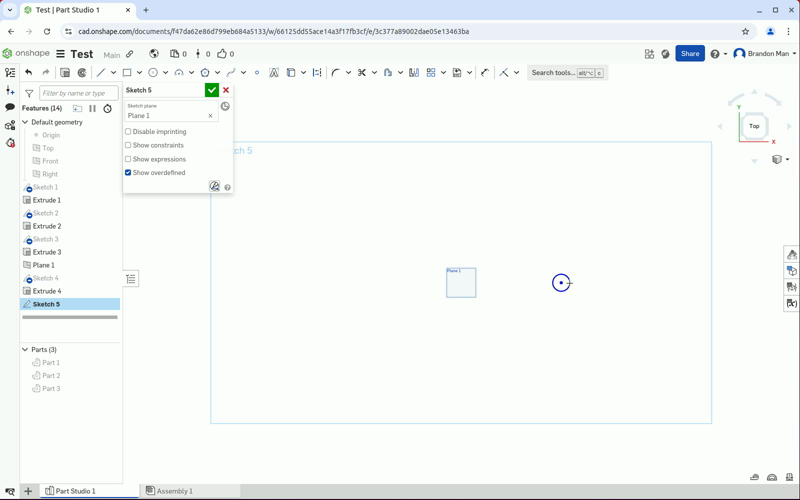
key_down(shift)
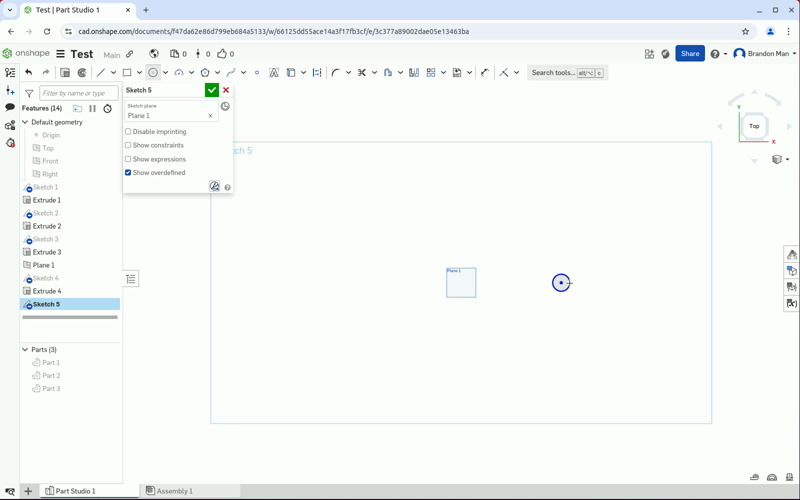
mouse_move(561, 282)
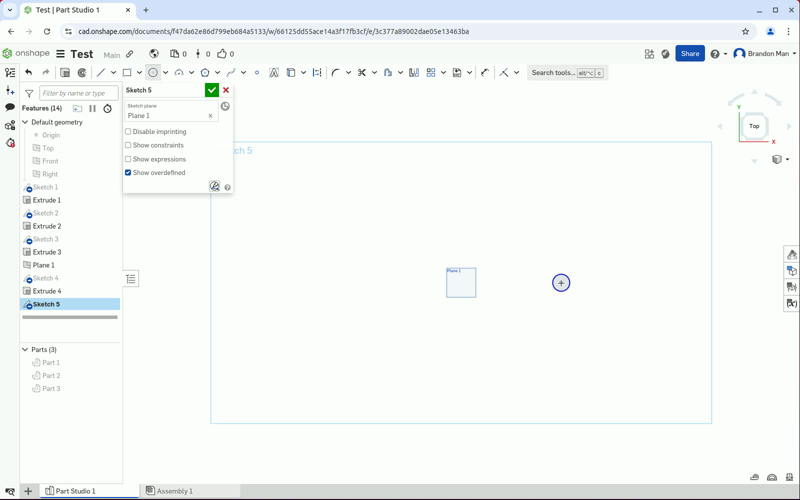
click(561, 282)
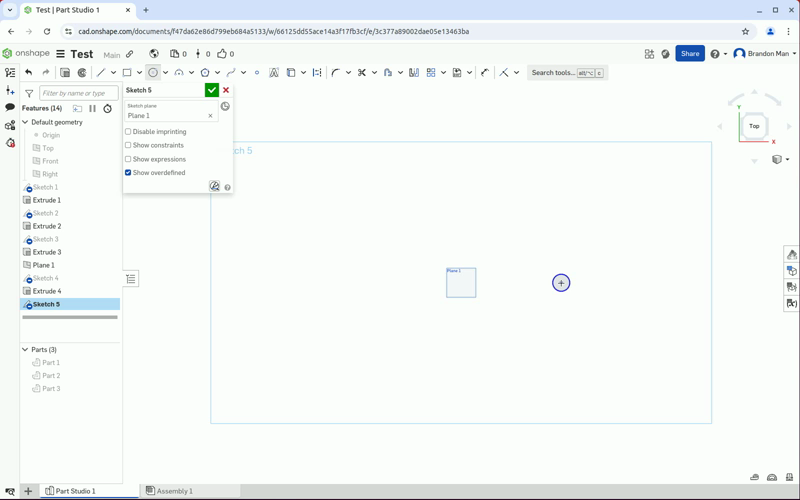
key_up(shift)
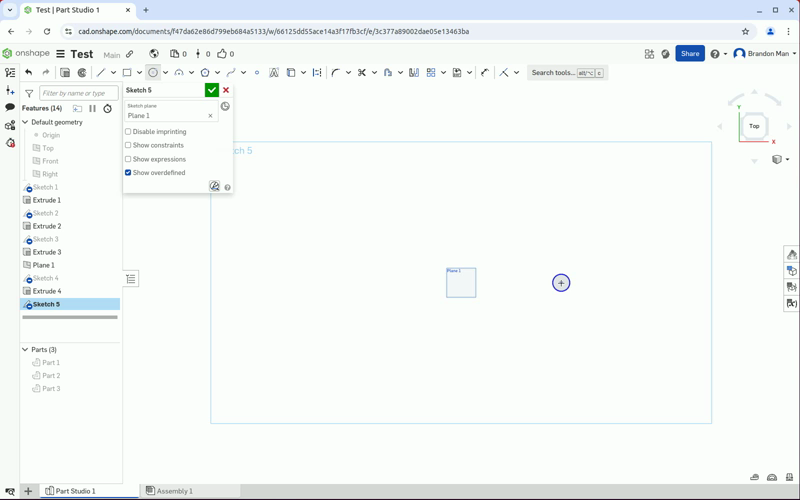
mouse_move(568, 282)
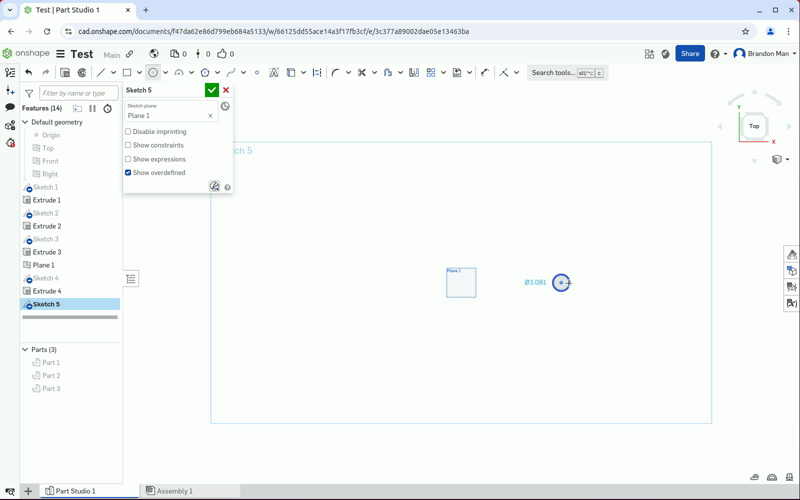
scroll(6)
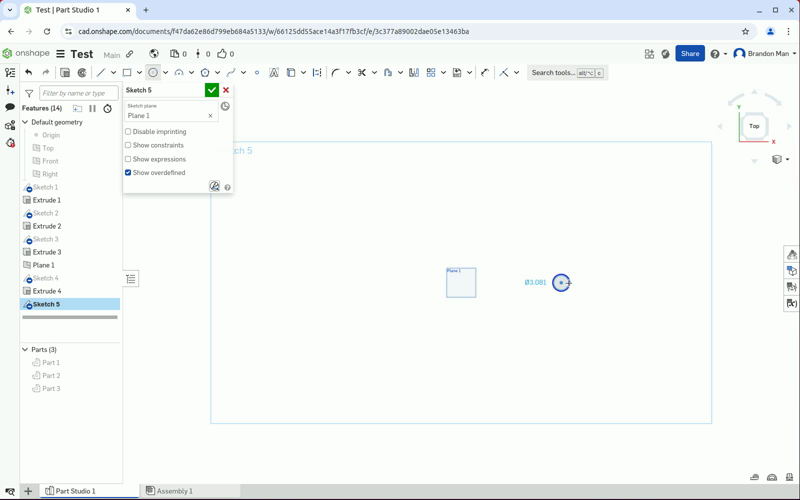
scroll(6)
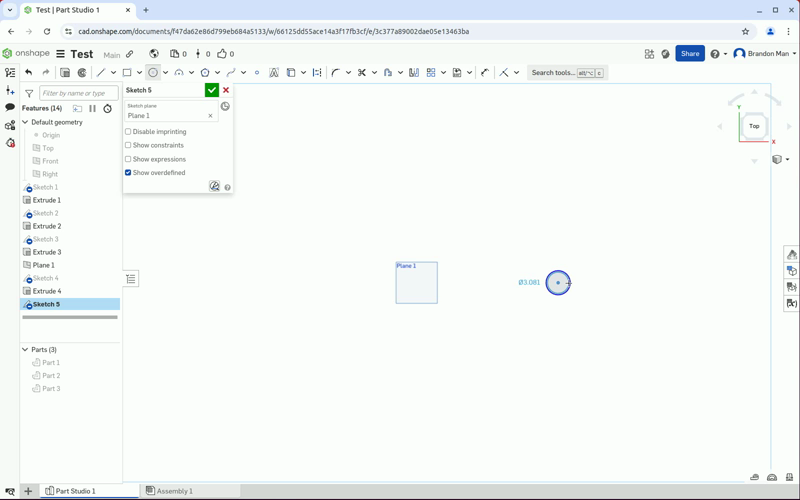
scroll(6)
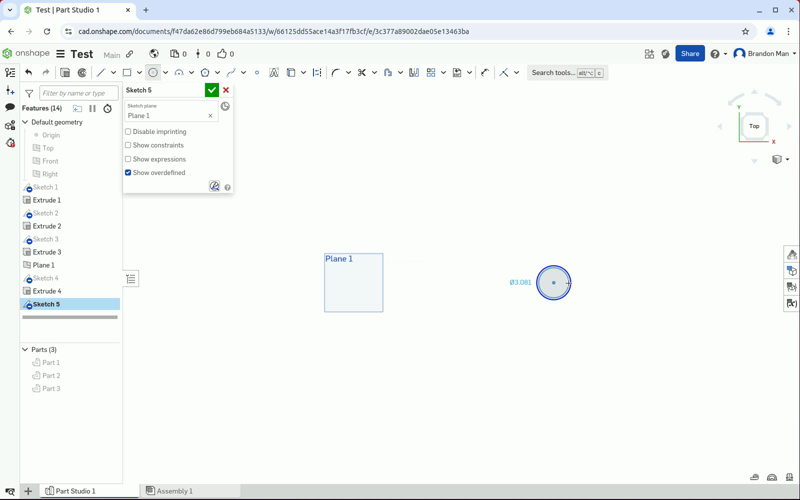
scroll(6)
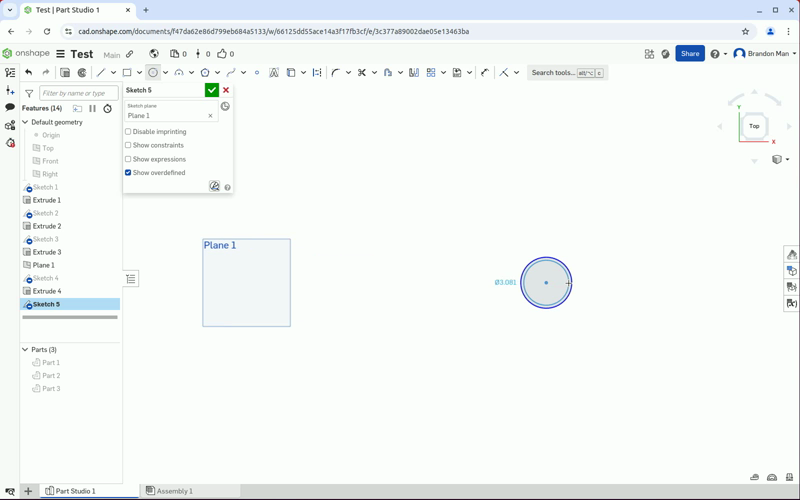
scroll(6)
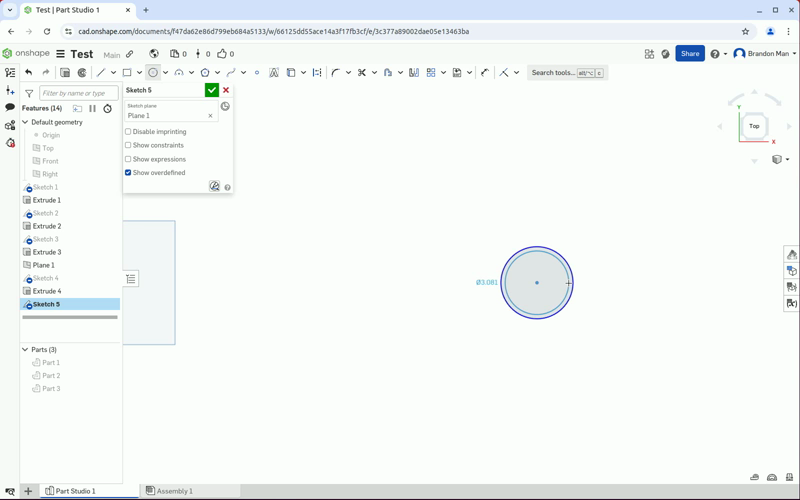
scroll(6)
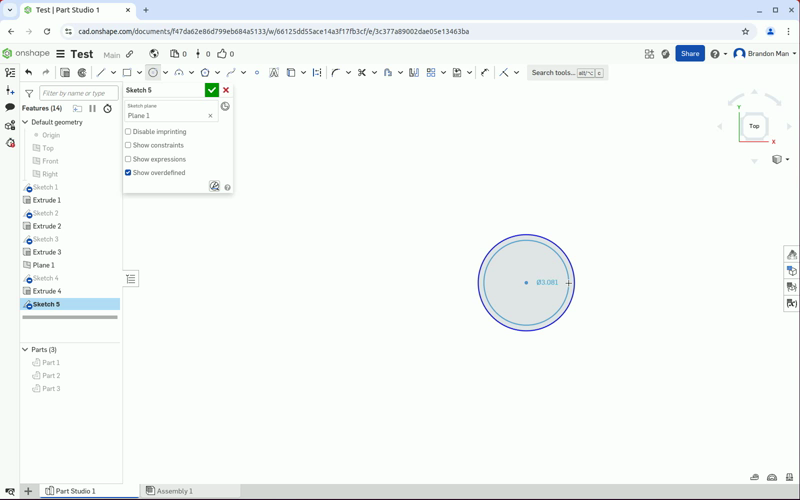
scroll(6)
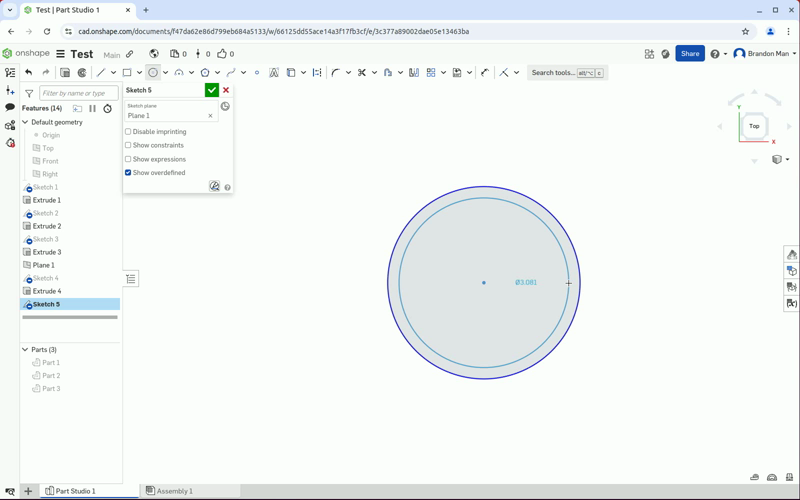
click(568, 282)
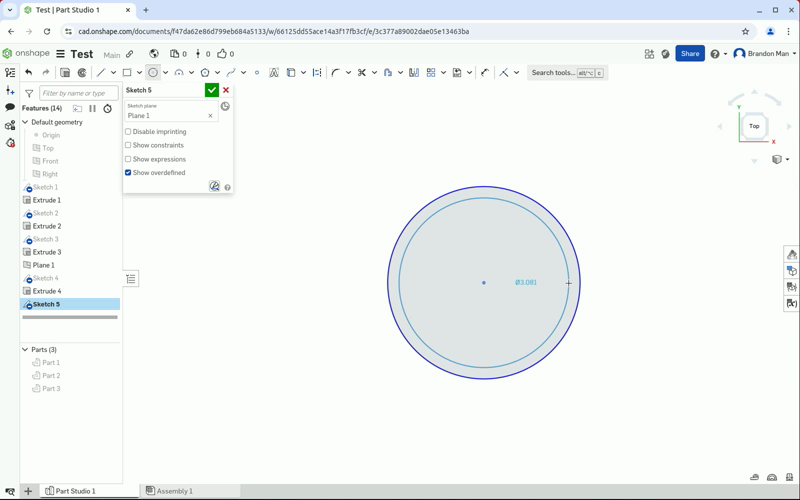
scroll(-6)
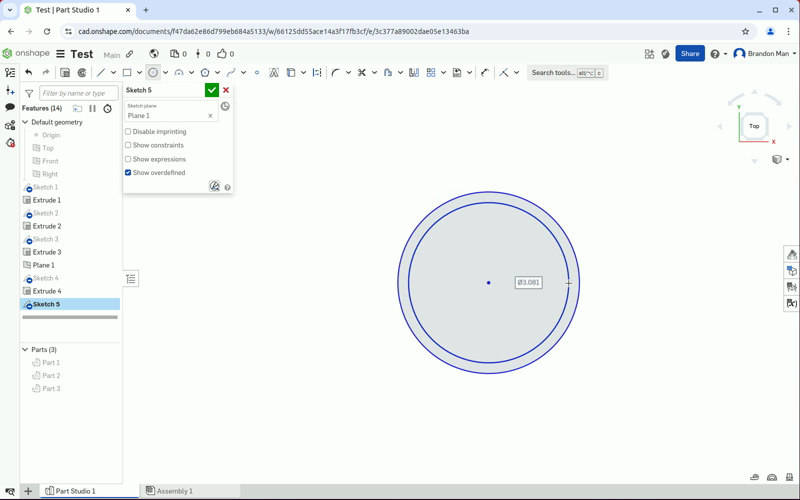
scroll(-6)
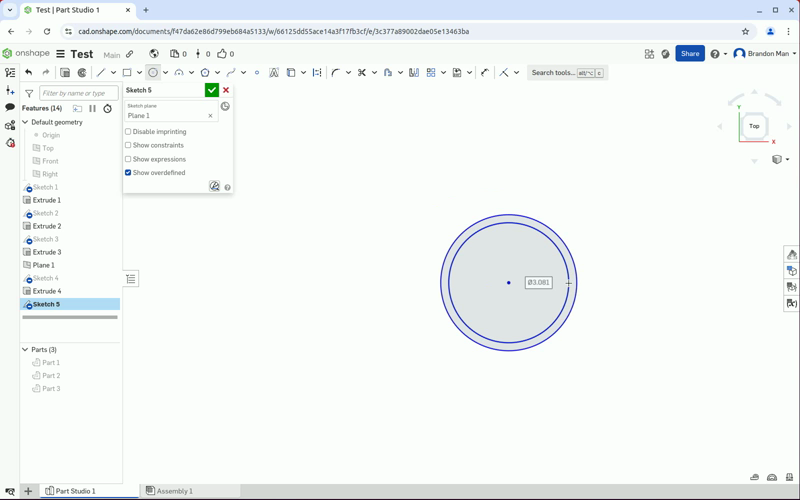
scroll(-6)
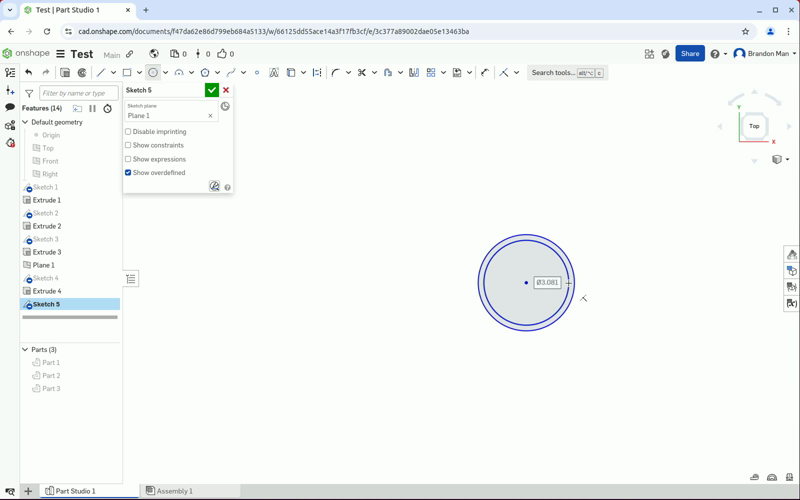
scroll(-6)
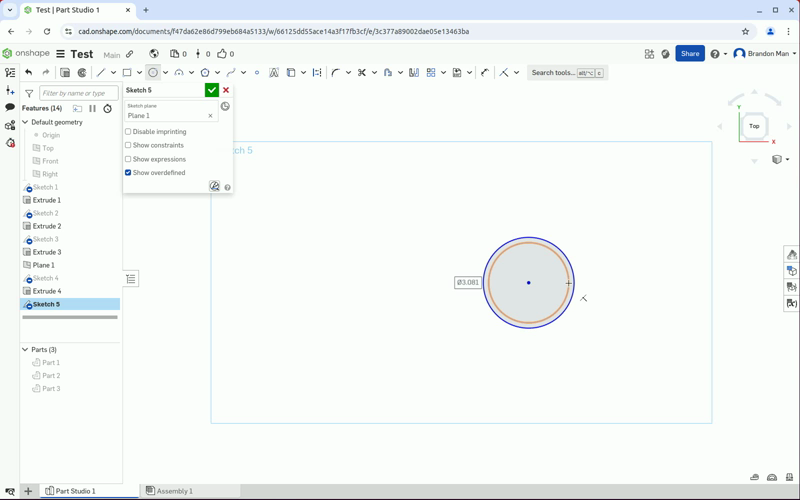
scroll(-6)
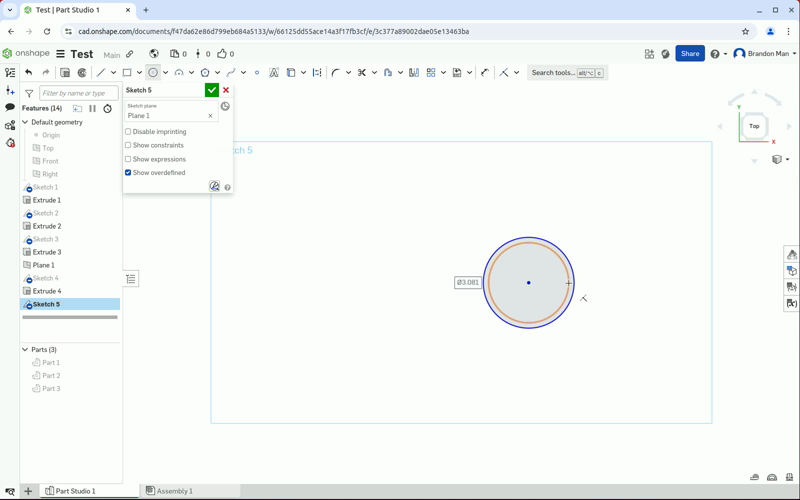
scroll(-6)
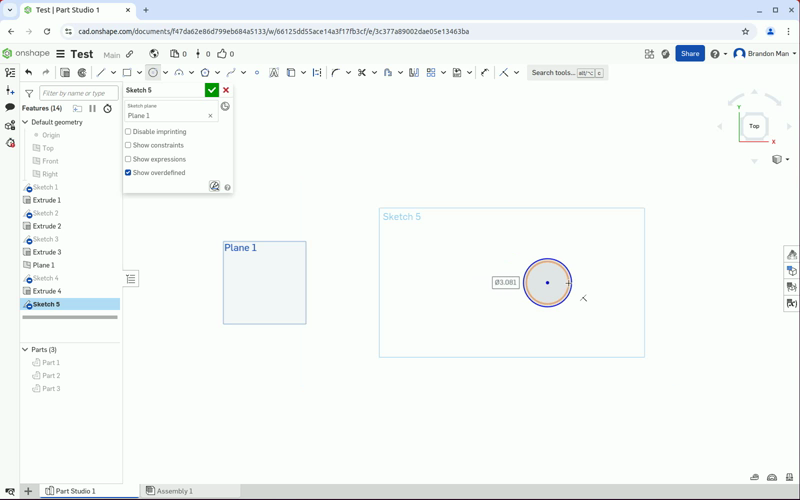
scroll(-6)
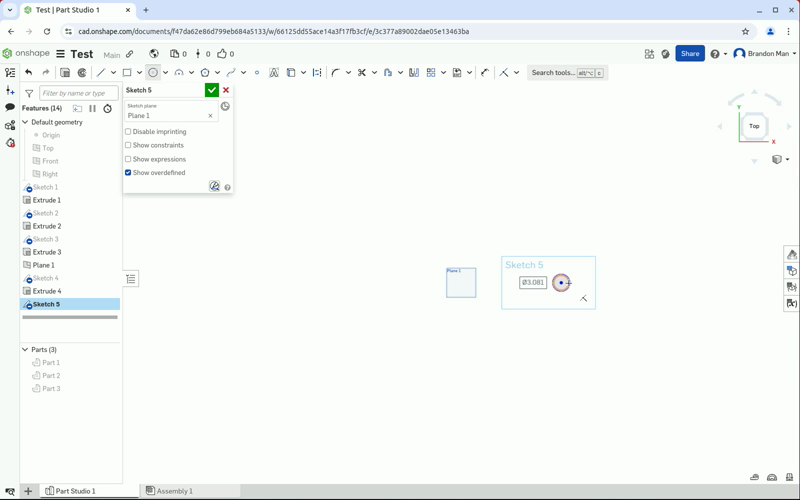
key(esc)
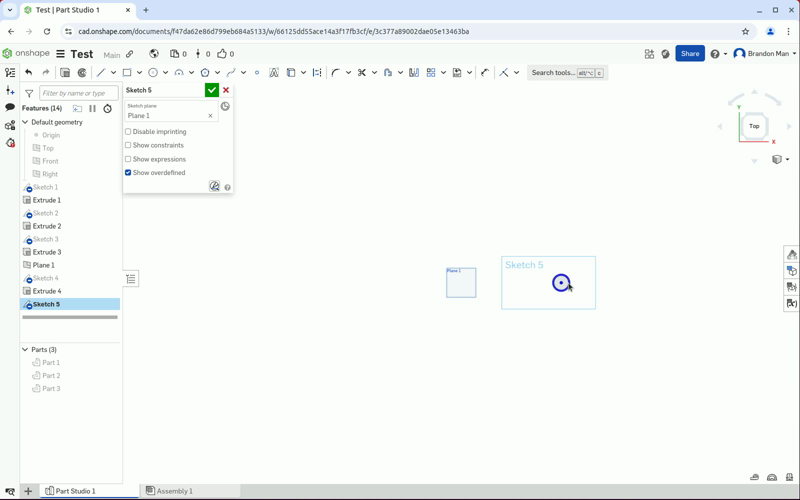
mouse_move(556, 276)
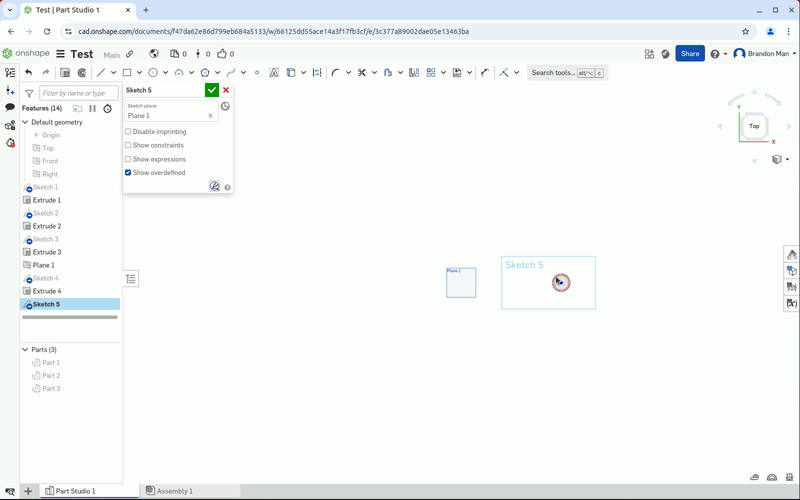
scroll(6)
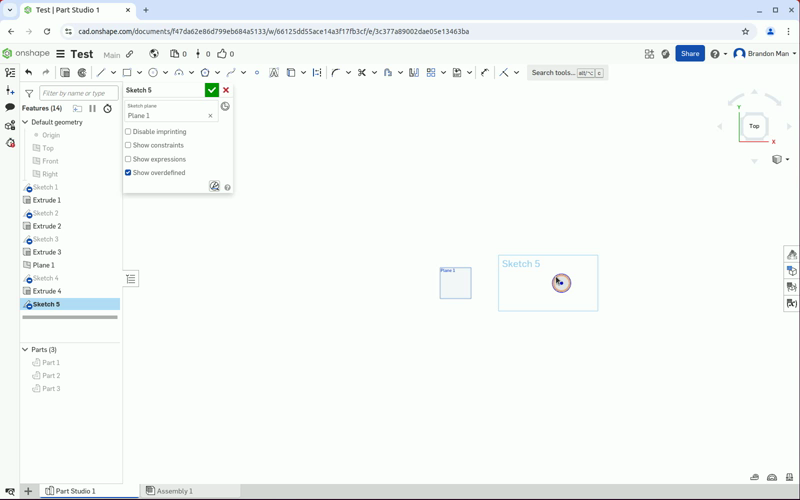
scroll(6)
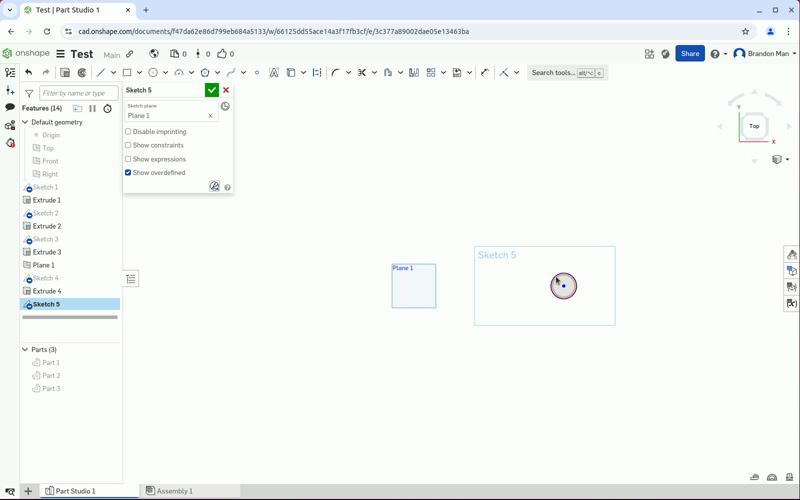
scroll(6)
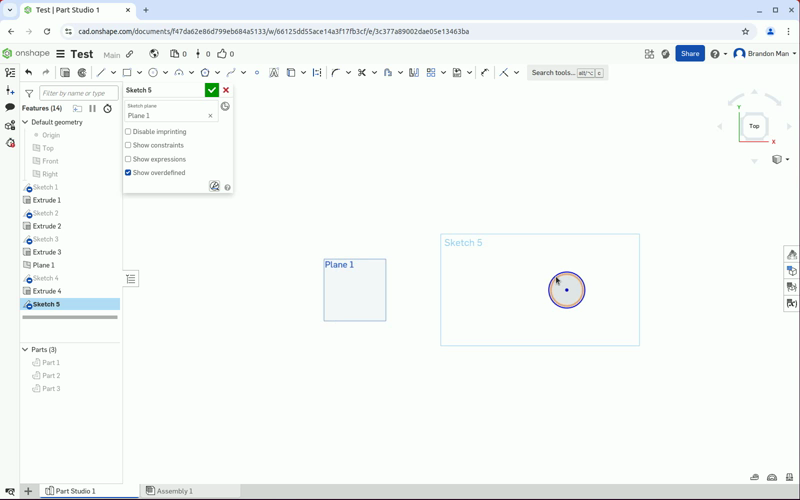
scroll(6)
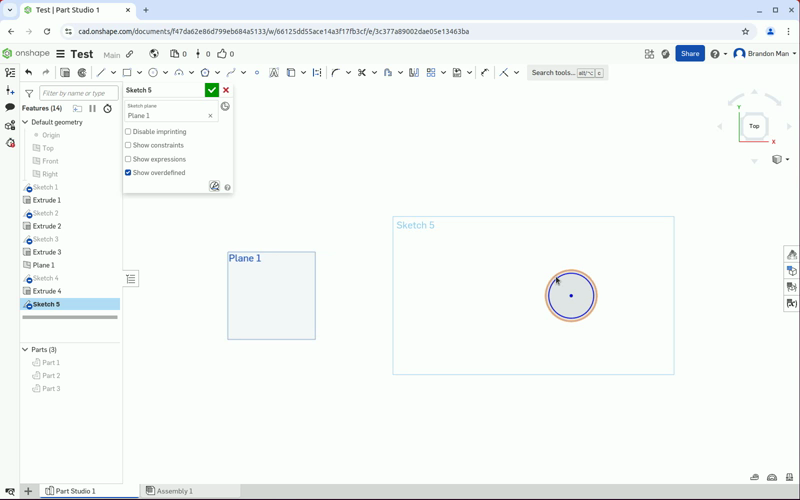
scroll(6)
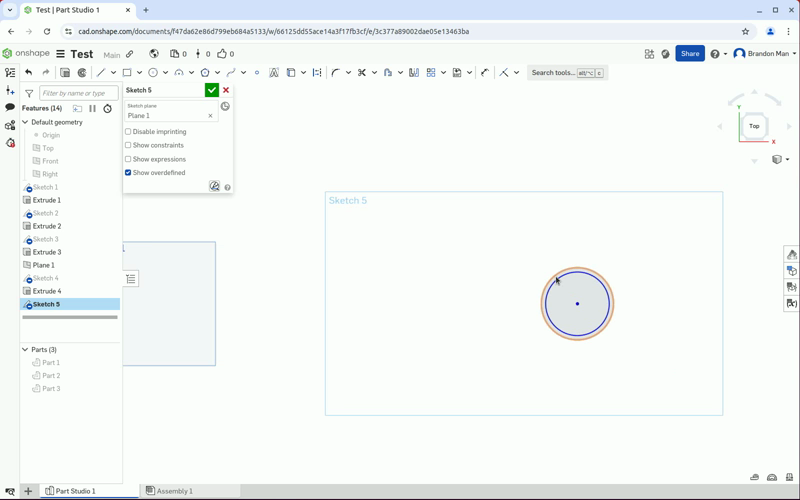
scroll(6)
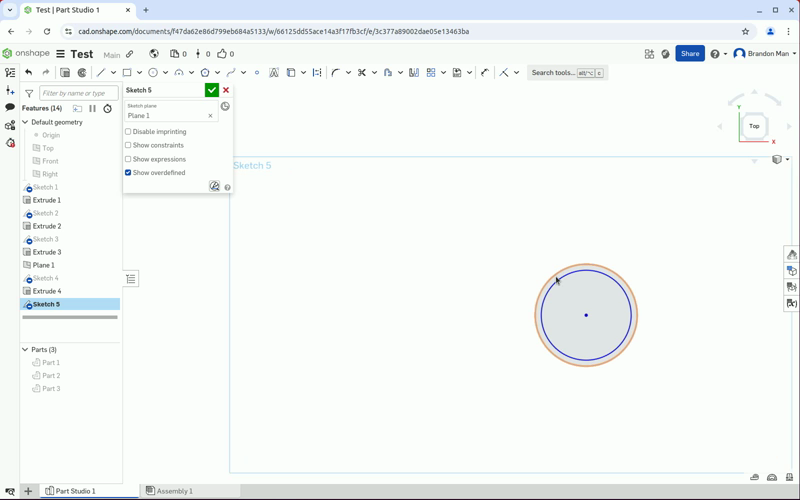
scroll(6)
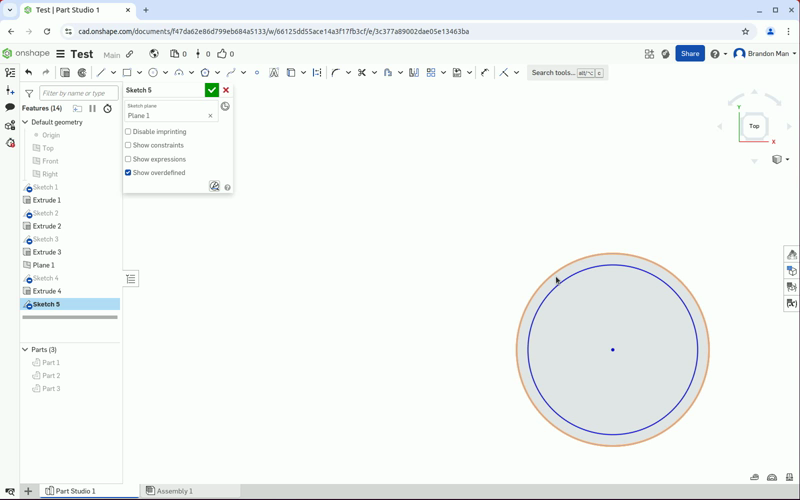
click(556, 276)
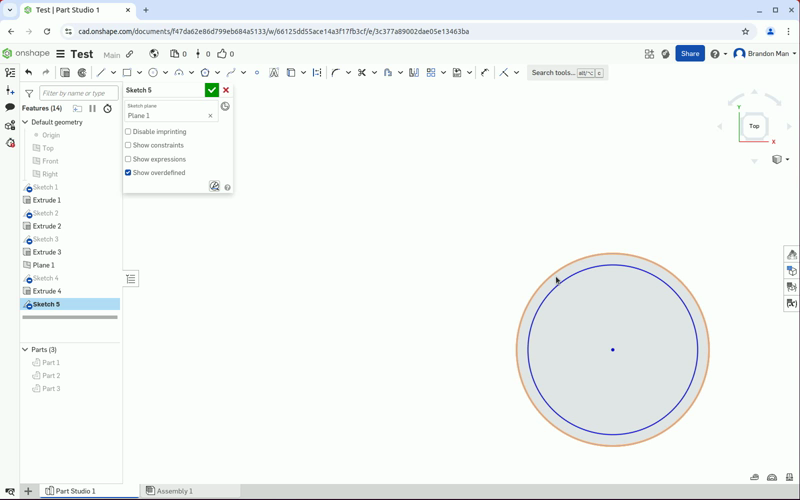
scroll(-6)
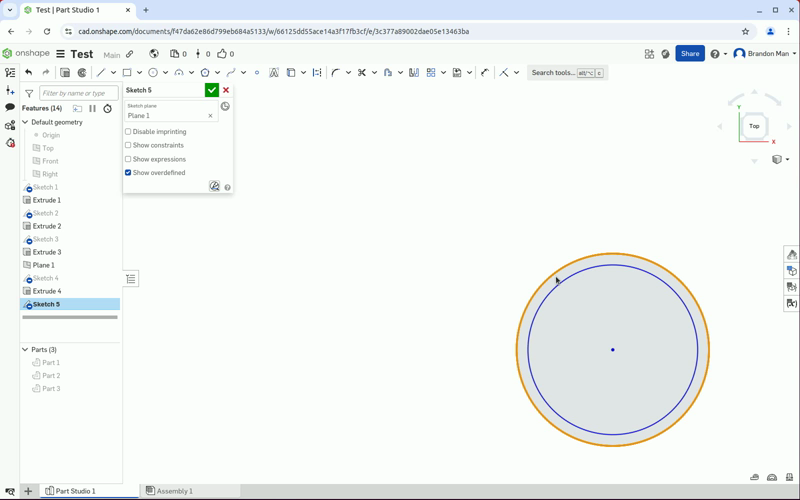
scroll(-6)
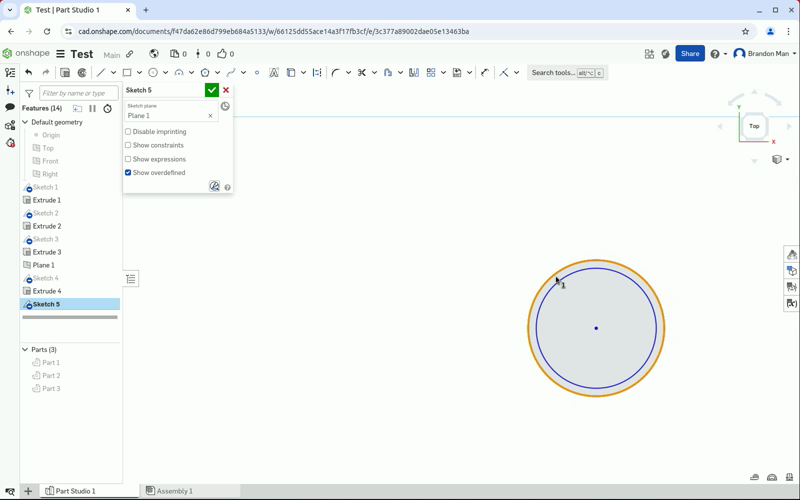
scroll(-6)
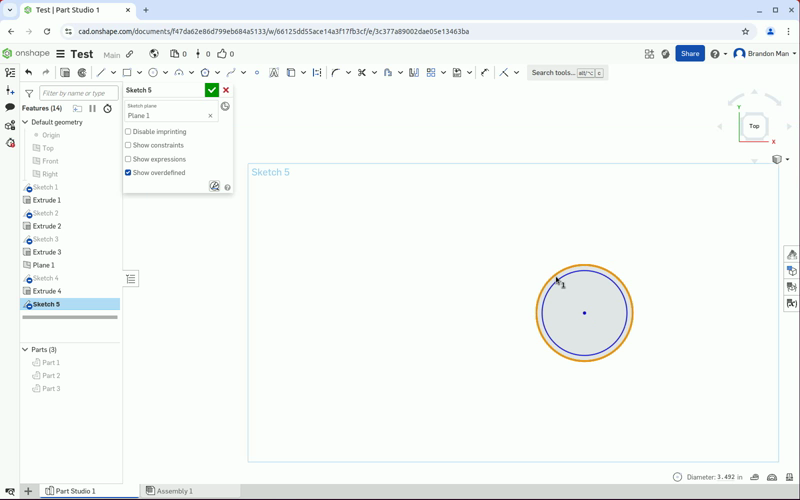
scroll(-6)
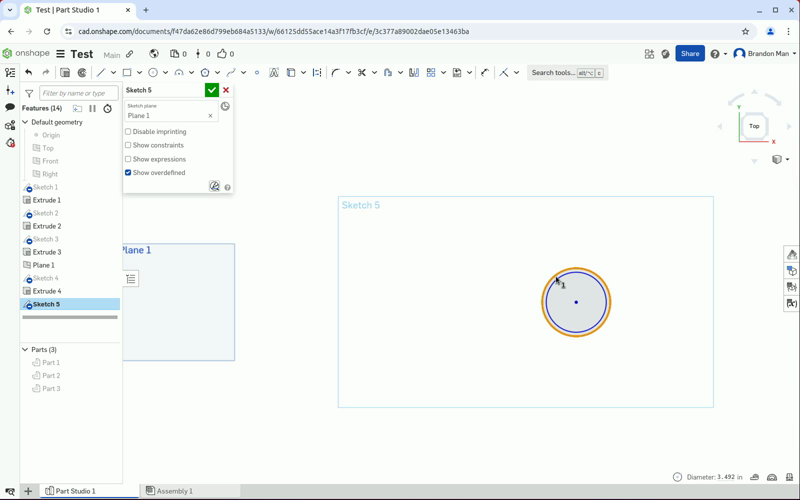
scroll(-6)
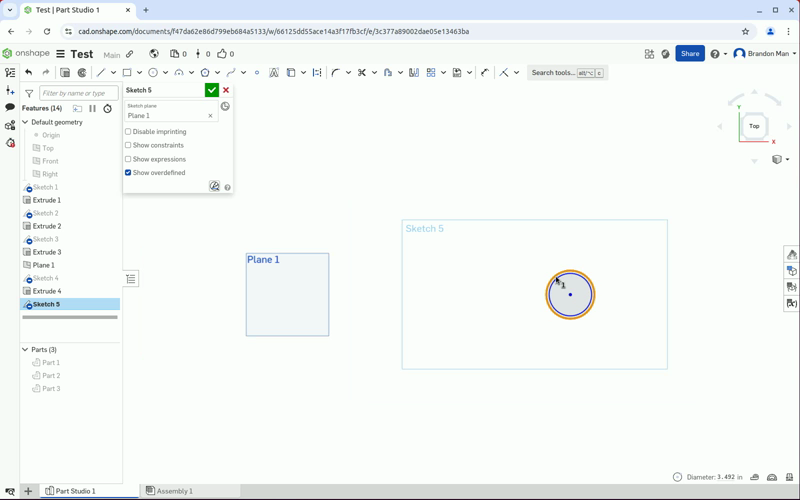
scroll(-6)
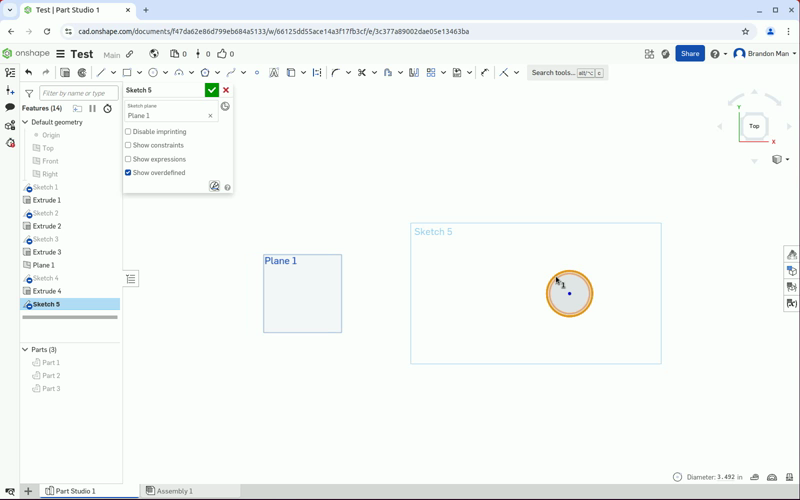
scroll(-6)
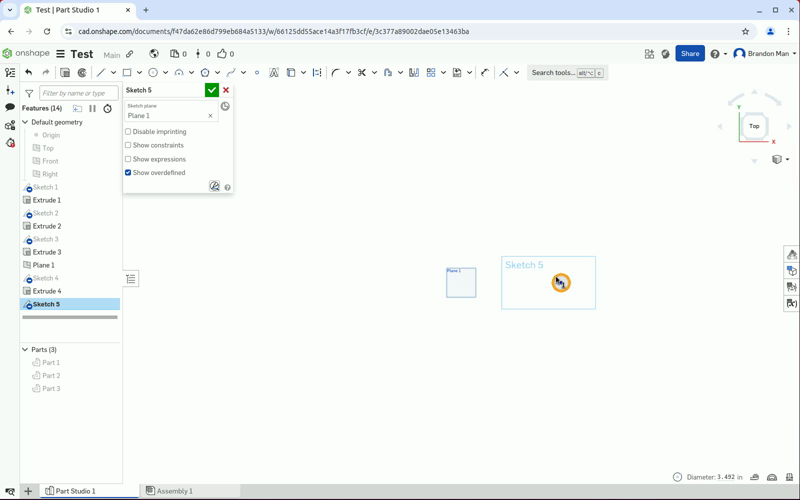
mouse_move(73, 352)
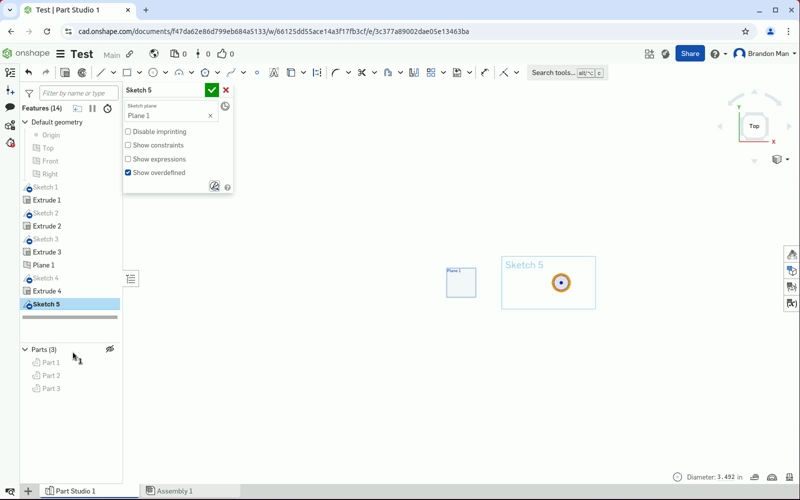
key(shift+y)
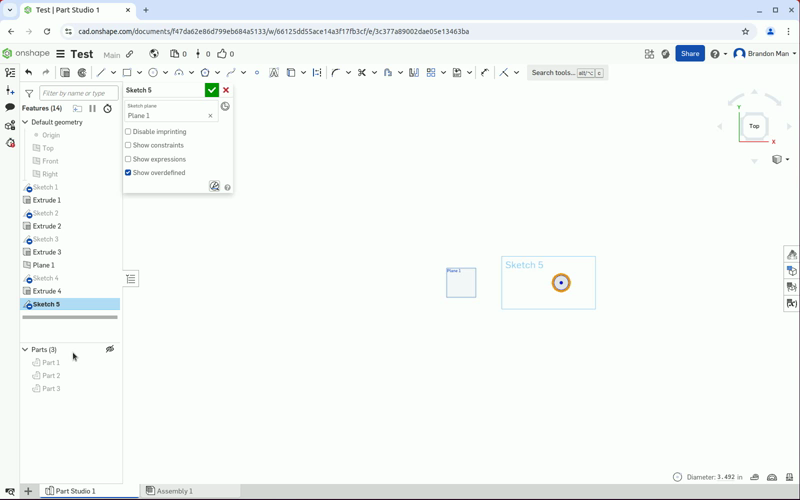
key(shift+e)
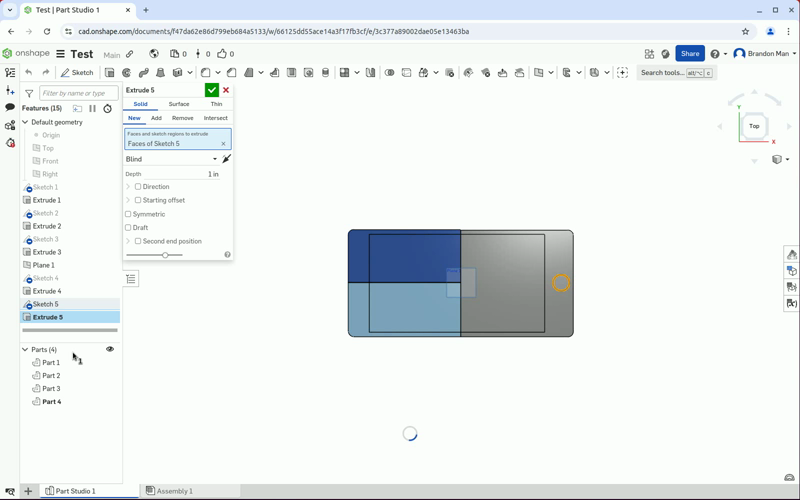
mouse_move(143, 106)
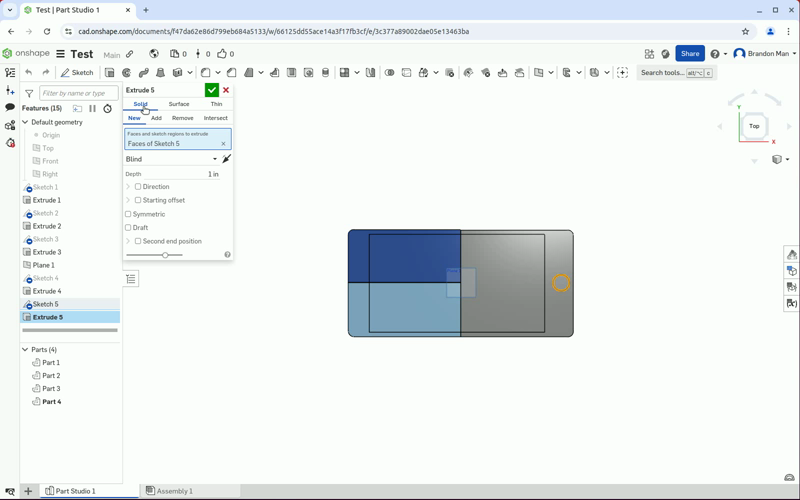
click(143, 106)
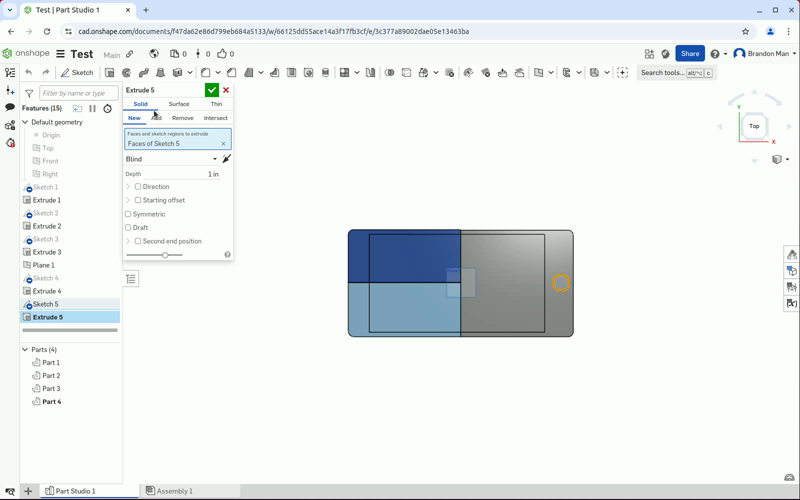
mouse_move(186, 120)
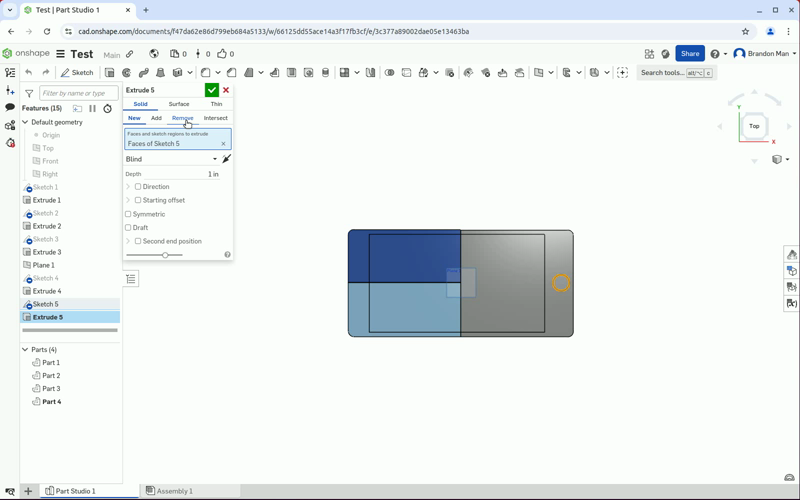
click(186, 120)
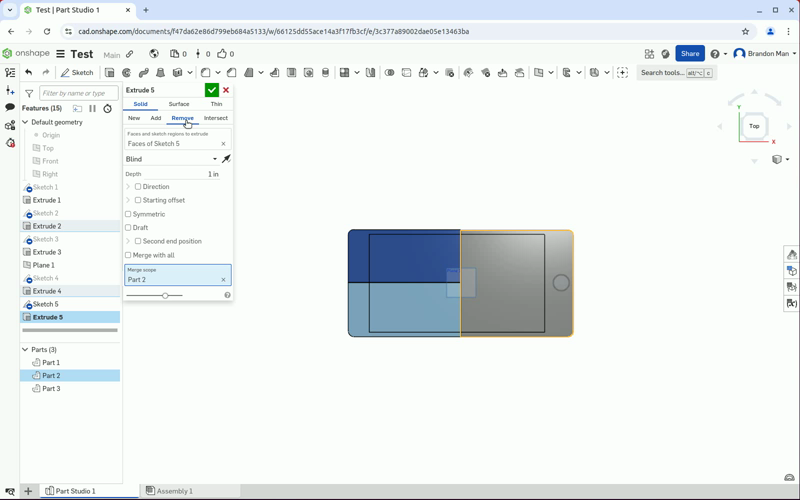
key(tab, 4)
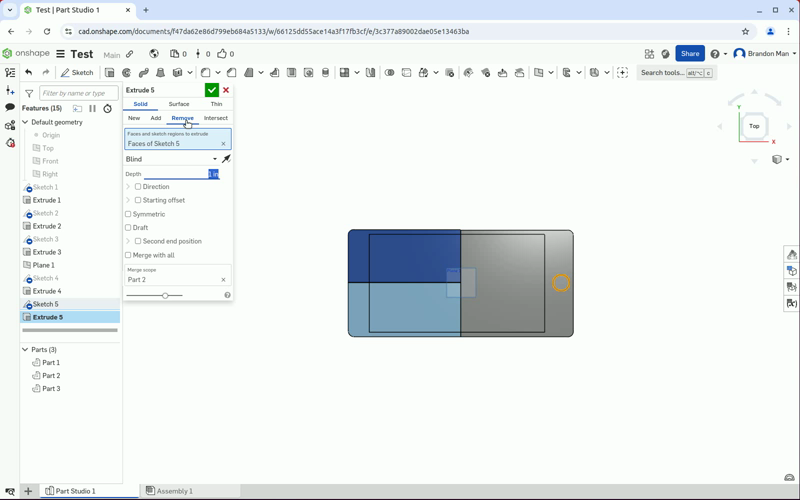
text(0.241)
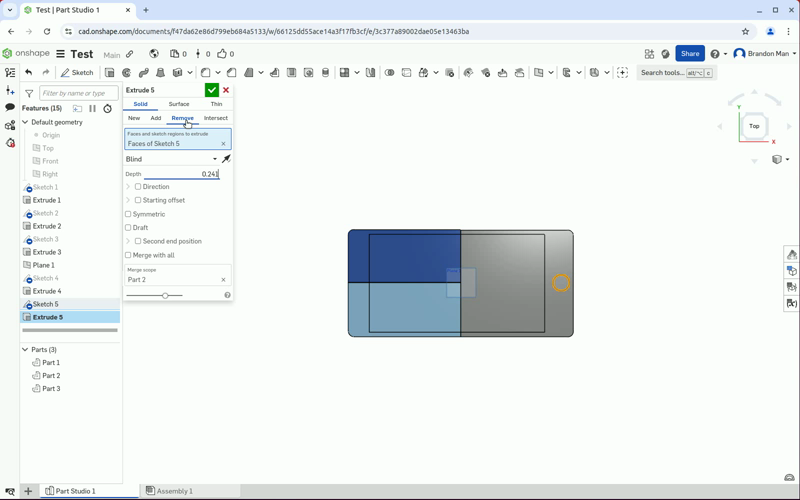
key(tab, 6)
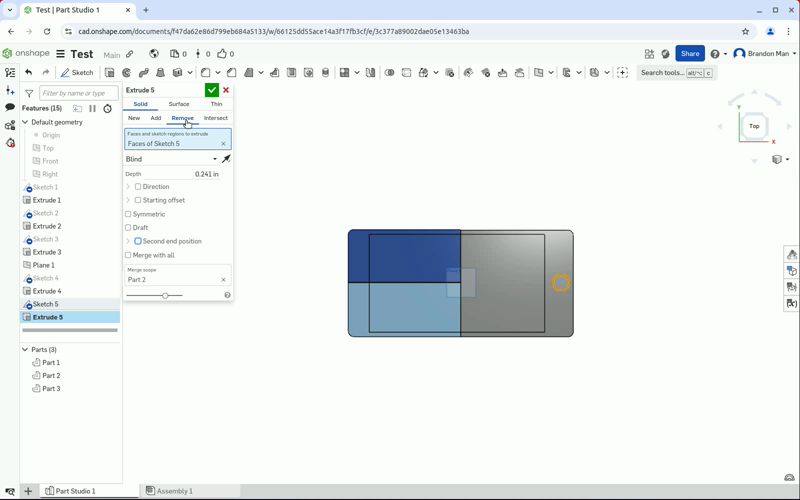
key(space)
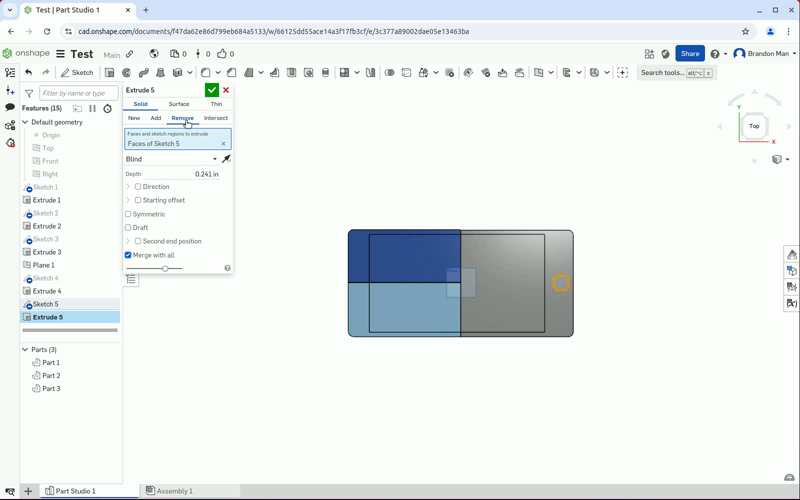
key(enter)
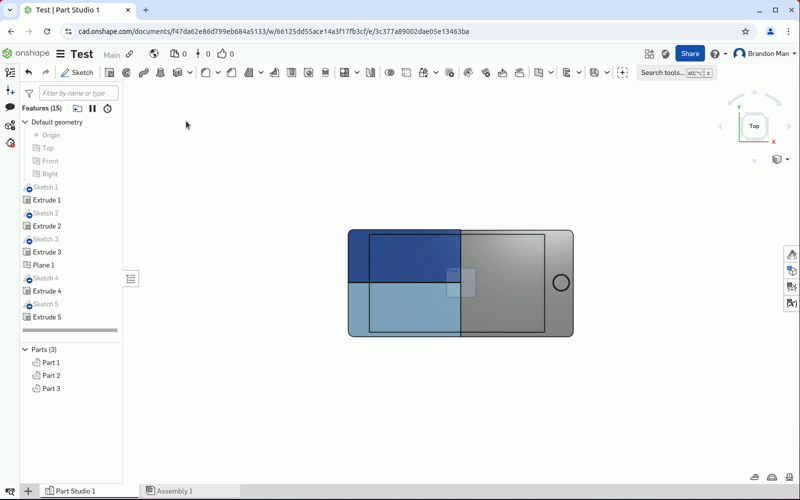
key(shift+h)
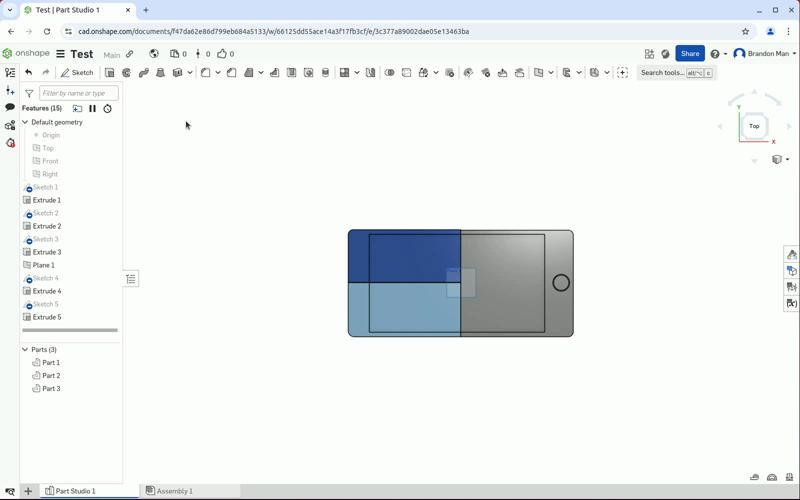
key(shift+h)
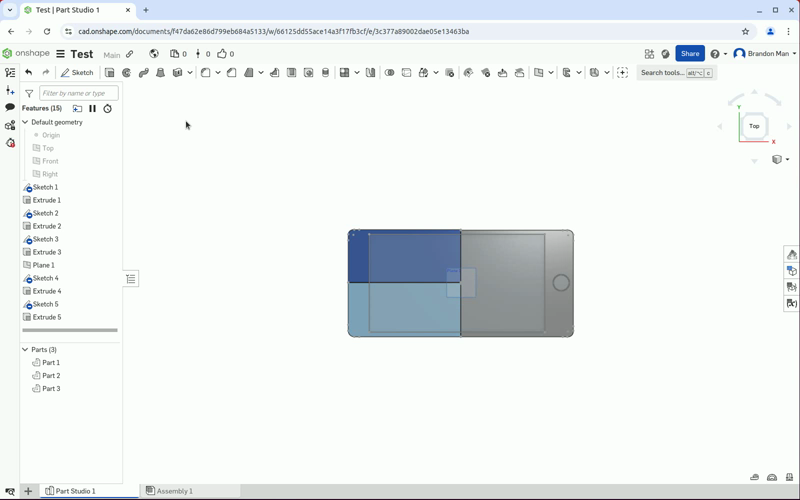
key(shift+7)
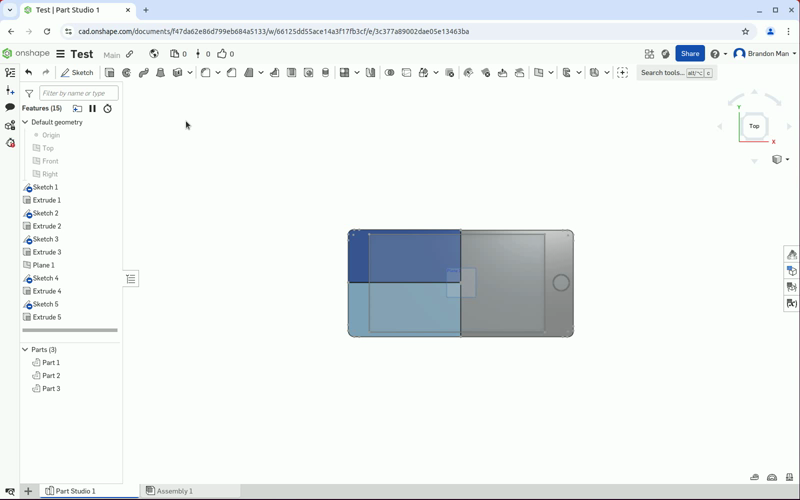
key(up, 3)
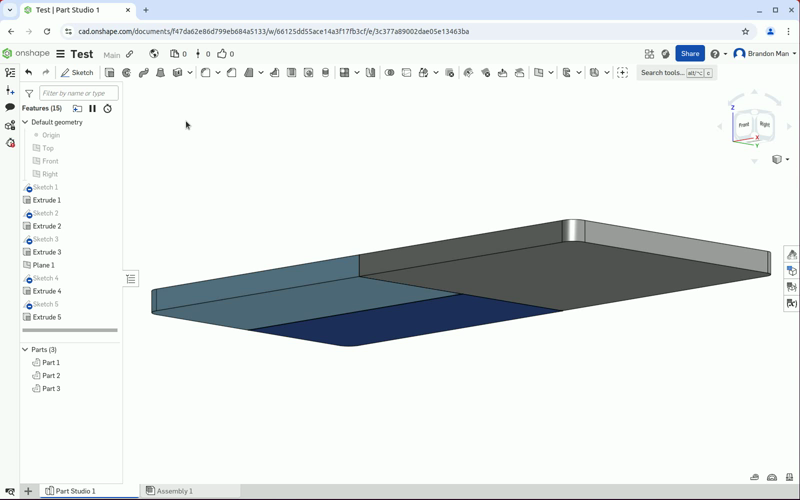
key(left, 3)
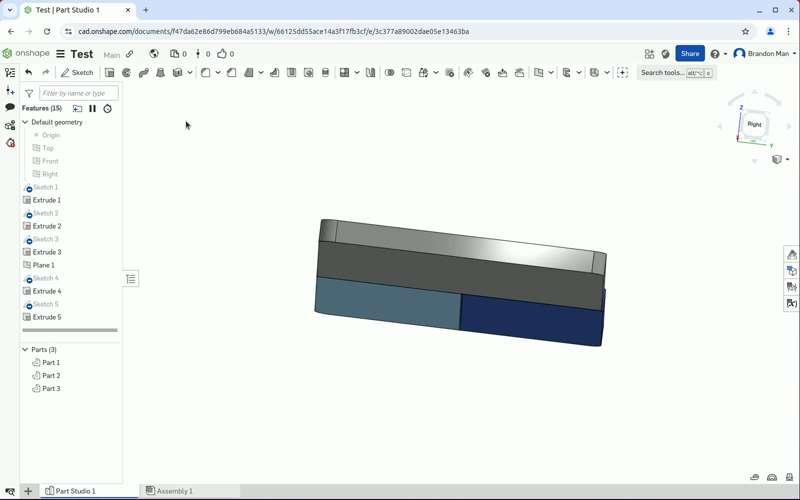
key(right, 3)
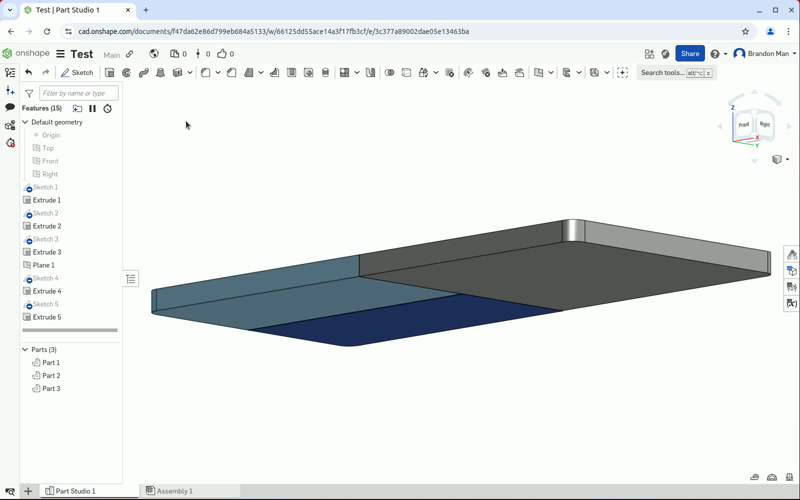
key(down, 3)
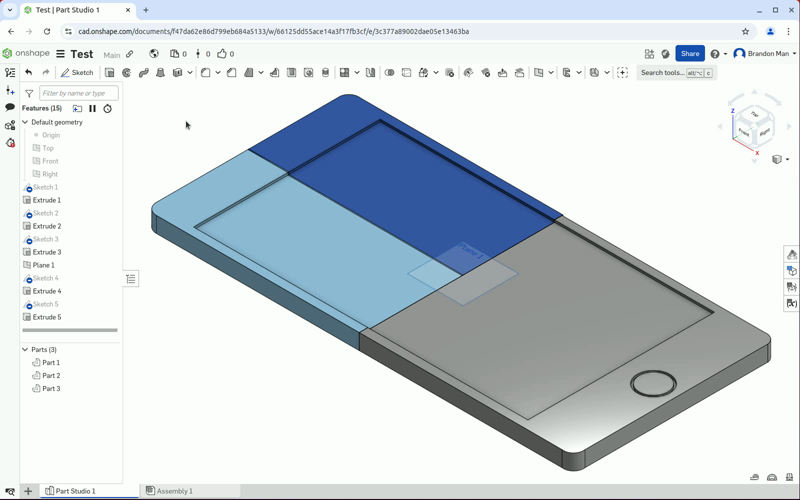
mouse_move(73, 189)
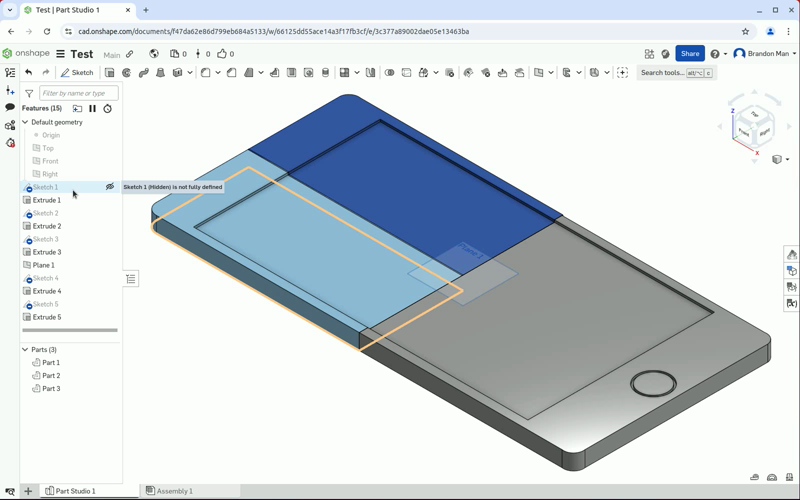
click(73, 189)